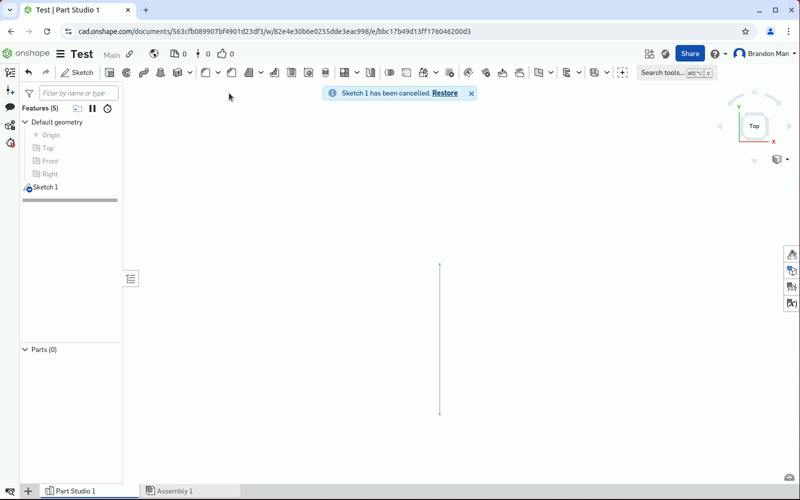
key(shift+h)
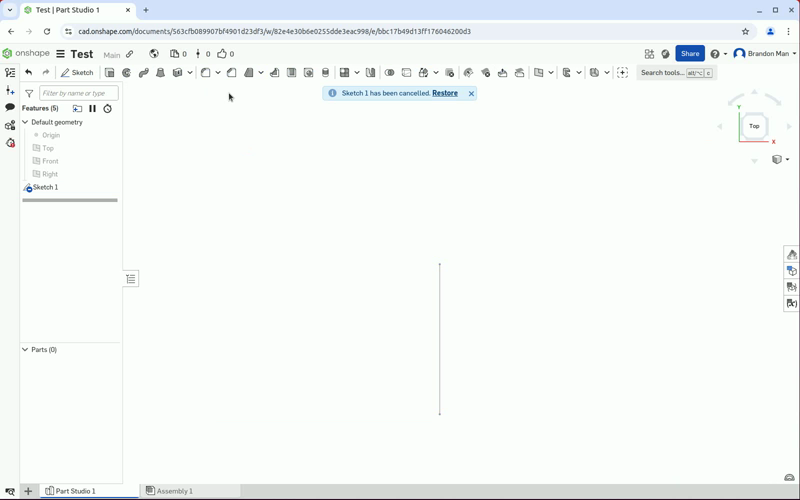
key(shift+s)
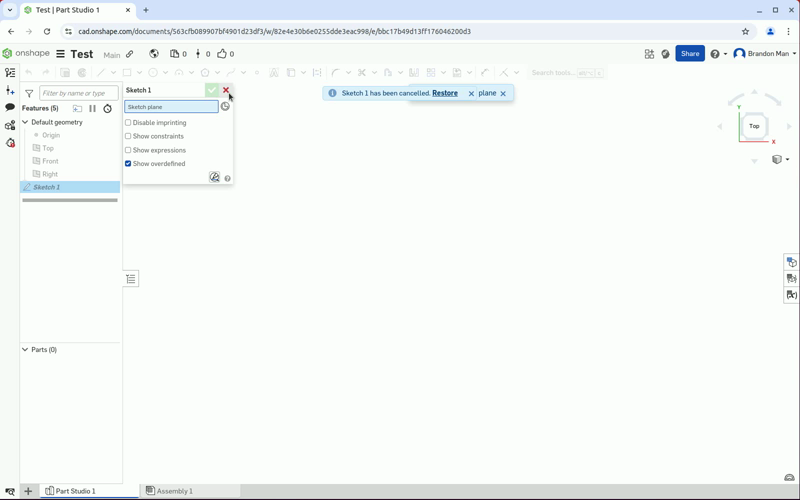
mouse_move(73, 150)
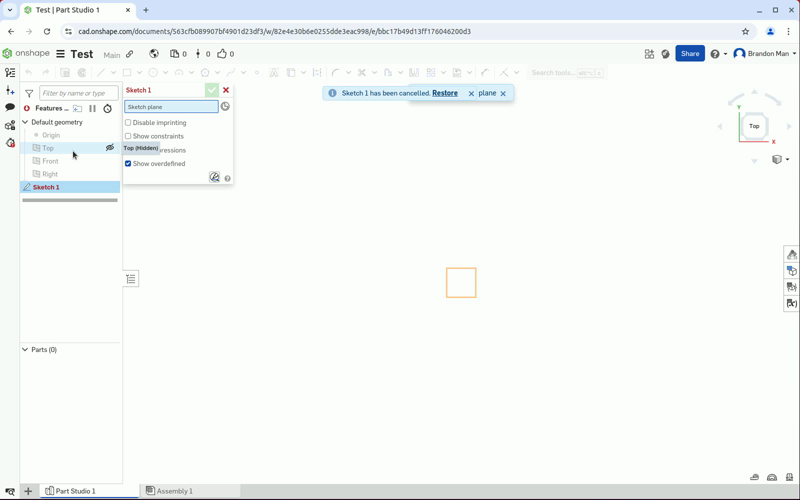
click(73, 150)
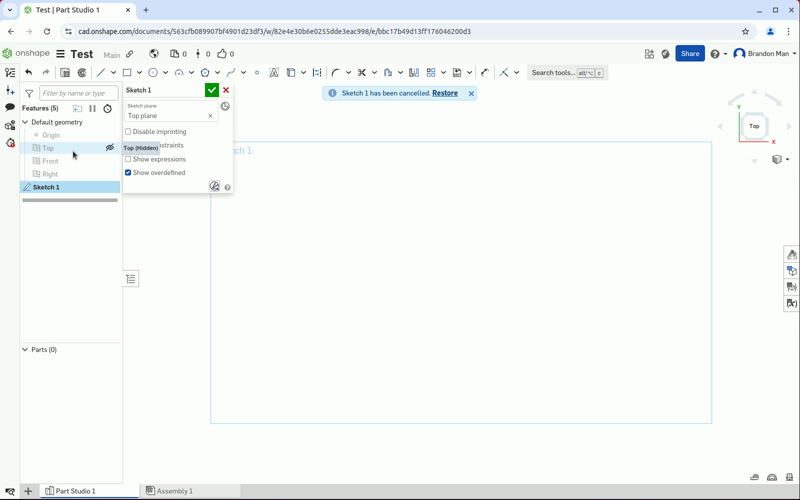
mouse_move(73, 352)
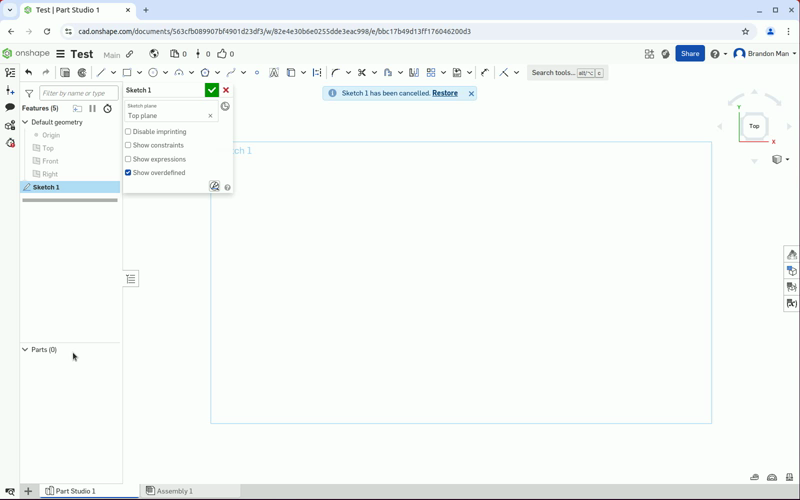
key(y)
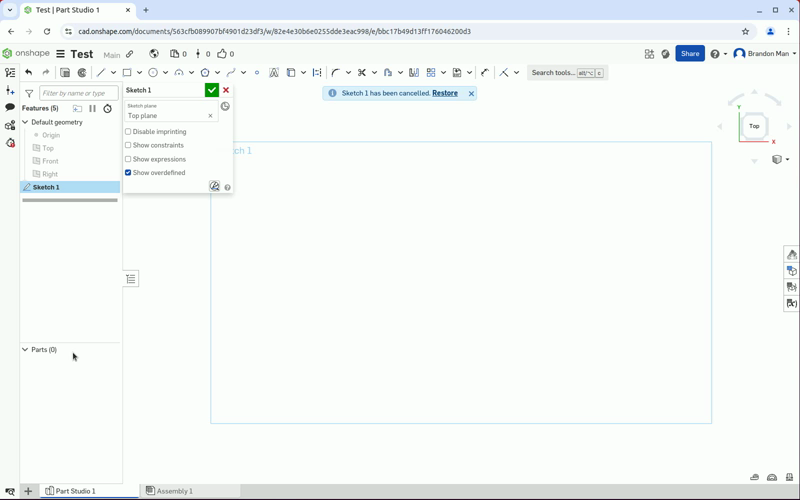
key(l)
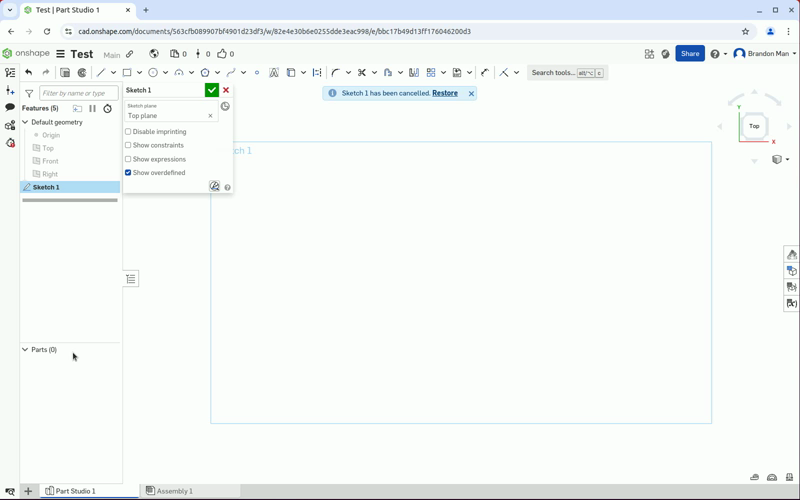
key_down(shift)
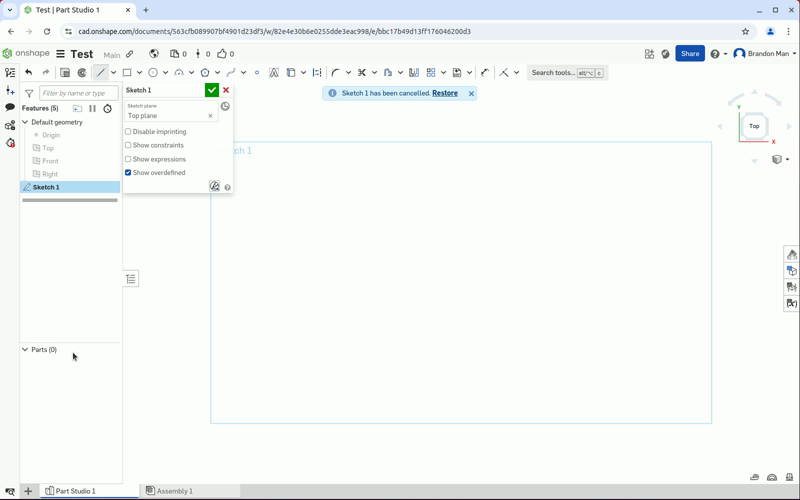
mouse_move(464, 282)
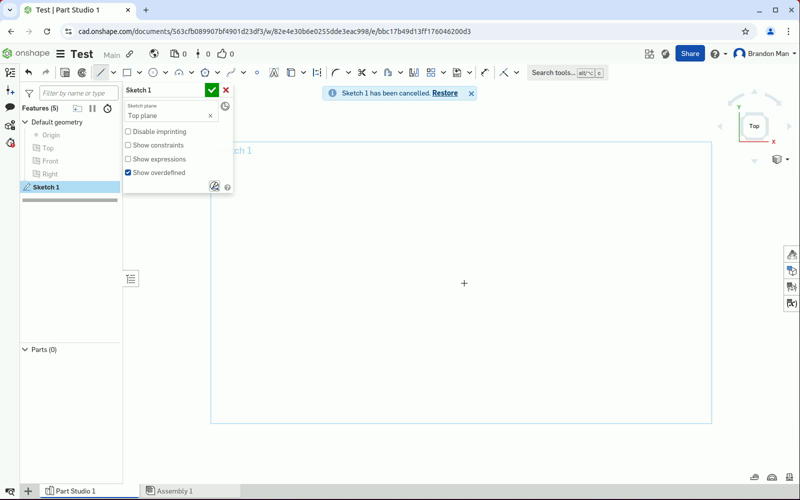
click(464, 282)
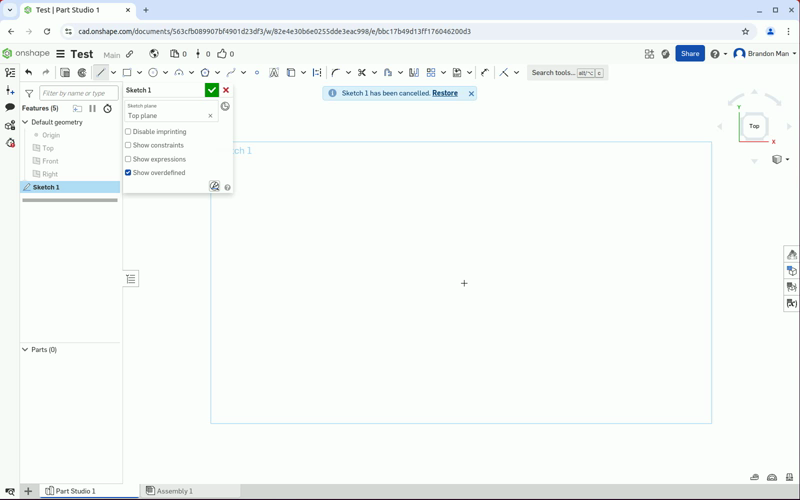
key_up(shift)
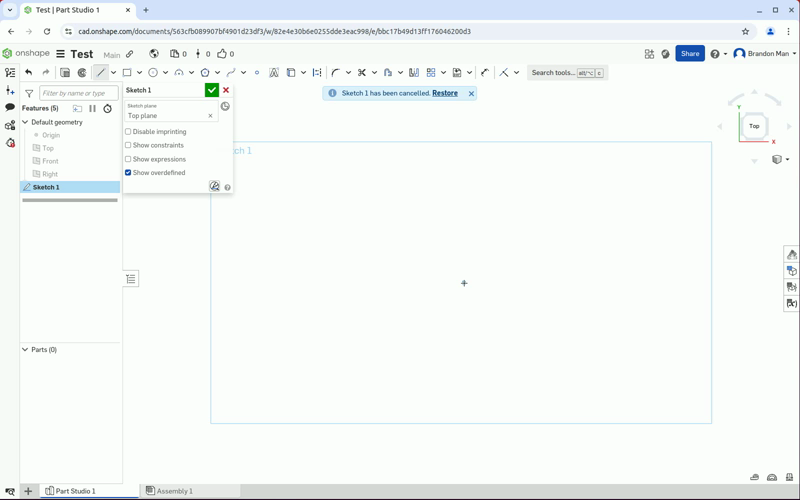
key_down(shift)
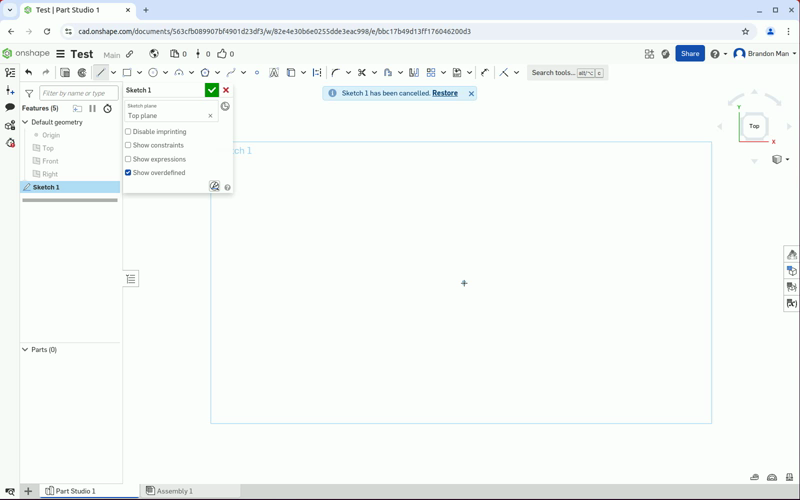
mouse_move(569, 282)
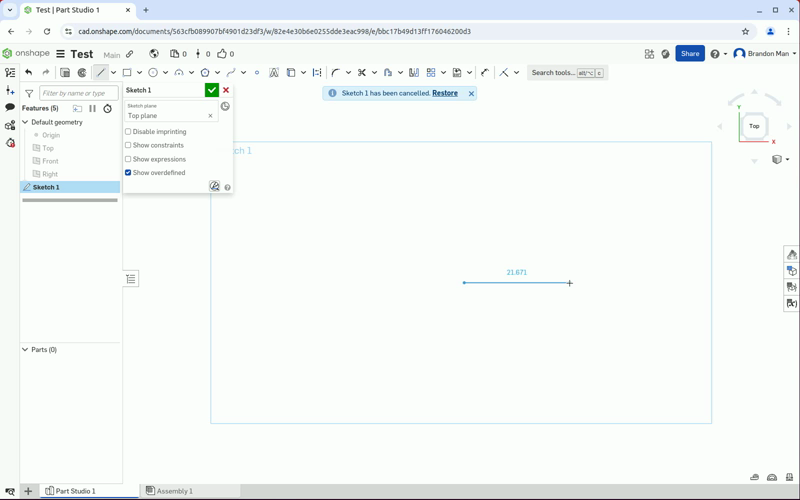
click(569, 282)
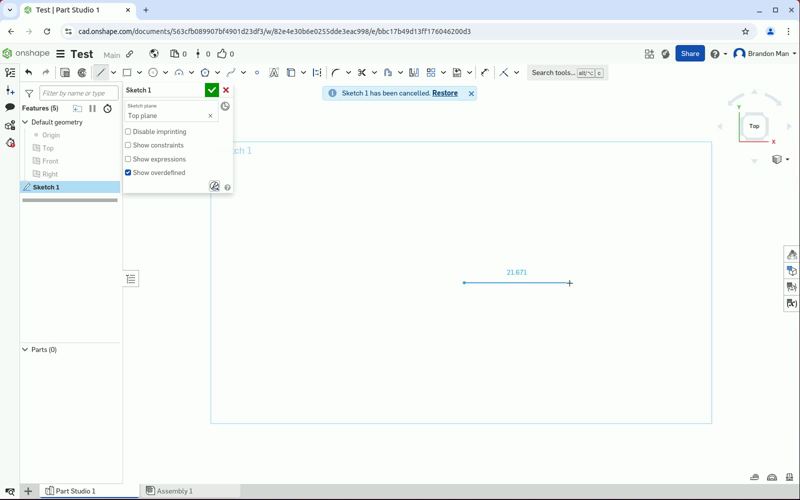
key_up(shift)
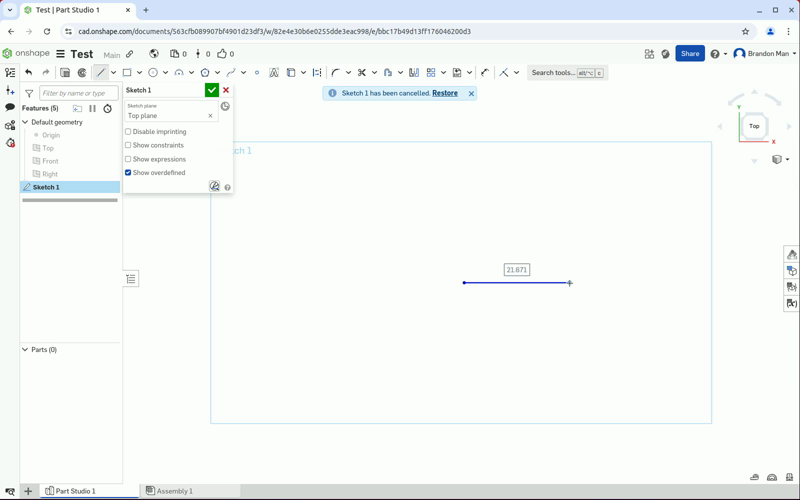
key_down(shift)
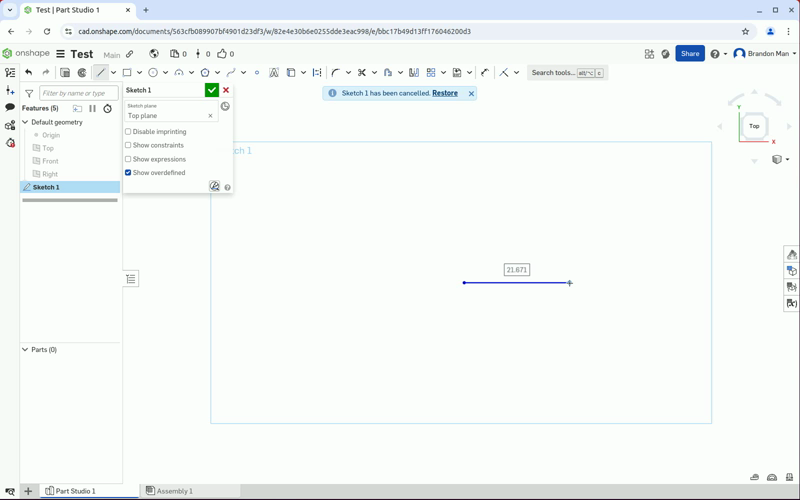
mouse_move(569, 209)
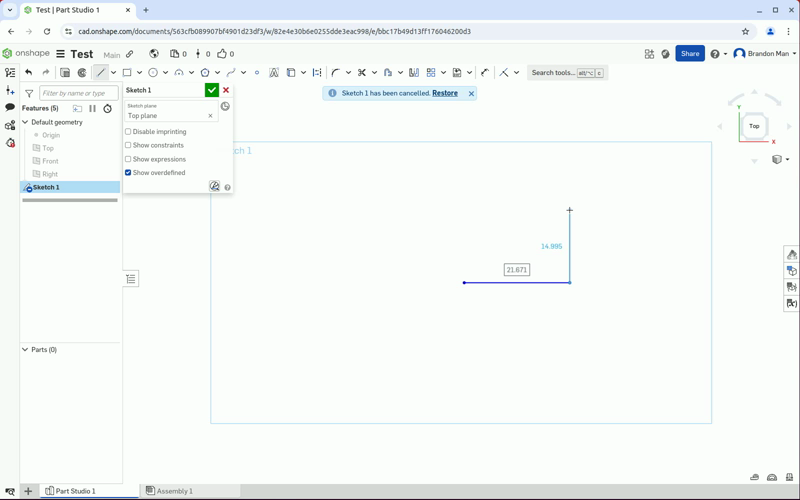
click(569, 209)
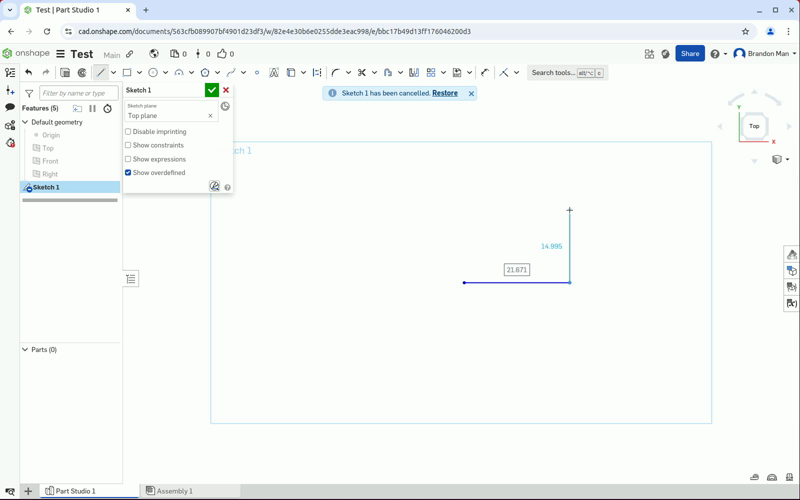
key_up(shift)
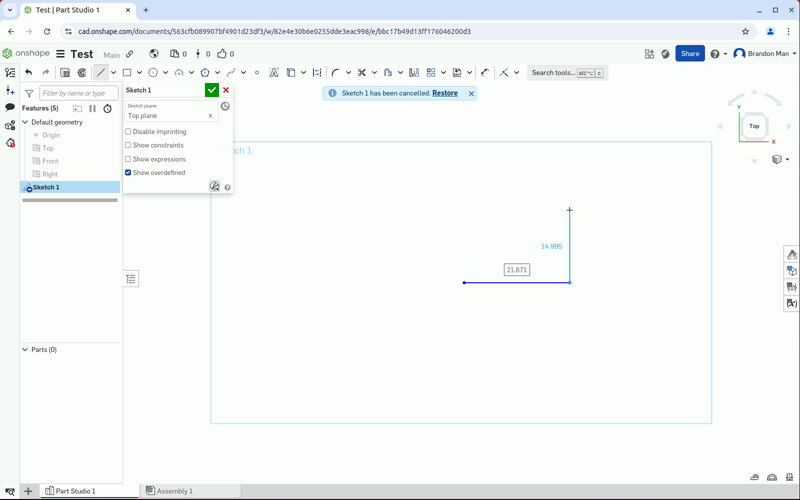
key_down(shift)
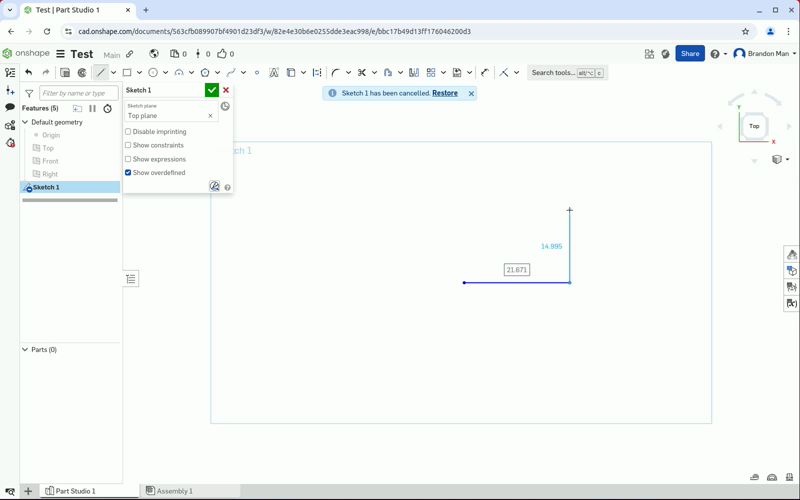
mouse_move(464, 209)
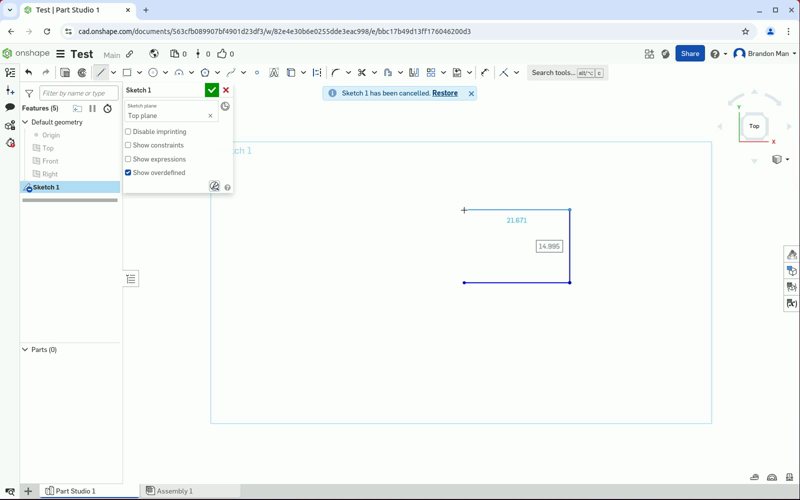
click(464, 209)
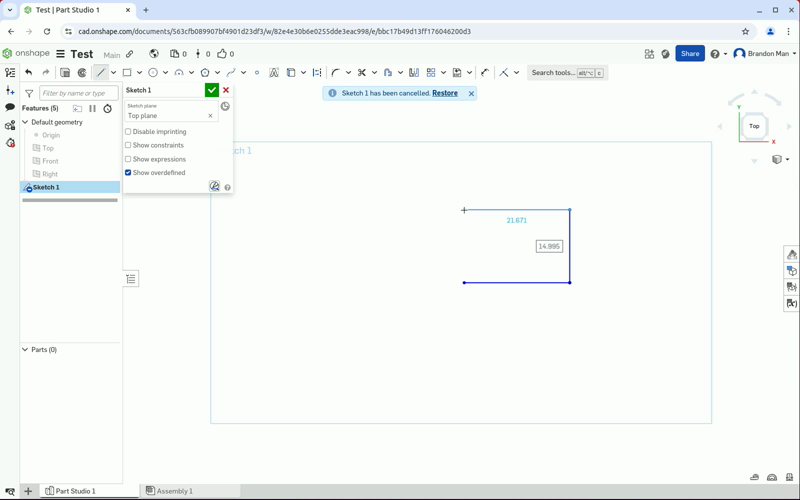
key_up(shift)
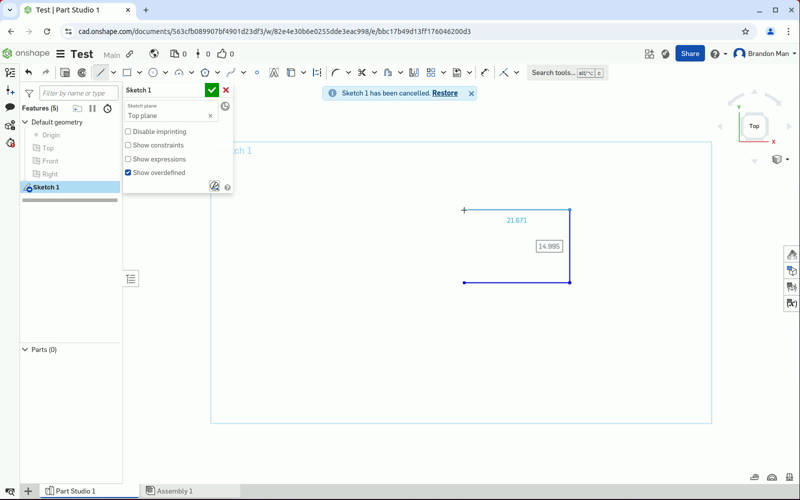
key_down(shift)
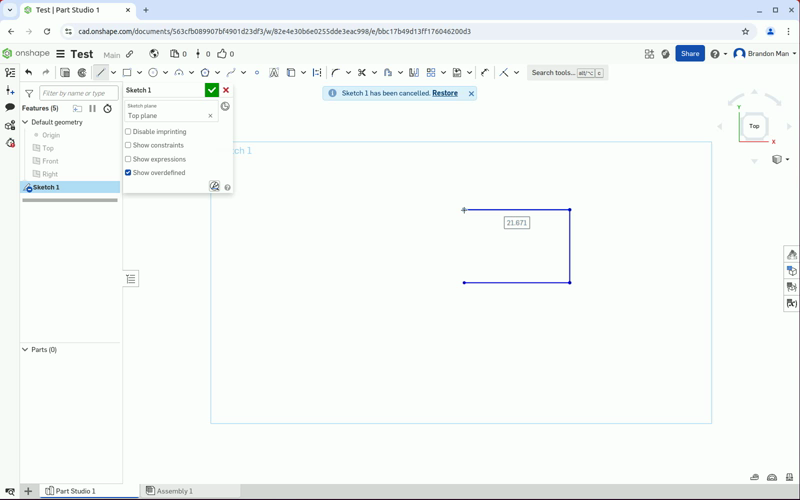
mouse_move(464, 282)
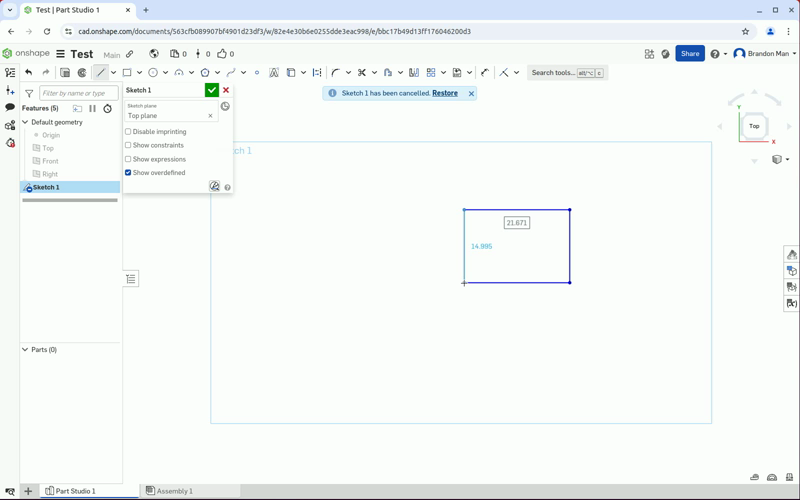
key_up(shift)
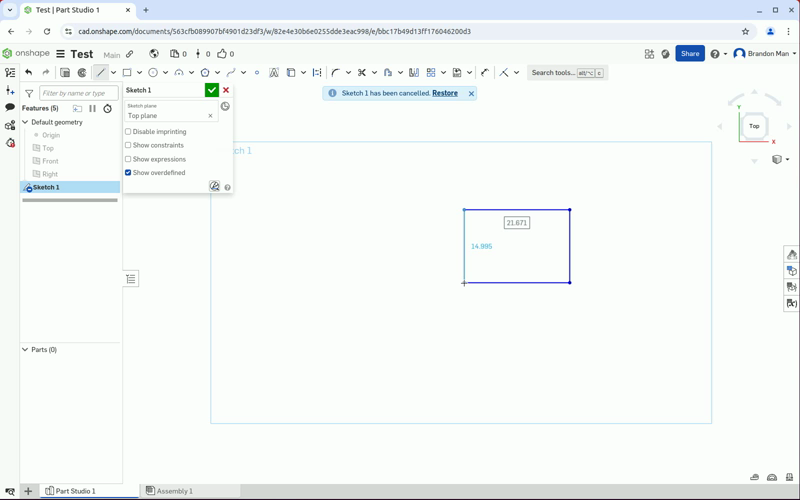
click(464, 282)
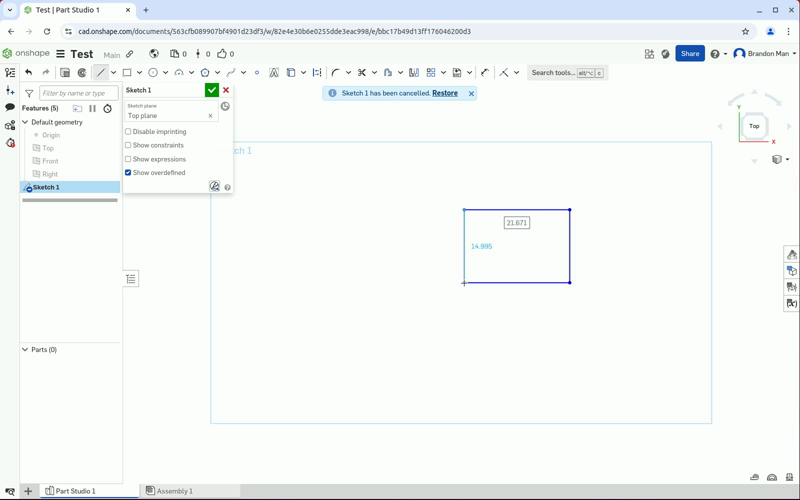
key(esc)
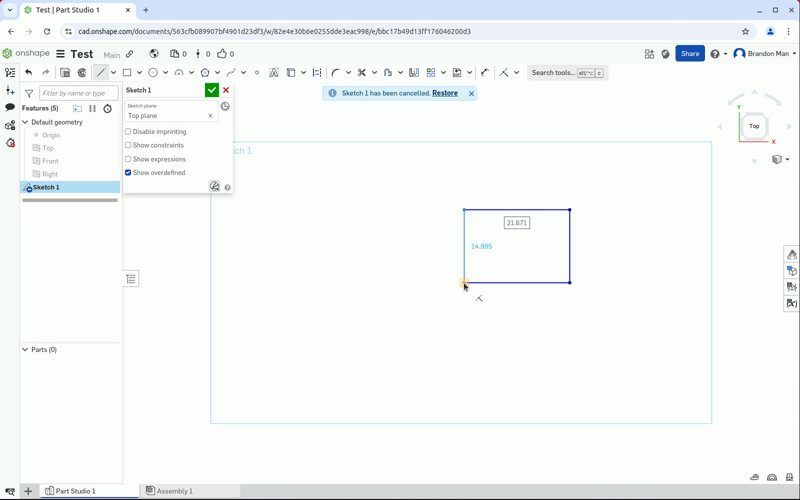
mouse_move(503, 215)
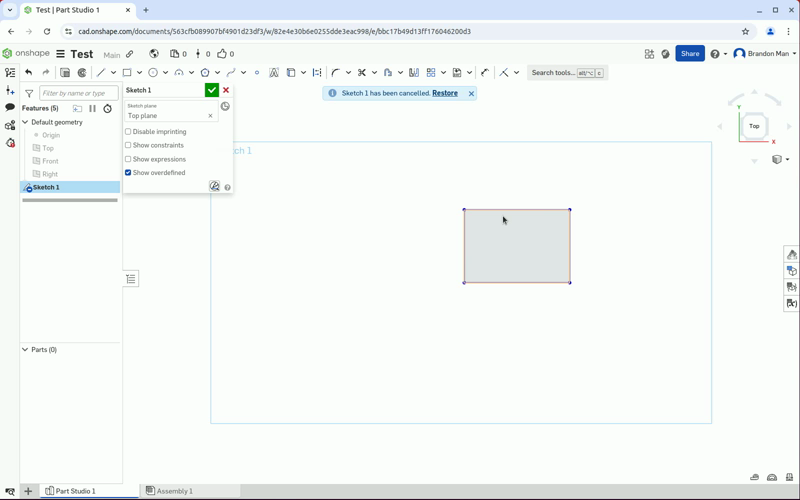
click(503, 215)
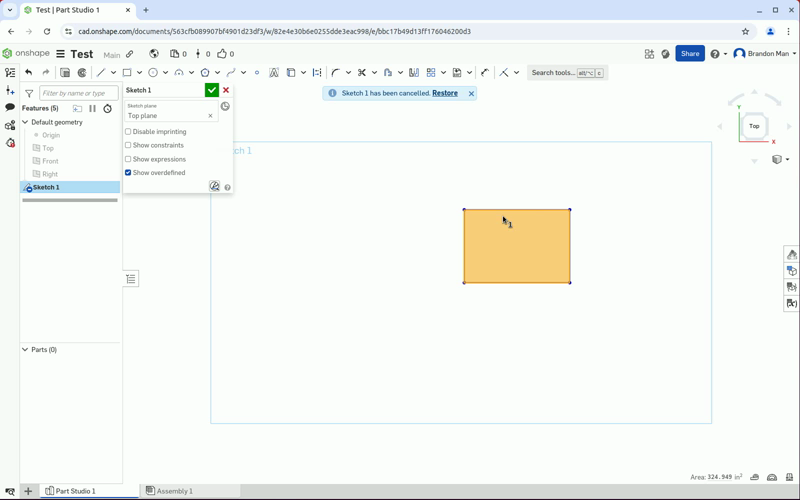
mouse_move(73, 352)
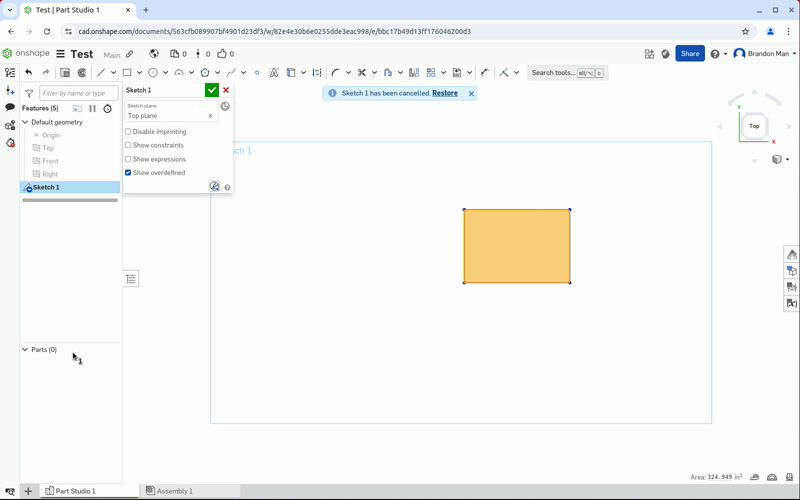
key(shift+y)
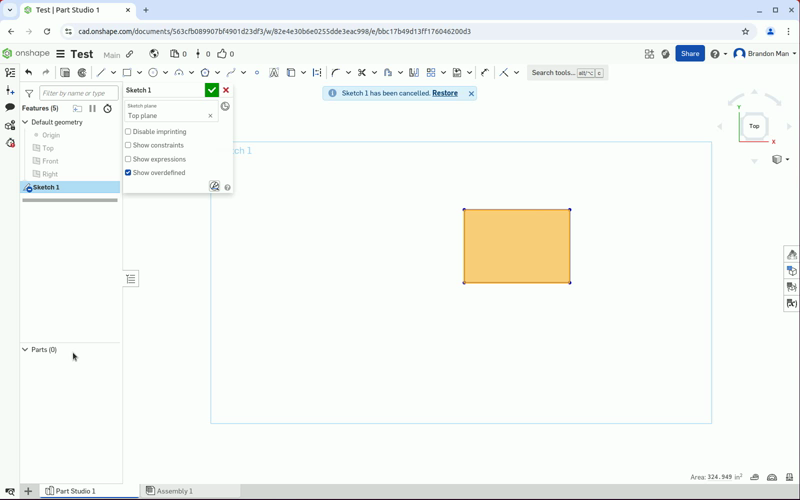
key(shift+e)
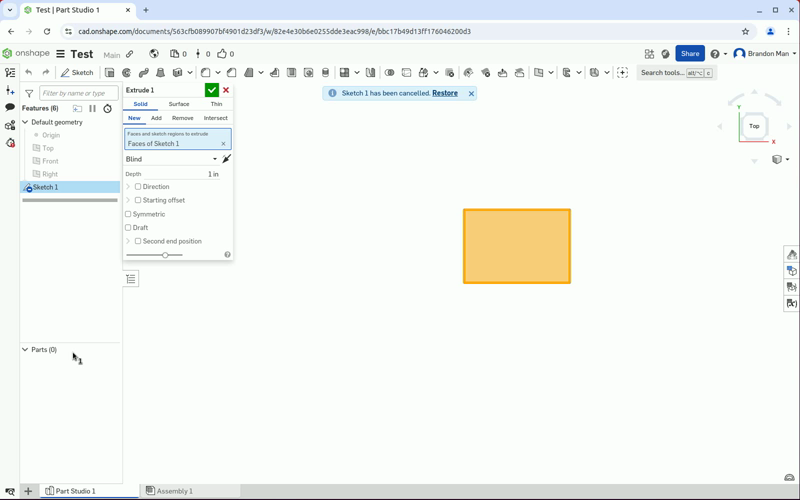
mouse_move(143, 106)
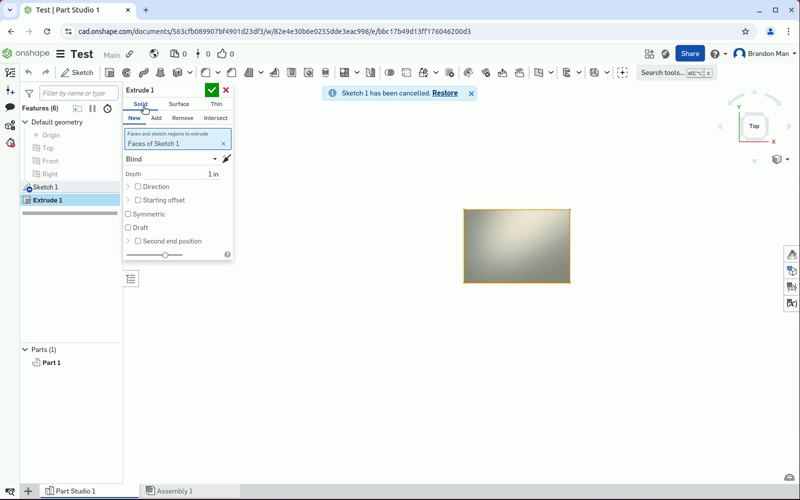
click(143, 106)
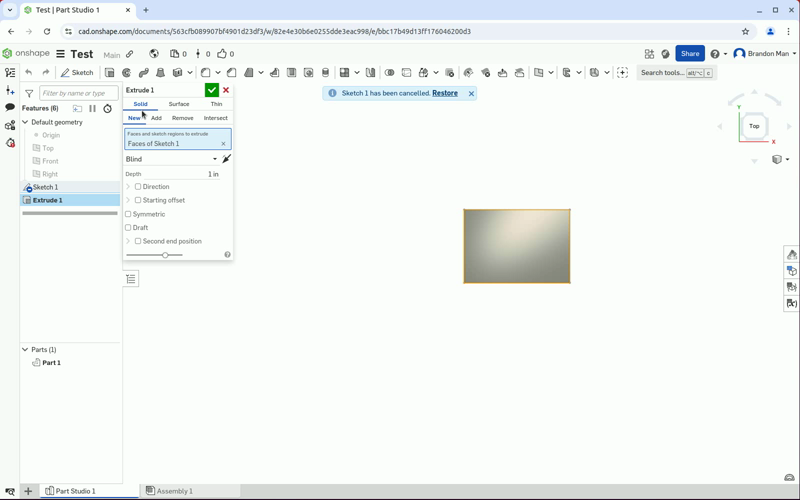
mouse_move(137, 120)
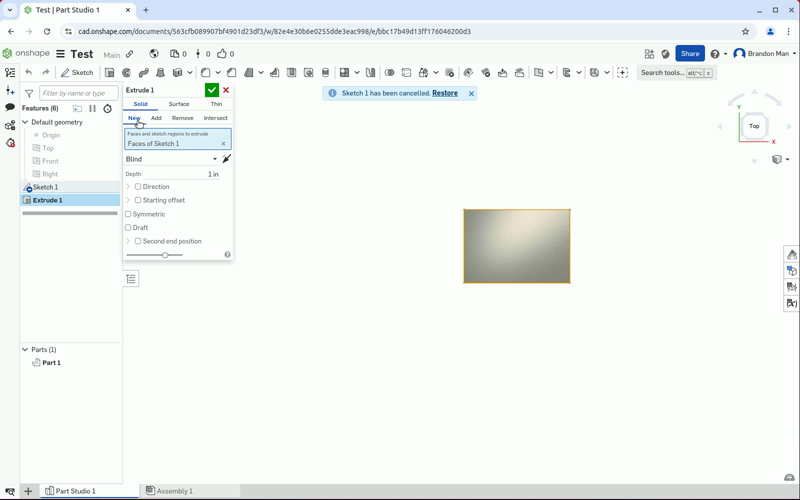
click(137, 120)
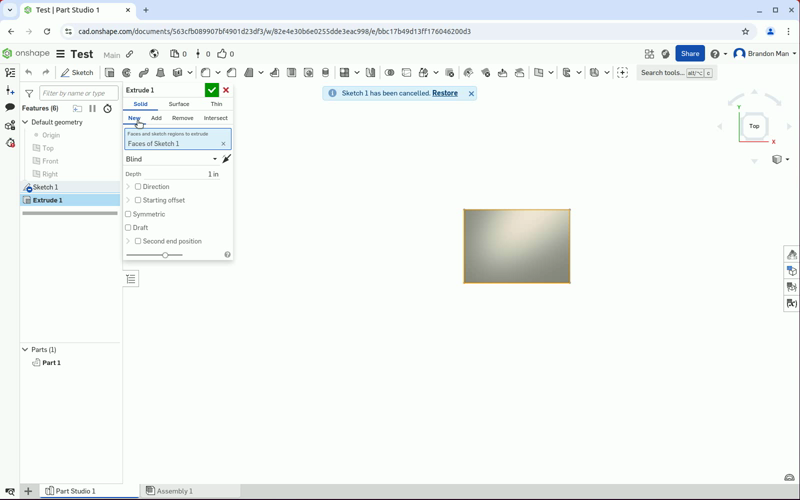
key(tab, 4)
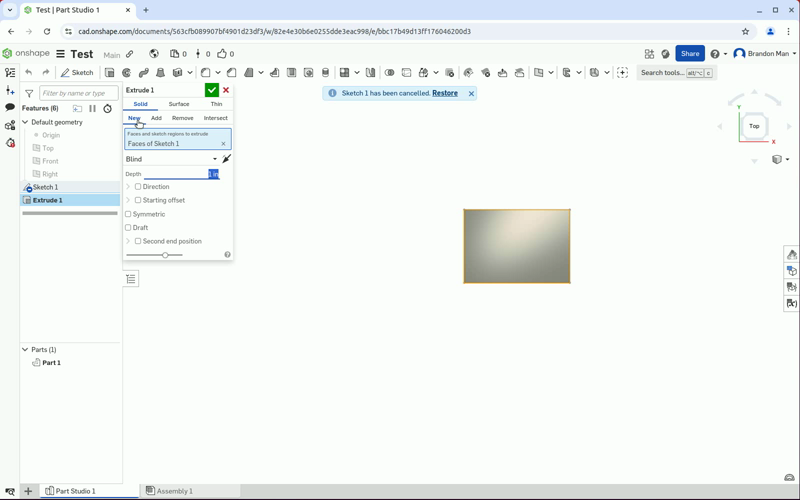
text(0.722)
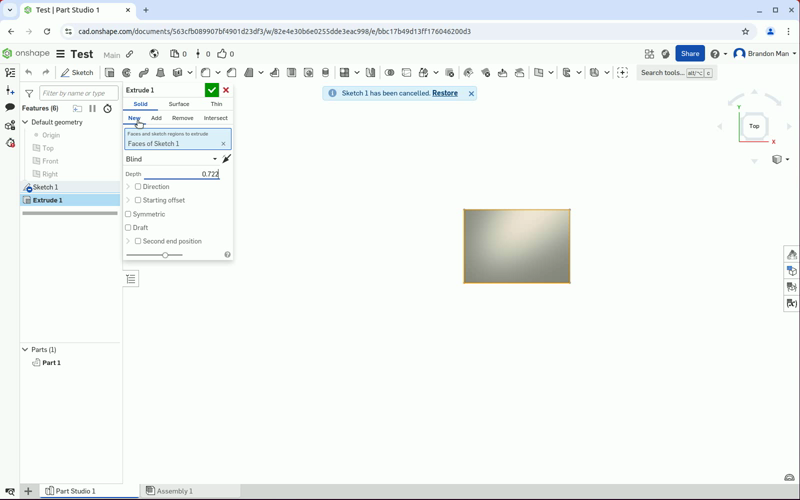
key(enter)
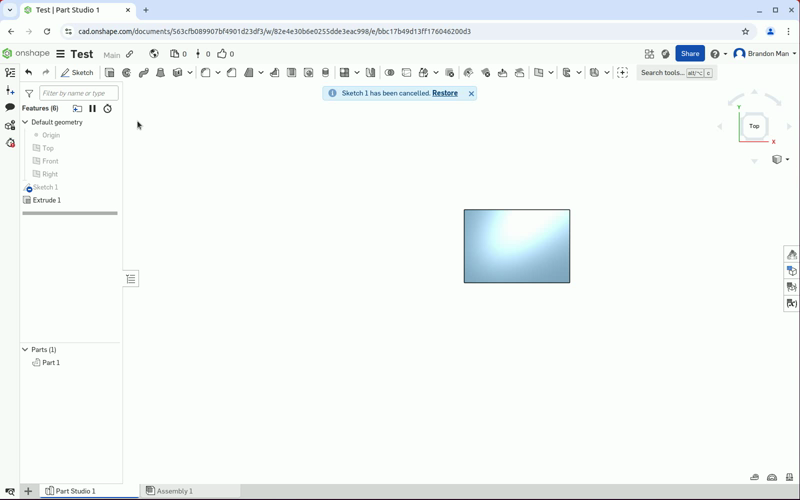
key(shift+h)
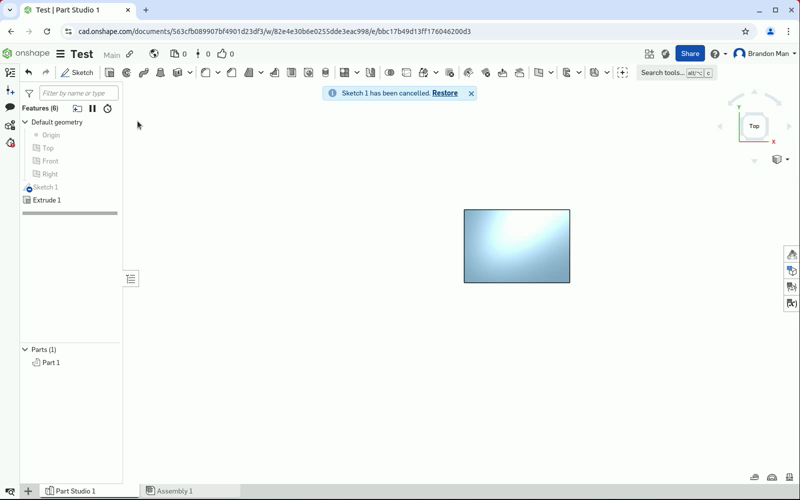
key(shift+h)
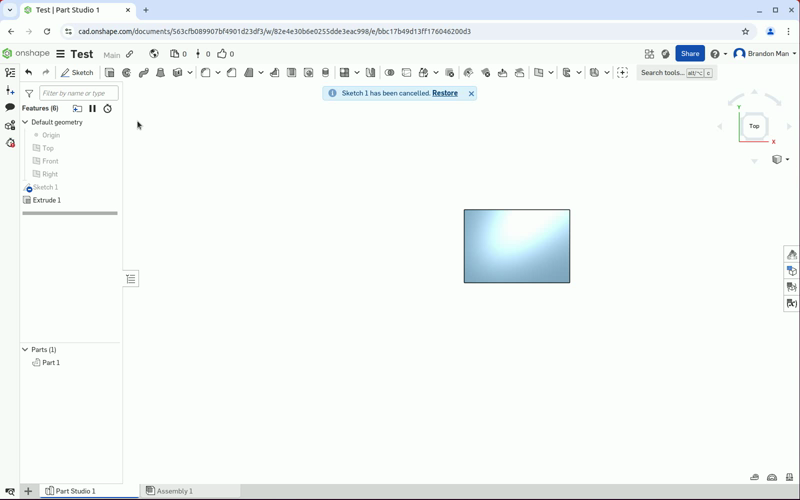
mouse_move(73, 189)
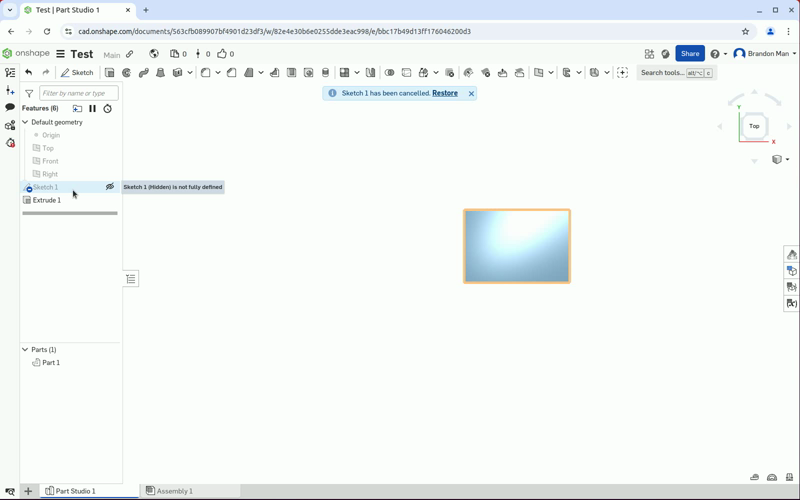
click(73, 189)
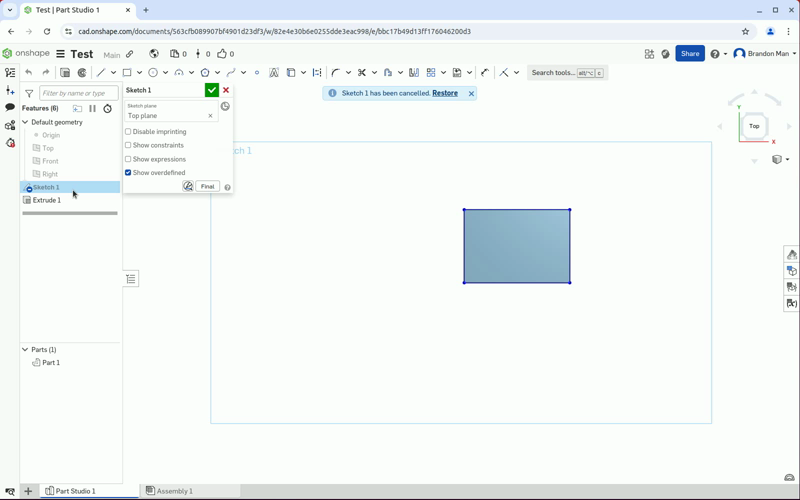
mouse_move(229, 92)
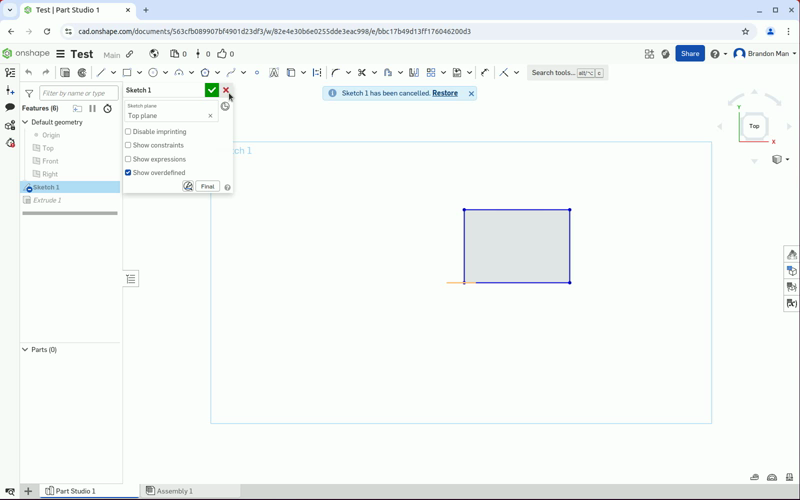
click(229, 92)
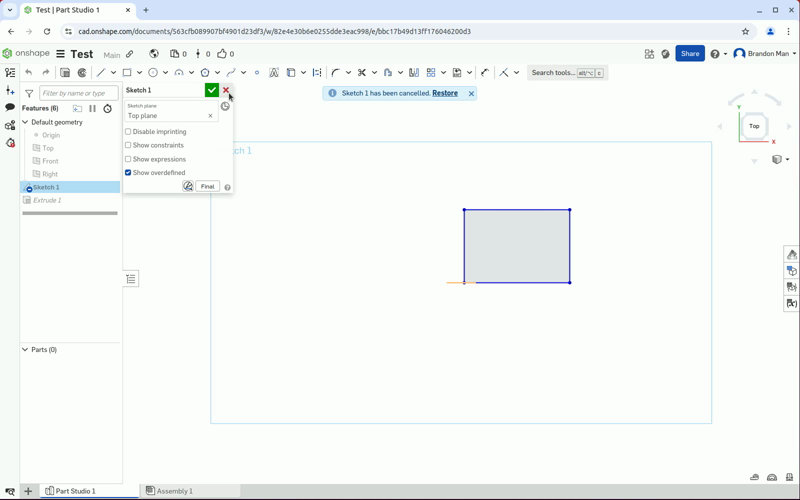
key(shift+s)
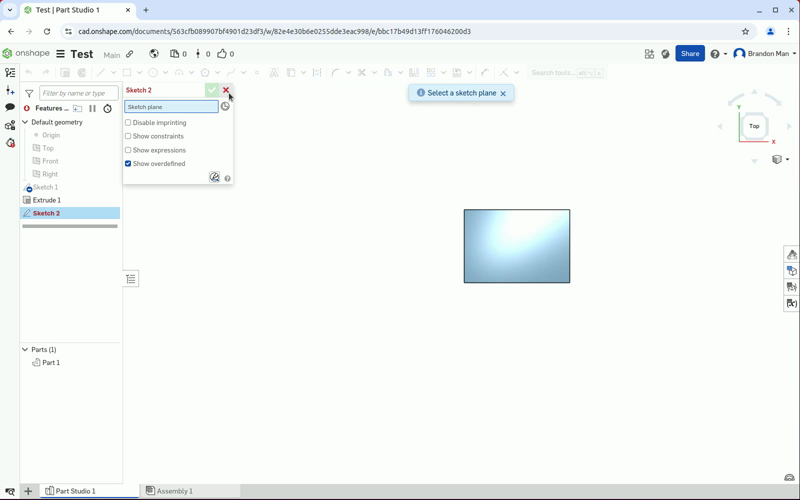
mouse_move(73, 150)
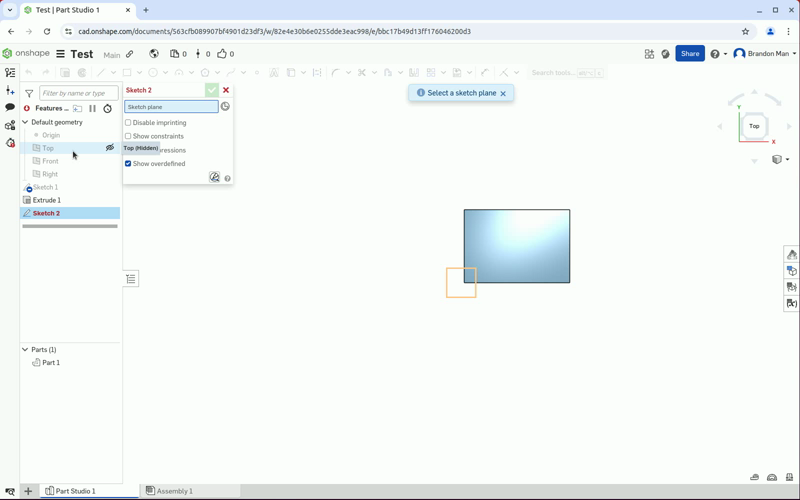
click(73, 150)
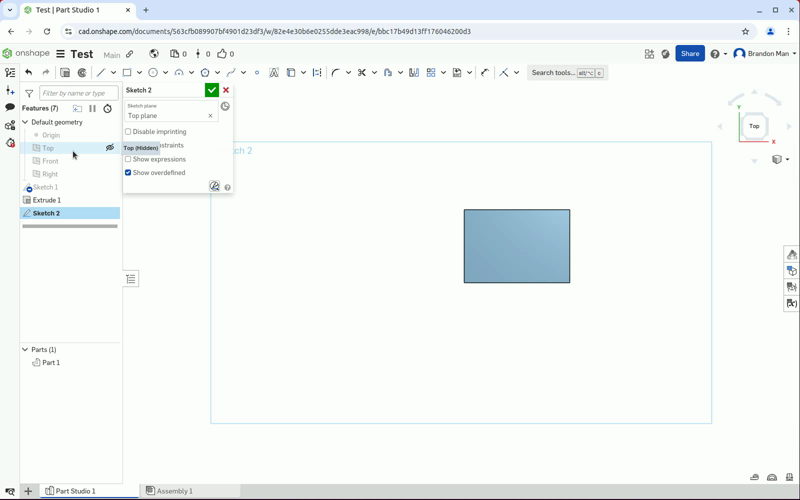
mouse_move(73, 352)
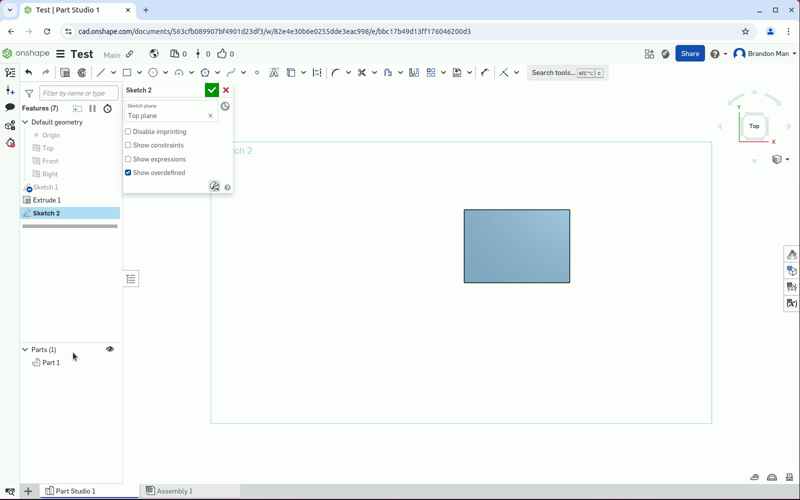
key(y)
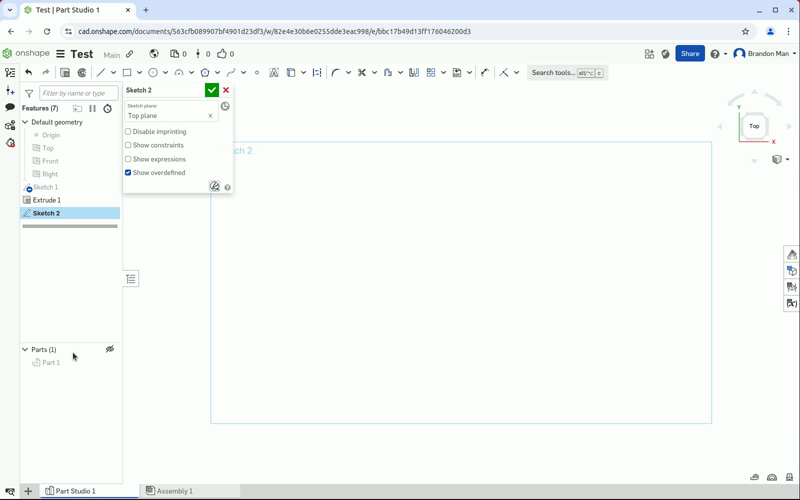
key(l)
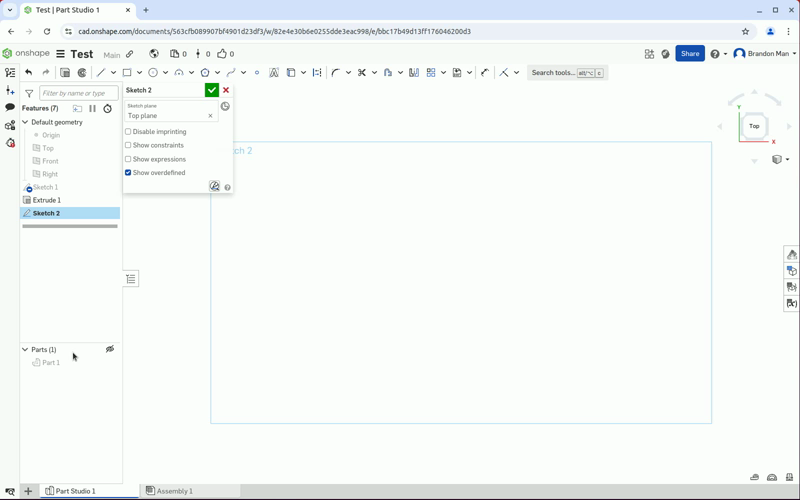
key_down(shift)
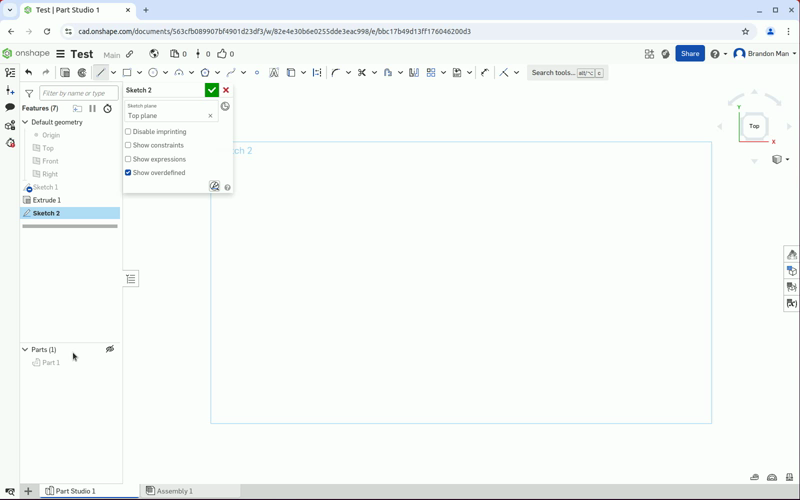
mouse_move(460, 282)
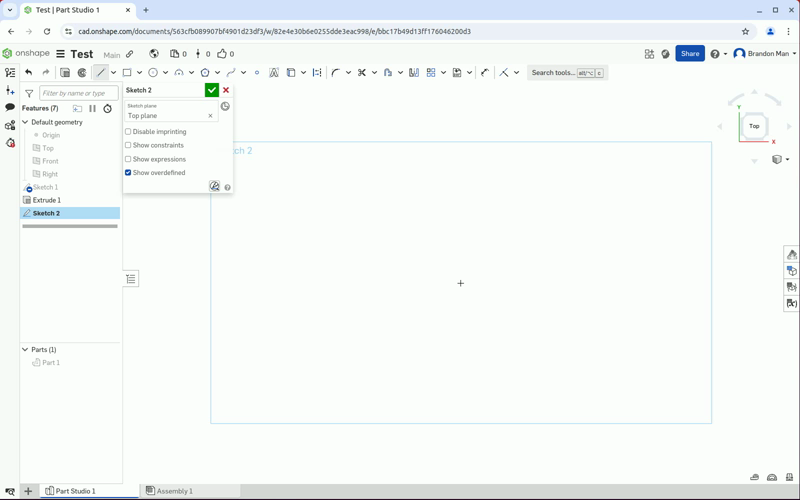
click(460, 282)
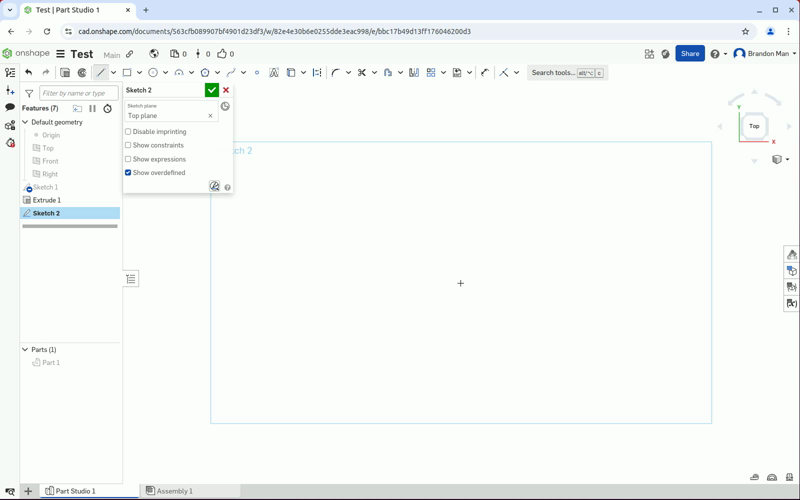
key_up(shift)
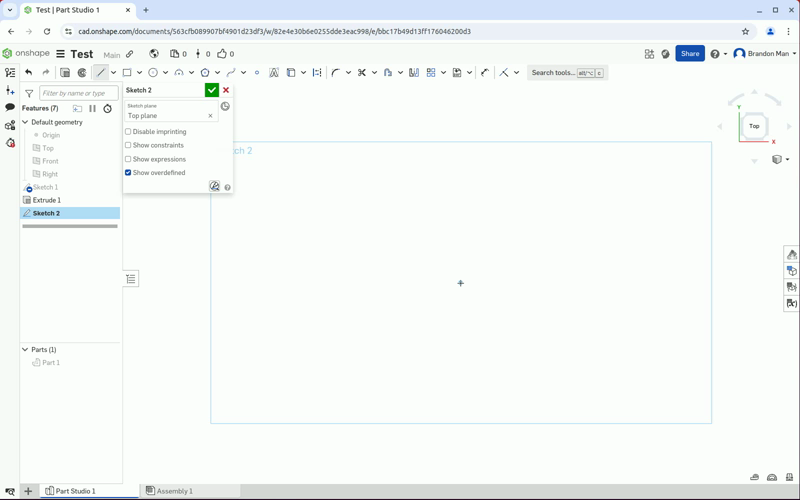
key_down(shift)
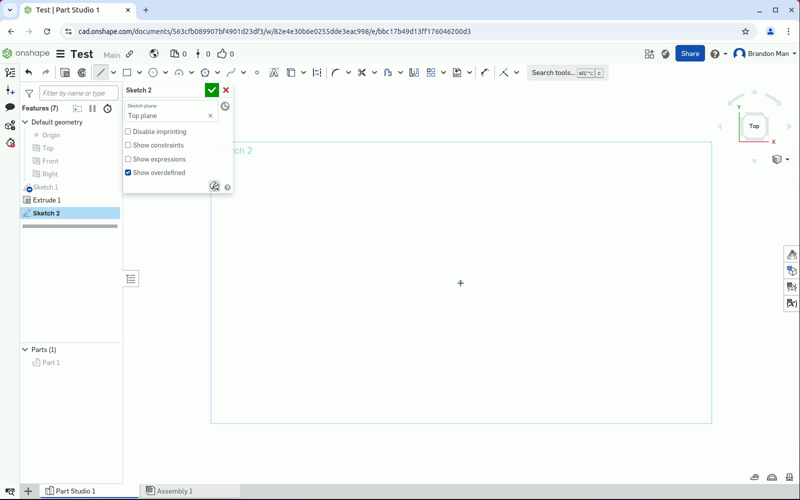
mouse_move(490, 282)
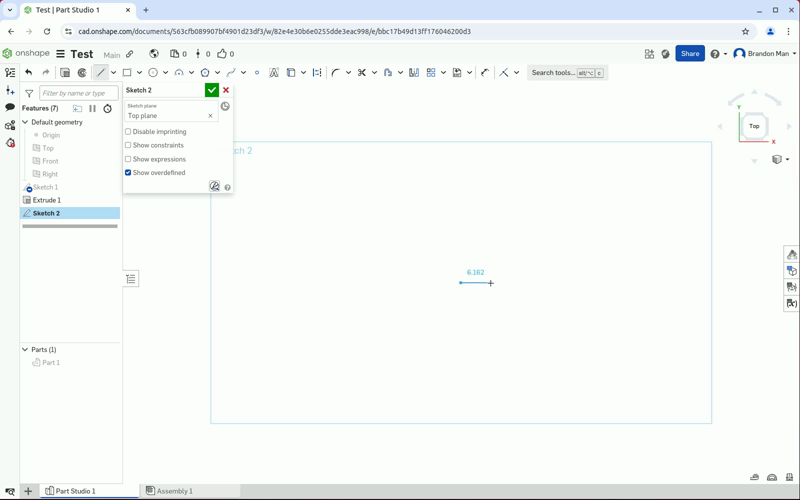
mouse_move(463, 282)
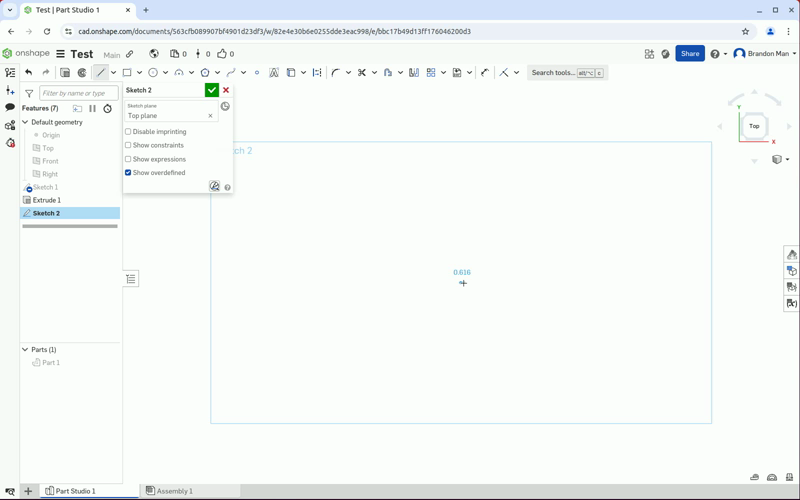
scroll(6)
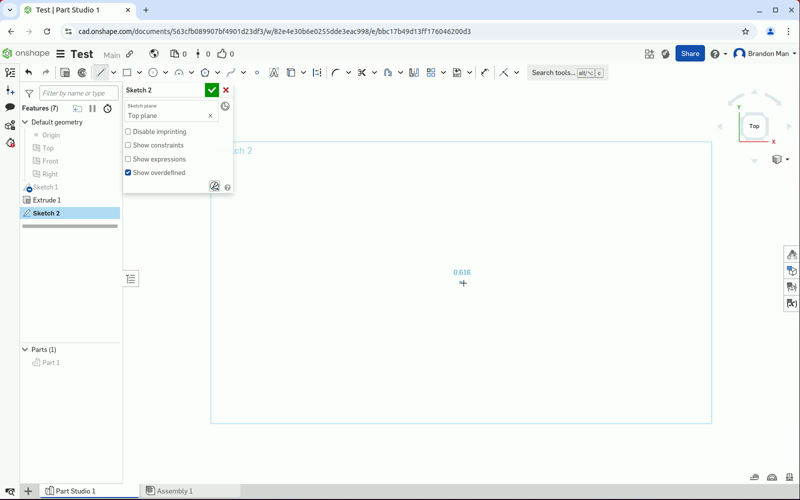
scroll(6)
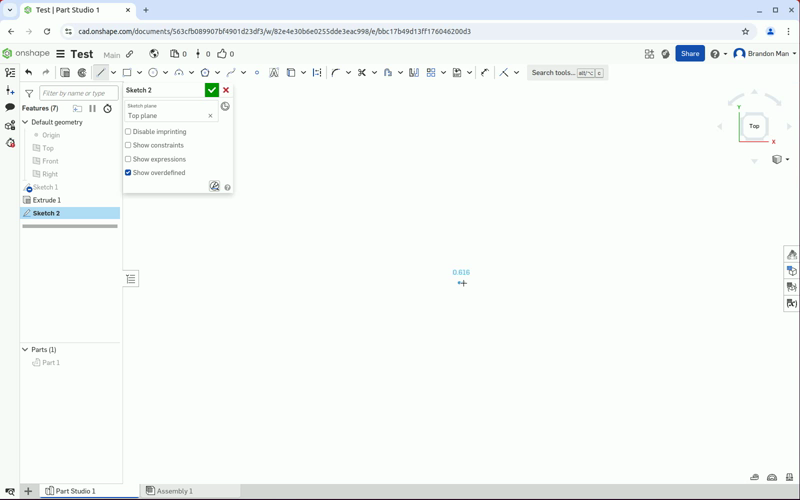
scroll(6)
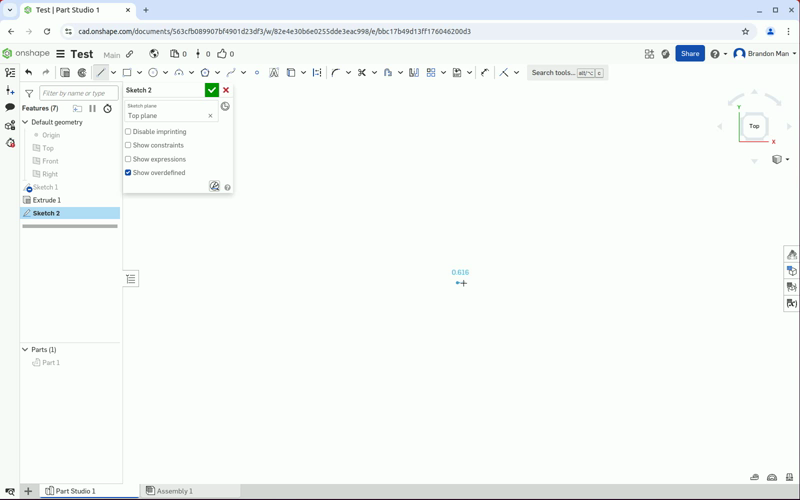
scroll(6)
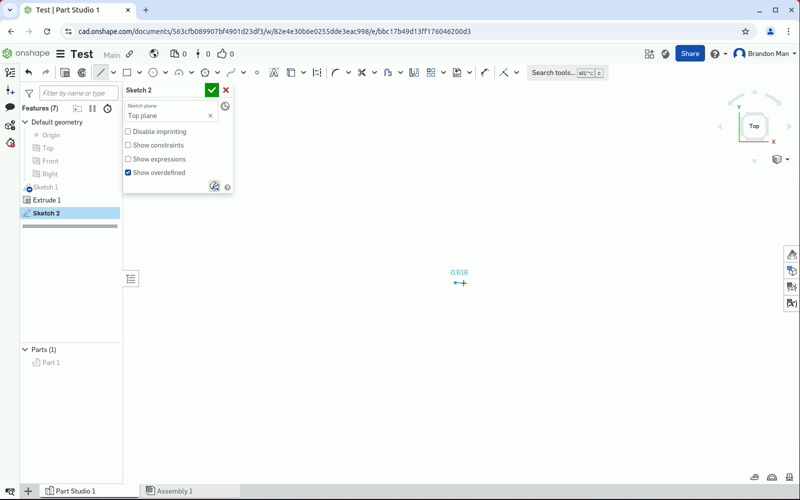
scroll(6)
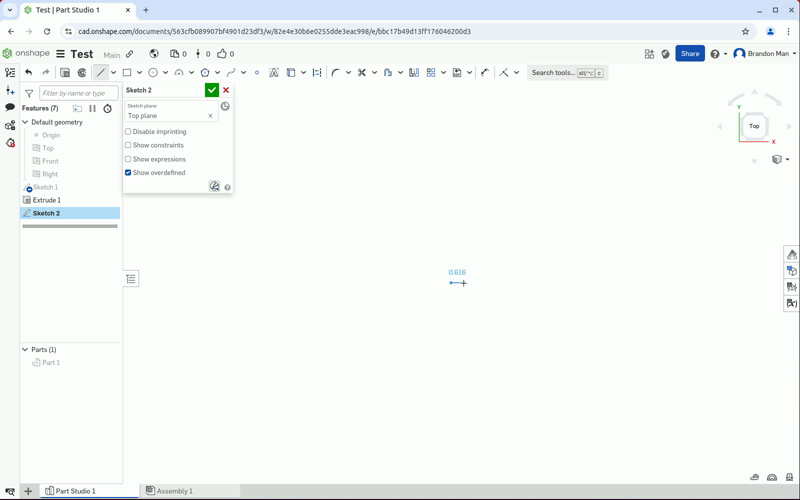
scroll(6)
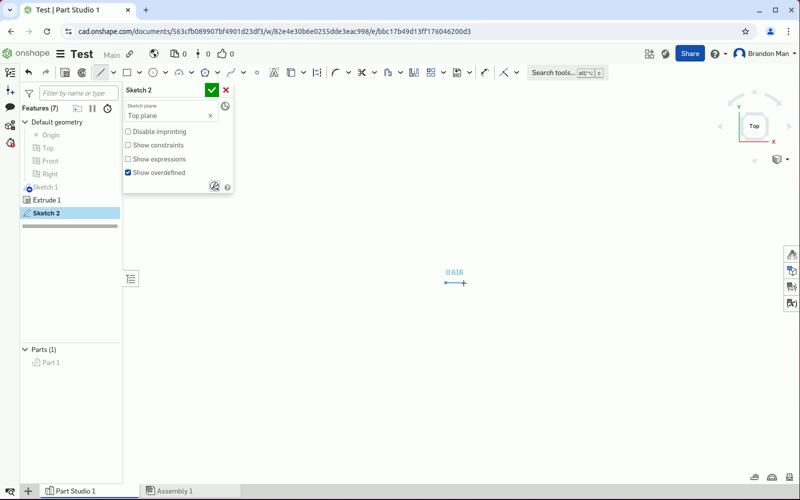
scroll(6)
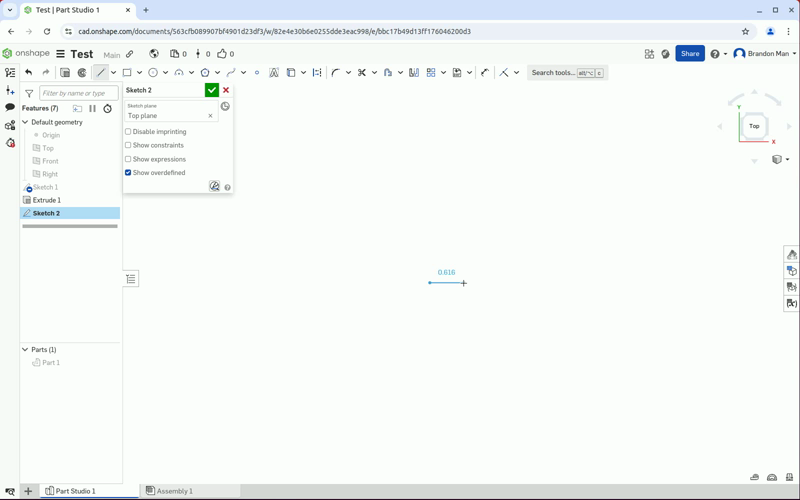
click(463, 282)
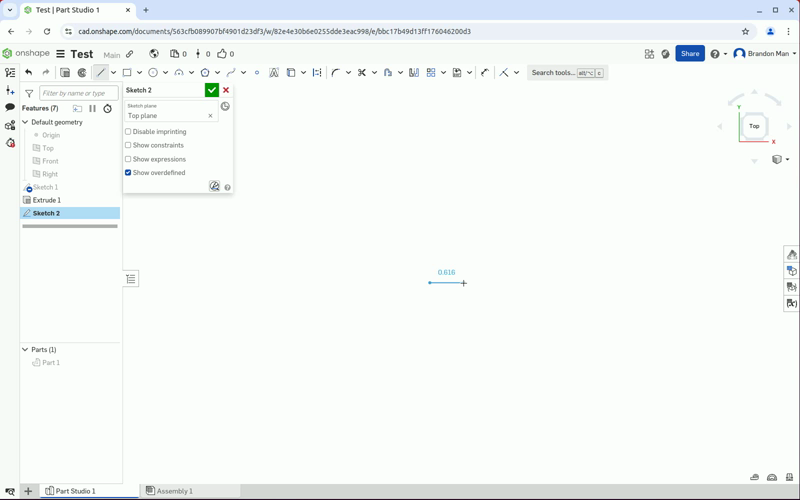
scroll(-6)
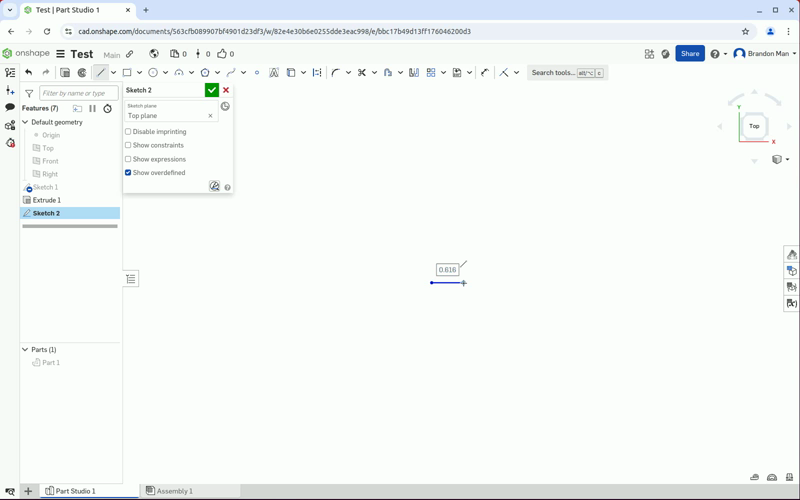
scroll(-6)
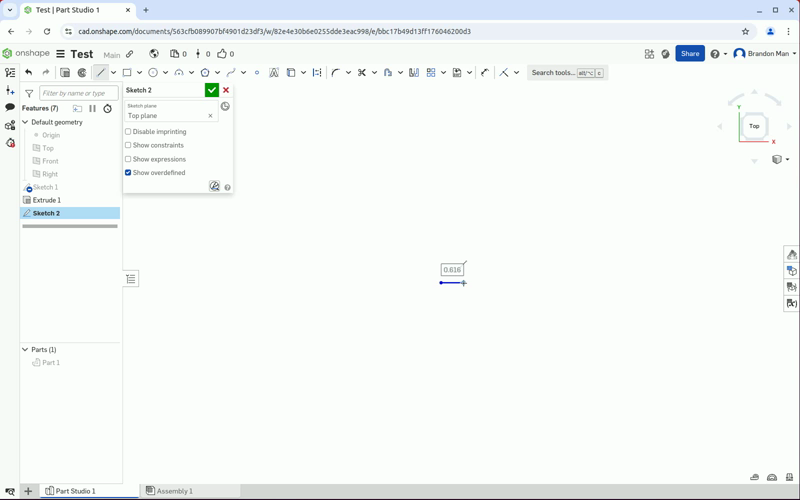
scroll(-6)
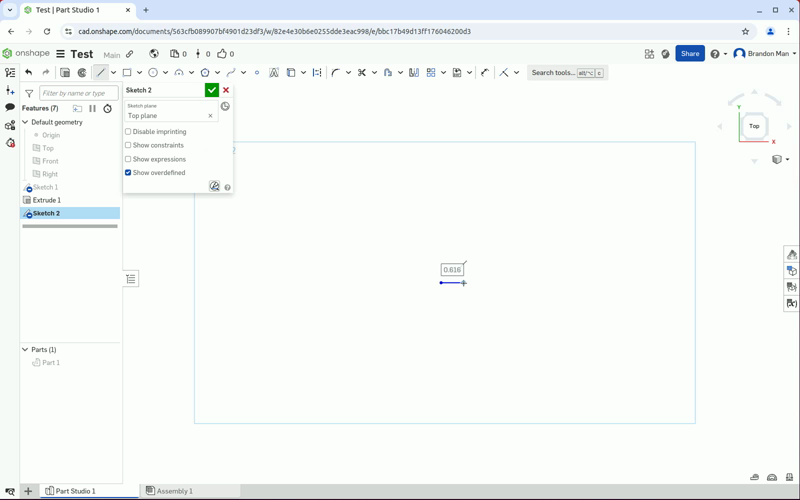
scroll(-6)
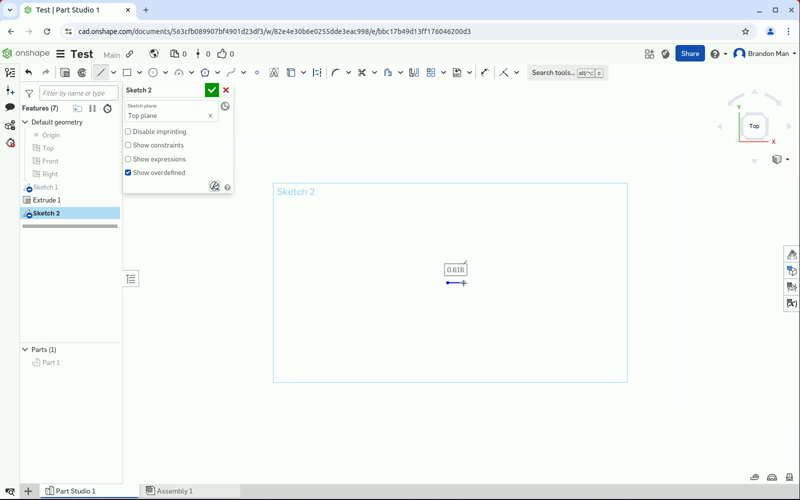
scroll(-6)
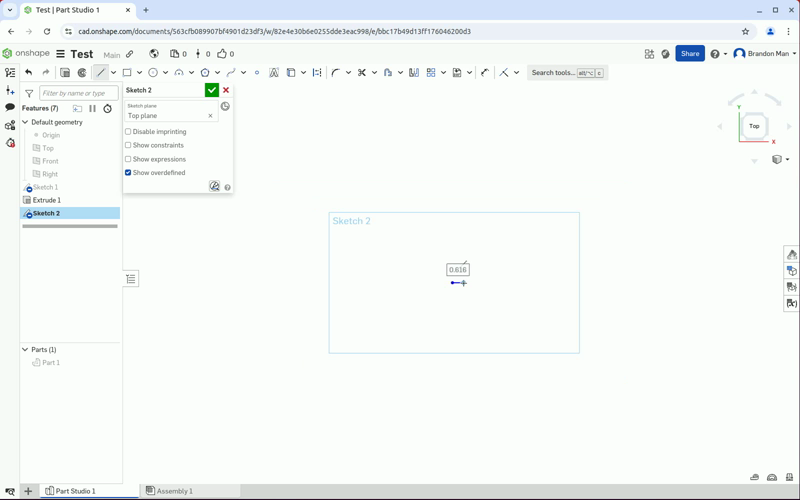
scroll(-6)
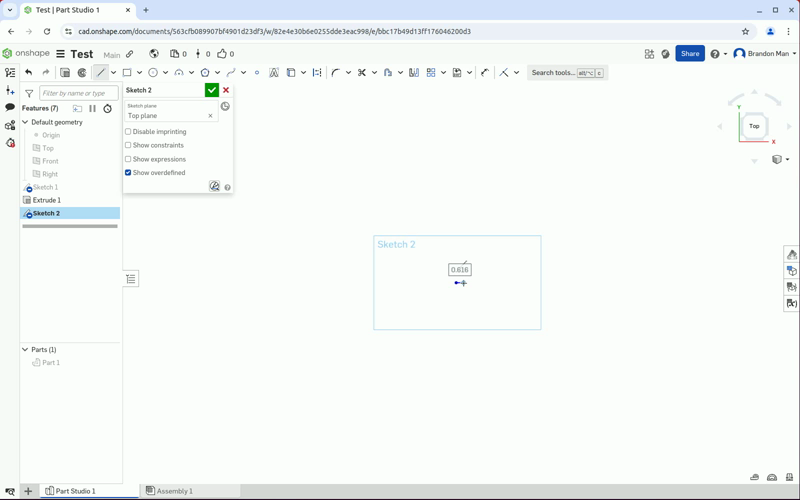
scroll(-6)
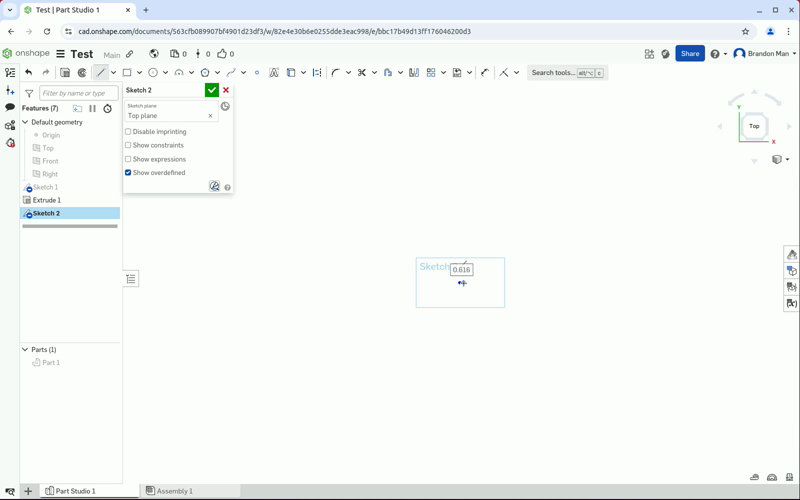
key_up(shift)
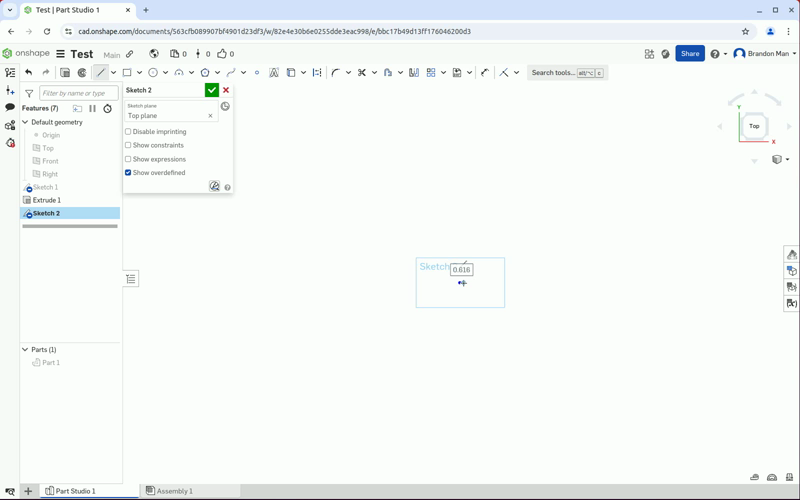
key_down(shift)
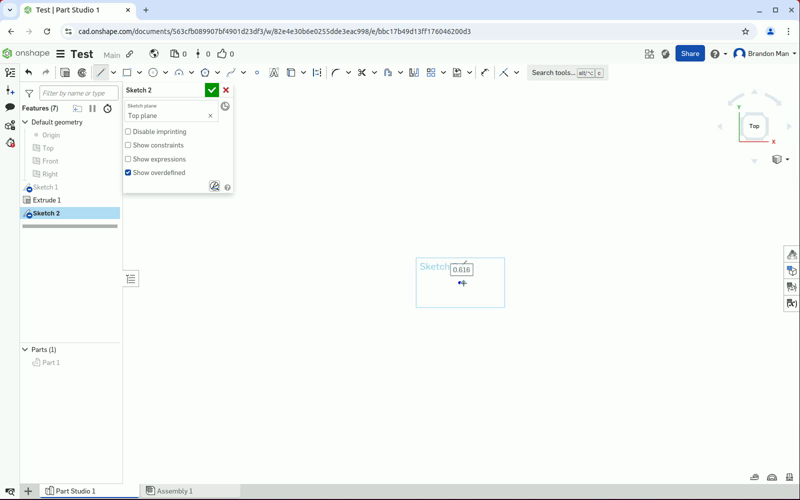
mouse_move(463, 208)
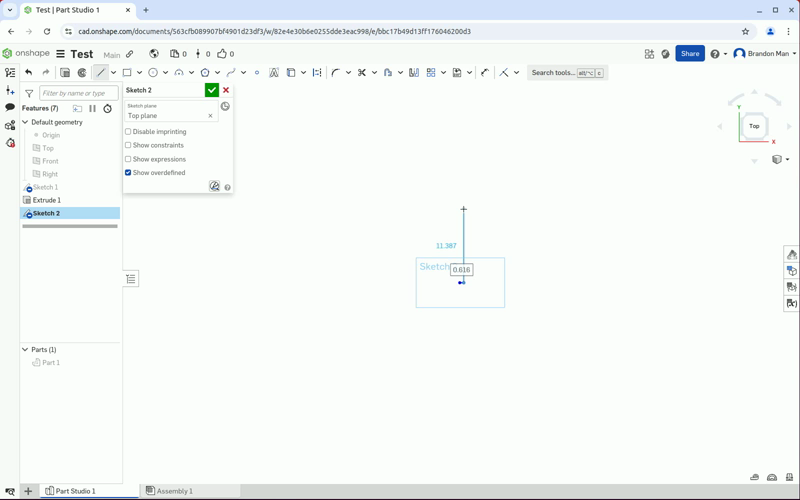
click(463, 208)
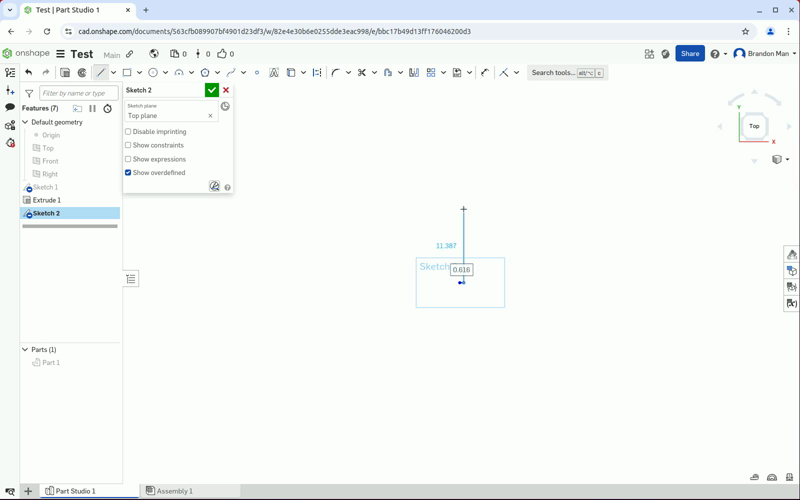
key_up(shift)
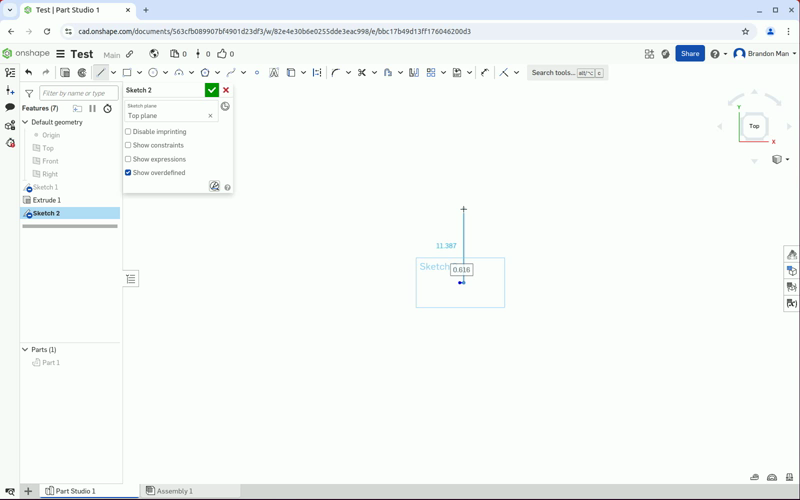
key_down(shift)
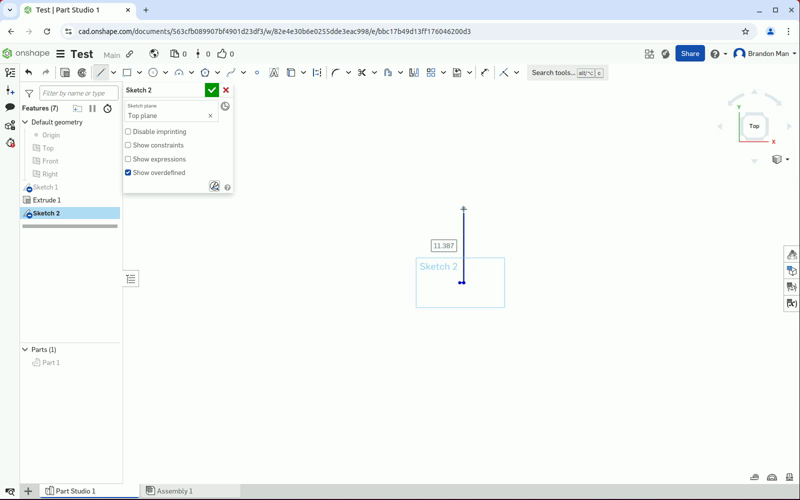
mouse_move(493, 208)
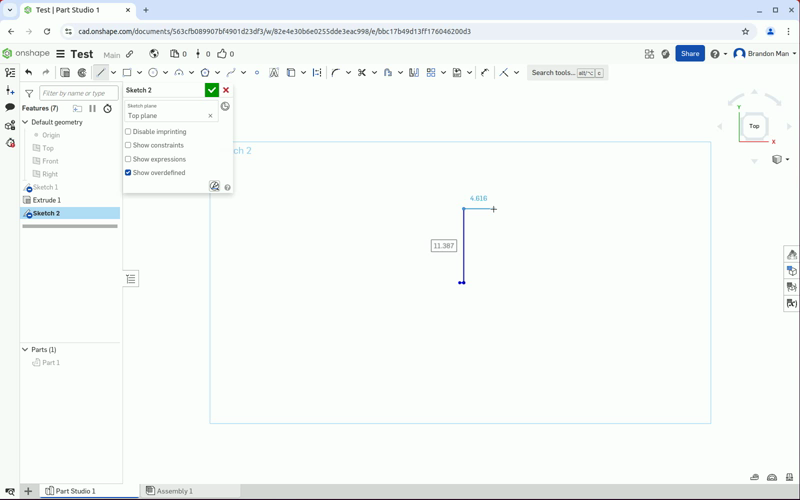
mouse_move(460, 208)
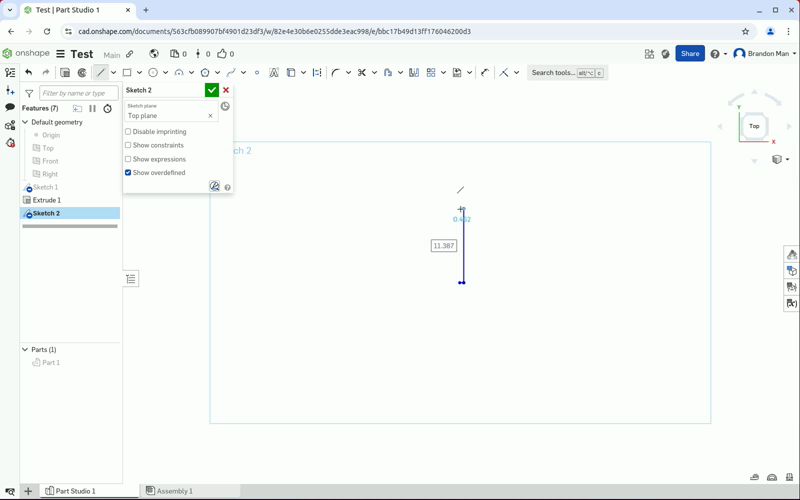
scroll(6)
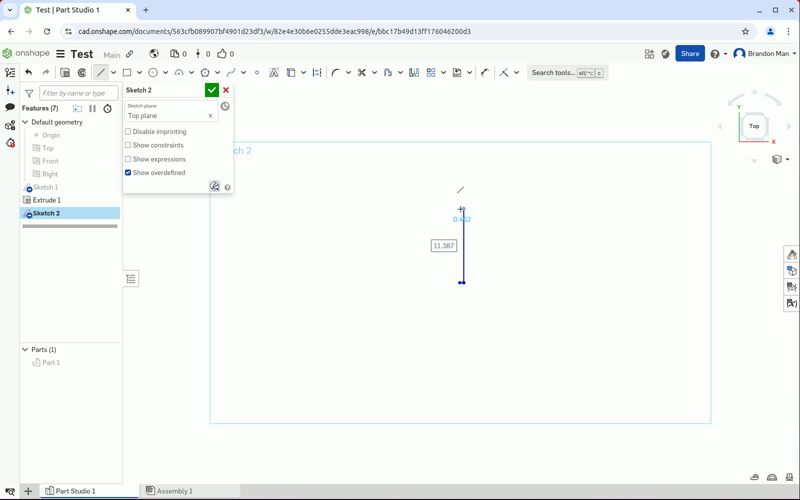
scroll(6)
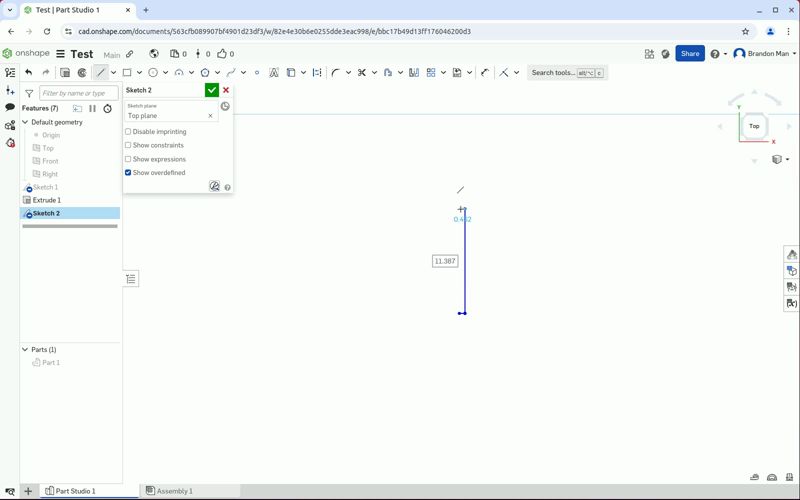
scroll(6)
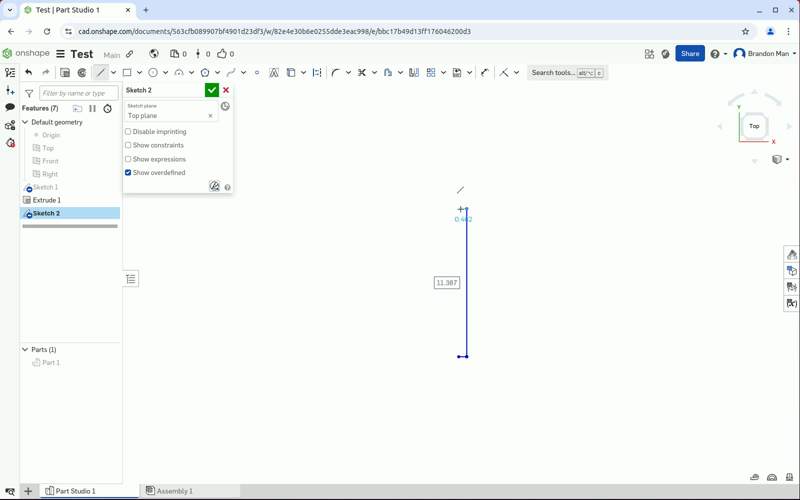
scroll(6)
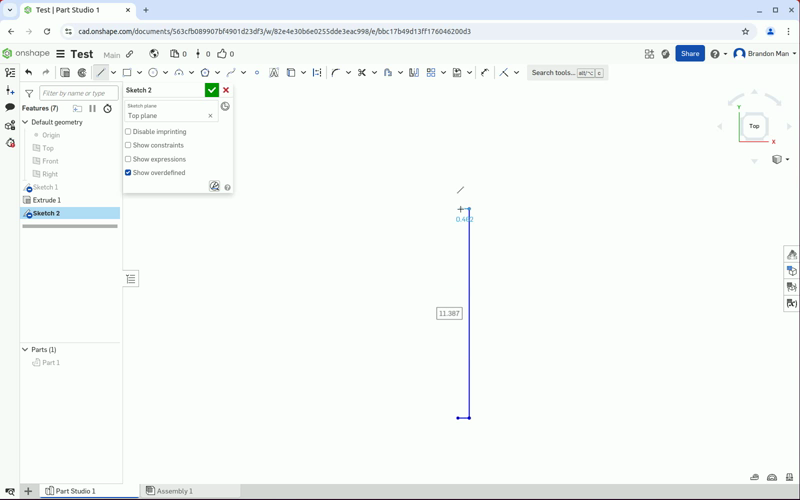
scroll(6)
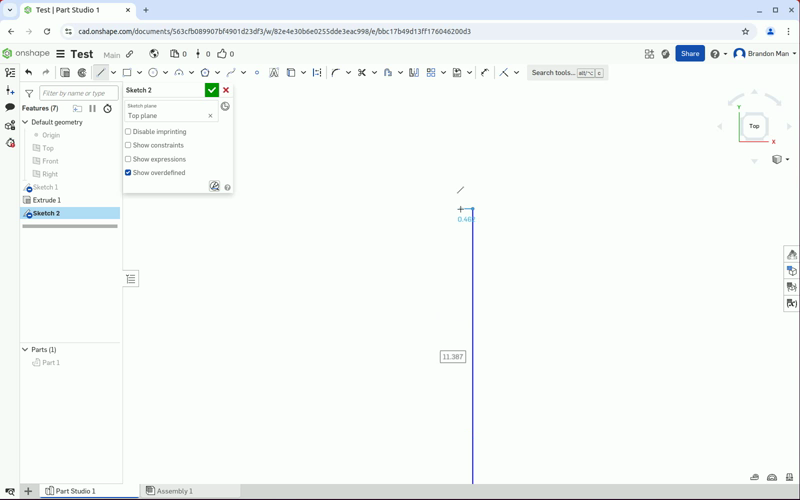
scroll(6)
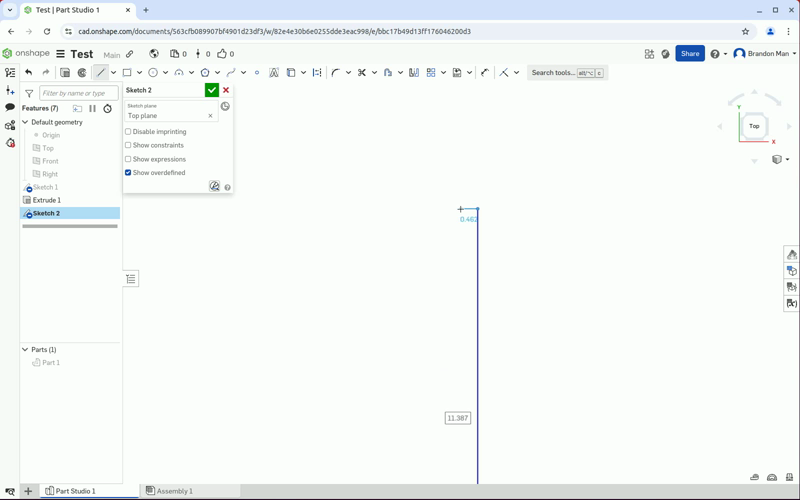
scroll(6)
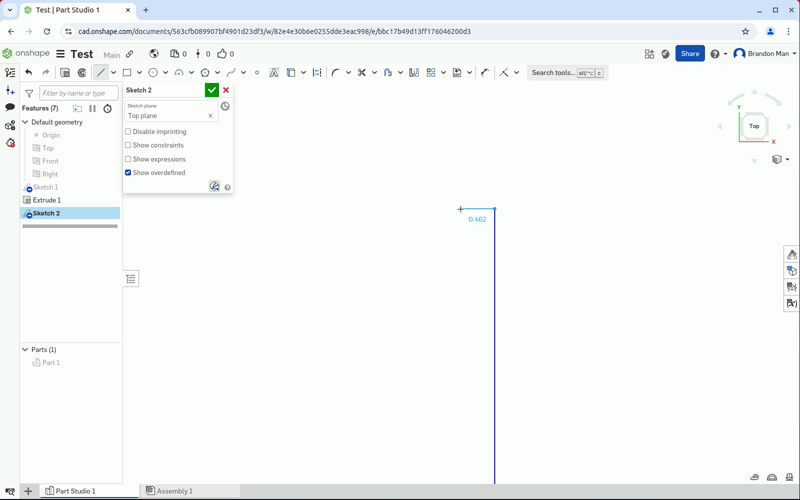
click(460, 208)
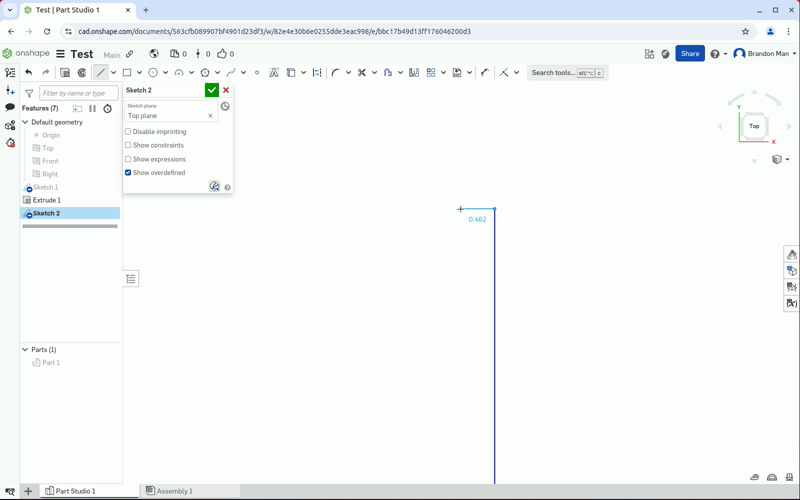
scroll(-6)
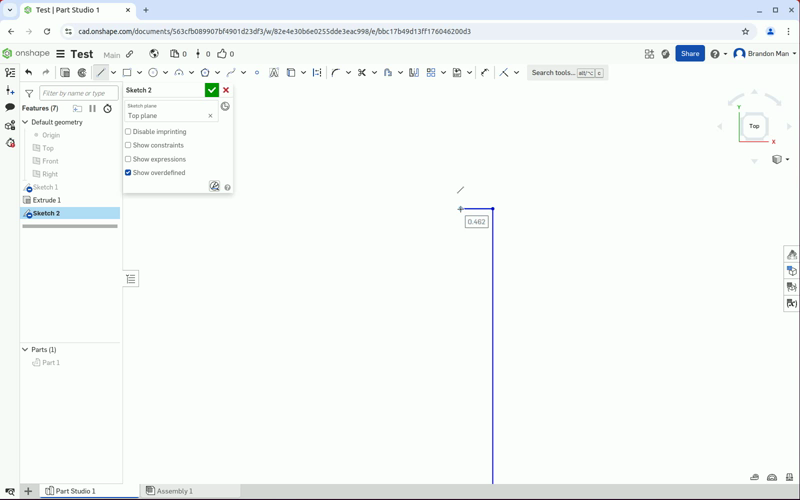
scroll(-6)
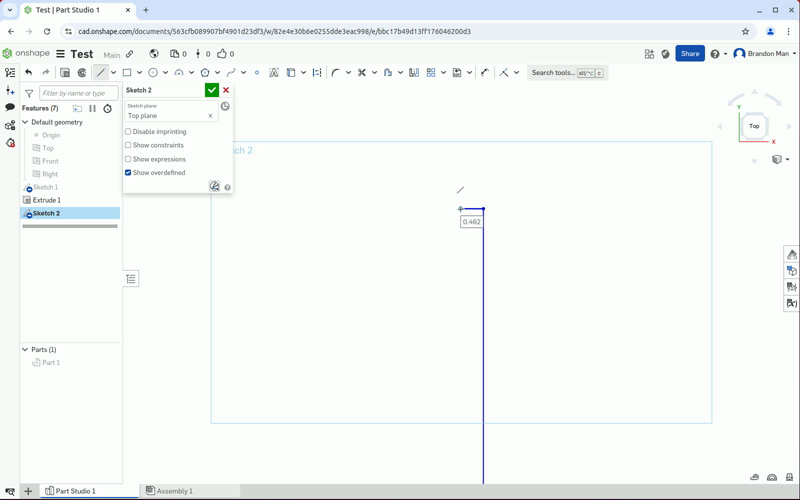
scroll(-6)
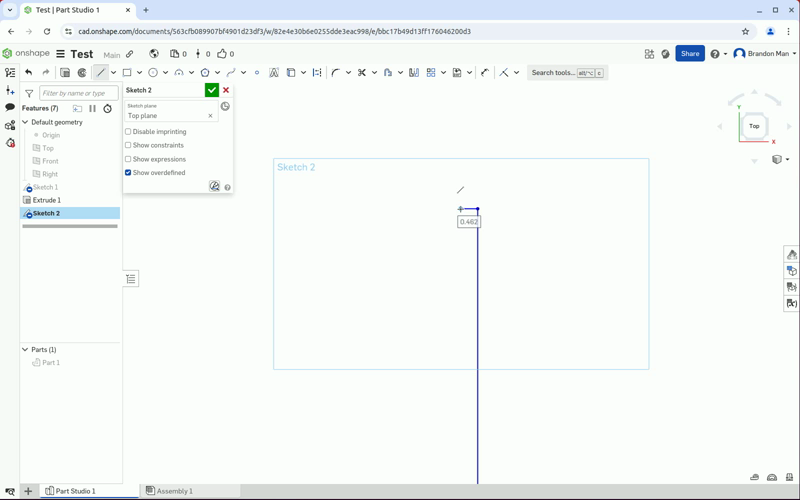
scroll(-6)
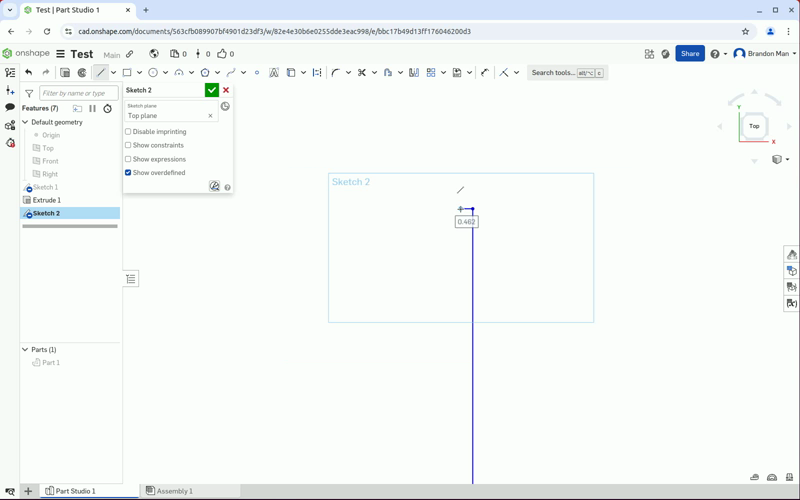
scroll(-6)
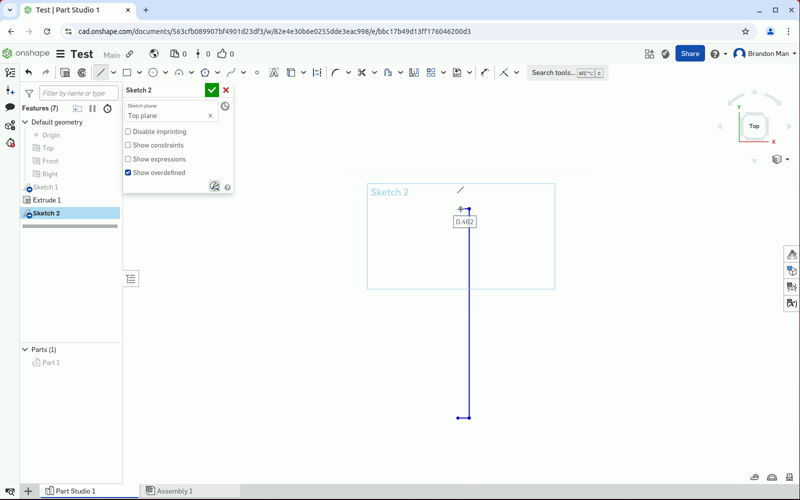
scroll(-6)
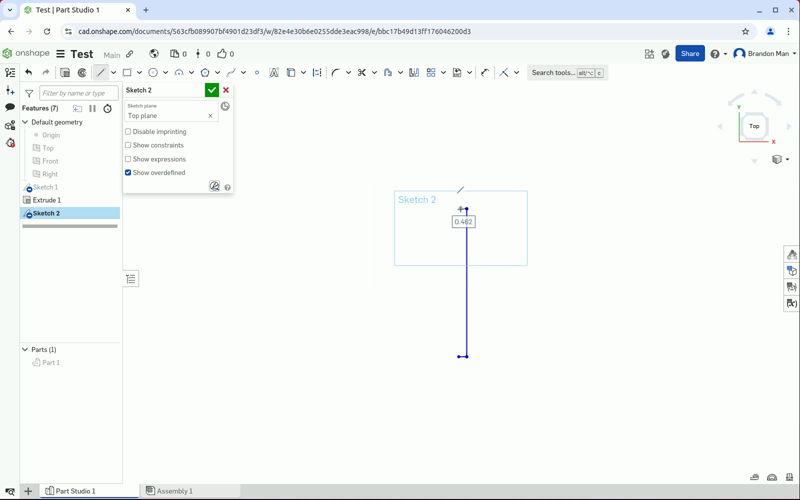
scroll(-6)
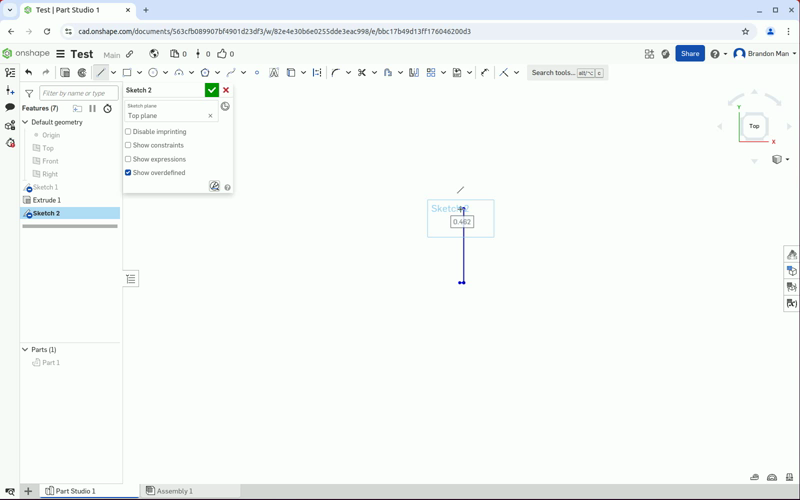
key_up(shift)
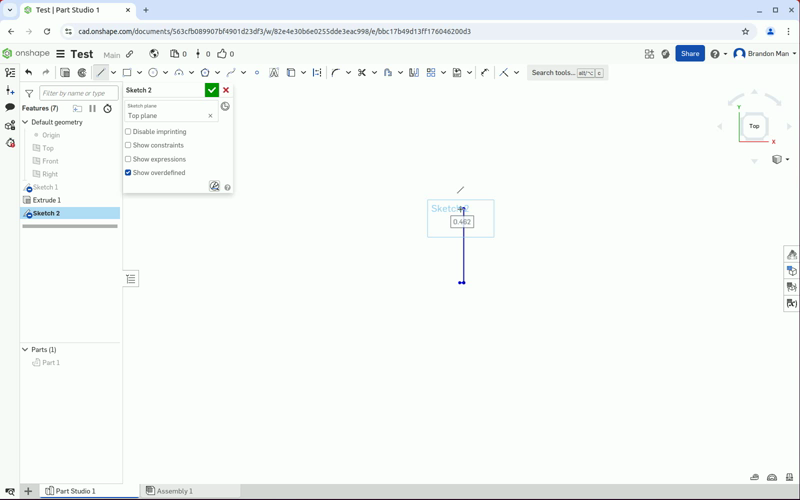
key_down(shift)
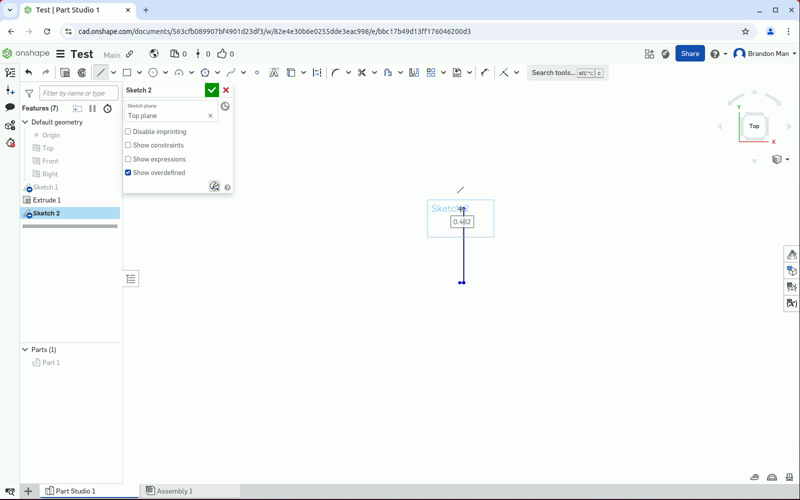
mouse_move(460, 282)
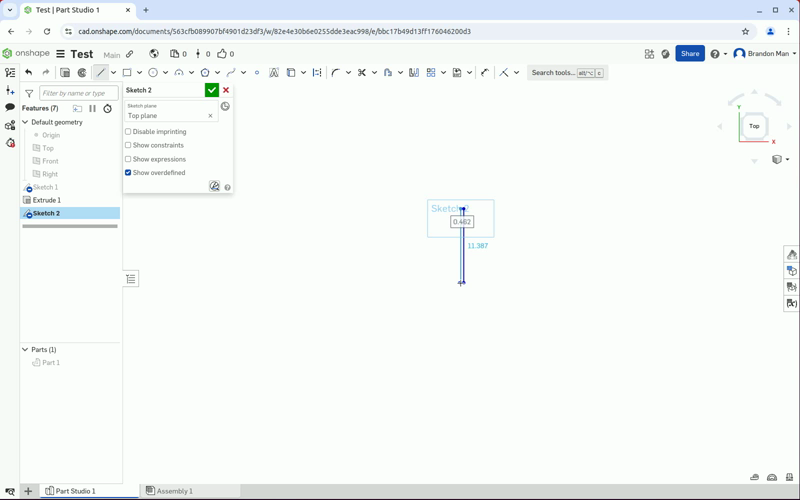
scroll(6)
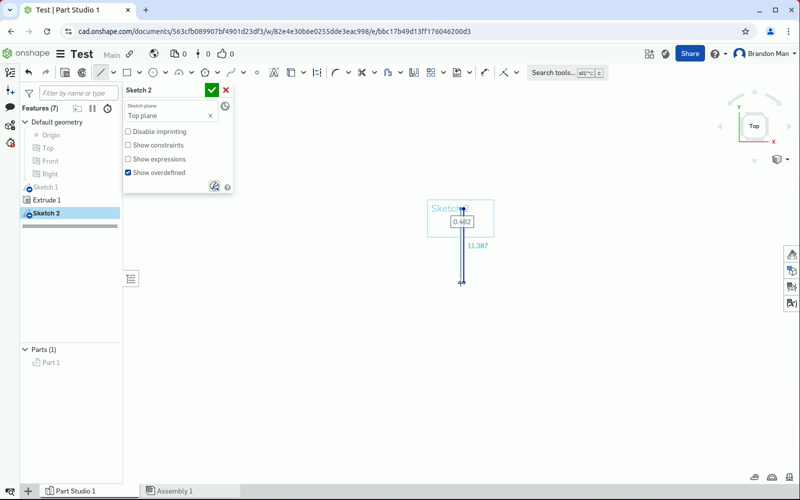
scroll(6)
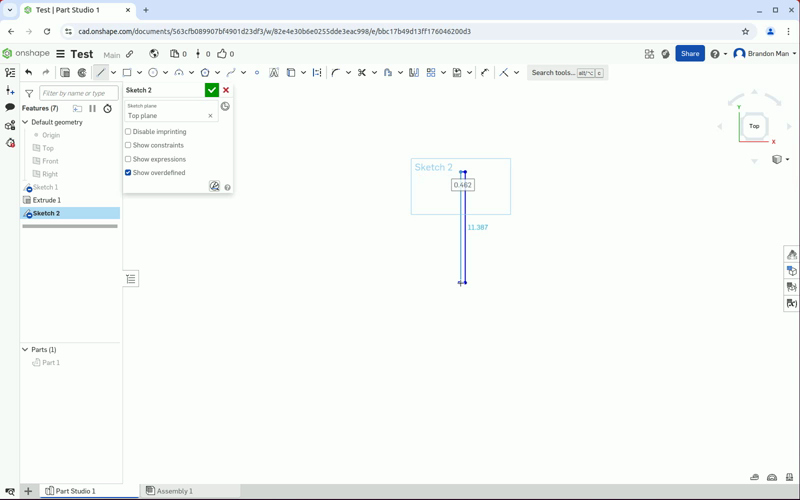
scroll(6)
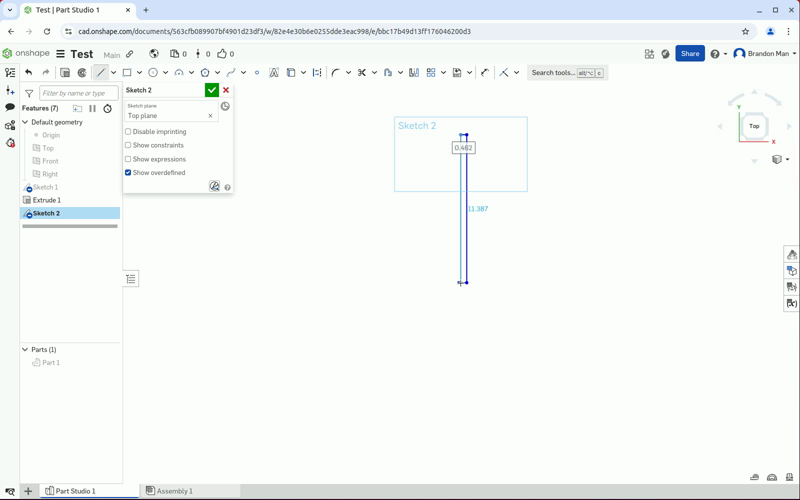
scroll(6)
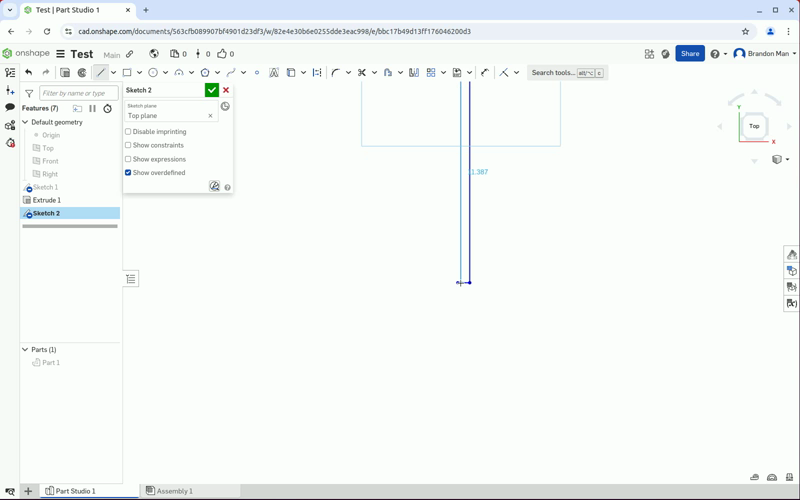
scroll(6)
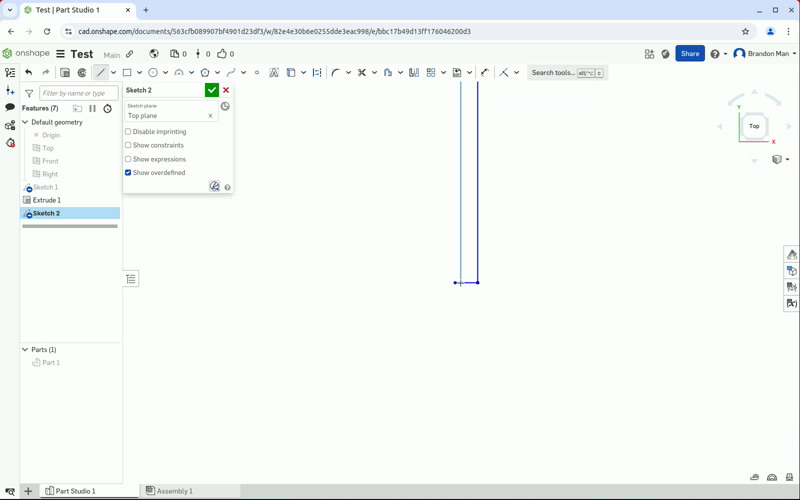
scroll(6)
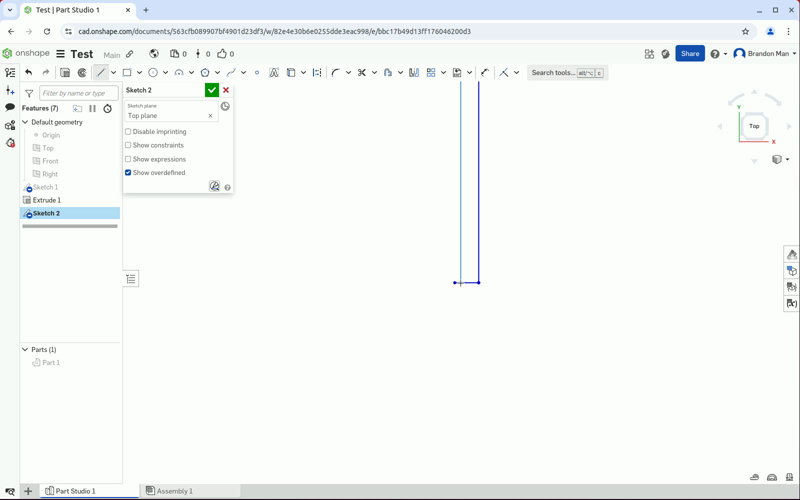
scroll(6)
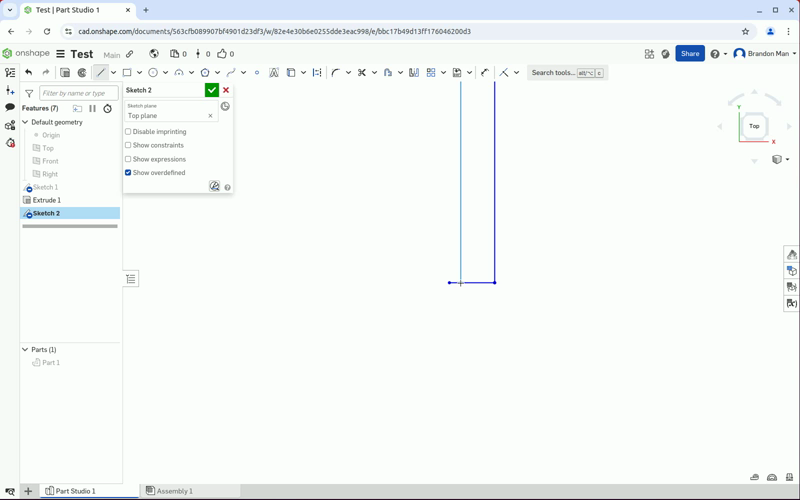
key_up(shift)
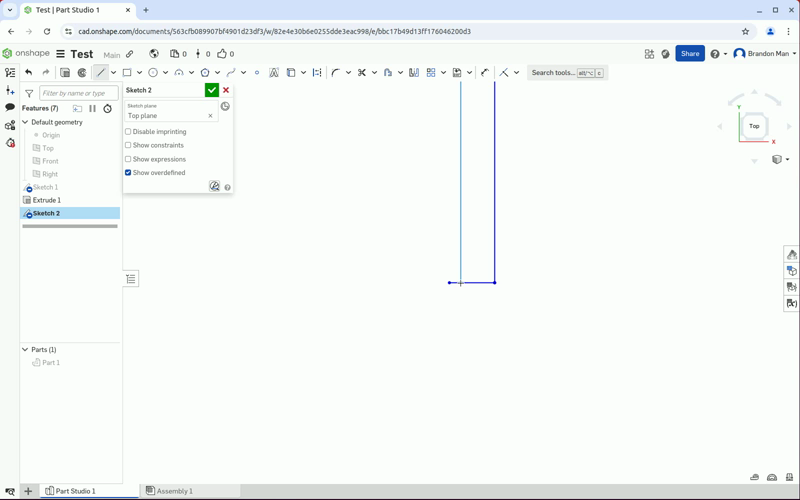
click(460, 282)
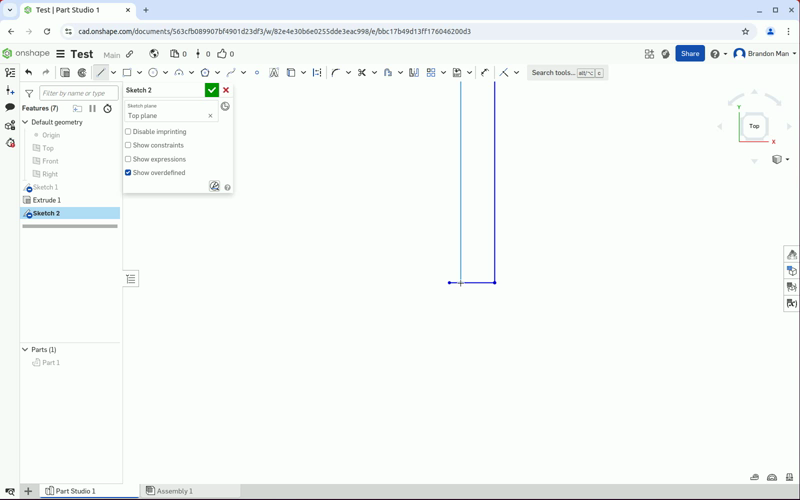
scroll(-6)
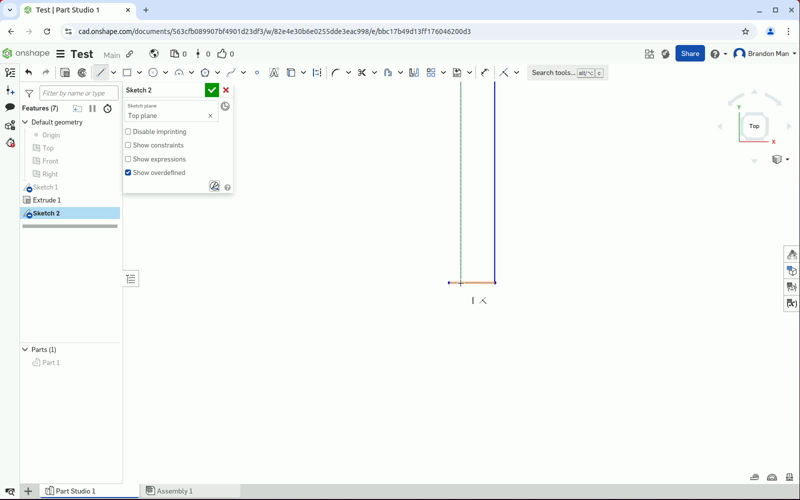
scroll(-6)
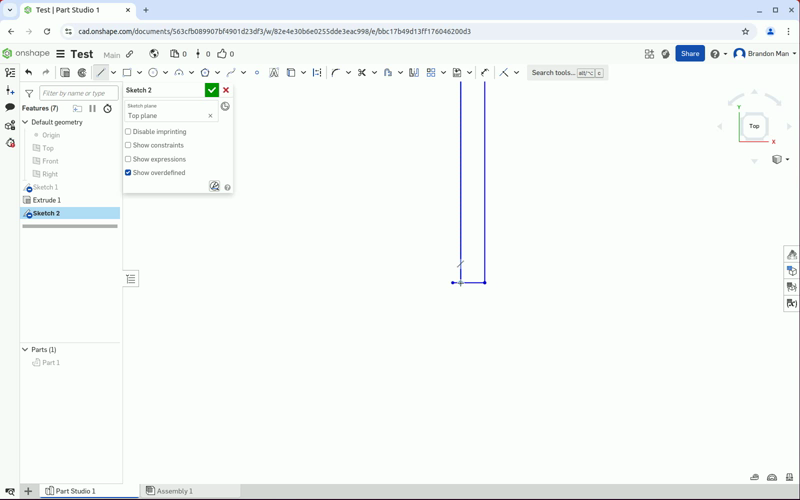
scroll(-6)
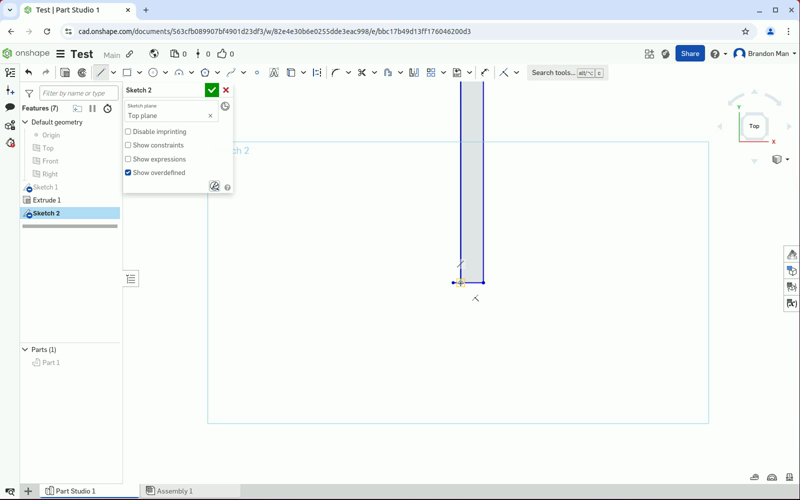
scroll(-6)
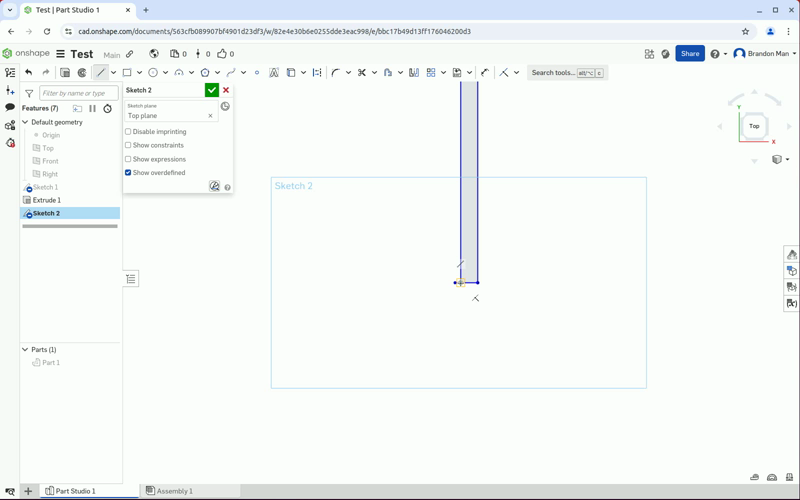
scroll(-6)
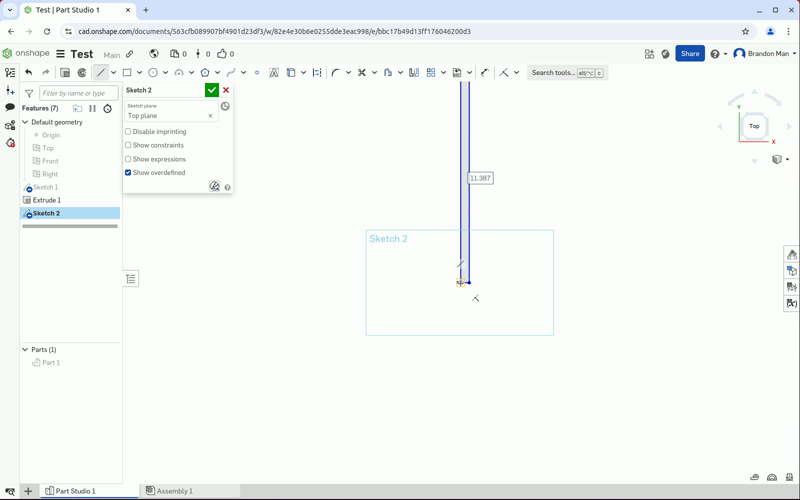
scroll(-6)
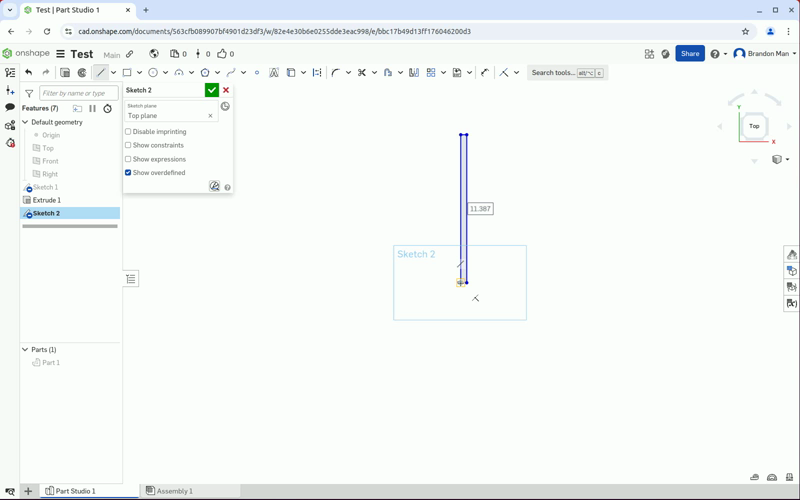
scroll(-6)
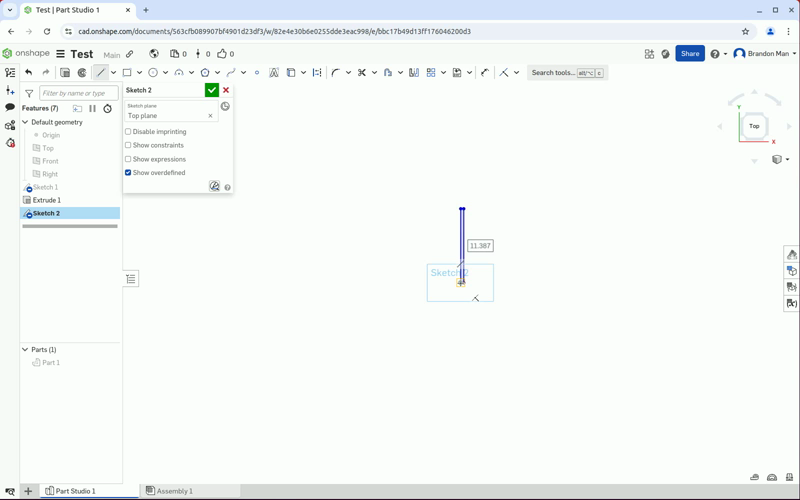
key(esc)
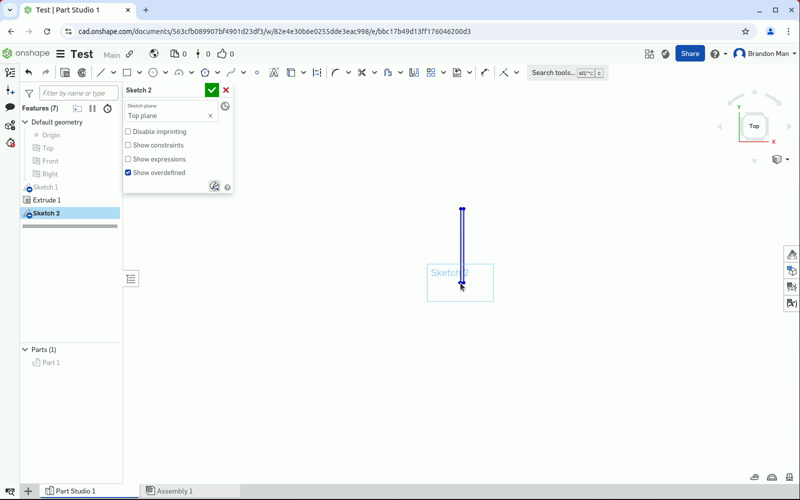
mouse_move(461, 209)
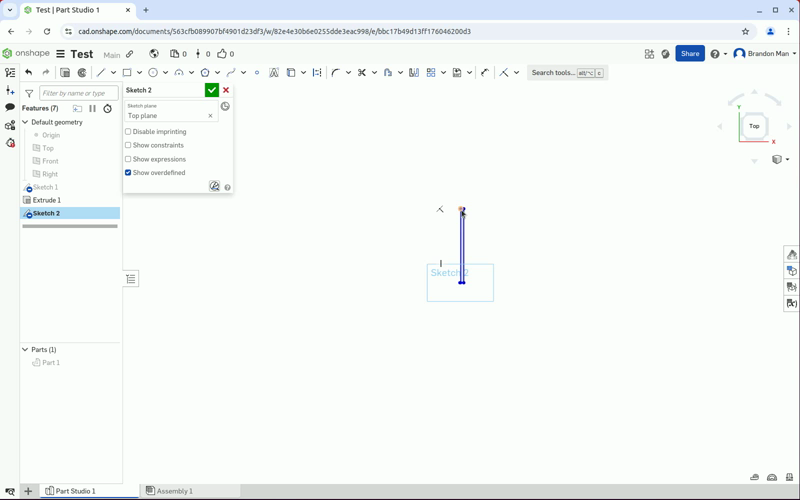
scroll(6)
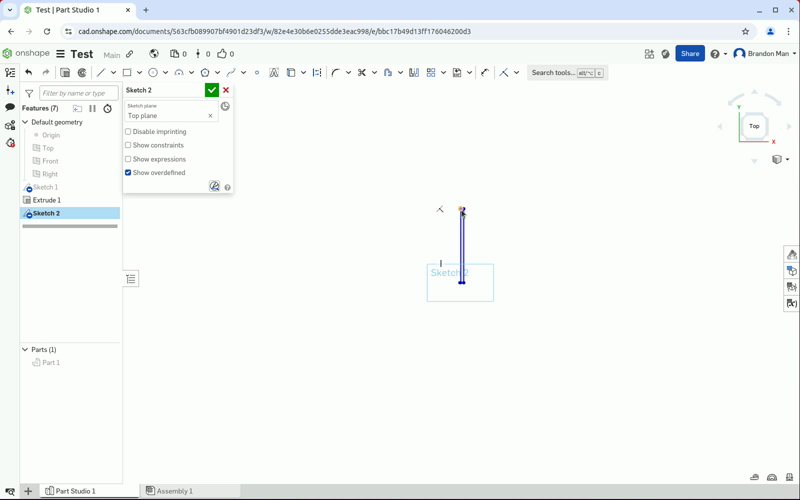
scroll(6)
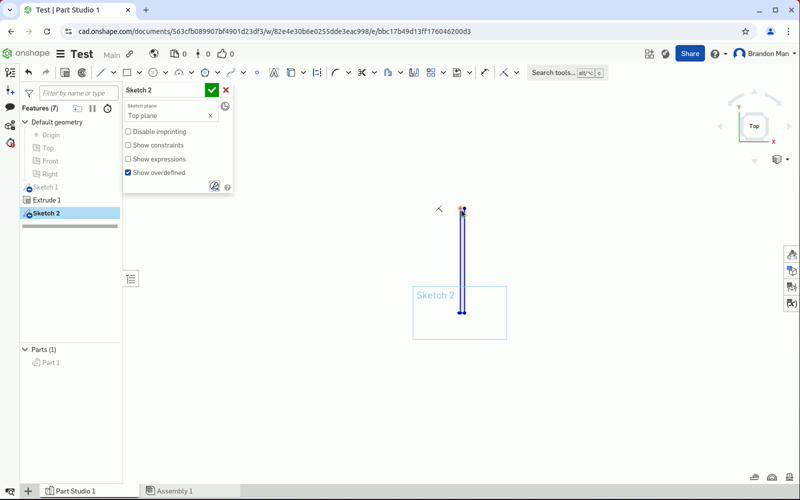
scroll(6)
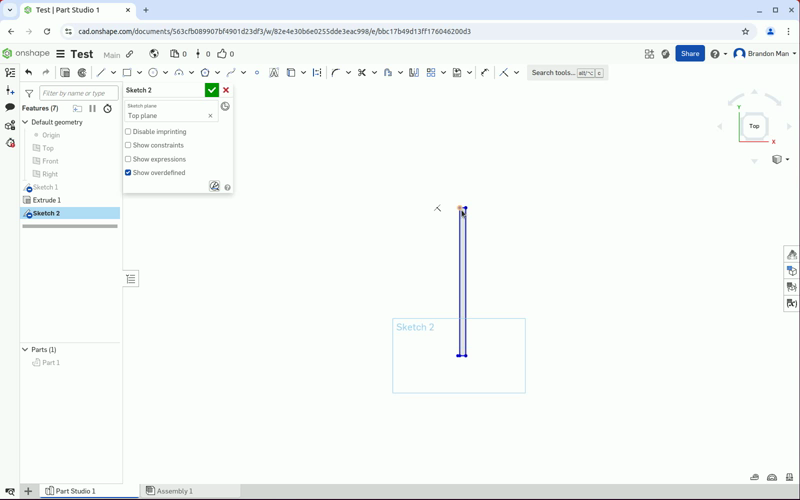
scroll(6)
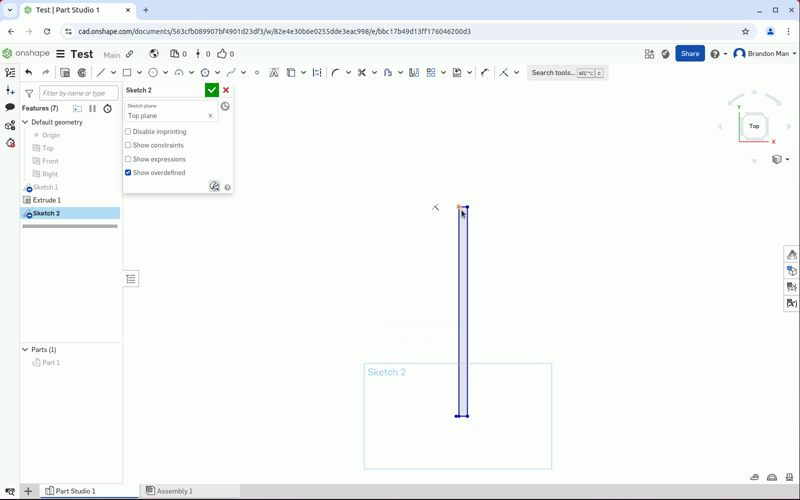
scroll(6)
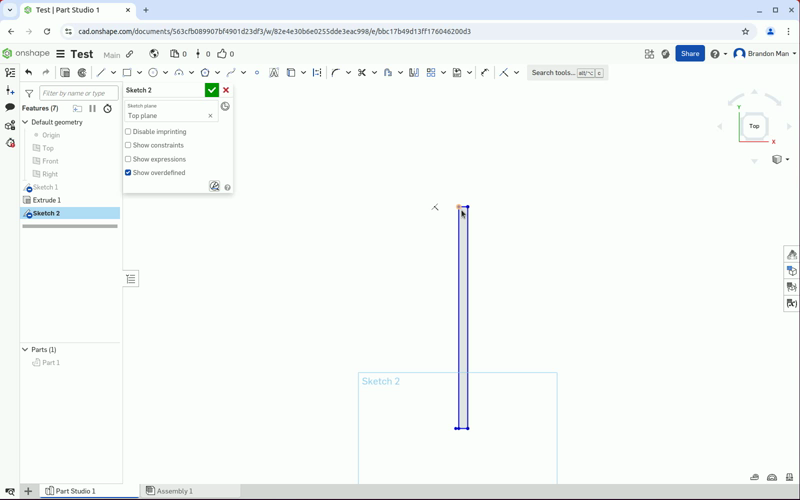
scroll(6)
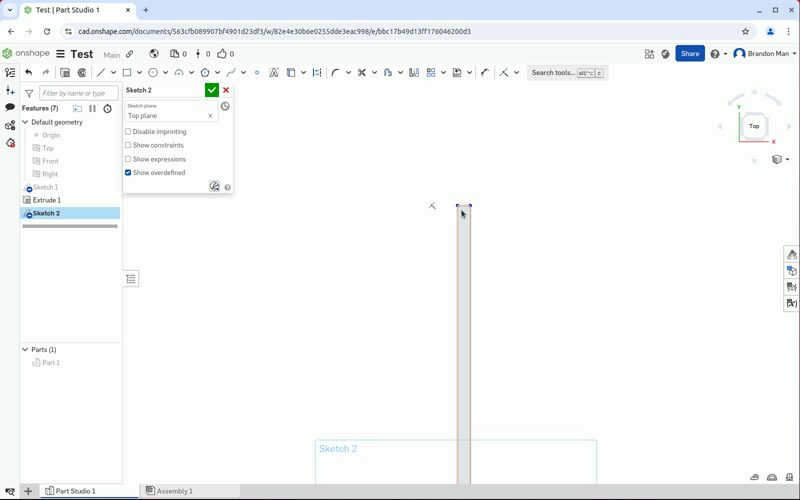
scroll(6)
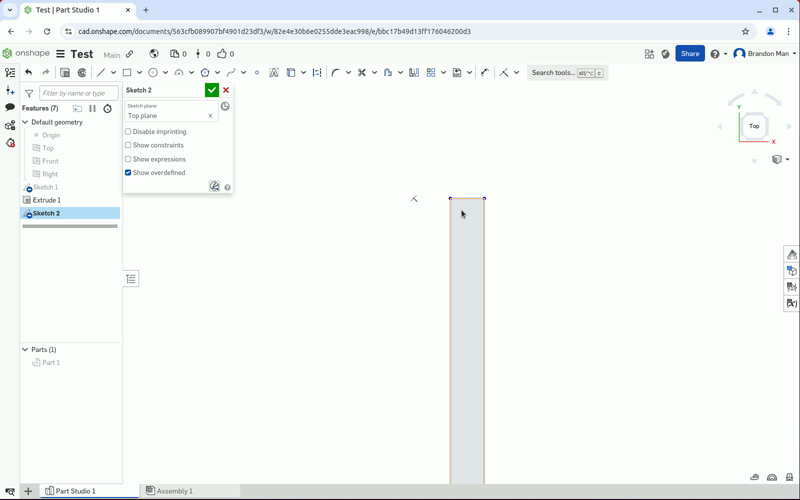
click(461, 209)
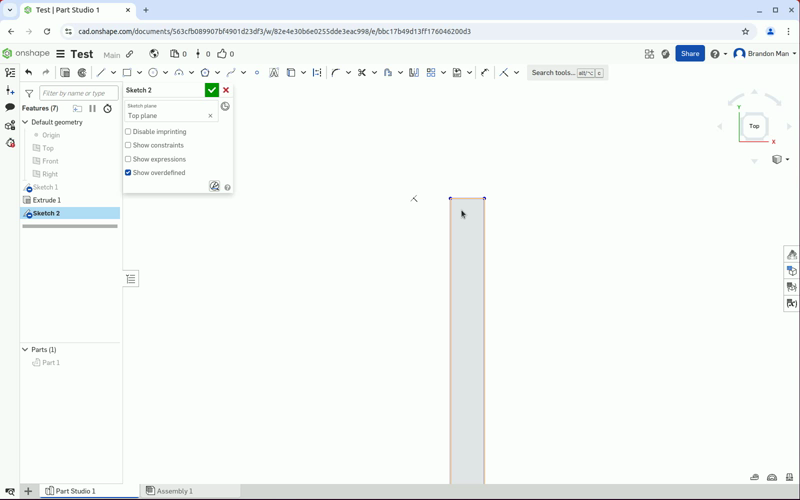
scroll(-6)
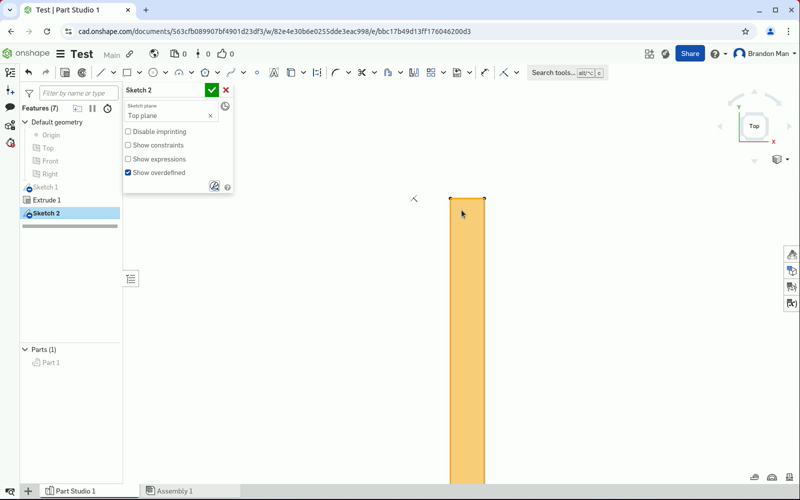
scroll(-6)
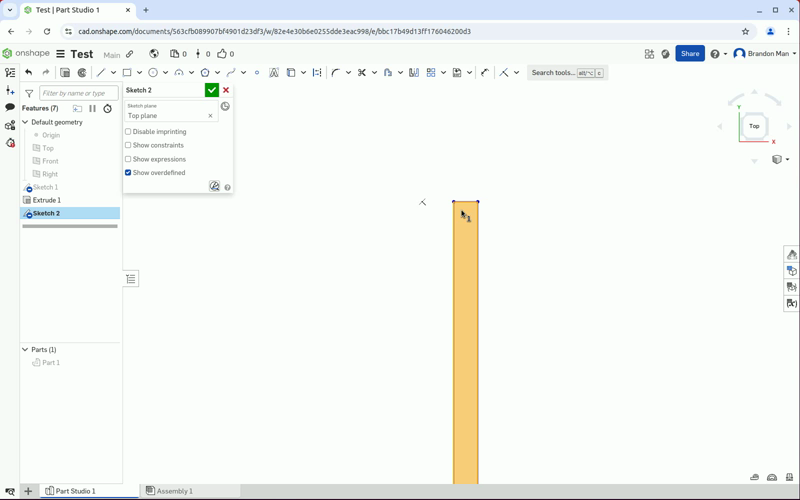
scroll(-6)
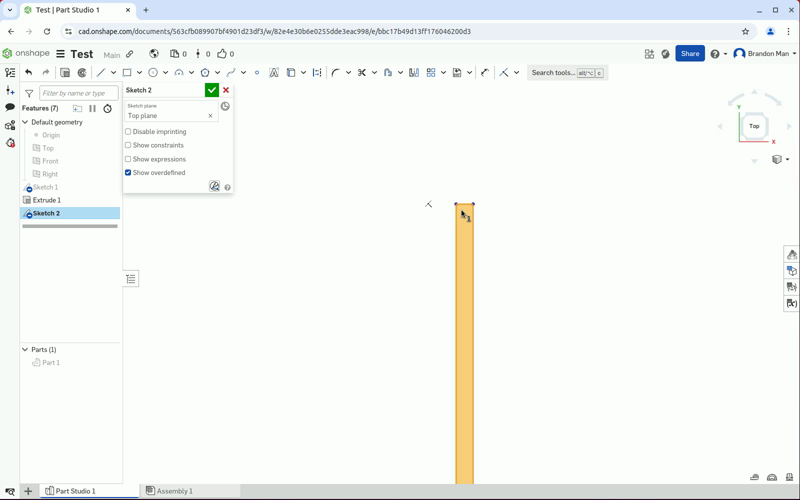
scroll(-6)
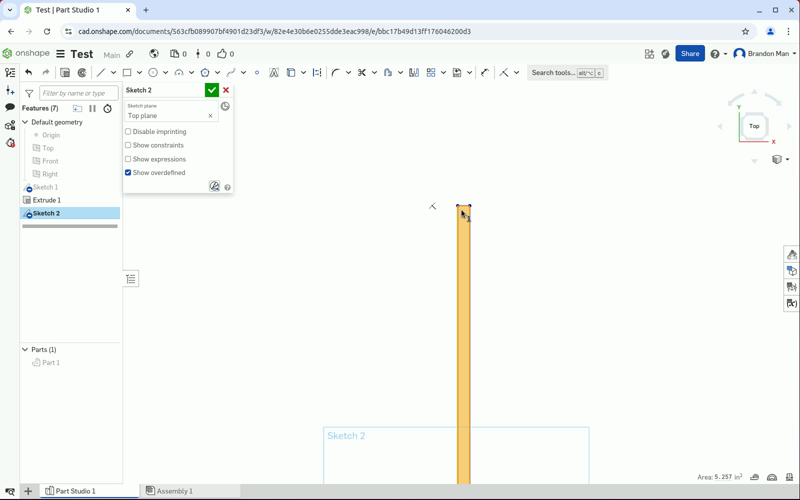
scroll(-6)
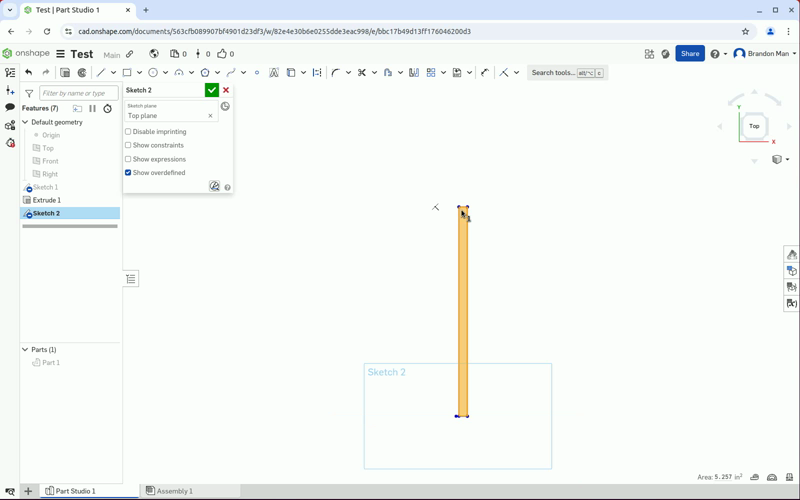
scroll(-6)
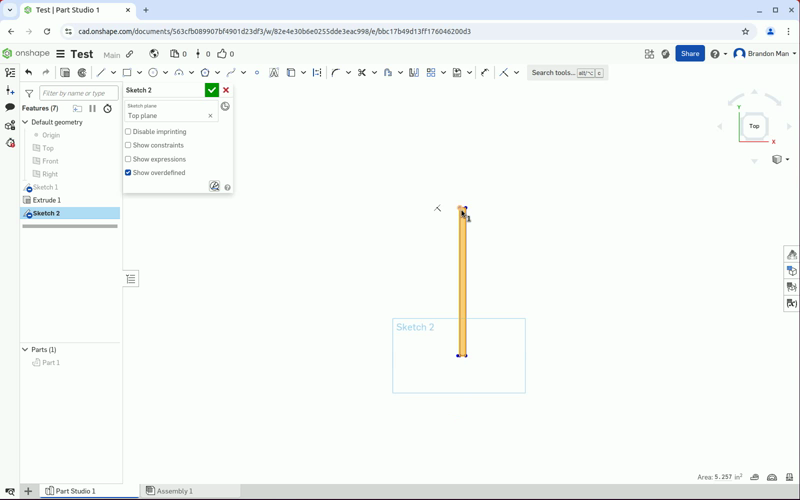
scroll(-6)
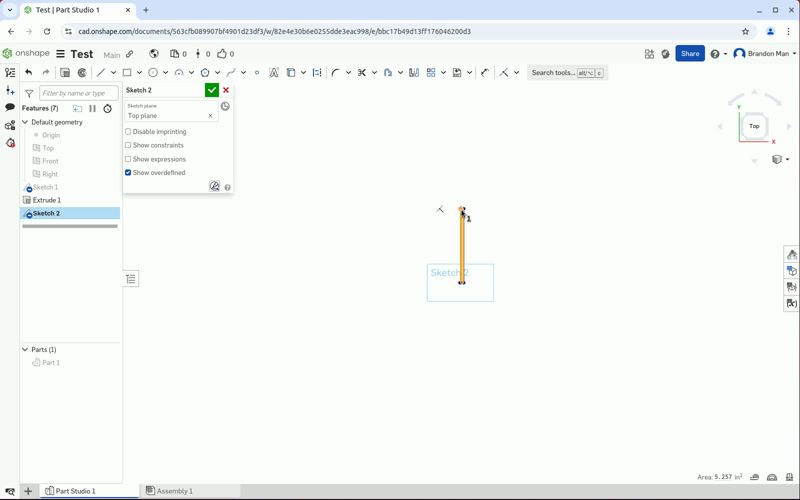
mouse_move(73, 352)
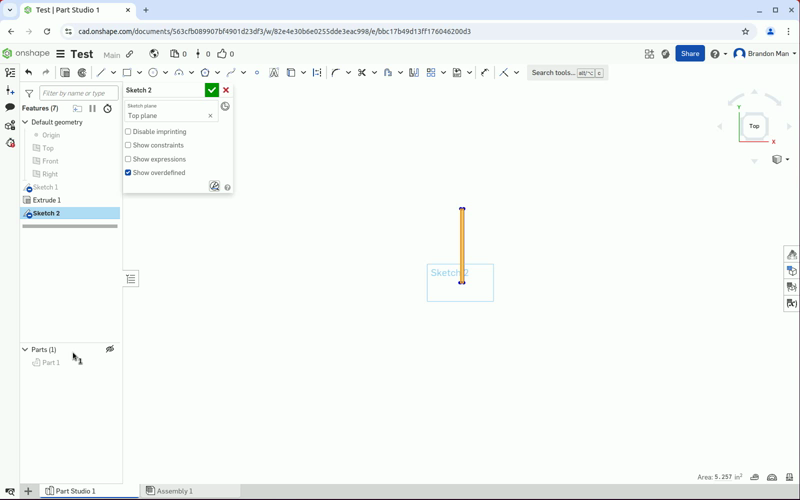
key(shift+y)
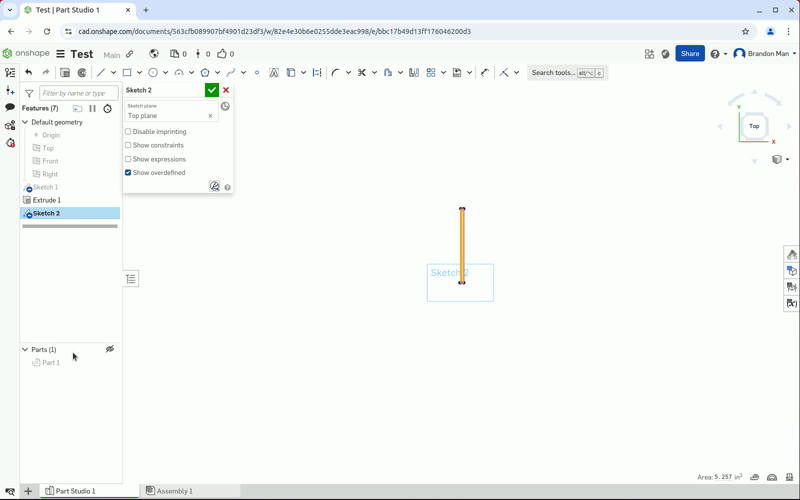
key(shift+e)
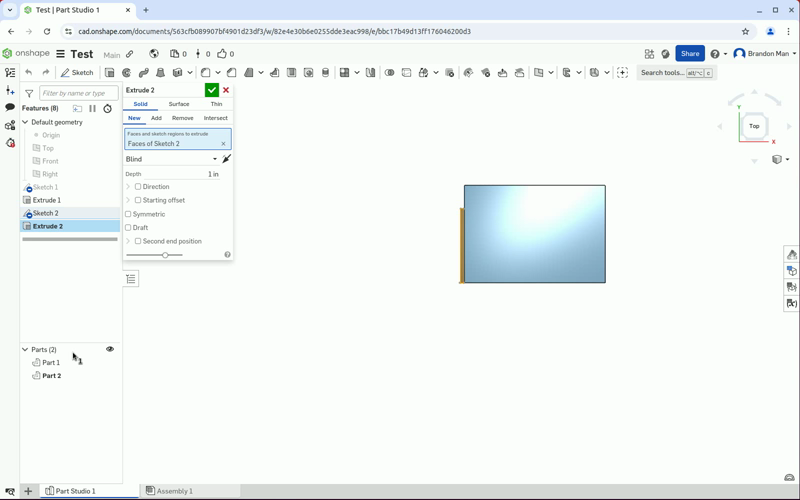
mouse_move(143, 106)
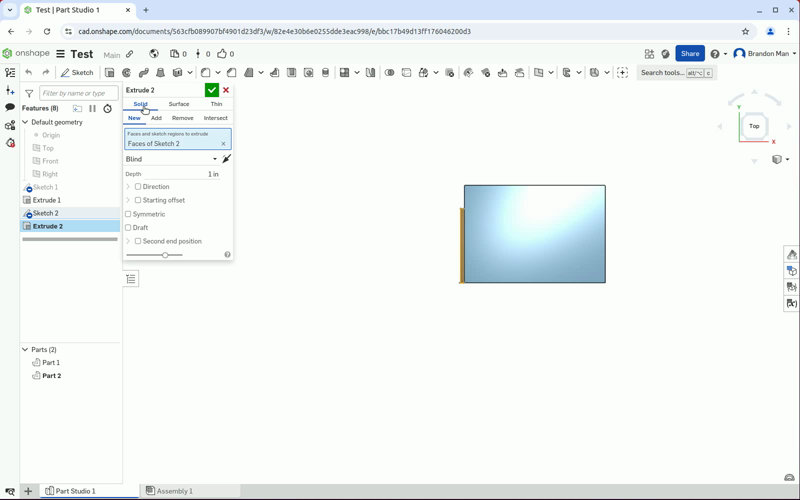
click(143, 106)
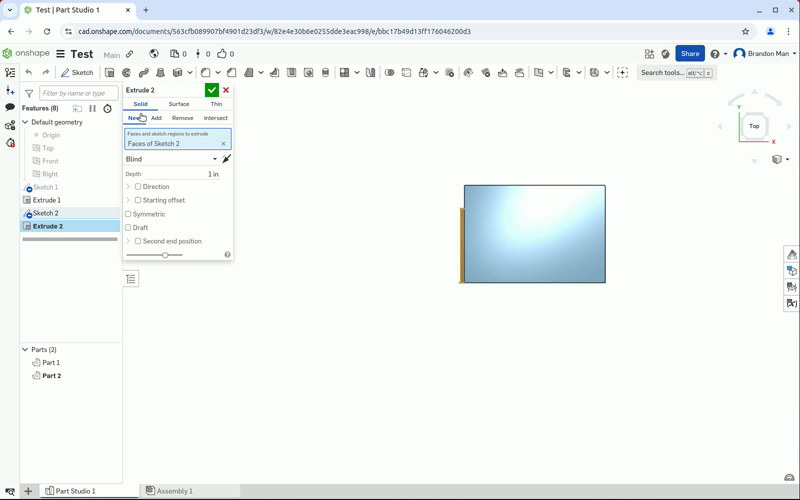
mouse_move(137, 120)
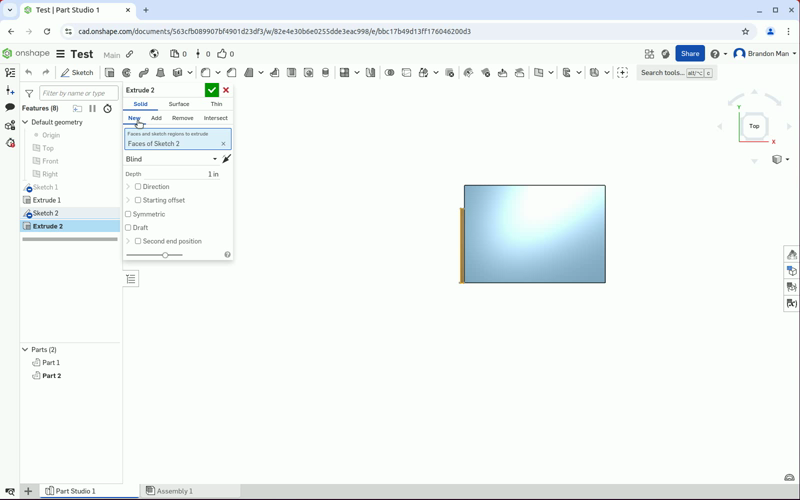
click(137, 120)
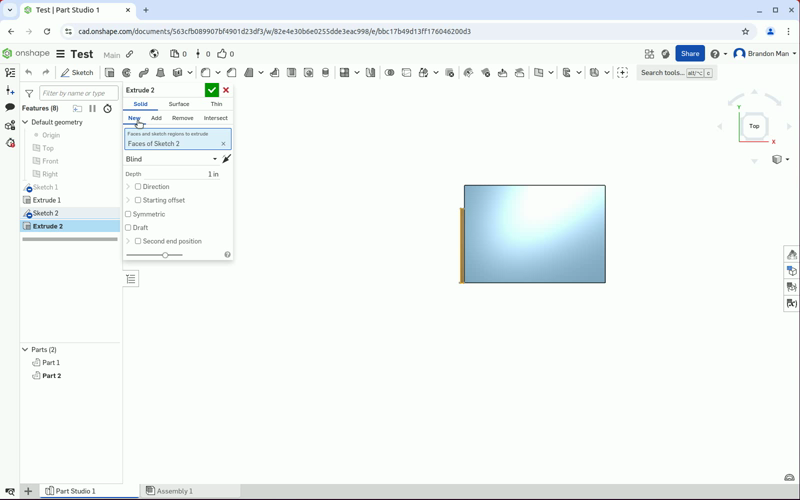
key(tab, 4)
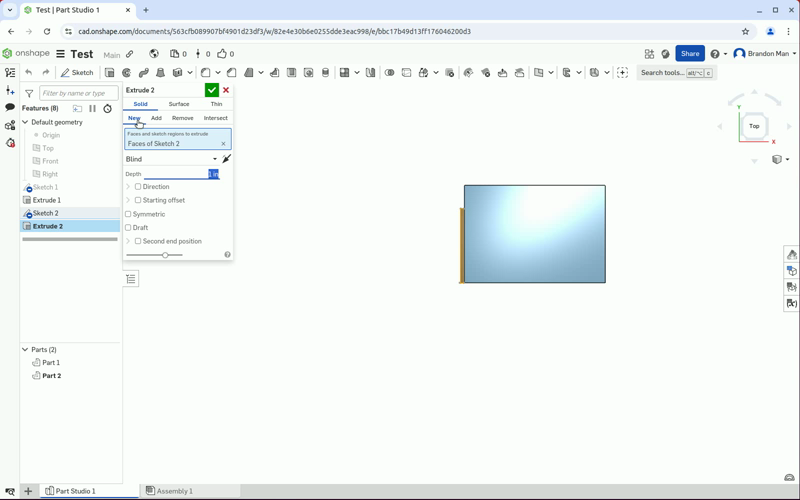
text(0.241)
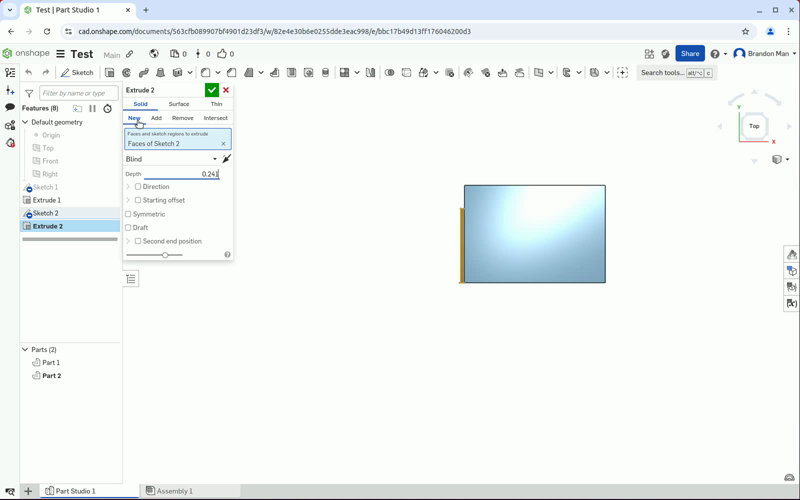
key(enter)
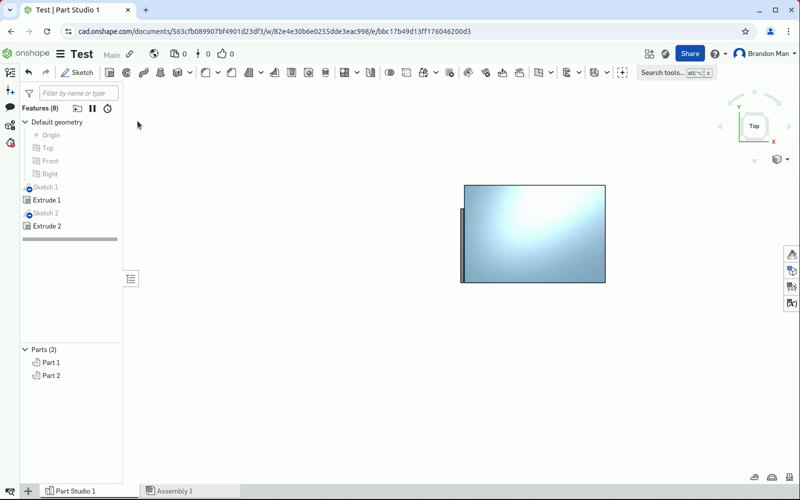
key(shift+h)
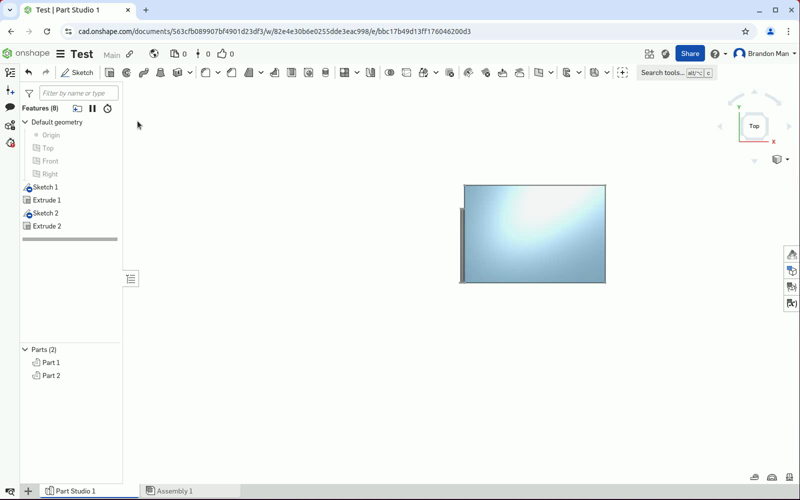
key(shift+h)
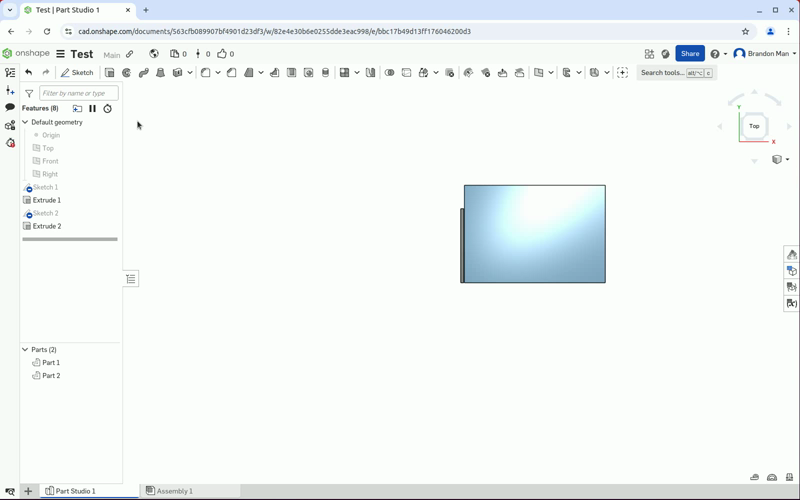
mouse_move(73, 189)
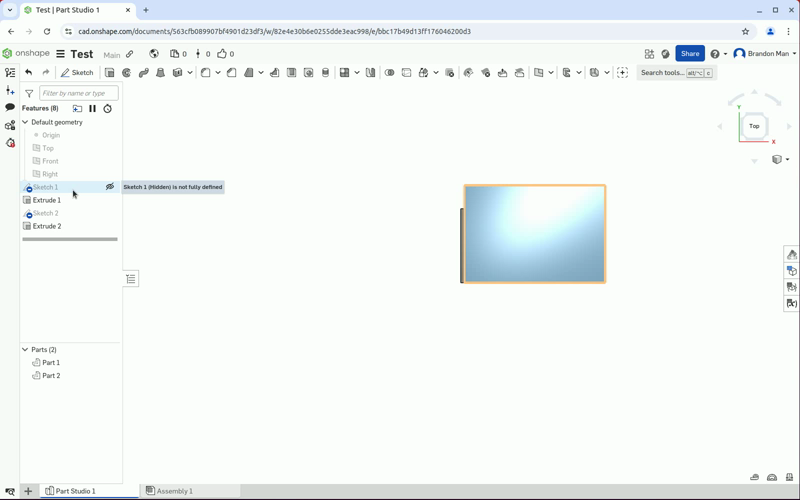
click(73, 189)
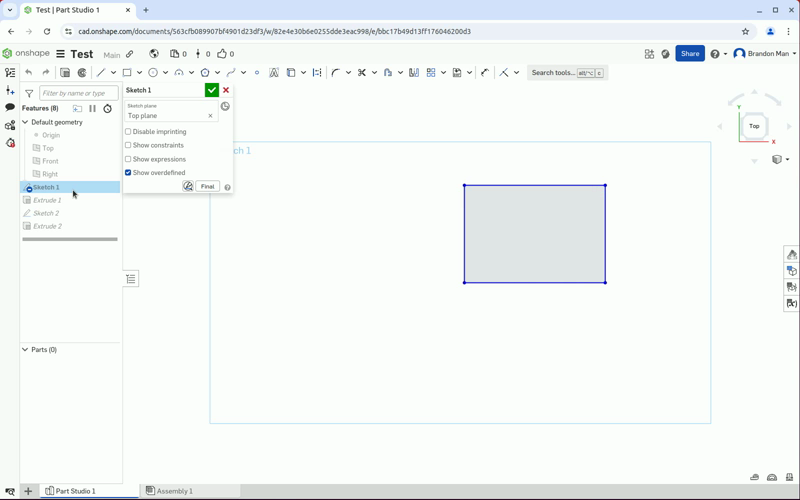
mouse_move(229, 92)
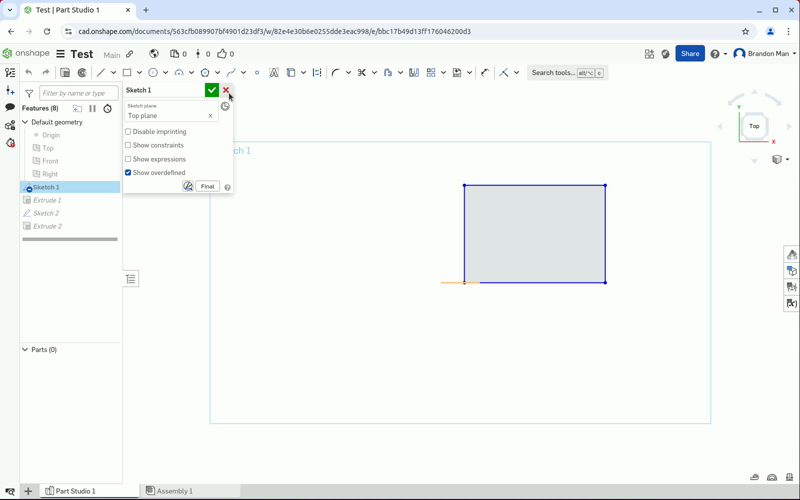
click(229, 92)
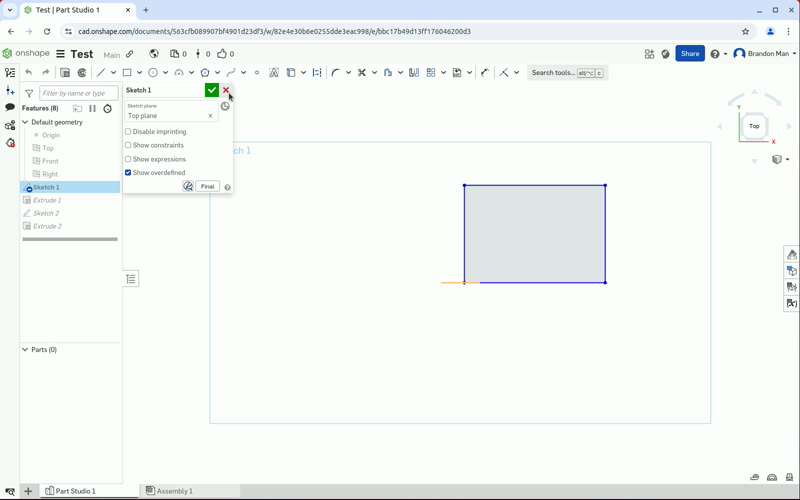
key(shift+s)
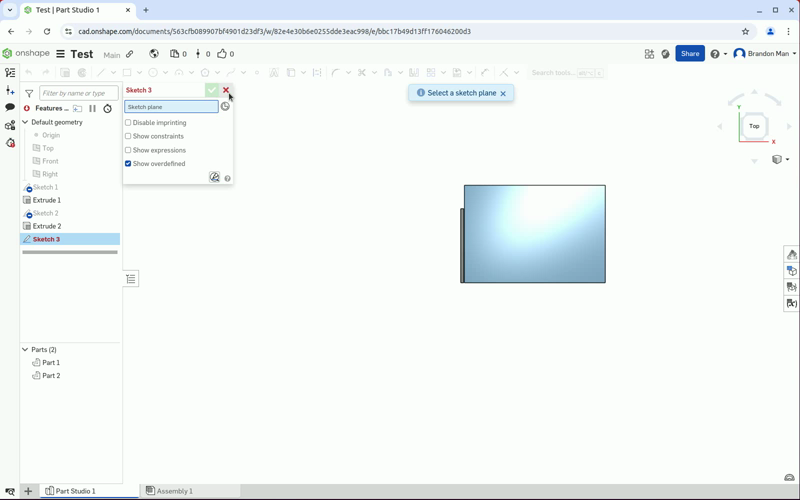
mouse_move(73, 150)
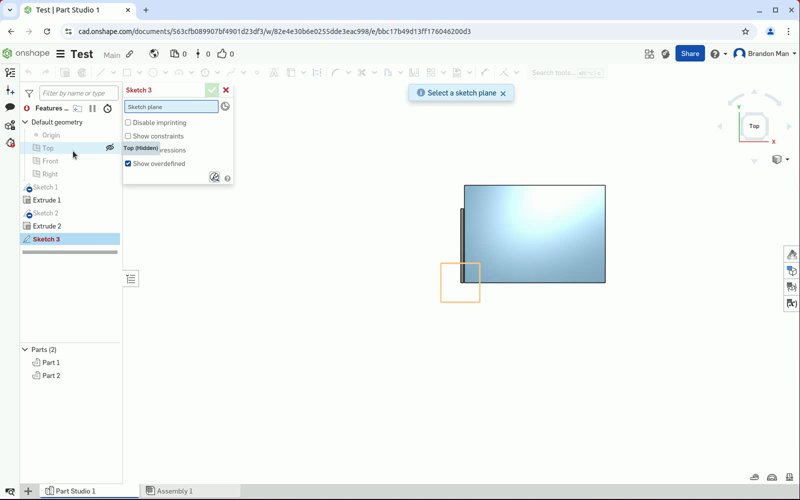
click(73, 150)
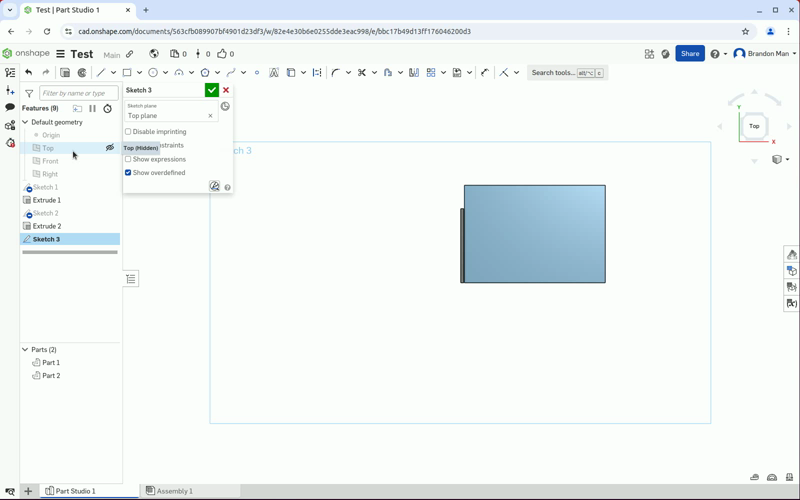
mouse_move(73, 352)
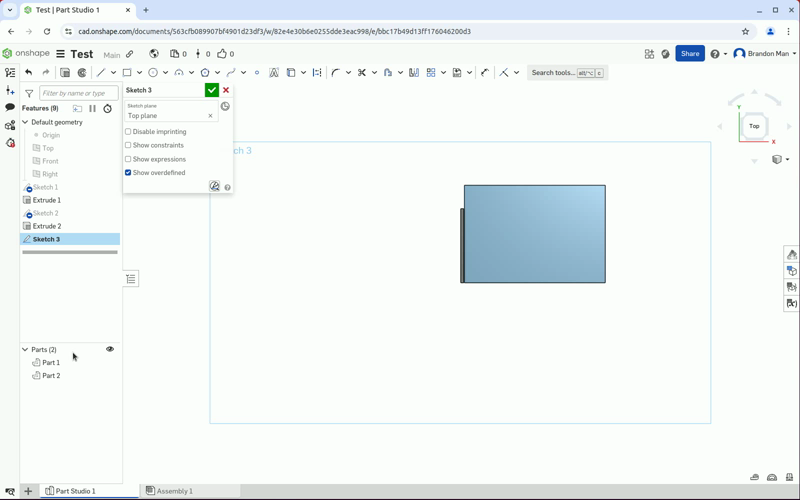
key(y)
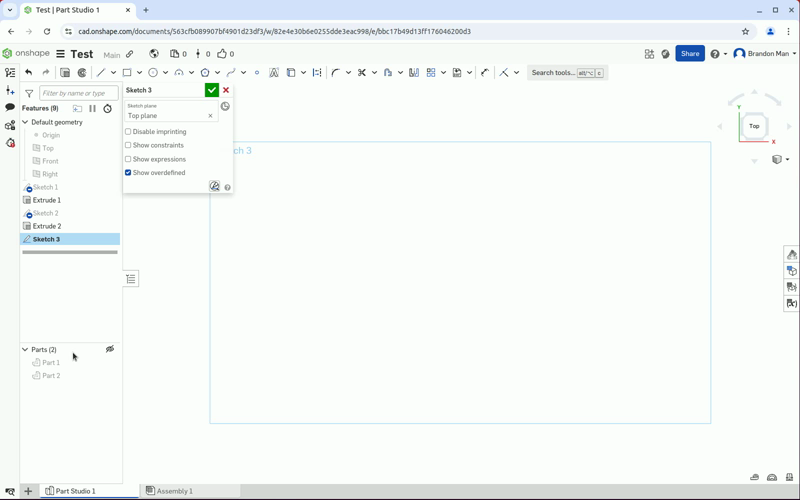
key(l)
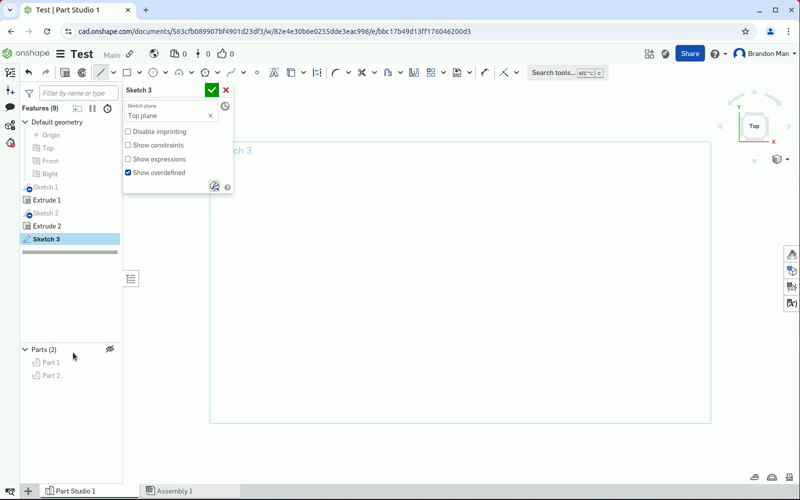
key_down(shift)
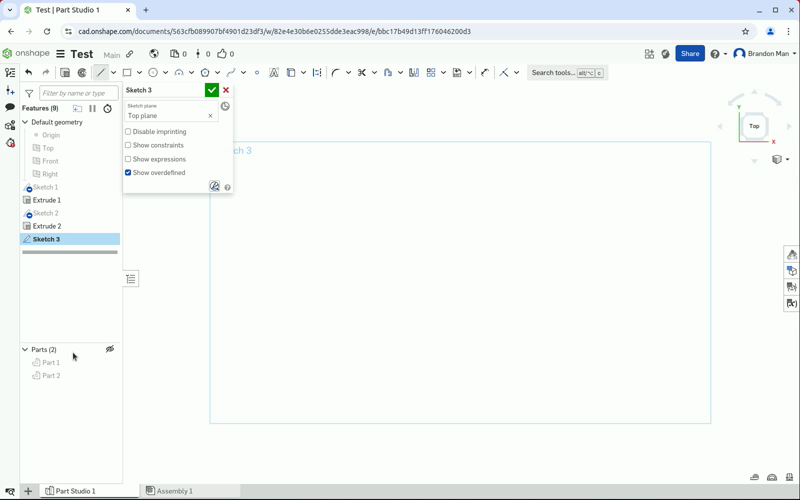
mouse_move(464, 209)
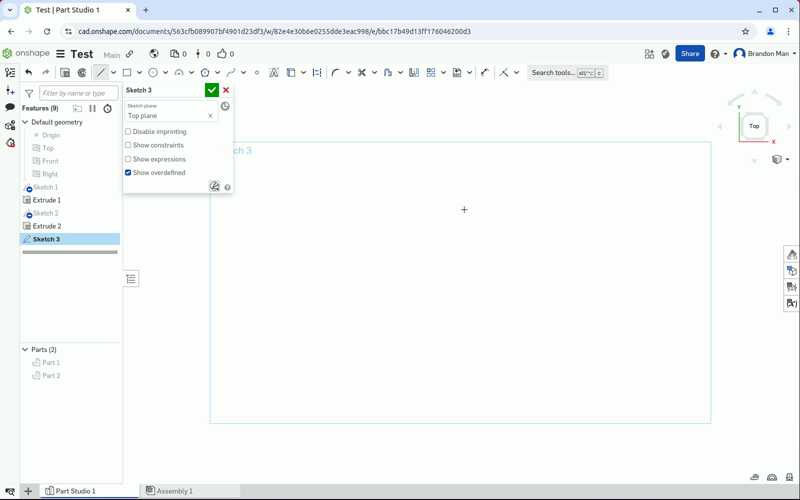
click(464, 209)
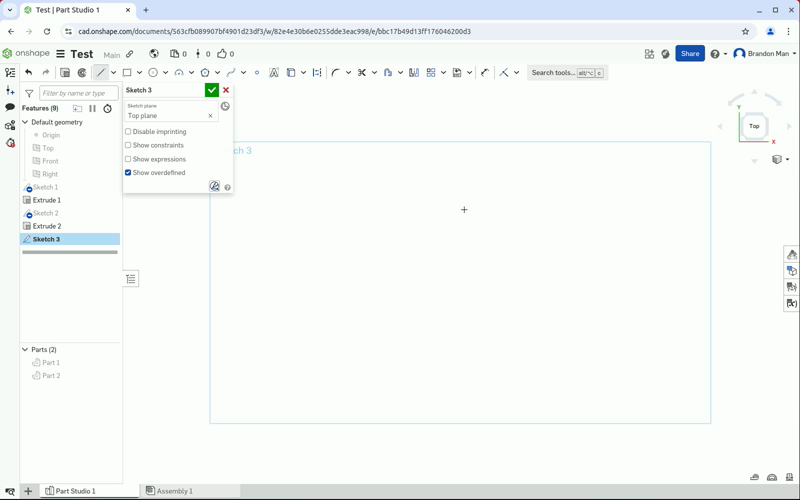
key_up(shift)
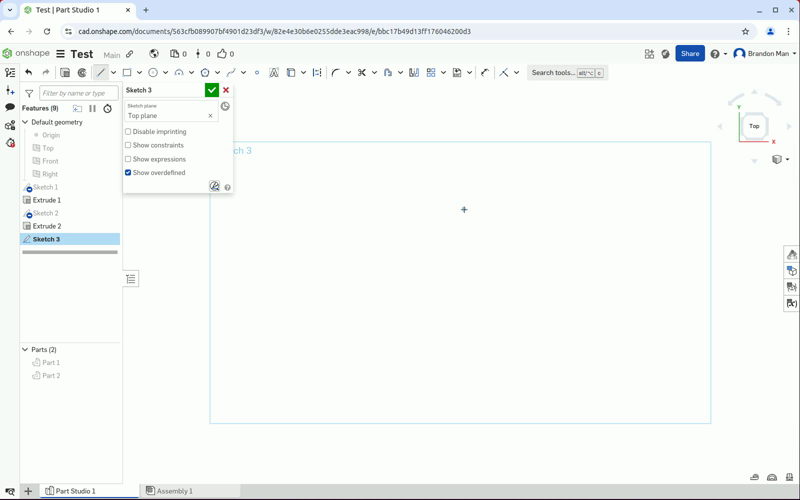
key_down(shift)
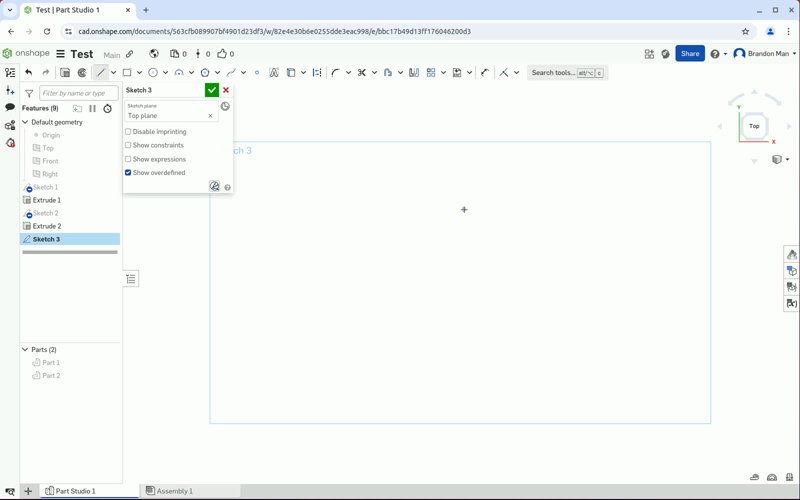
mouse_move(569, 209)
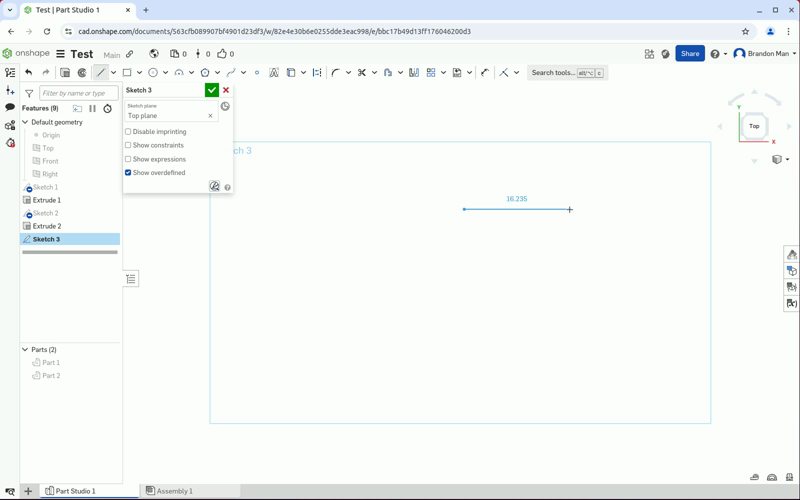
click(569, 209)
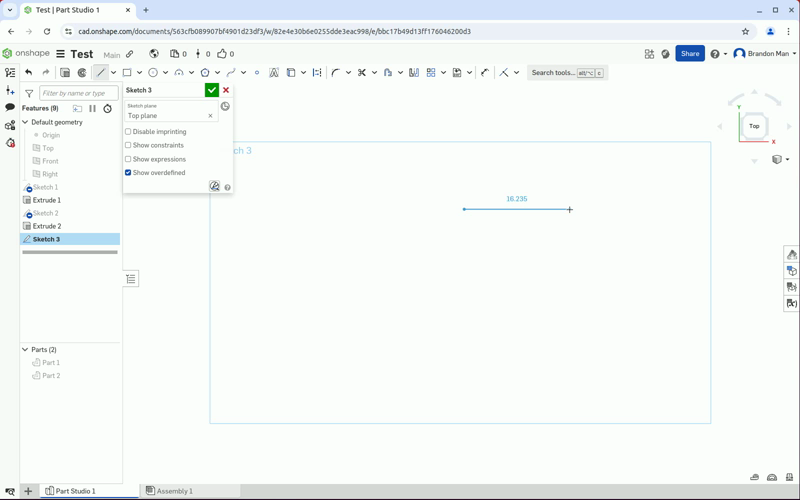
key_up(shift)
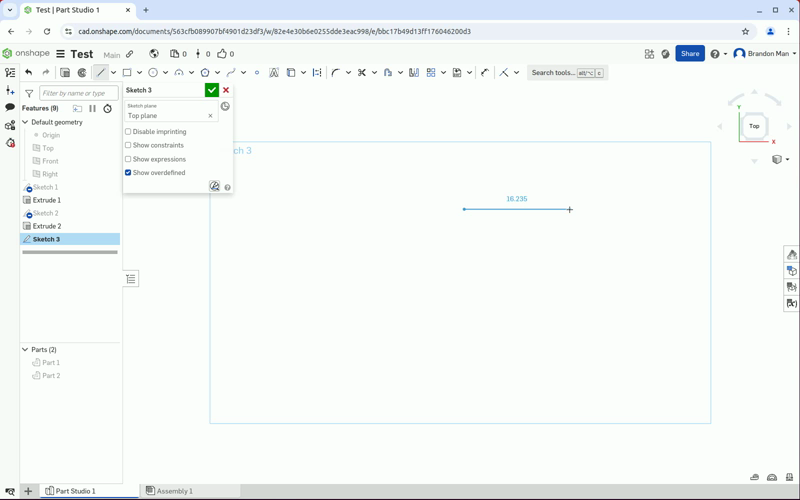
key_down(shift)
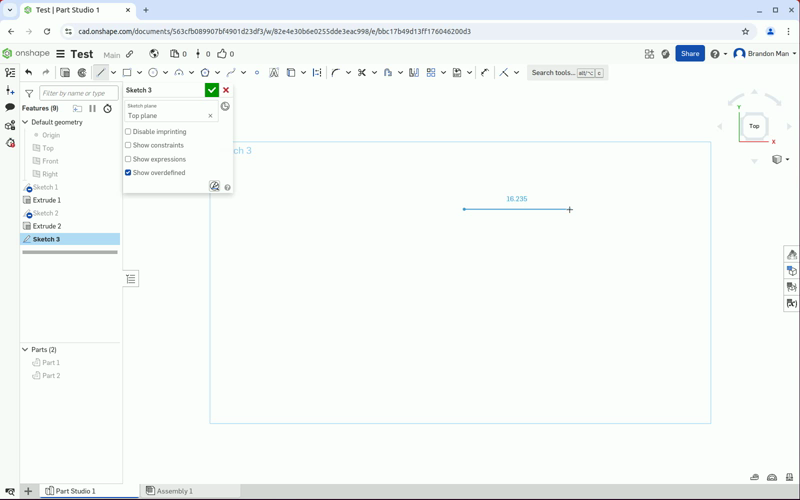
mouse_move(589, 209)
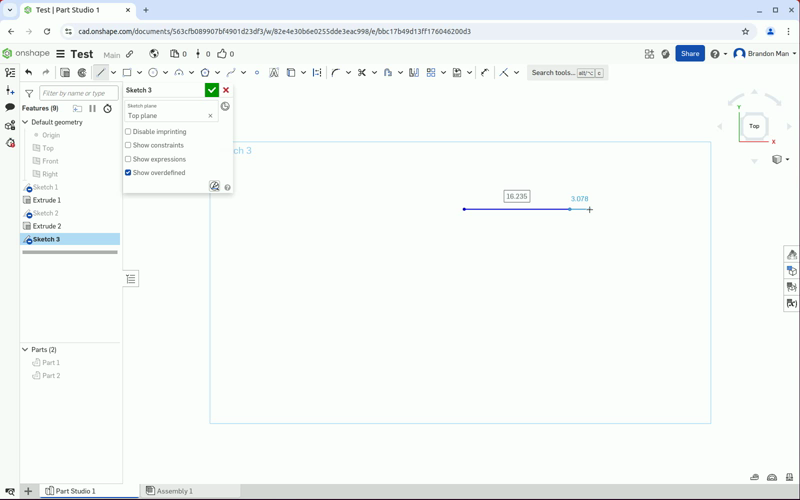
mouse_move(569, 207)
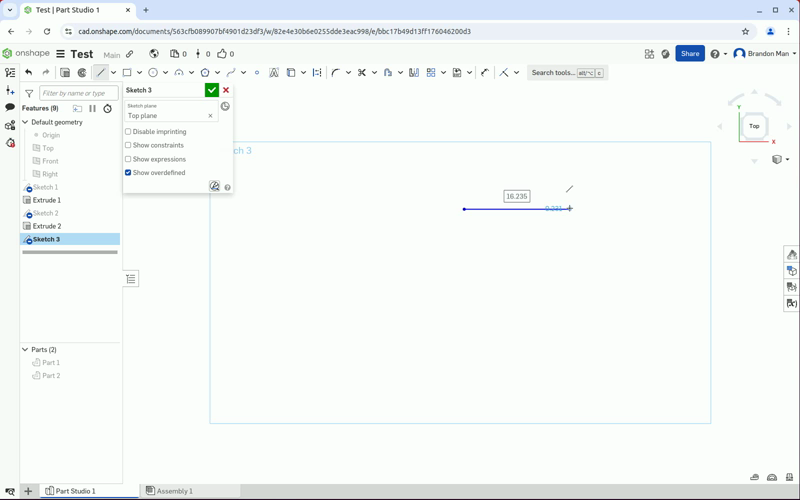
scroll(6)
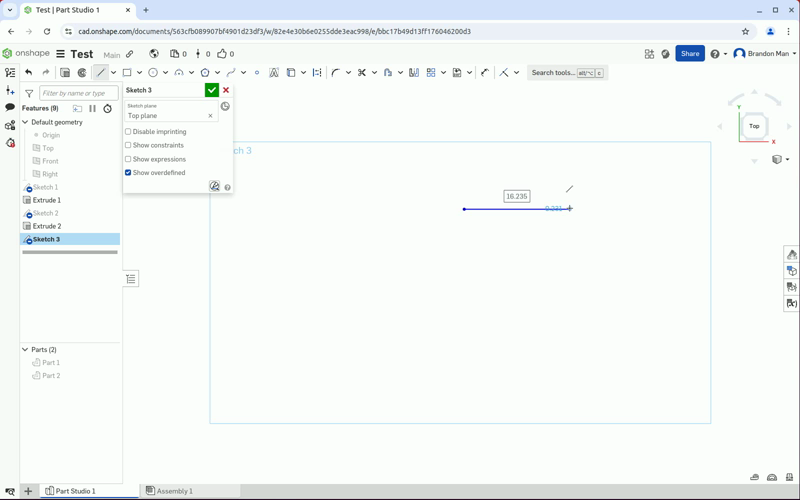
scroll(6)
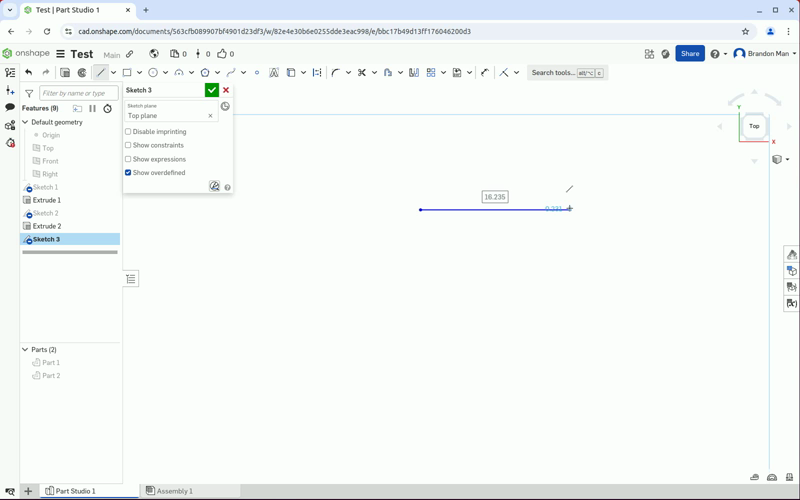
scroll(6)
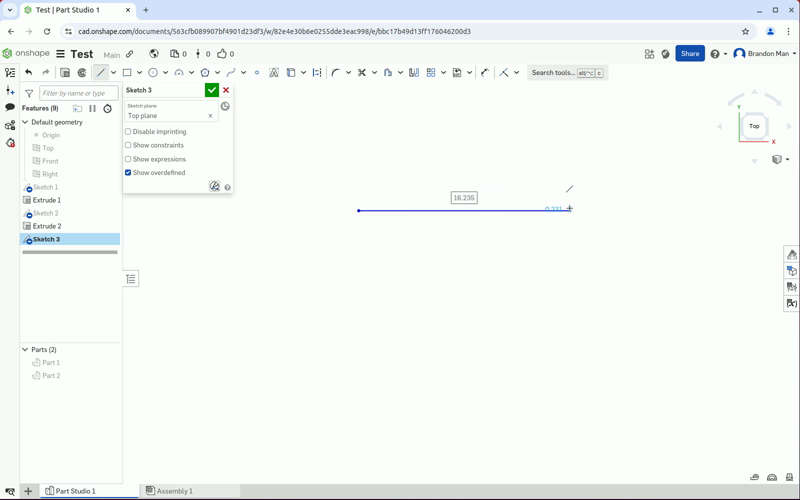
scroll(6)
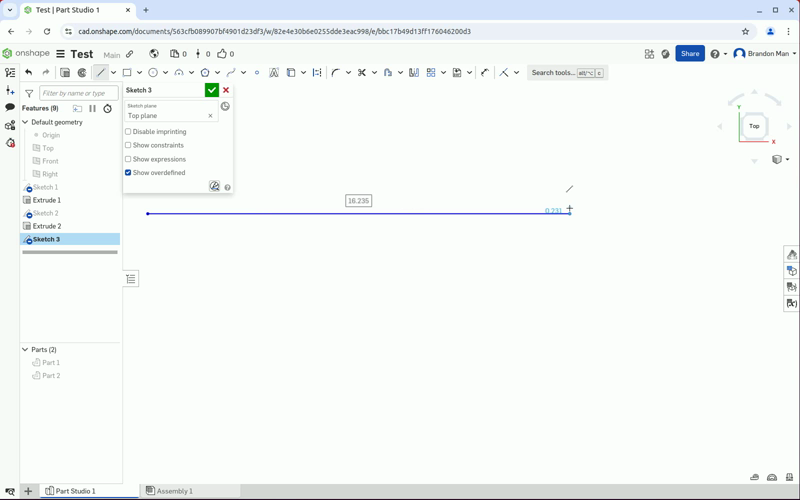
scroll(6)
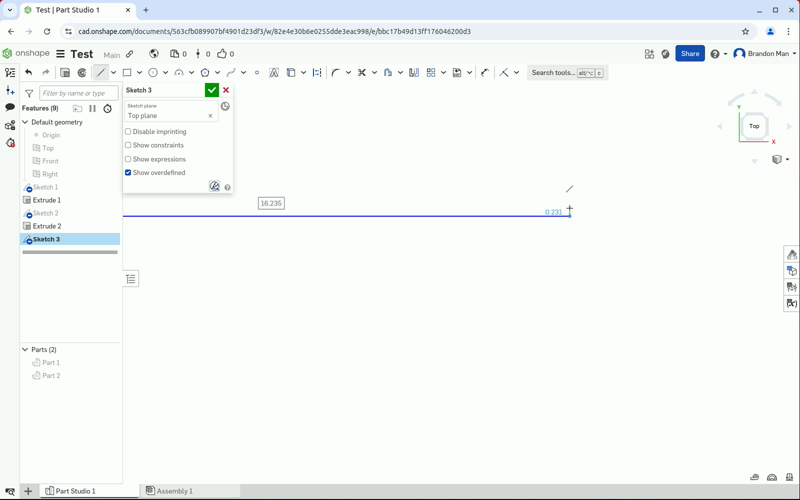
scroll(6)
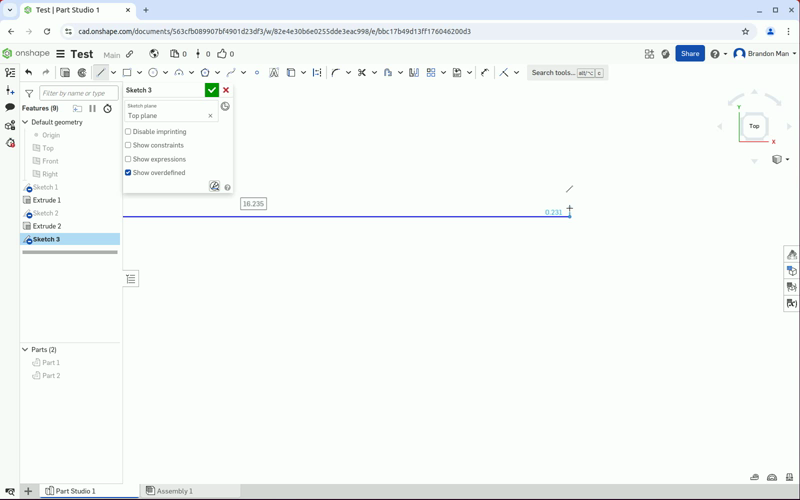
scroll(6)
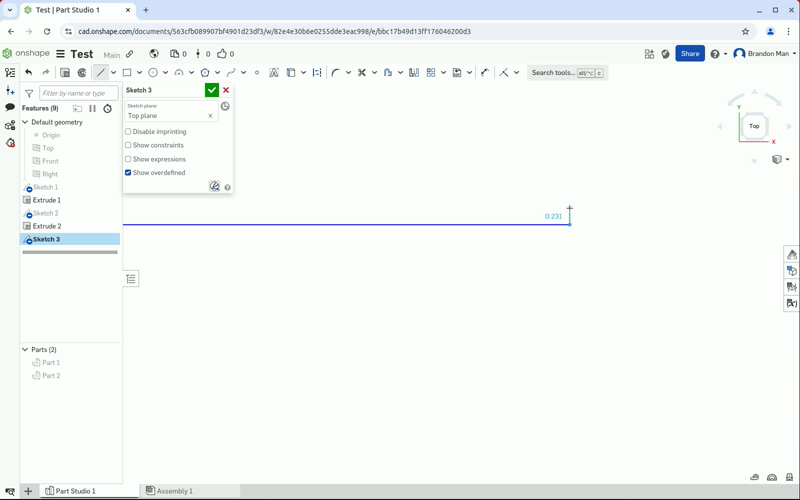
click(569, 207)
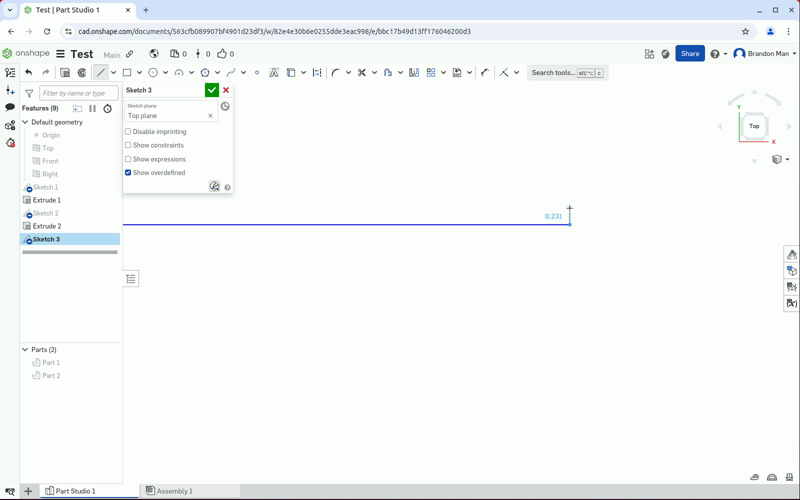
scroll(-6)
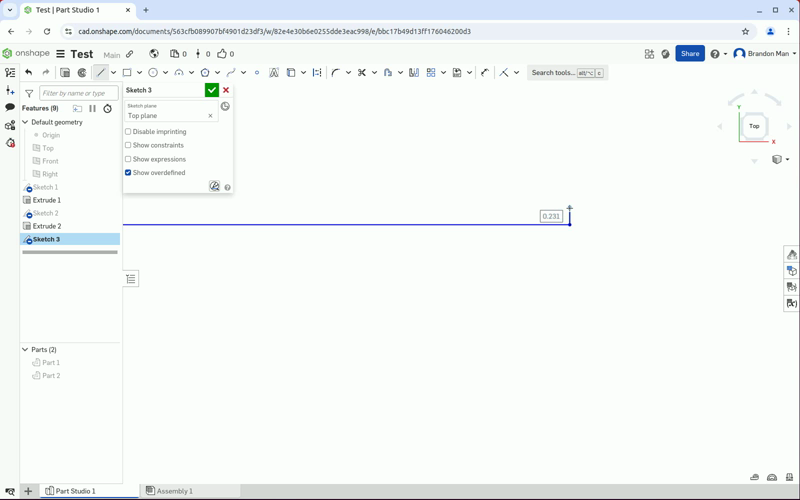
scroll(-6)
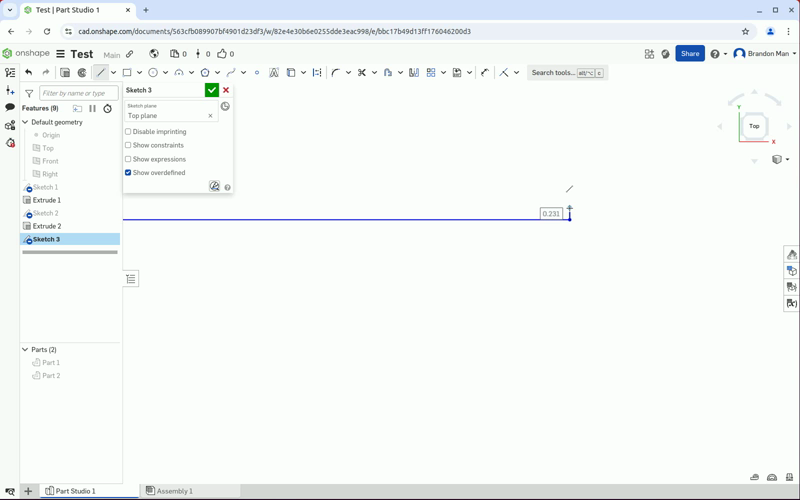
scroll(-6)
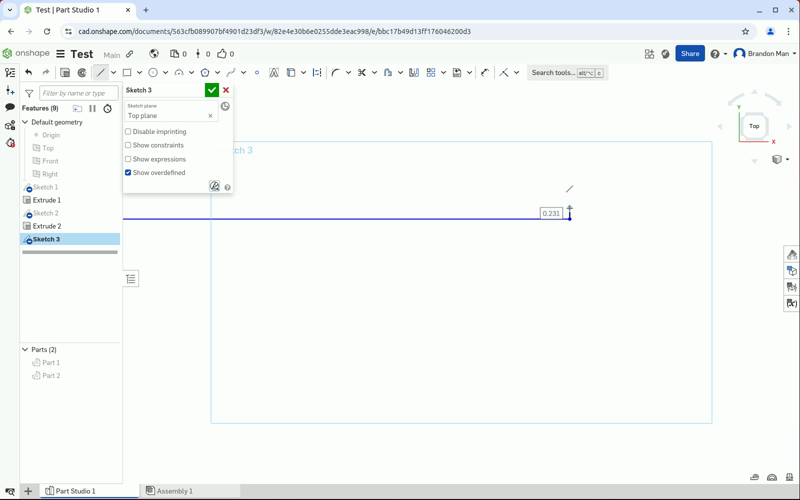
scroll(-6)
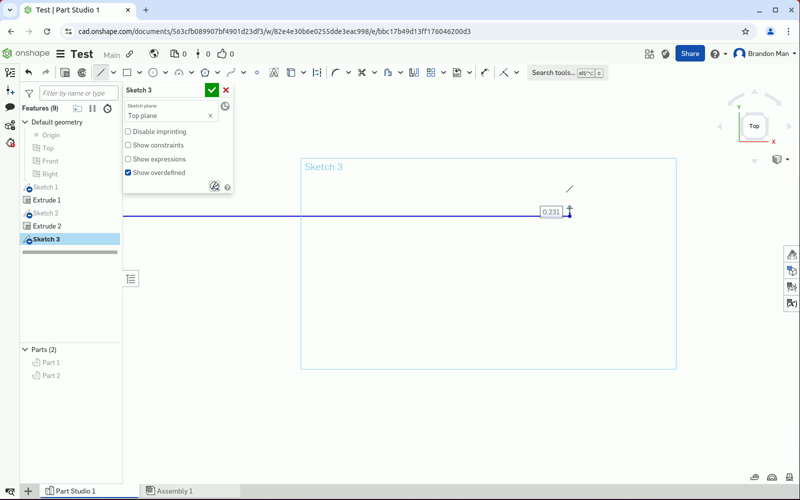
scroll(-6)
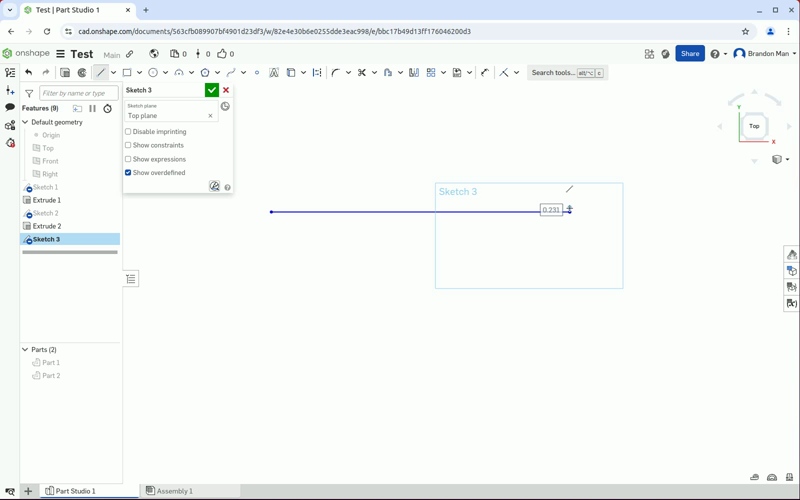
scroll(-6)
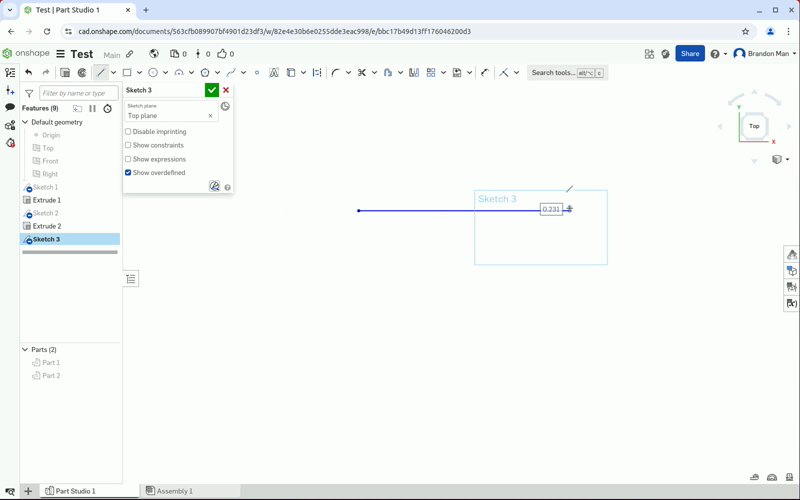
scroll(-6)
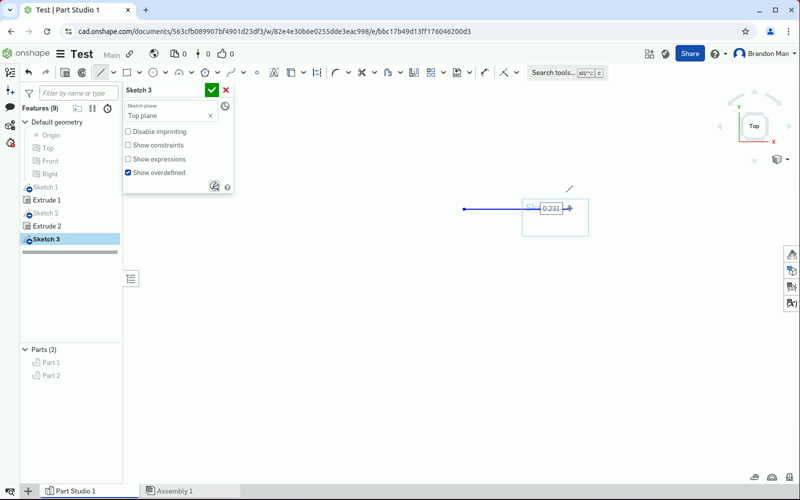
key_up(shift)
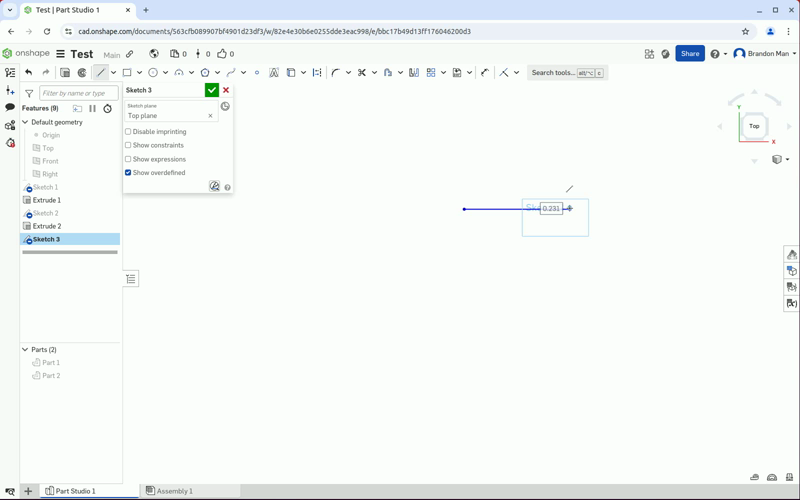
key_down(shift)
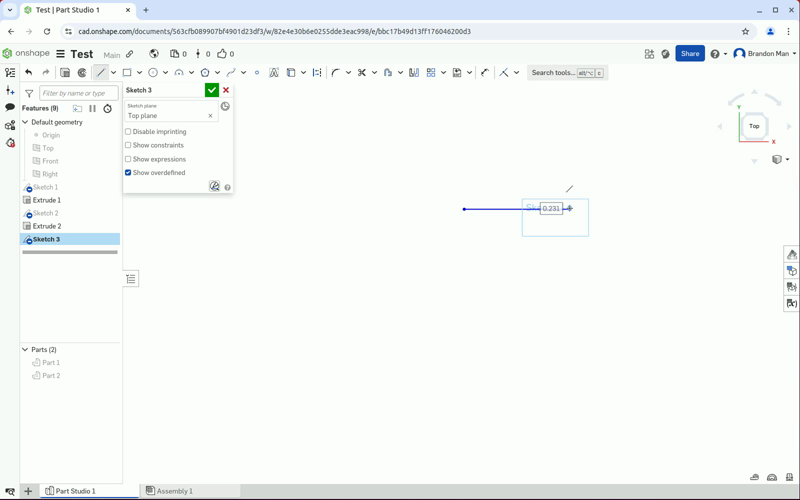
mouse_move(464, 207)
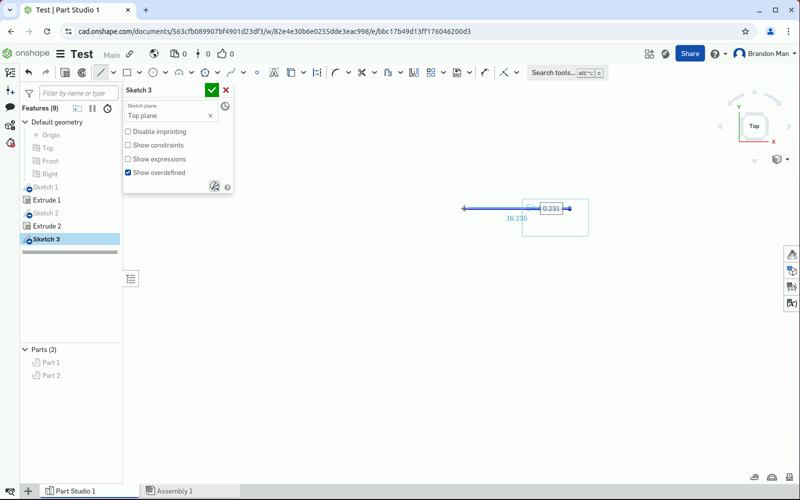
scroll(6)
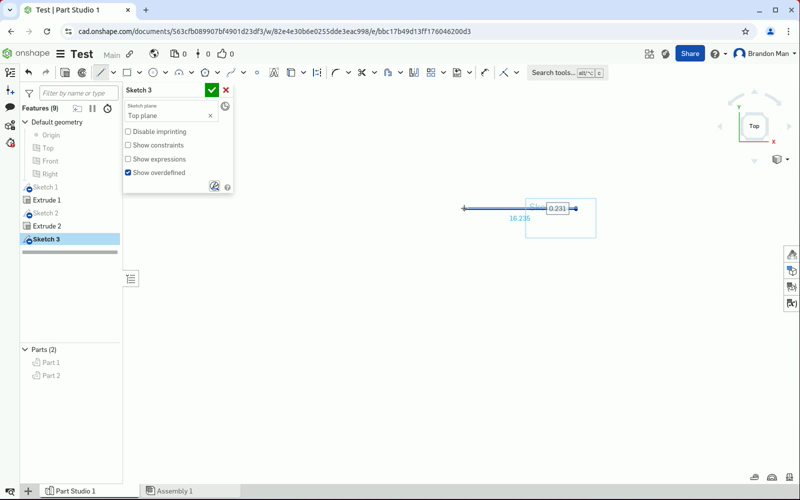
scroll(6)
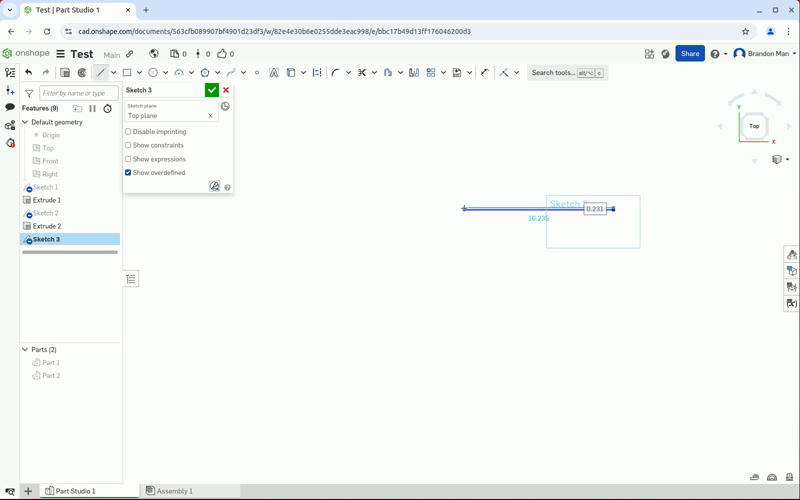
scroll(6)
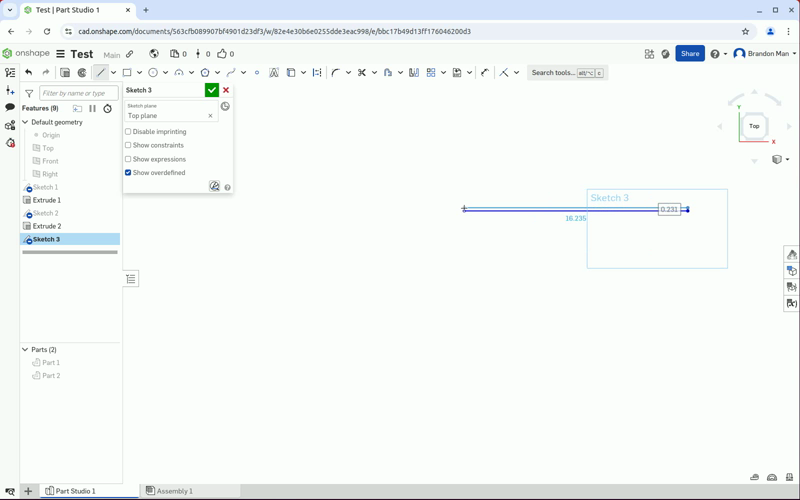
scroll(6)
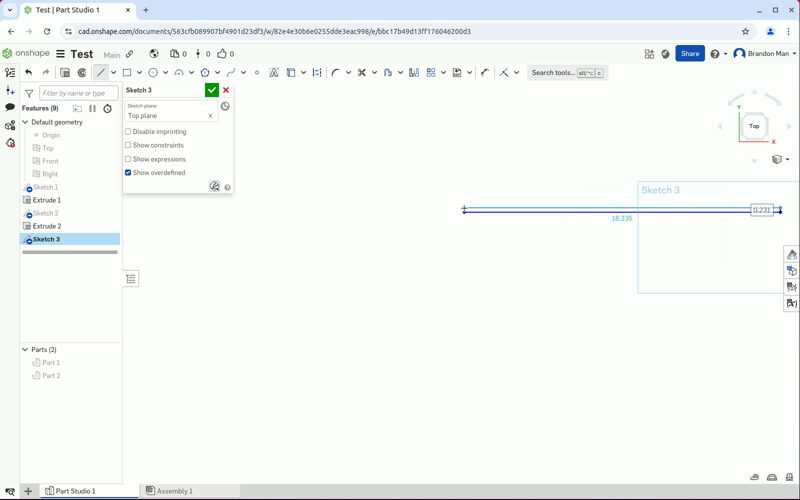
scroll(6)
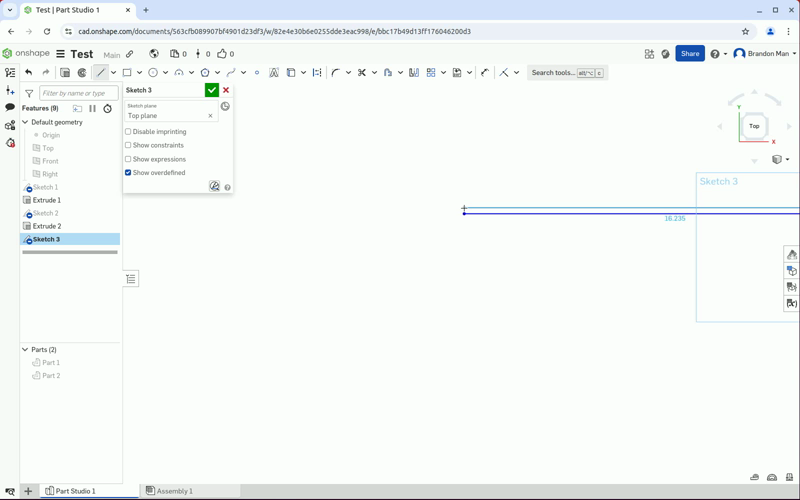
scroll(6)
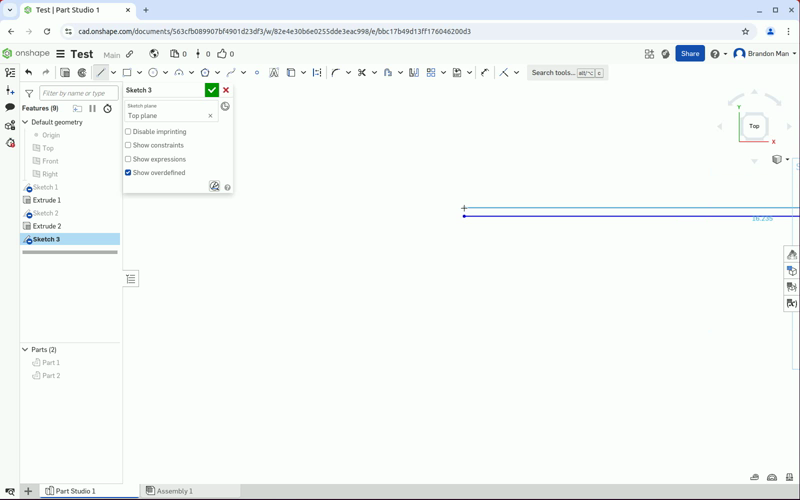
scroll(6)
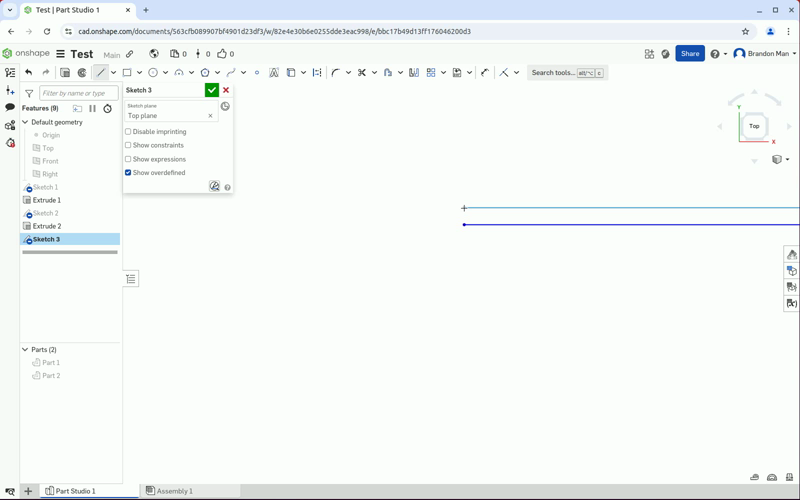
click(464, 207)
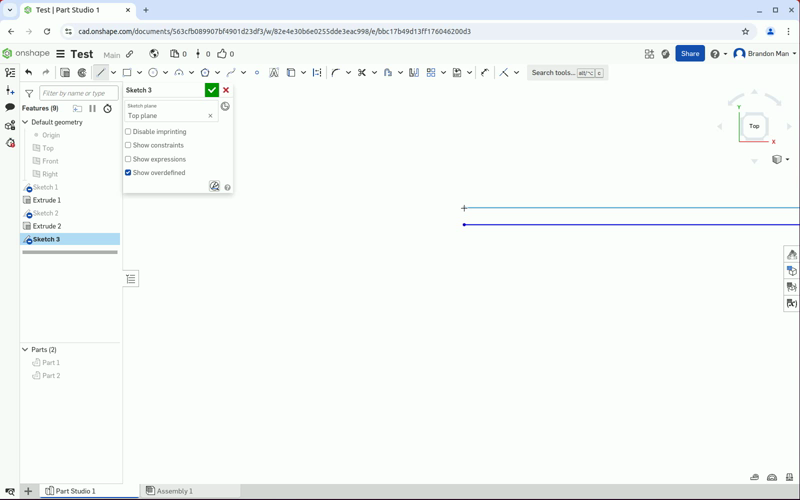
scroll(-6)
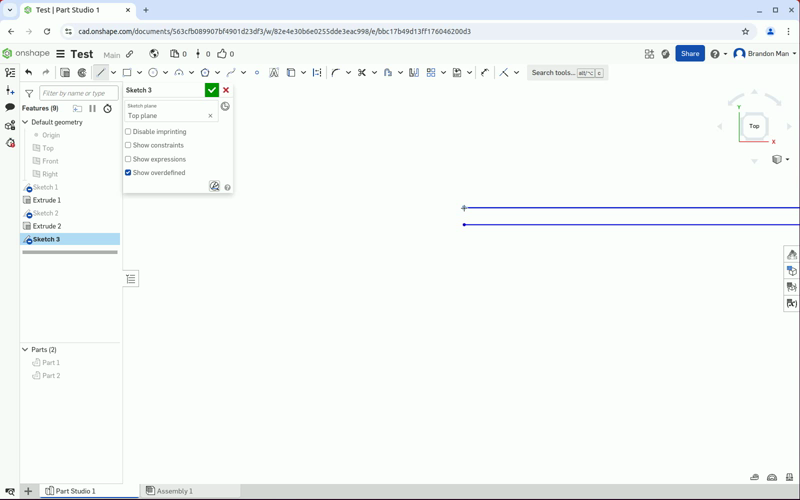
scroll(-6)
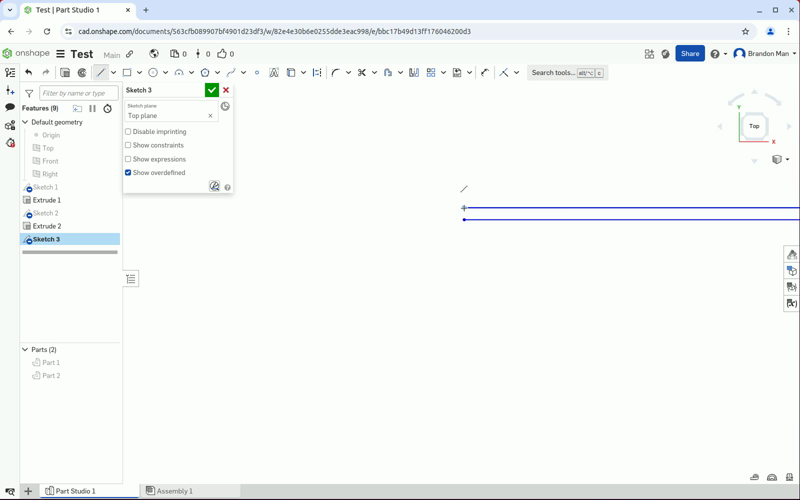
scroll(-6)
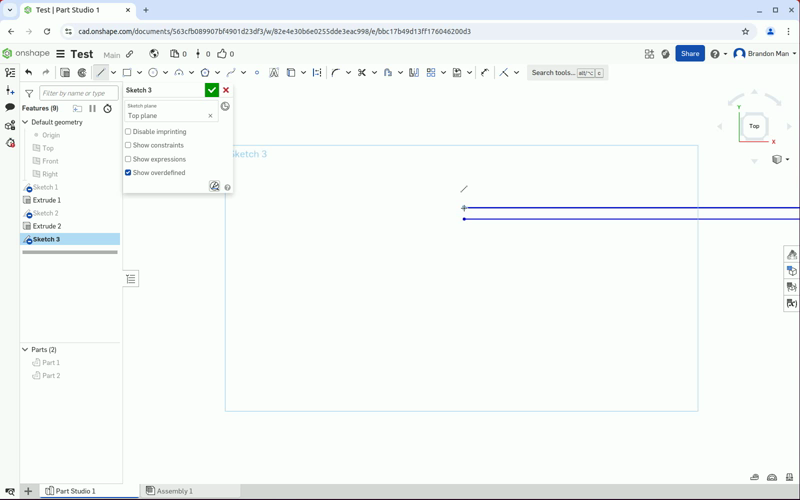
scroll(-6)
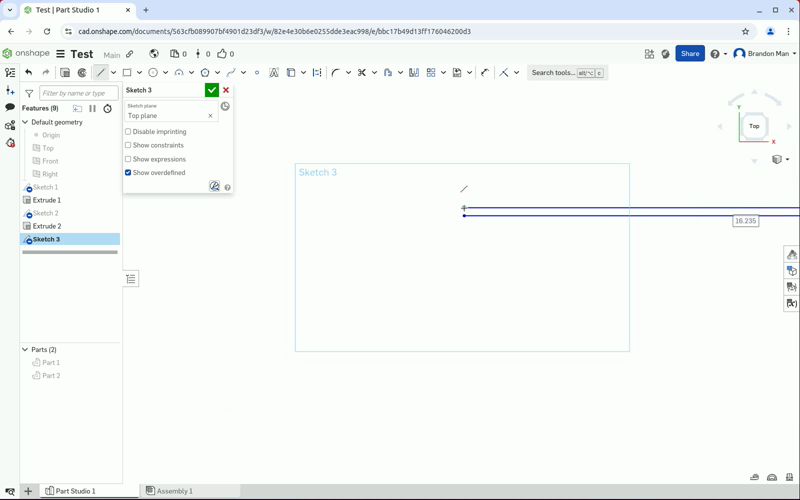
scroll(-6)
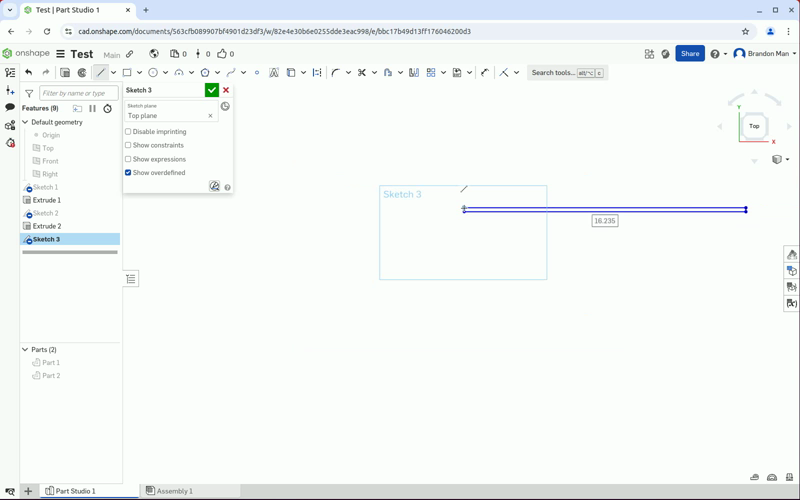
scroll(-6)
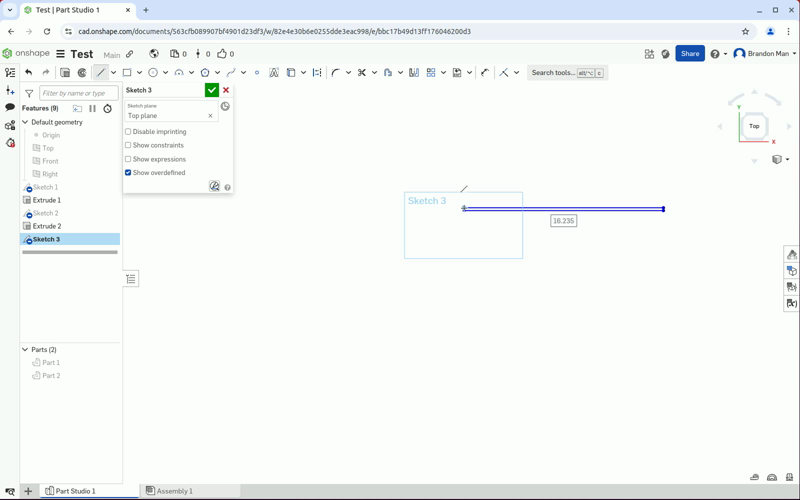
scroll(-6)
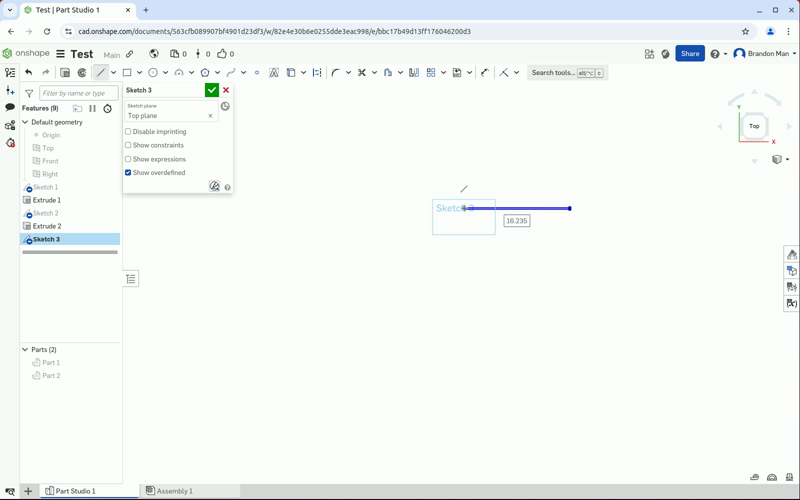
key_up(shift)
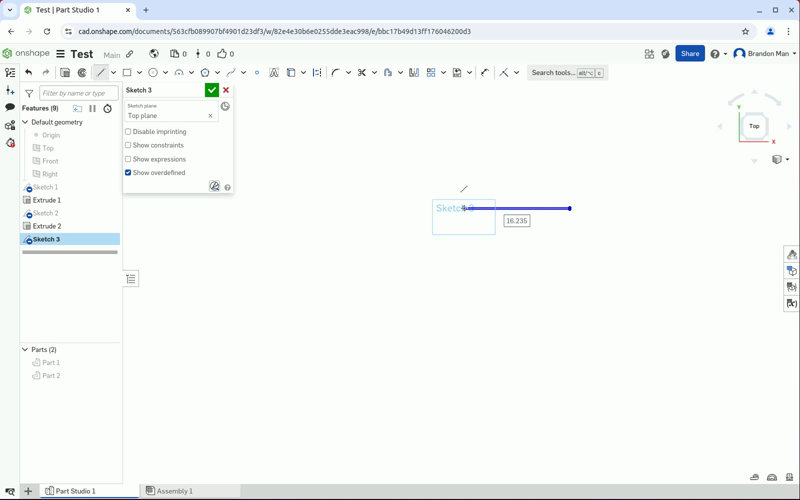
mouse_move(494, 207)
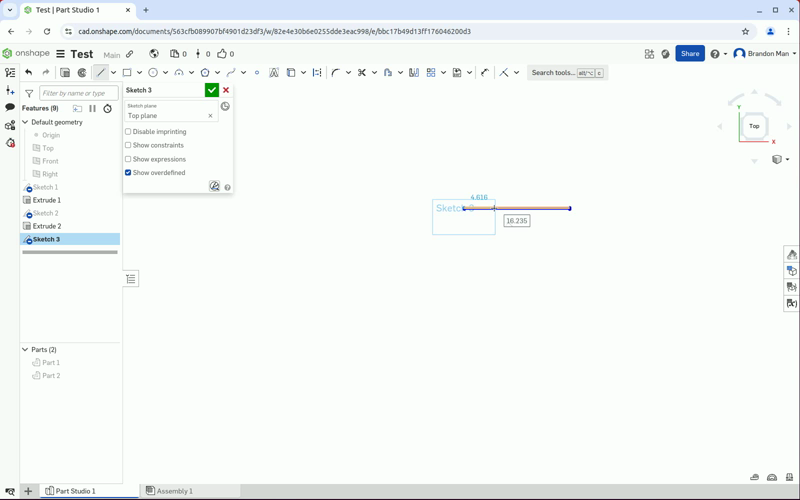
key_down(shift)
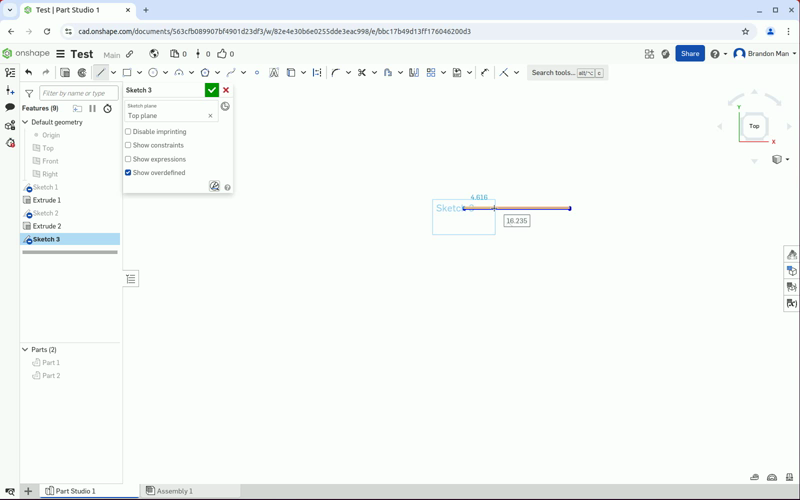
mouse_move(464, 209)
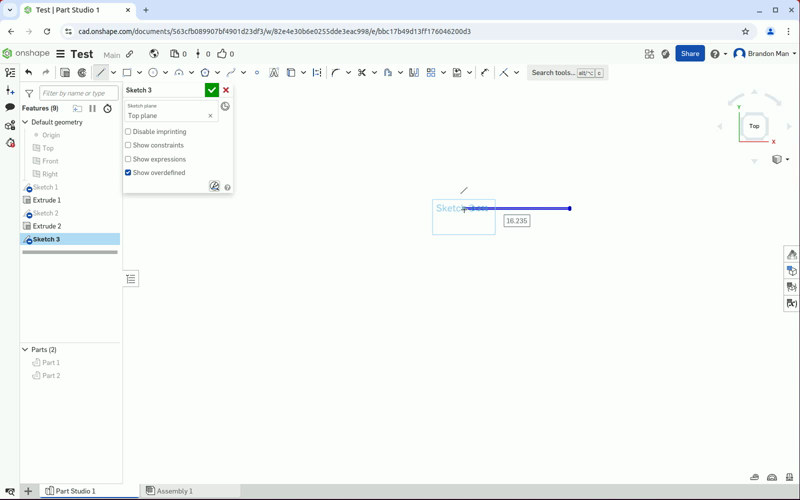
scroll(6)
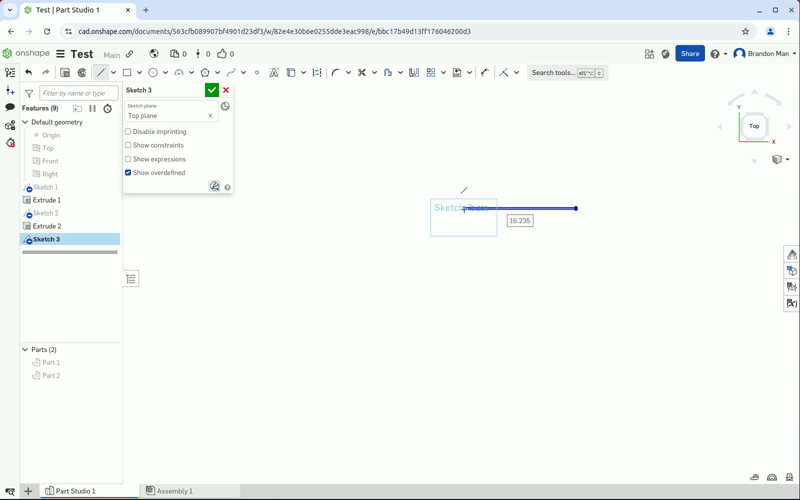
scroll(6)
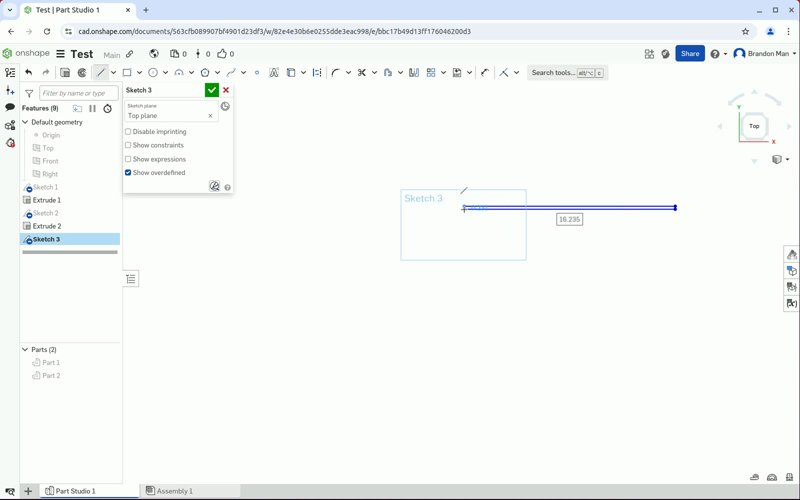
scroll(6)
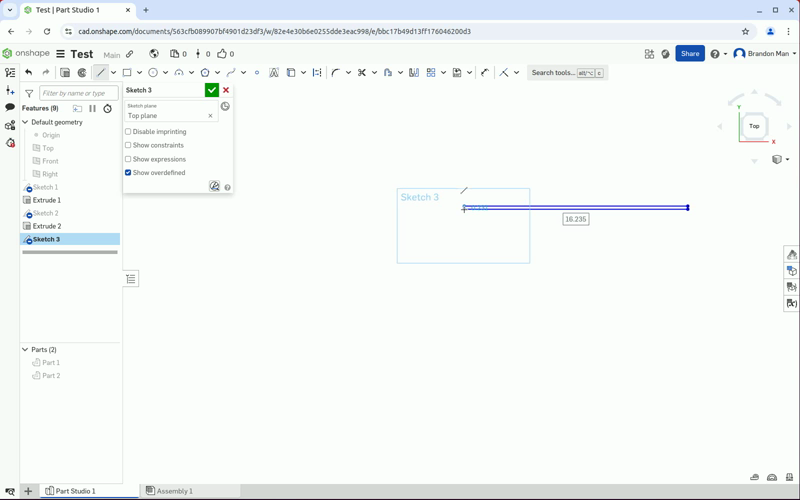
scroll(6)
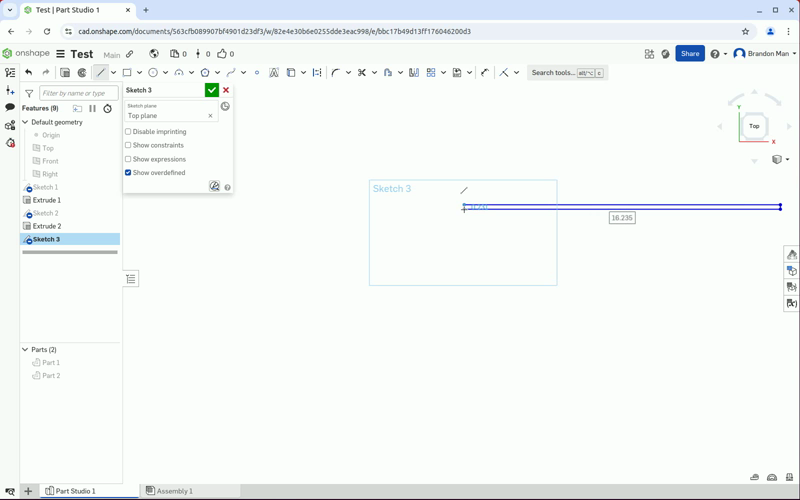
scroll(6)
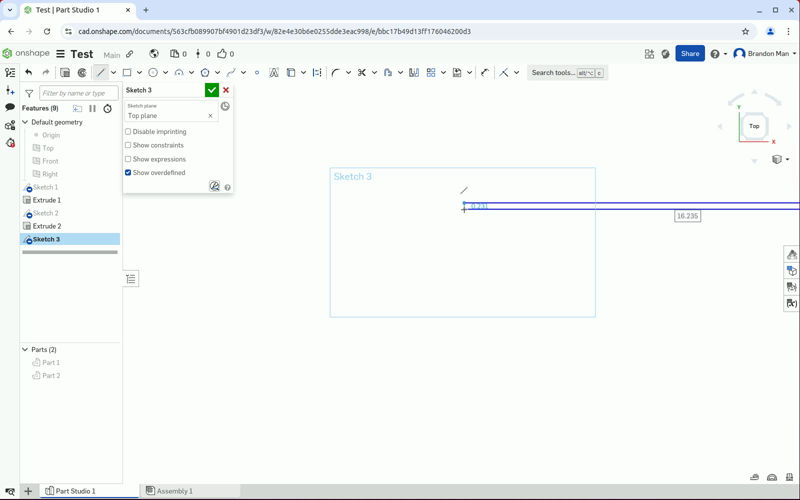
scroll(6)
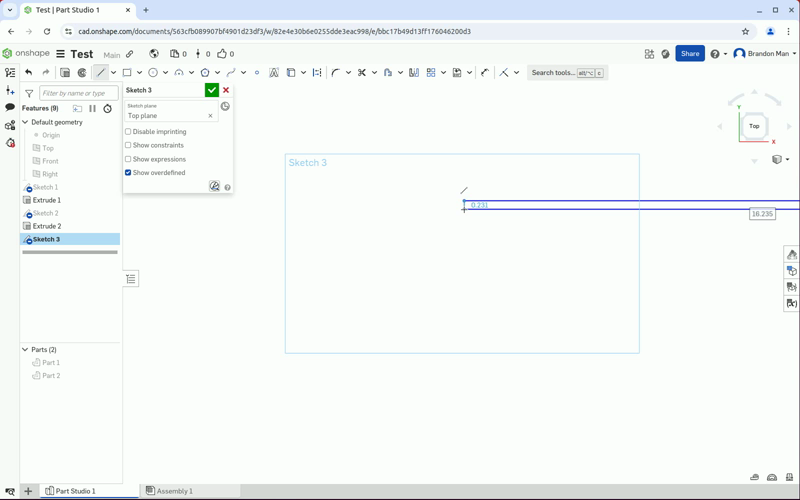
scroll(6)
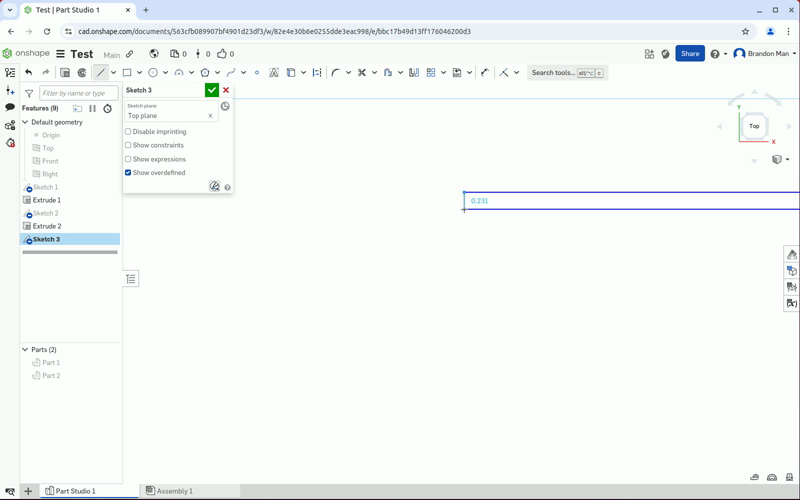
key_up(shift)
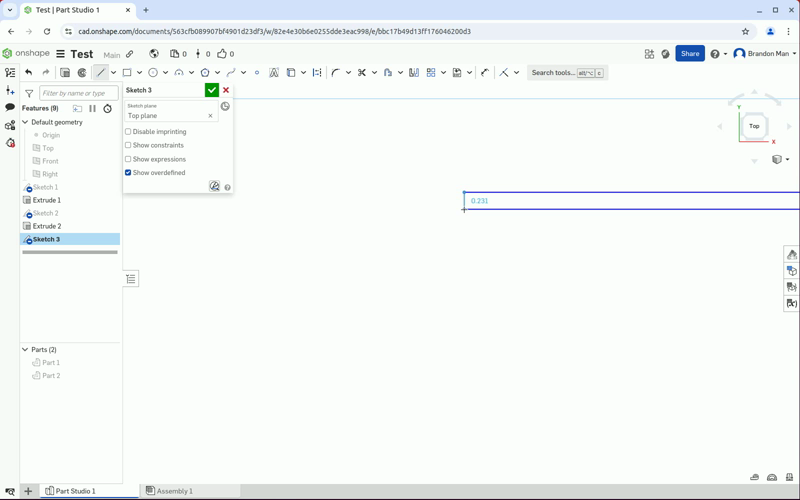
click(464, 209)
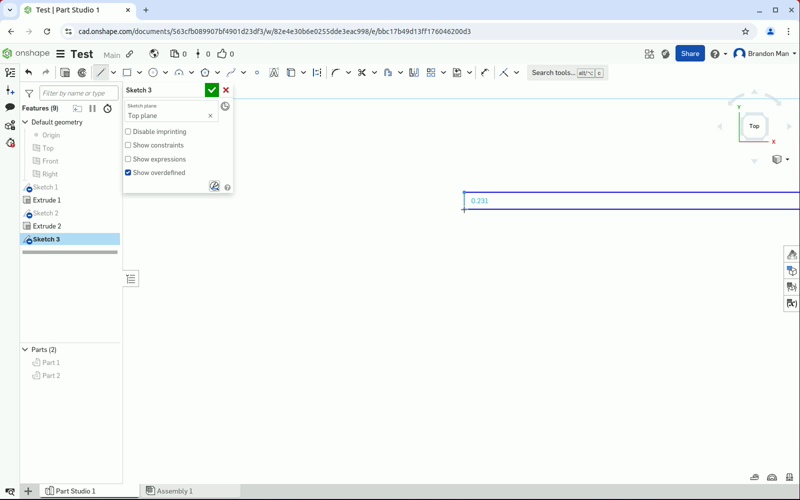
scroll(-6)
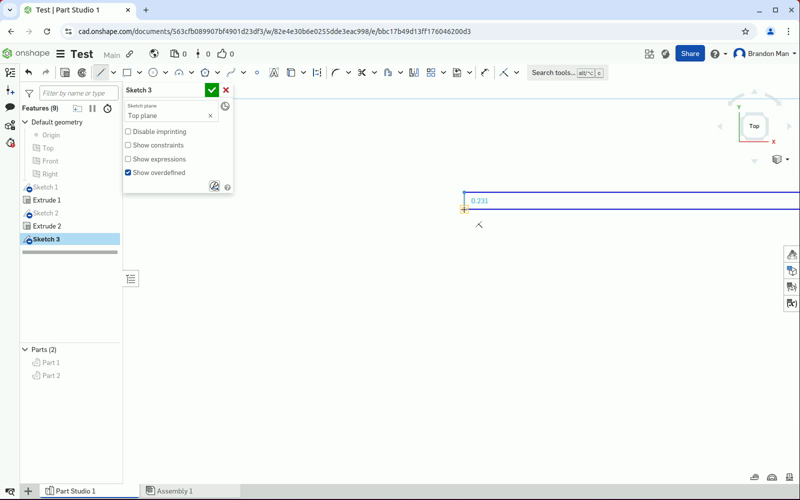
scroll(-6)
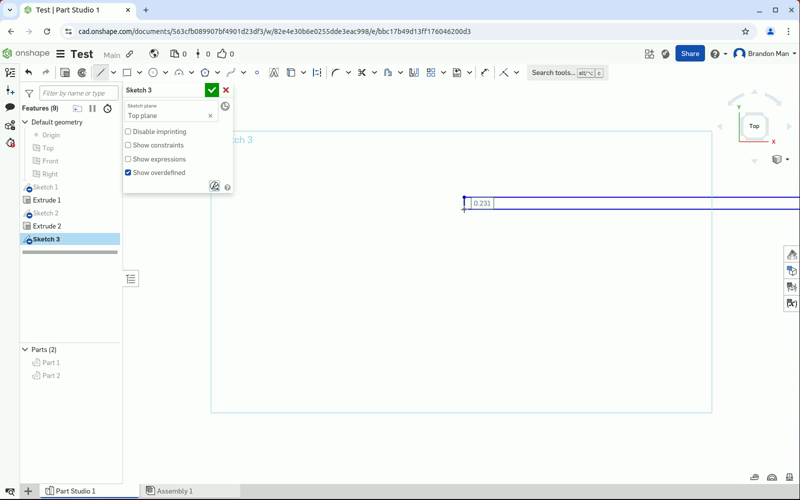
scroll(-6)
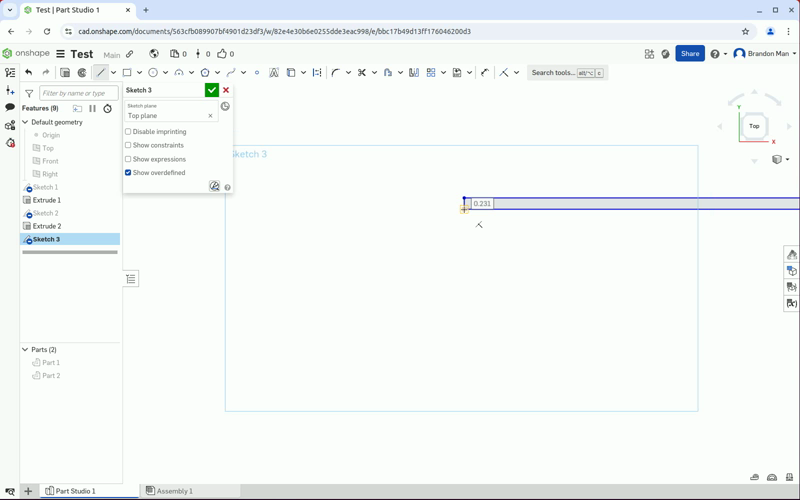
scroll(-6)
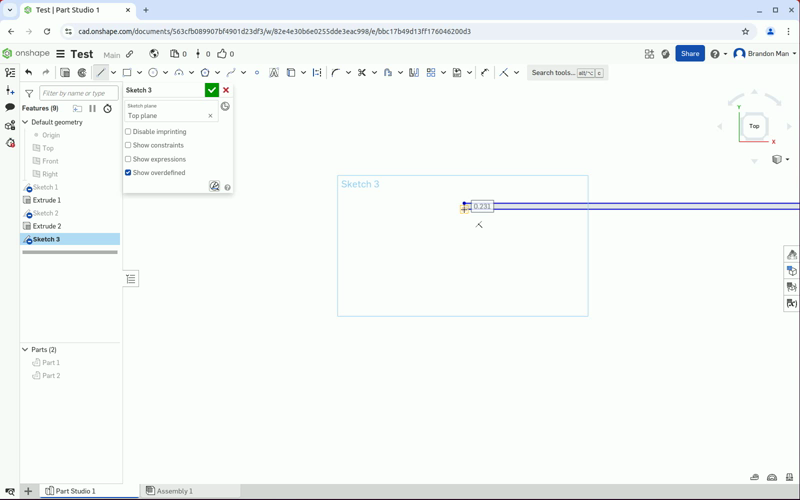
scroll(-6)
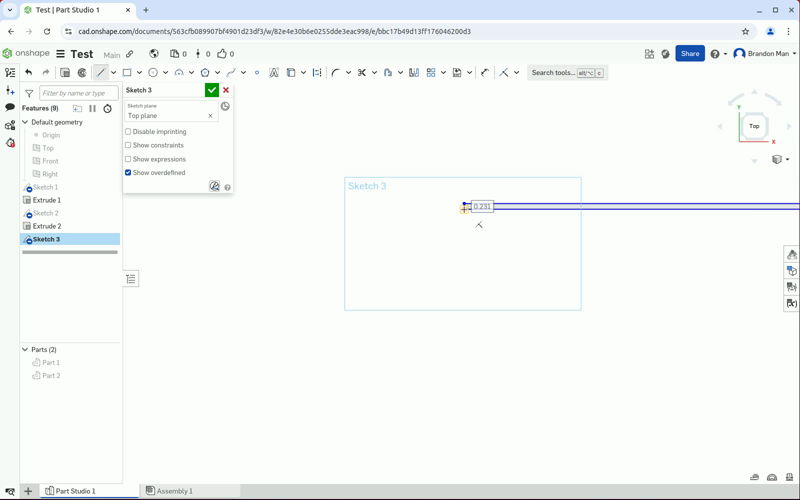
scroll(-6)
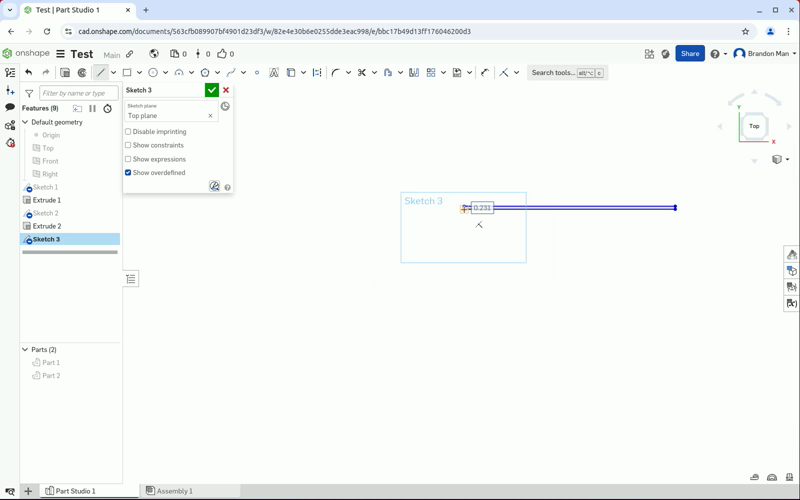
scroll(-6)
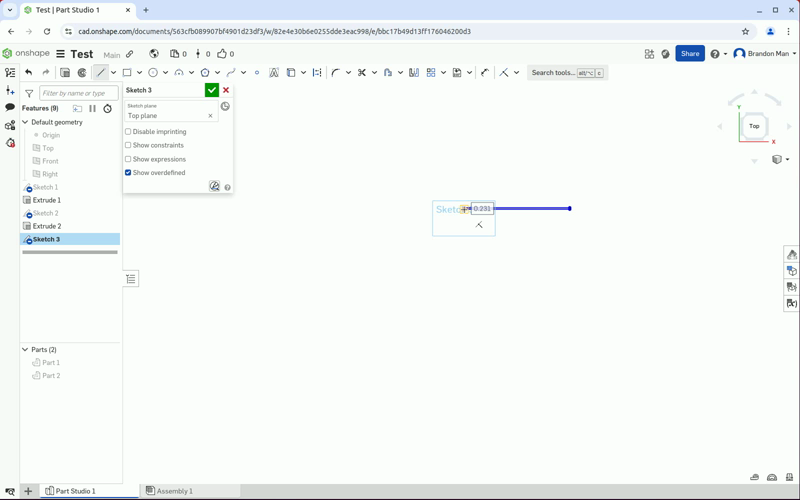
key(esc)
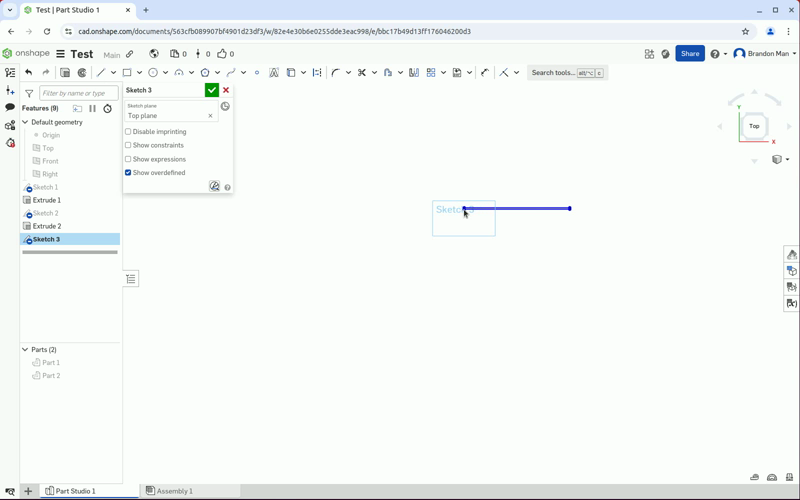
mouse_move(523, 208)
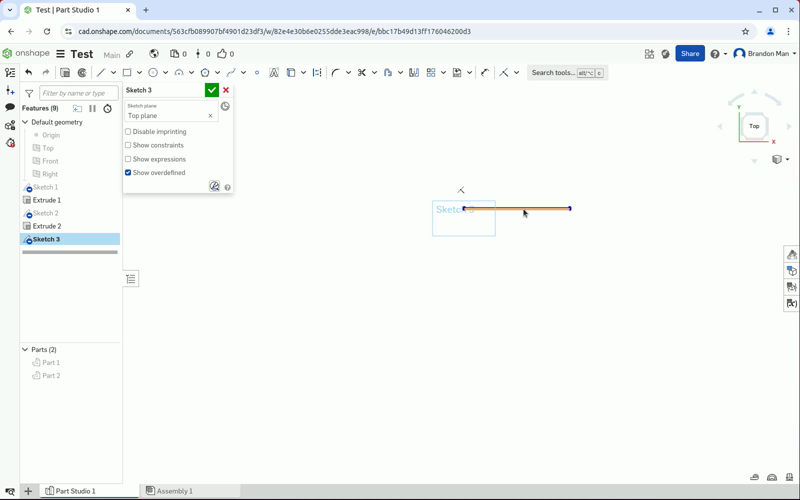
scroll(6)
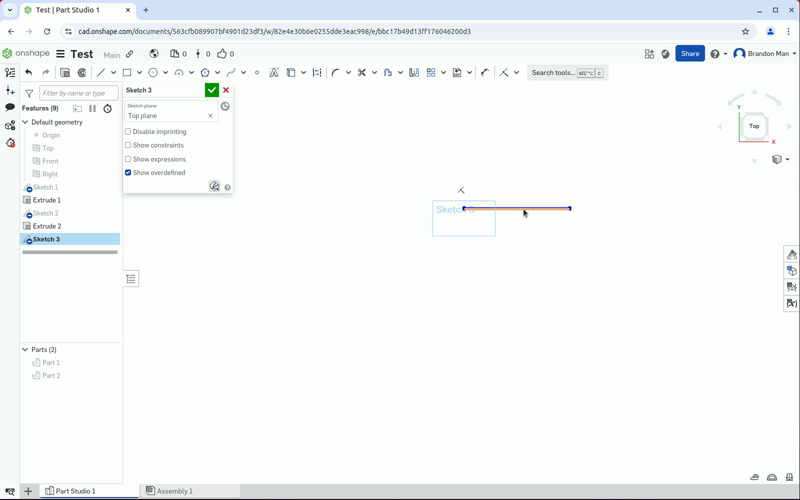
scroll(6)
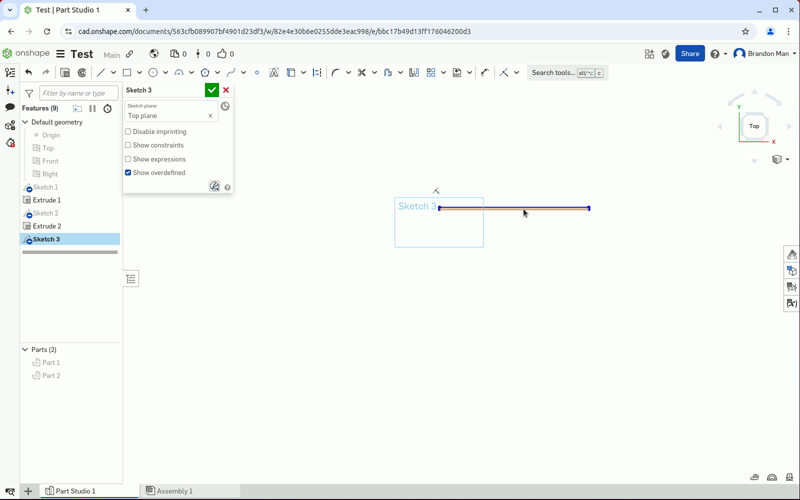
scroll(6)
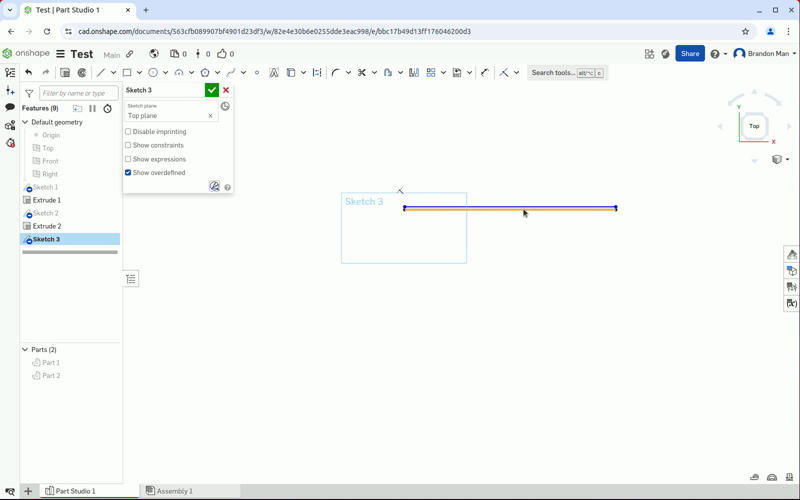
scroll(6)
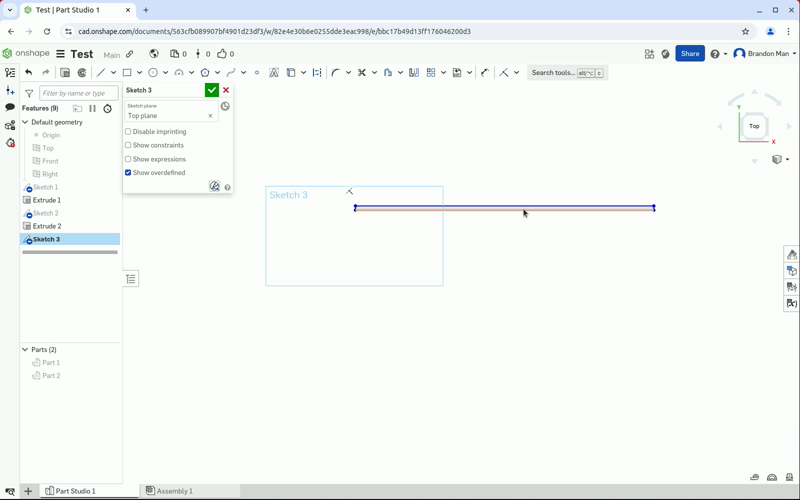
scroll(6)
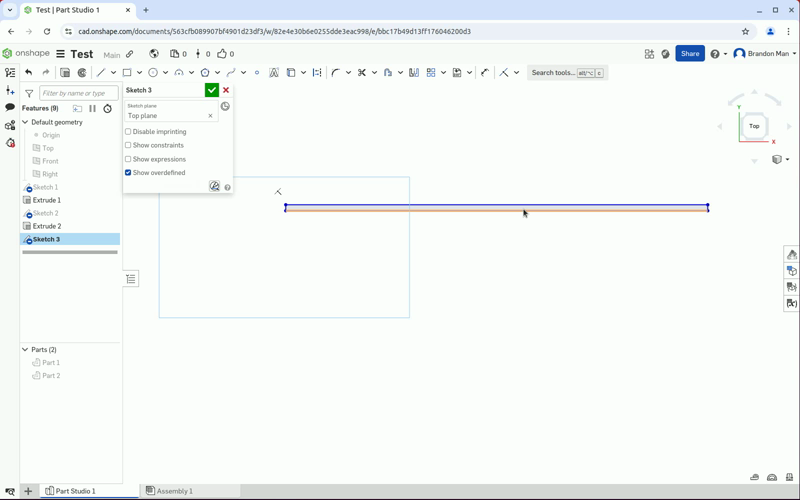
scroll(6)
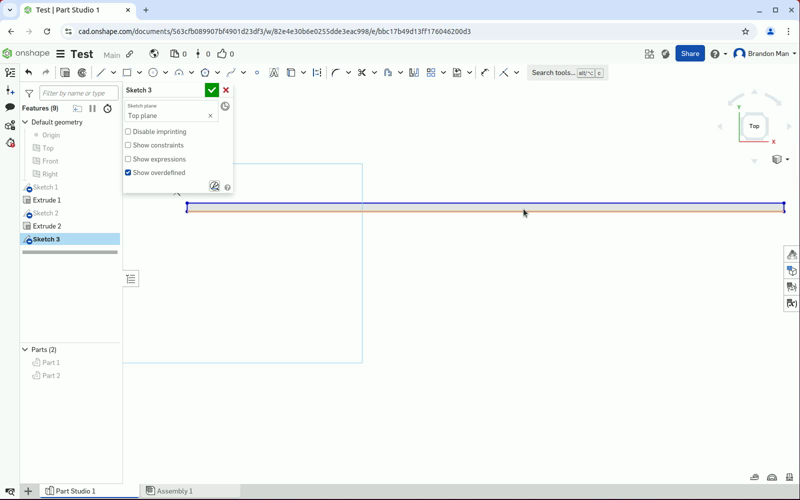
scroll(6)
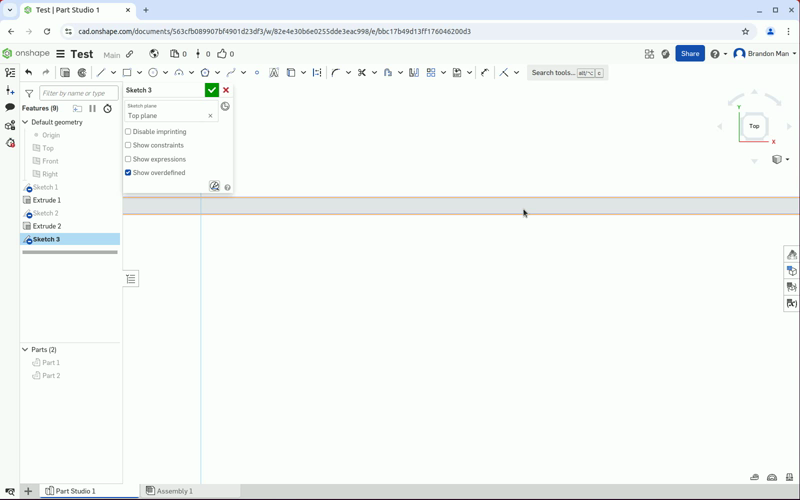
click(523, 208)
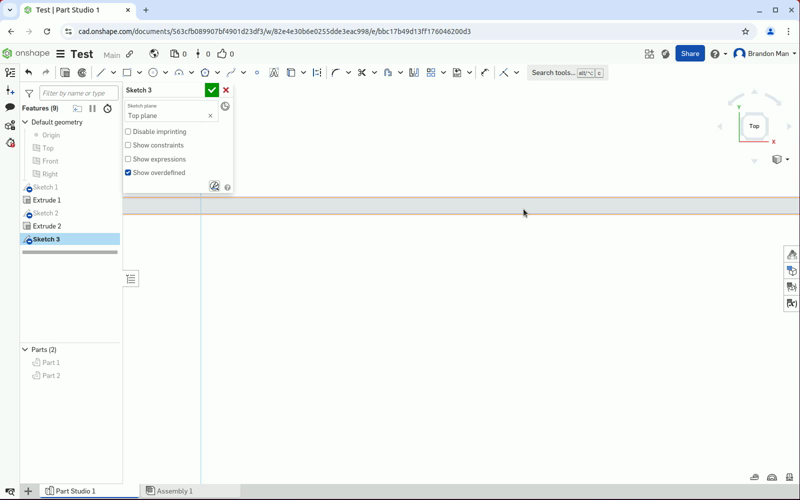
scroll(-6)
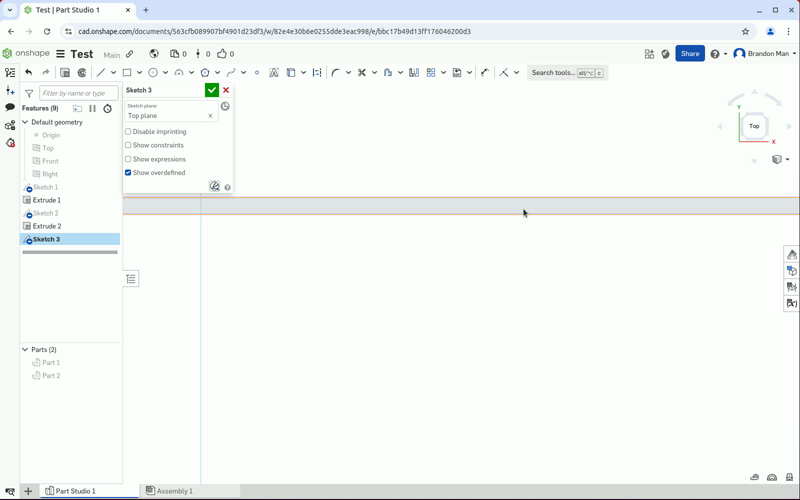
scroll(-6)
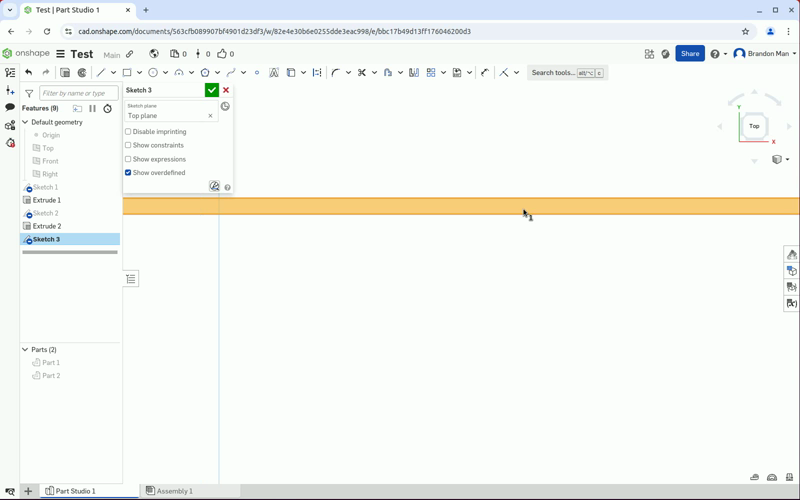
scroll(-6)
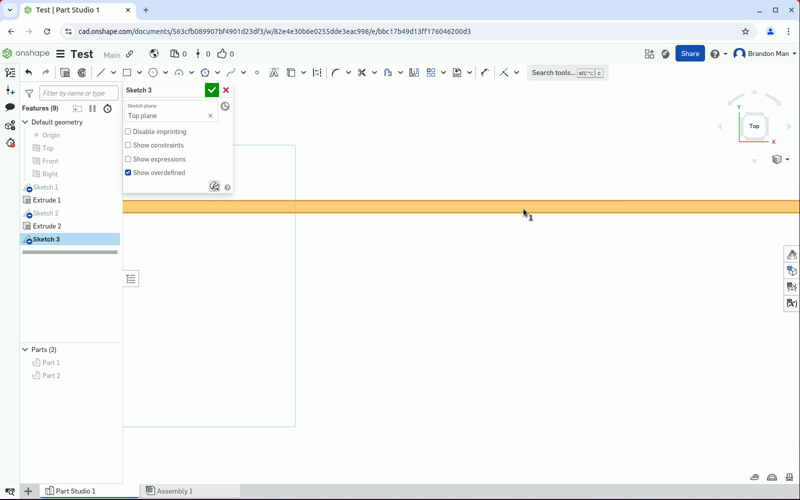
scroll(-6)
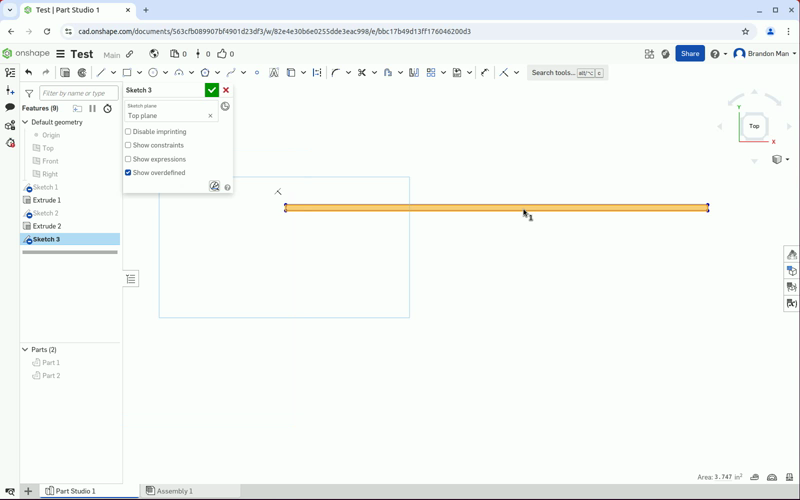
scroll(-6)
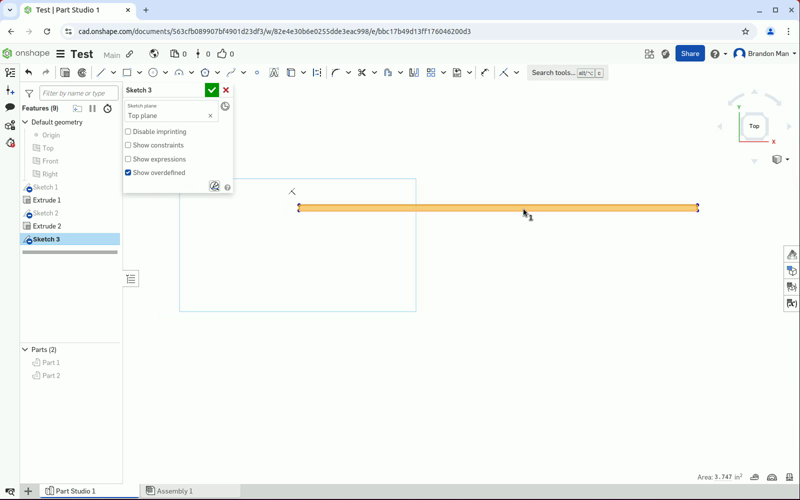
scroll(-6)
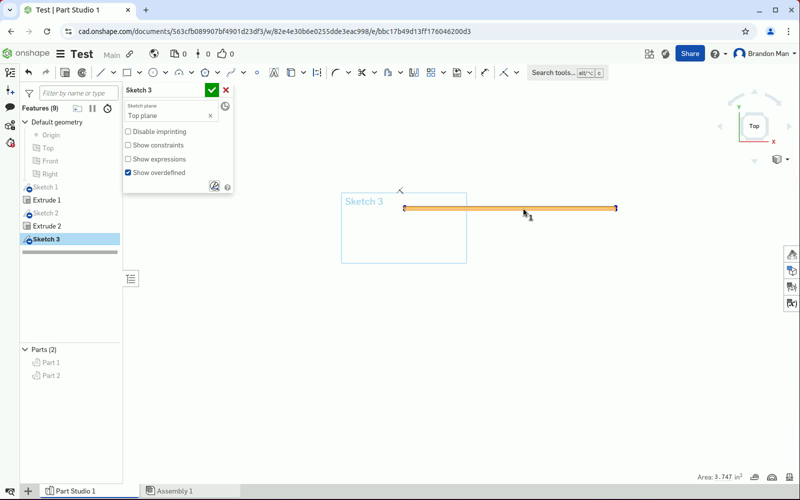
scroll(-6)
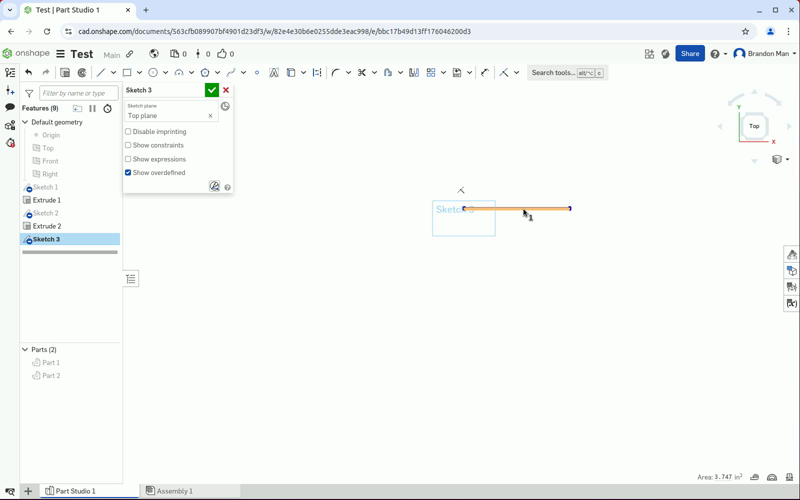
mouse_move(73, 352)
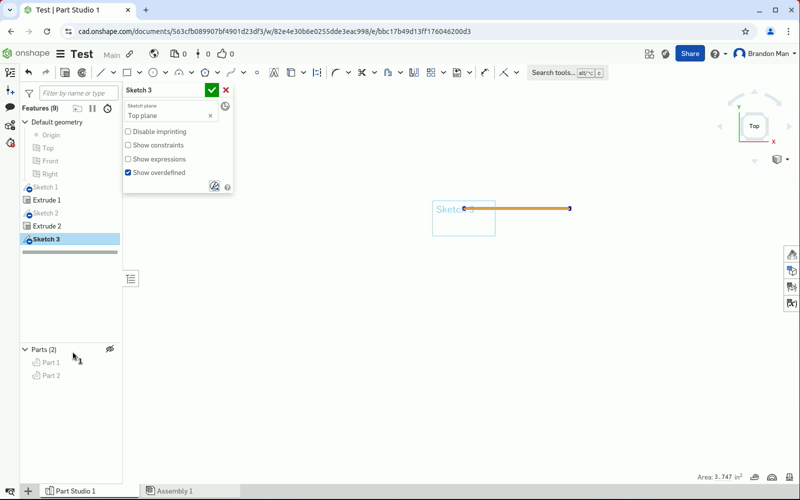
key(shift+y)
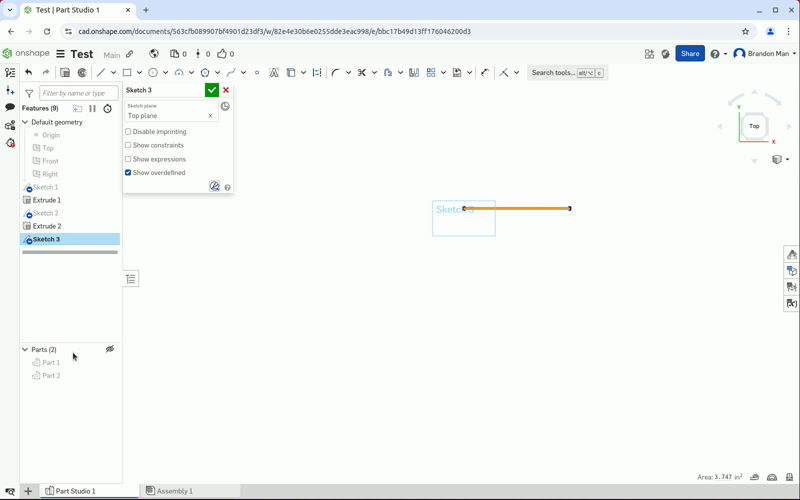
key(shift+e)
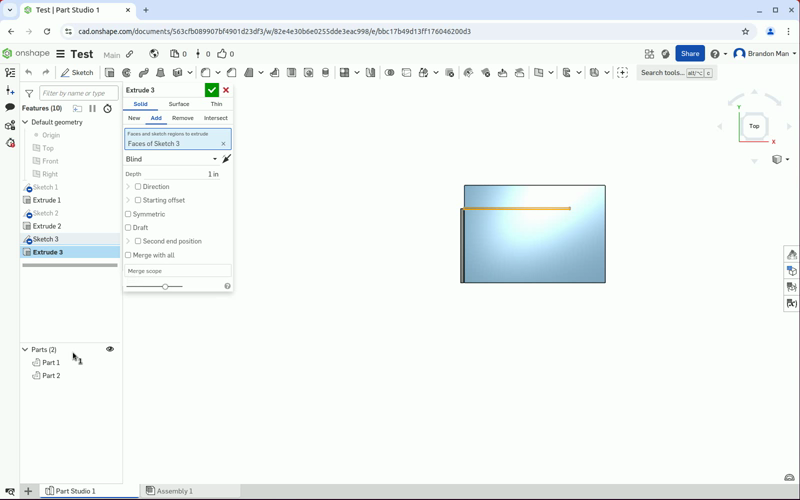
mouse_move(143, 106)
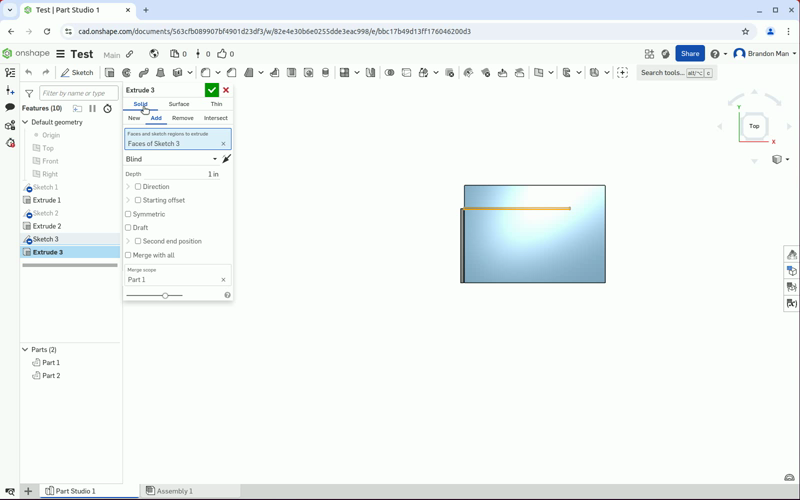
click(143, 106)
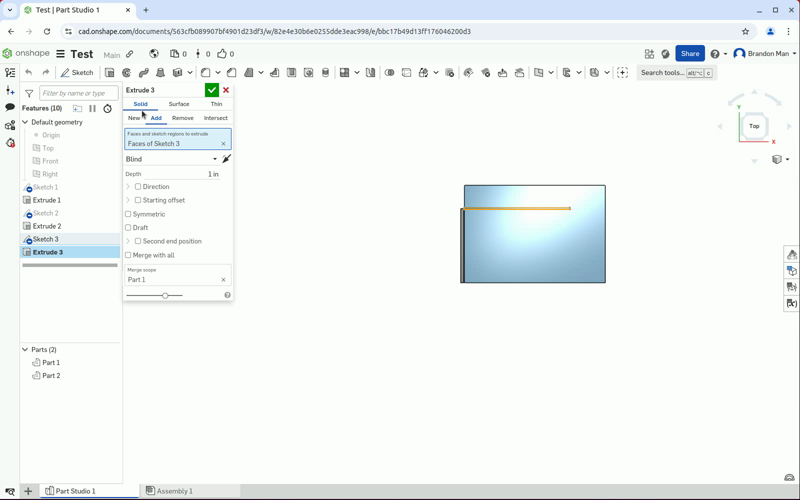
mouse_move(137, 120)
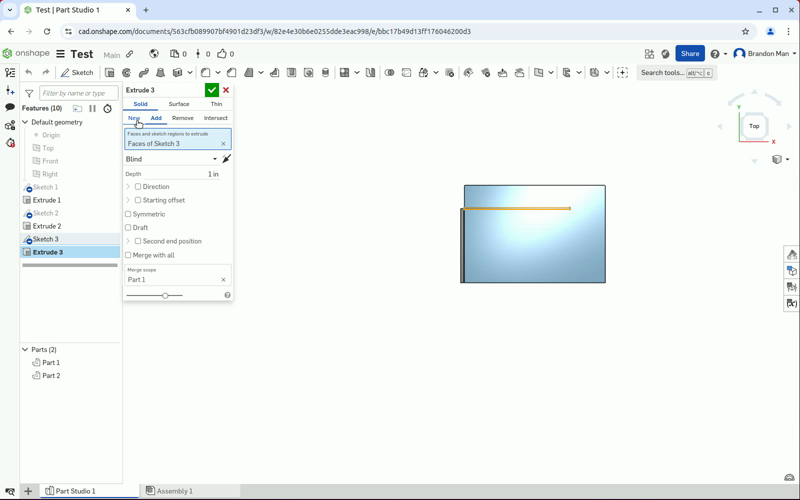
click(137, 120)
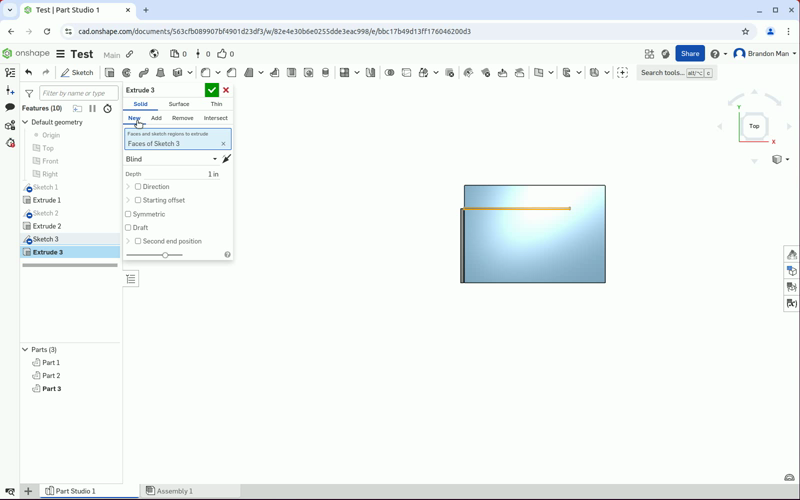
key(tab, 4)
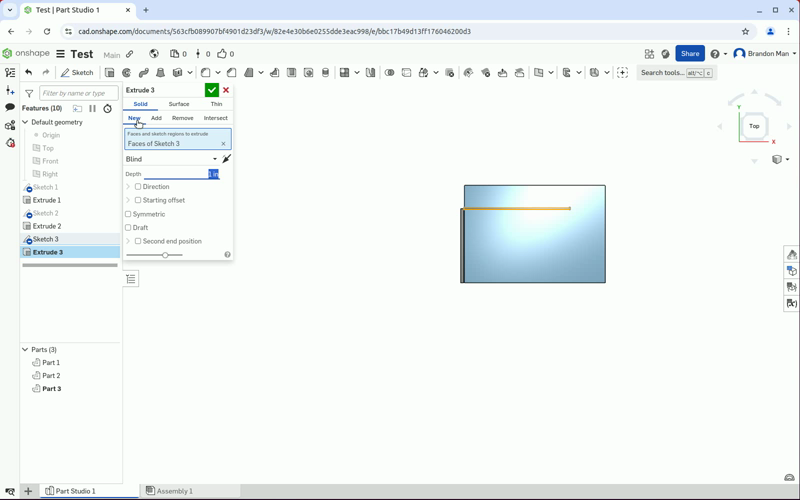
text(0.241)
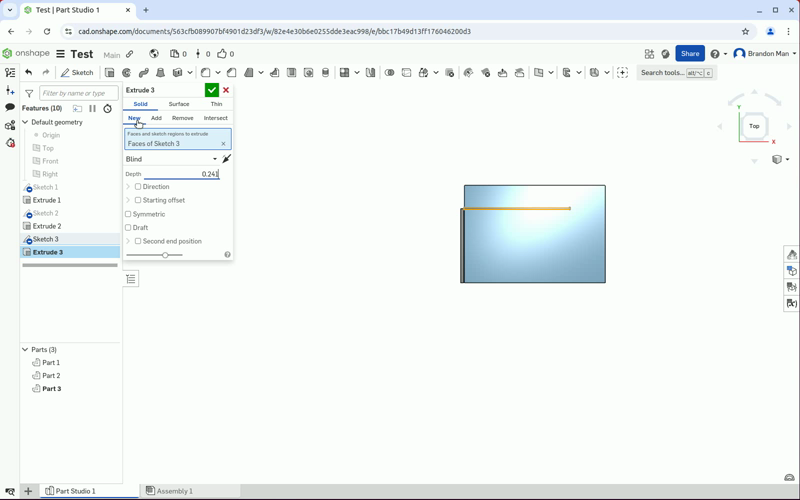
key(enter)
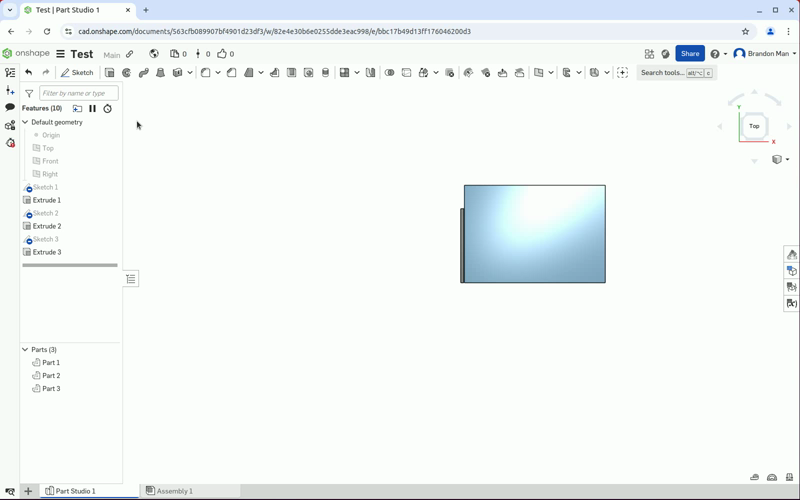
key(shift+h)
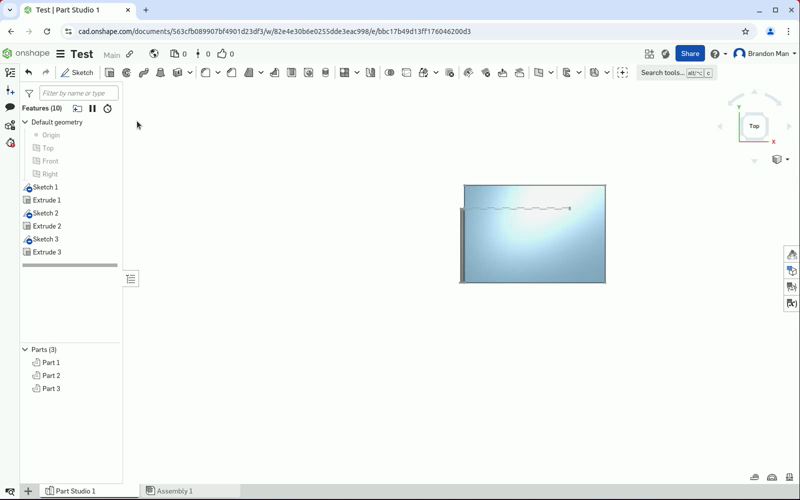
key(shift+h)
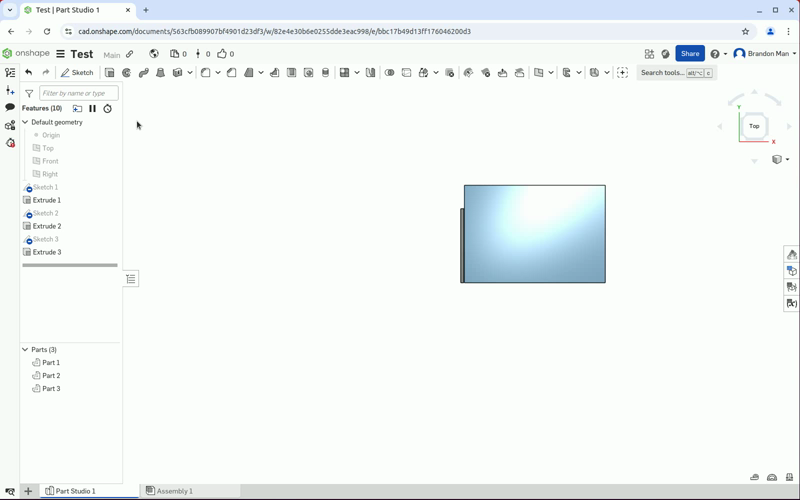
mouse_move(73, 189)
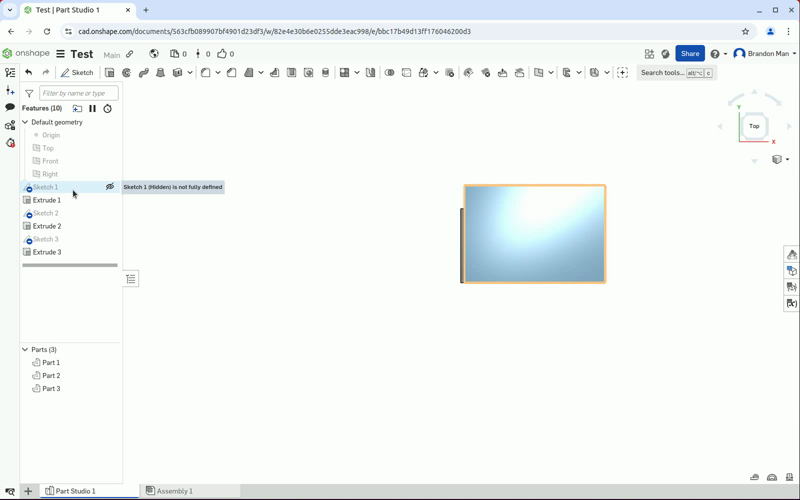
click(73, 189)
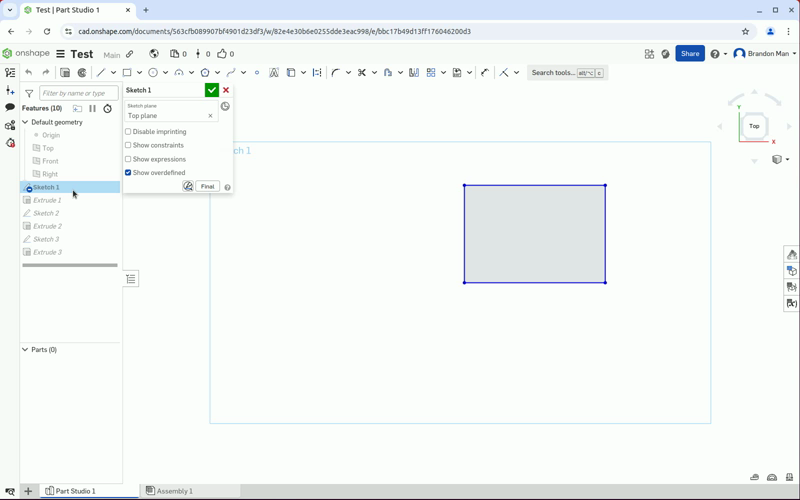
mouse_move(229, 92)
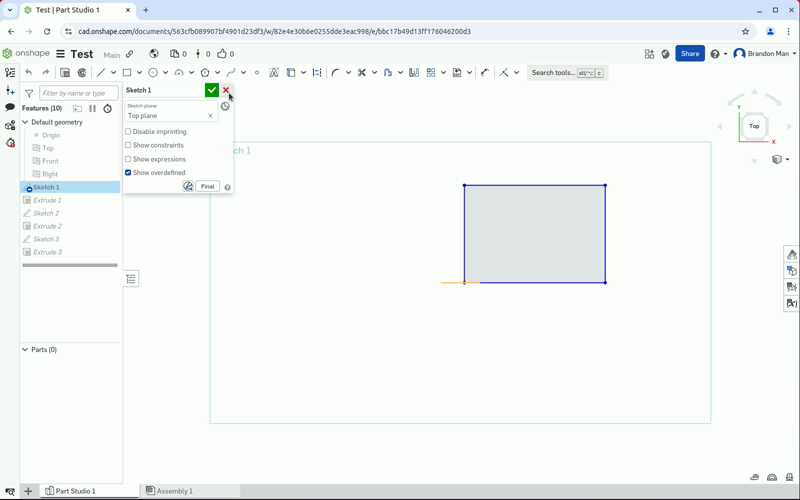
click(229, 92)
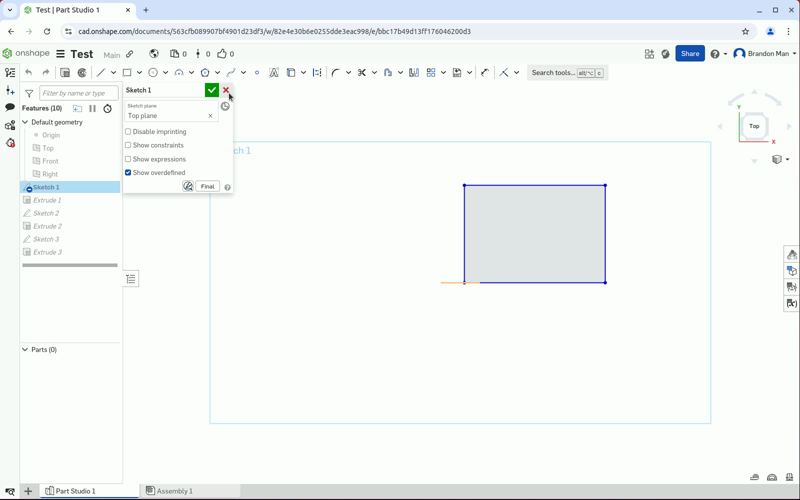
key(shift+s)
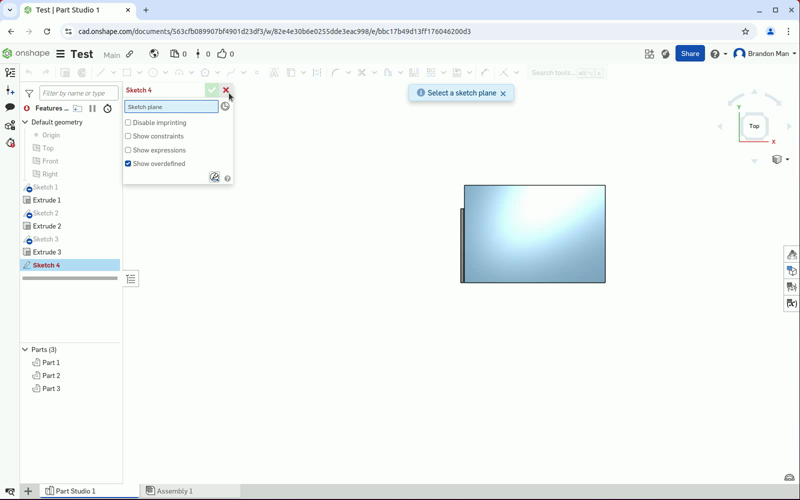
mouse_move(73, 150)
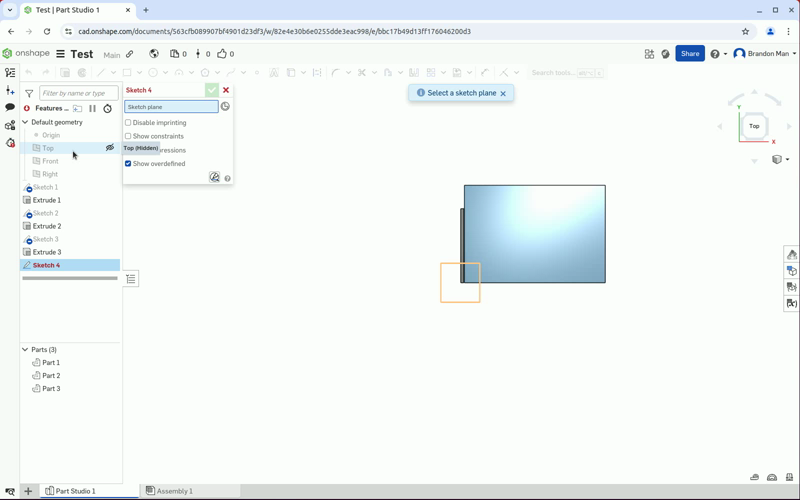
click(73, 150)
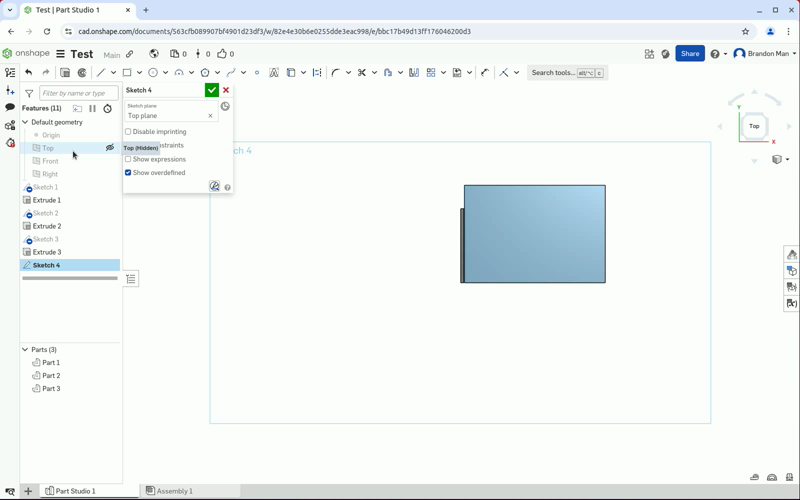
mouse_move(73, 352)
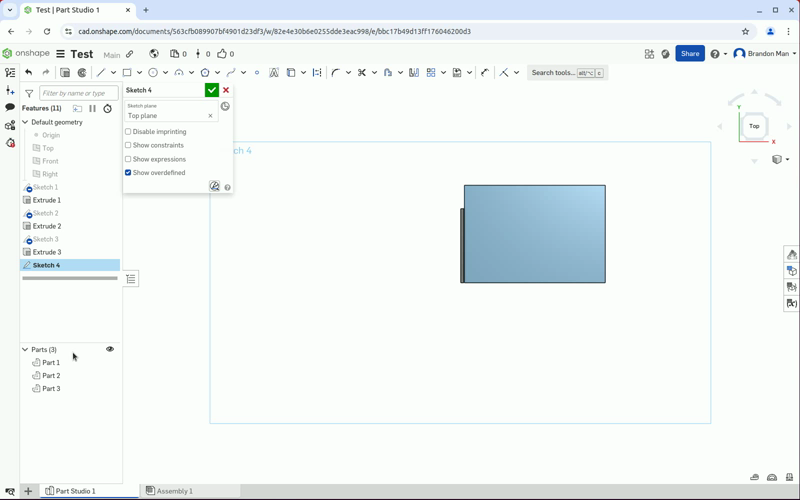
key(y)
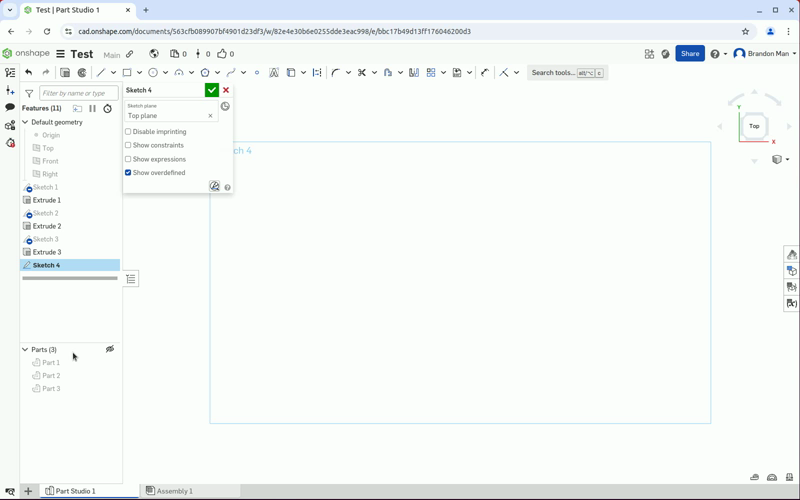
key(l)
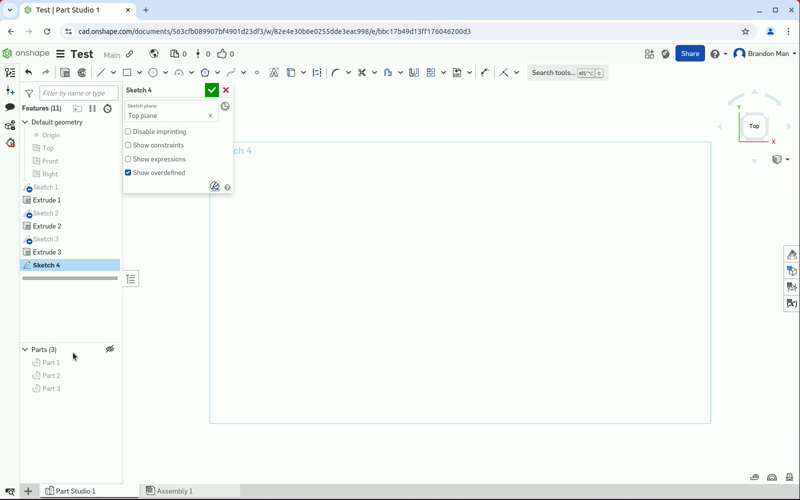
key_down(shift)
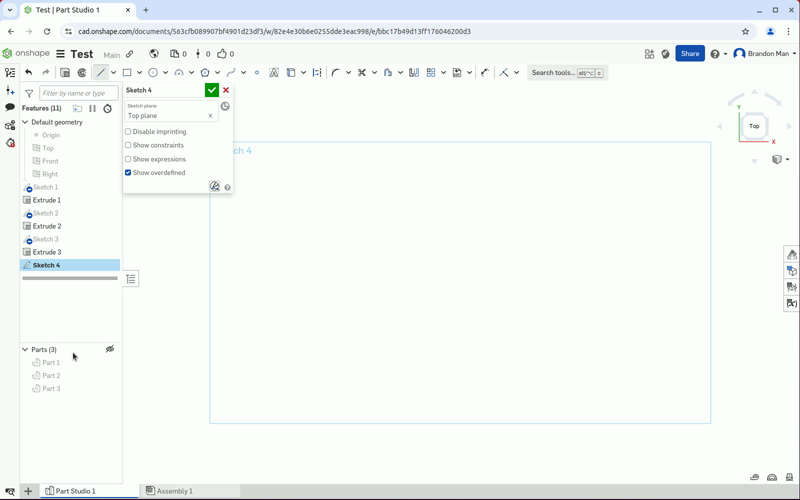
mouse_move(460, 209)
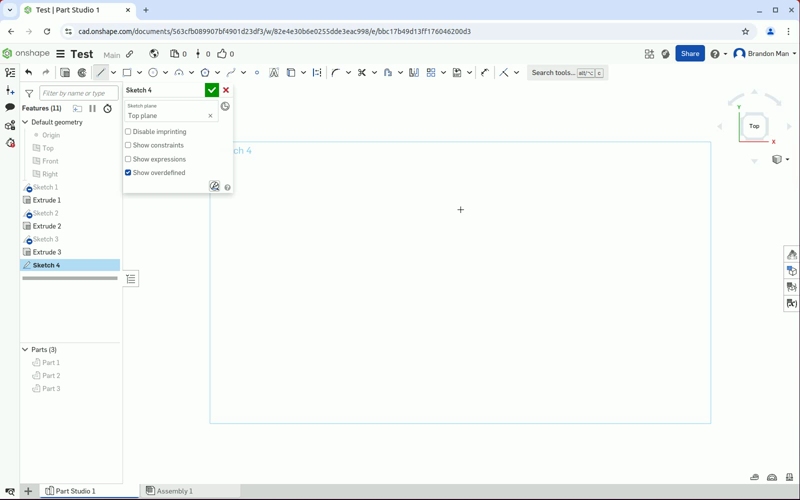
click(460, 209)
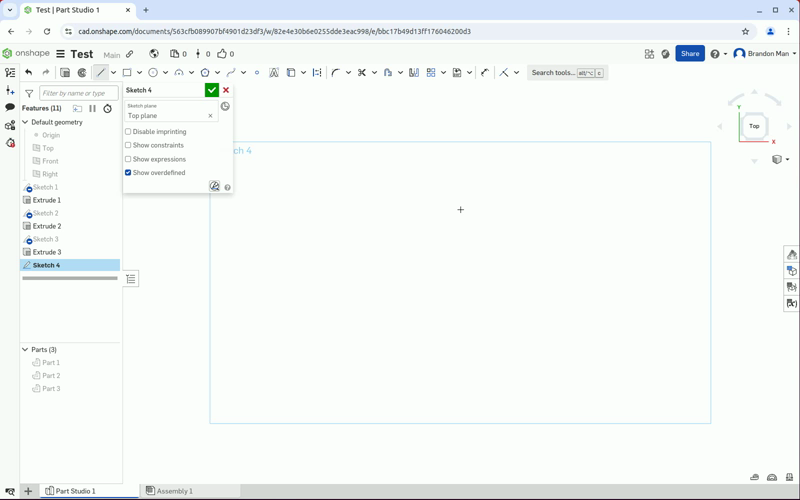
key_up(shift)
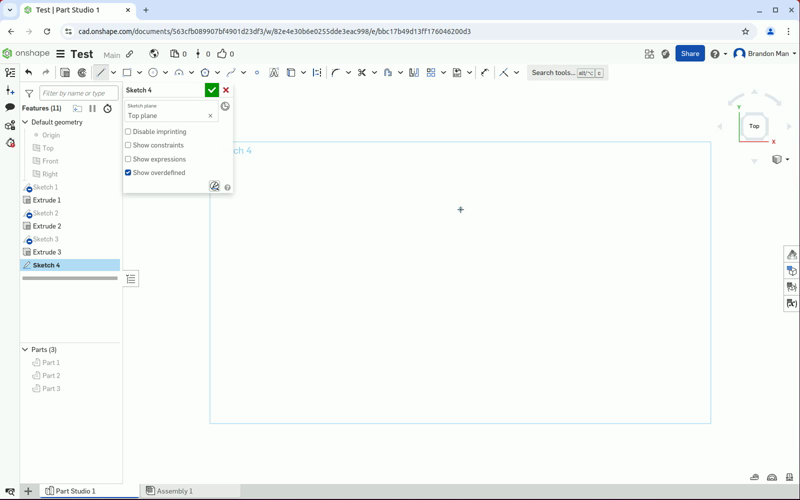
key_down(shift)
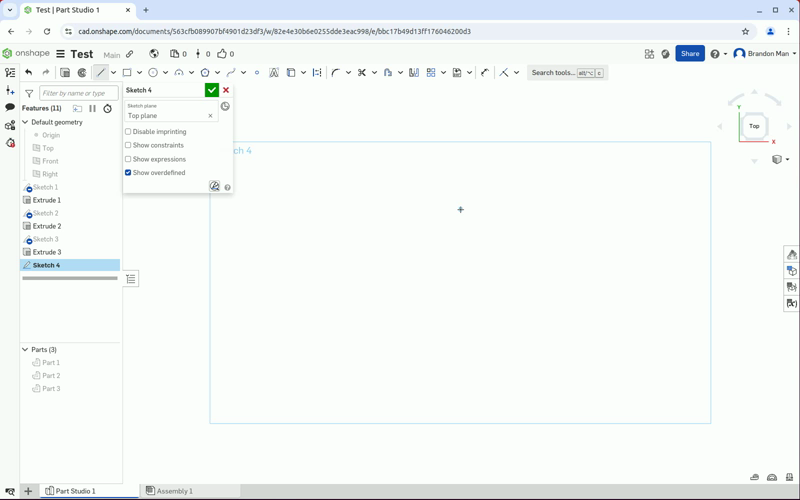
mouse_move(490, 209)
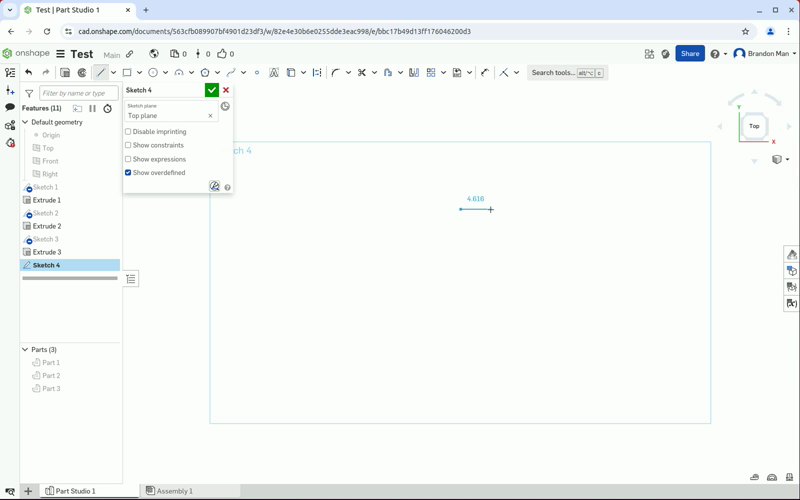
mouse_move(465, 209)
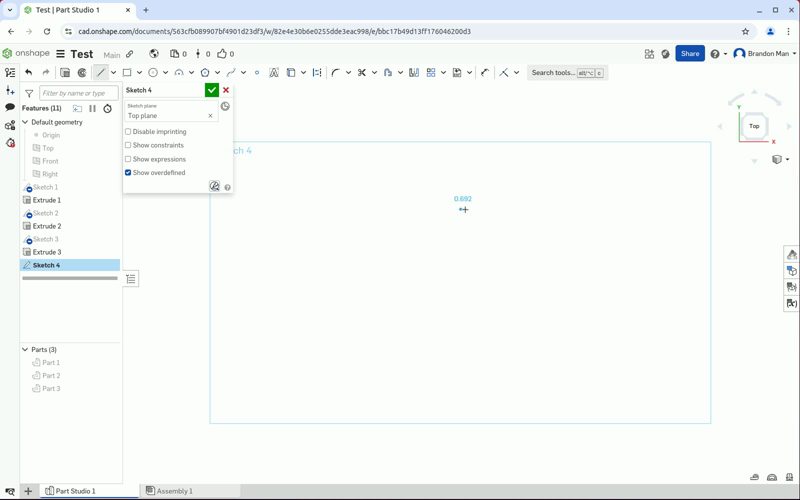
scroll(6)
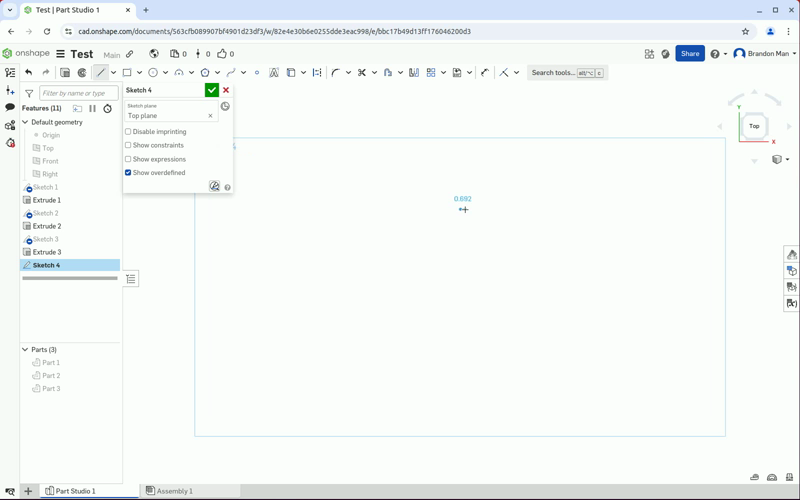
scroll(6)
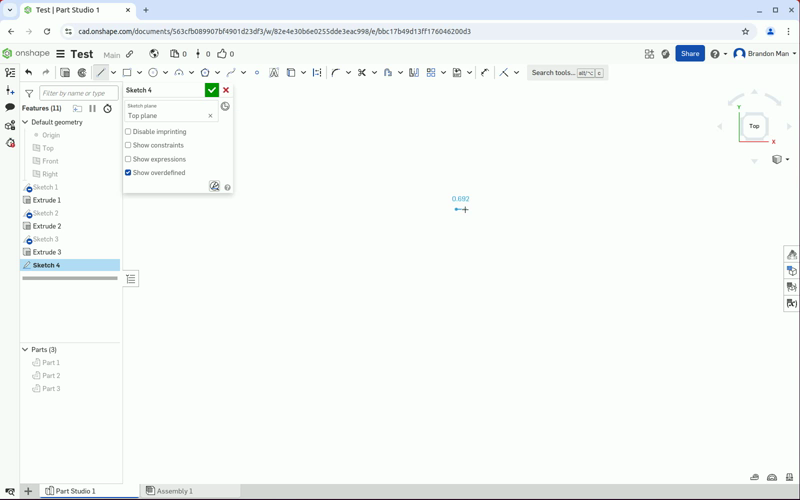
scroll(6)
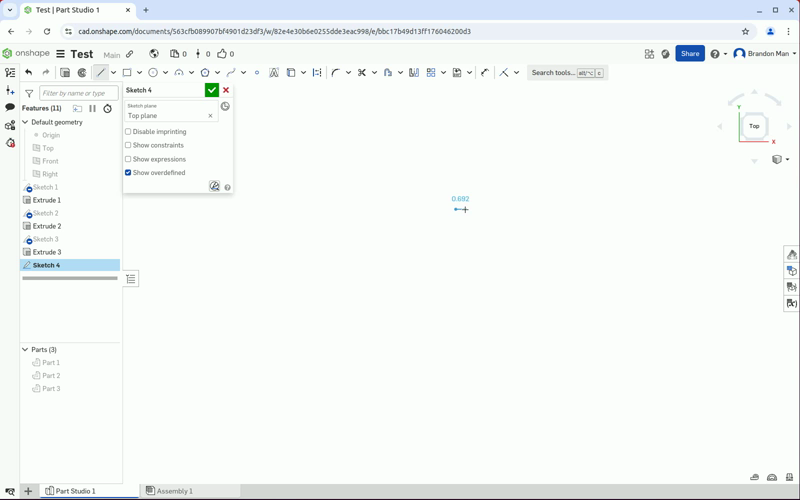
scroll(6)
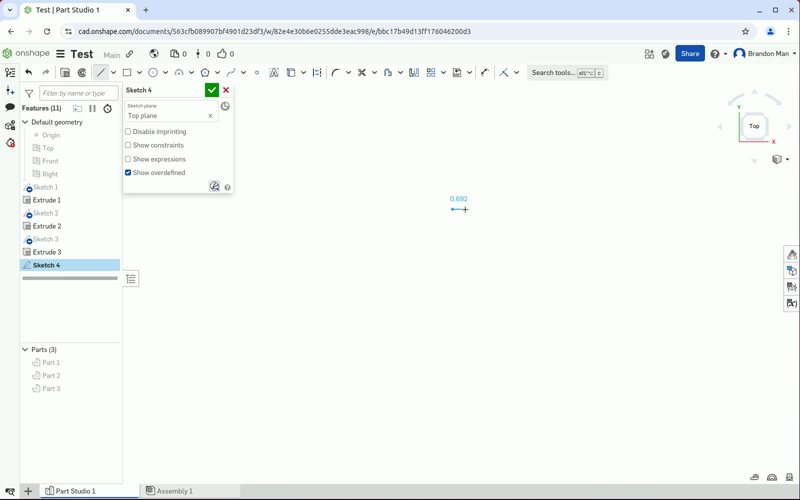
scroll(6)
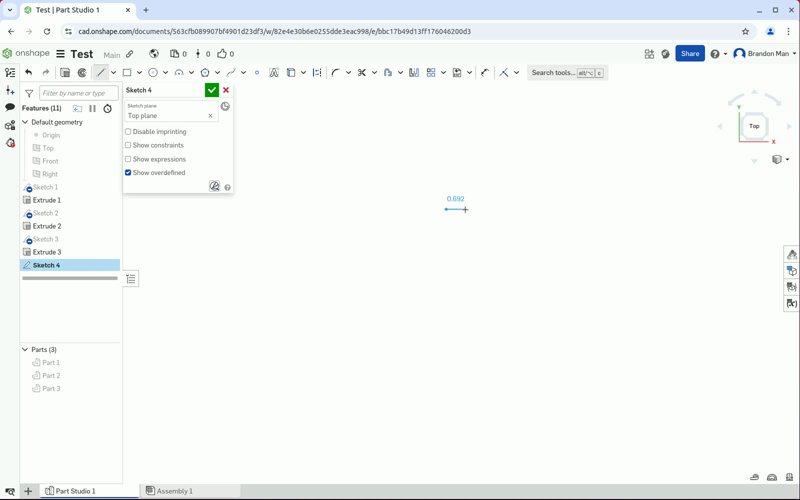
scroll(6)
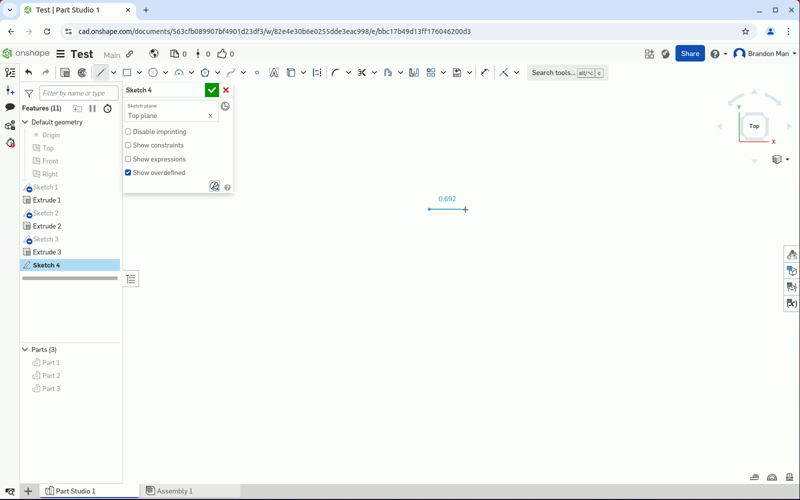
scroll(6)
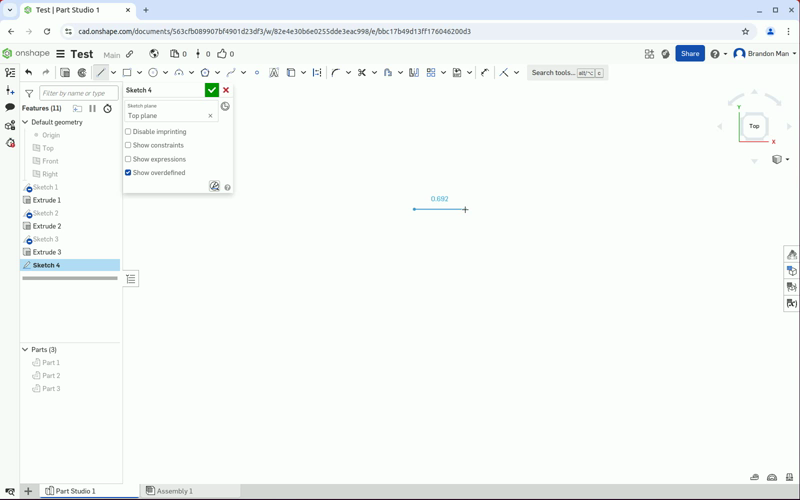
click(465, 209)
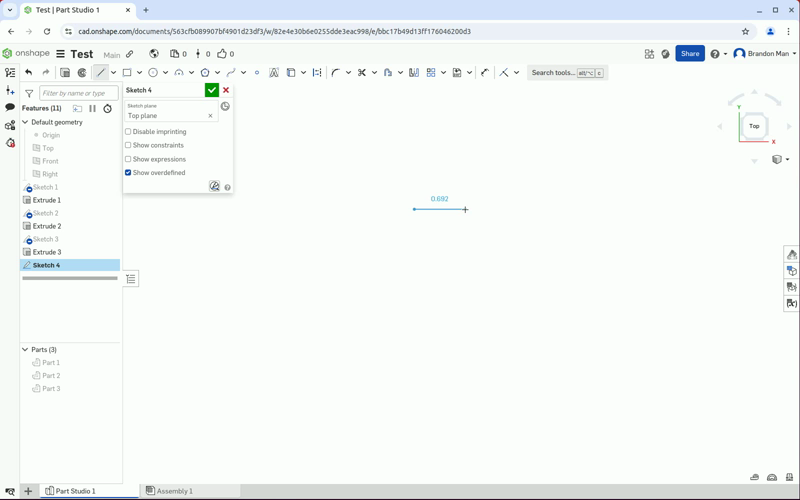
scroll(-6)
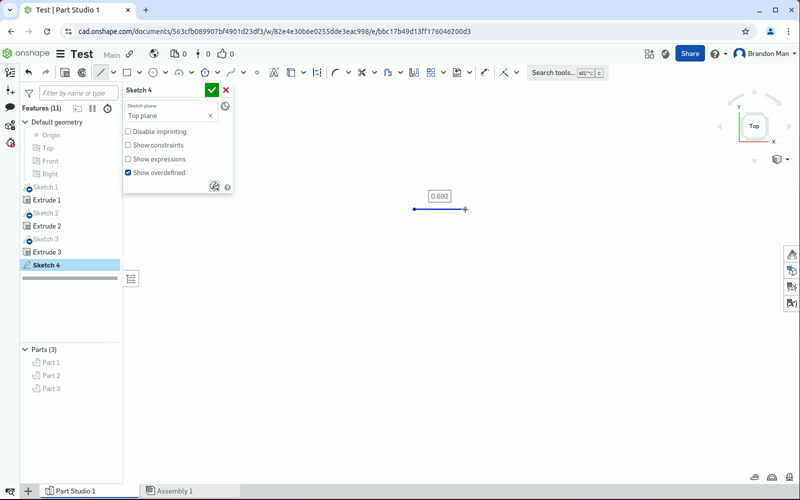
scroll(-6)
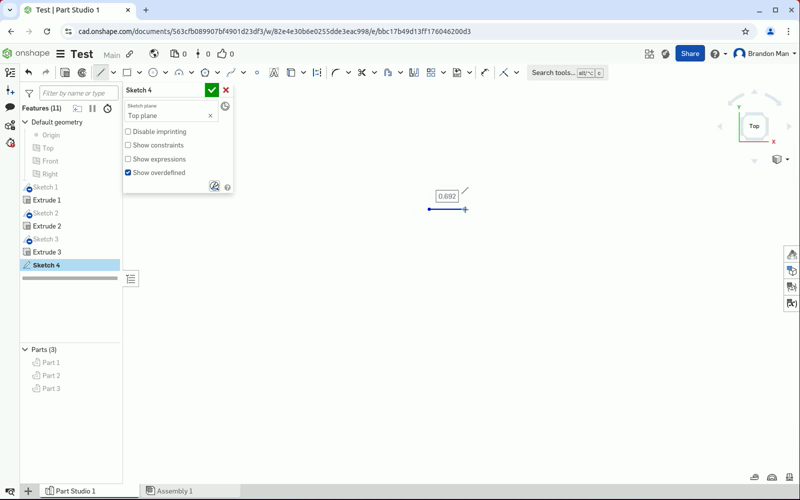
scroll(-6)
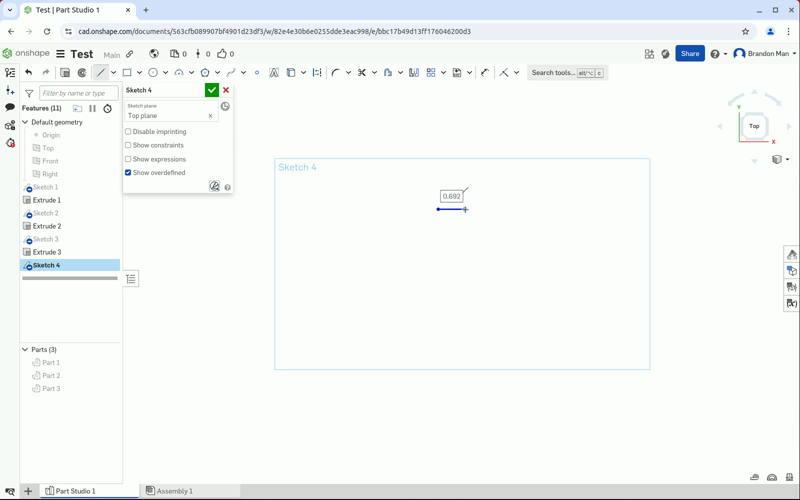
scroll(-6)
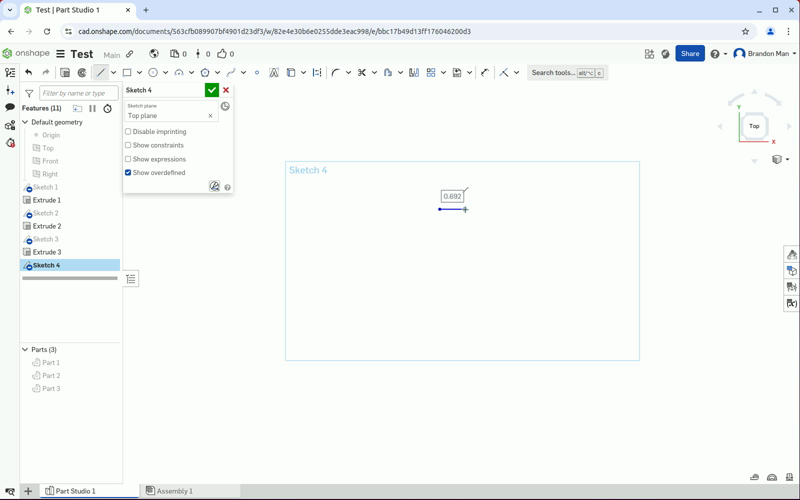
scroll(-6)
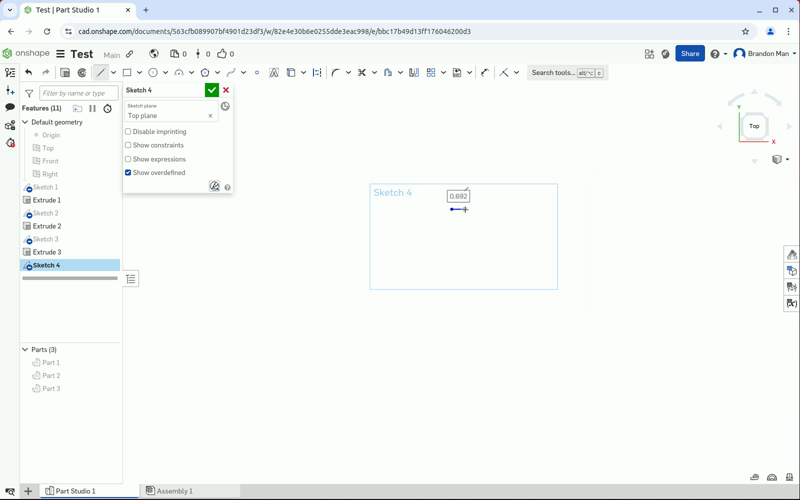
scroll(-6)
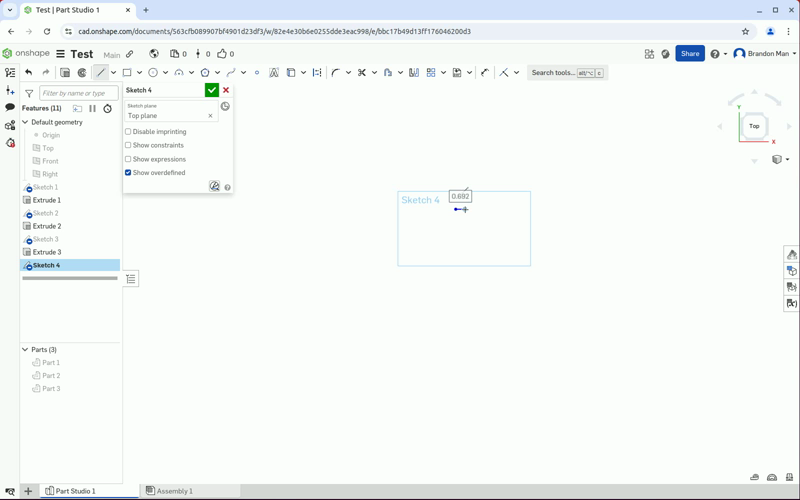
scroll(-6)
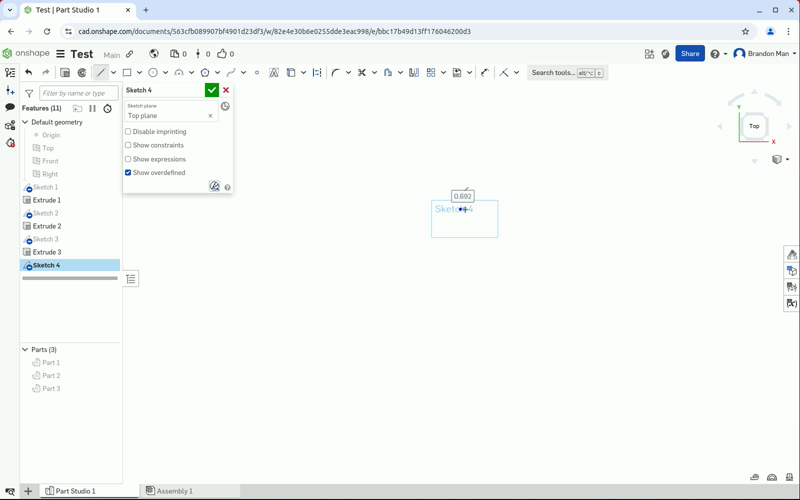
key_up(shift)
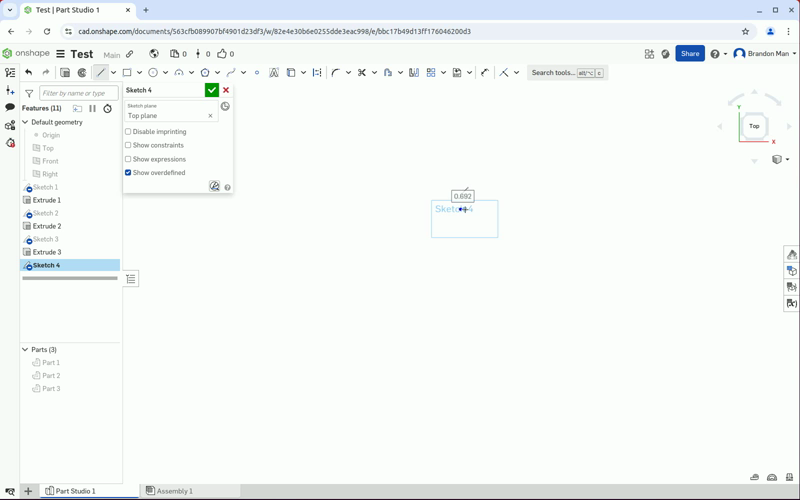
key_down(shift)
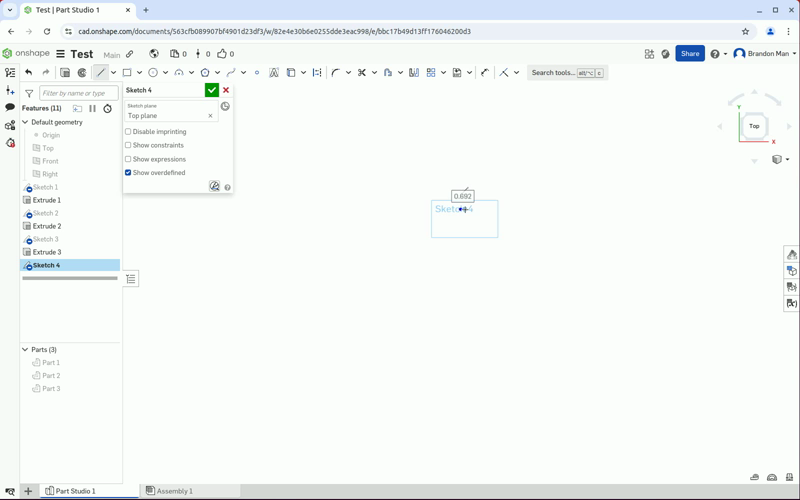
mouse_move(495, 209)
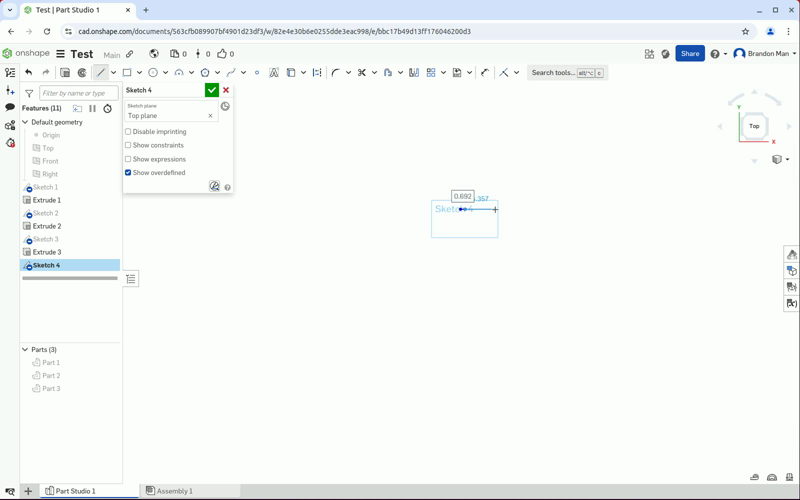
mouse_move(465, 207)
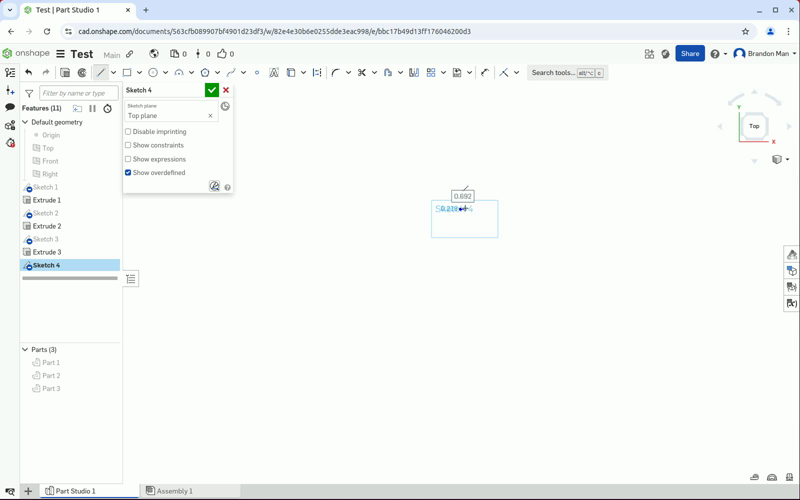
scroll(6)
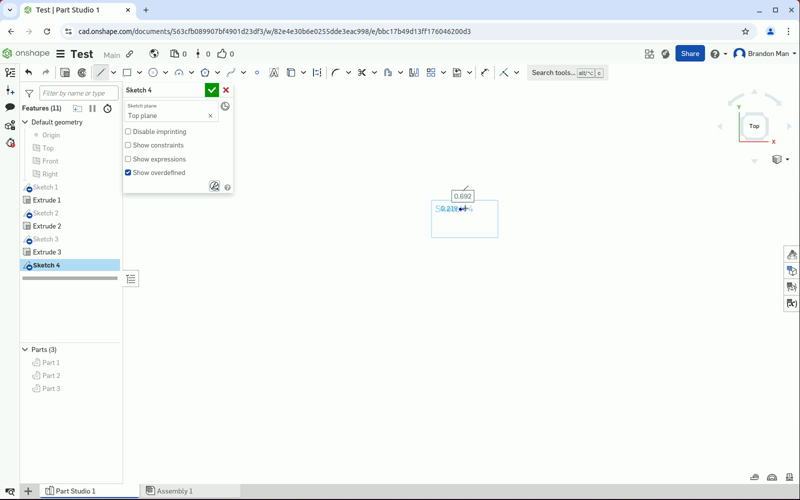
scroll(6)
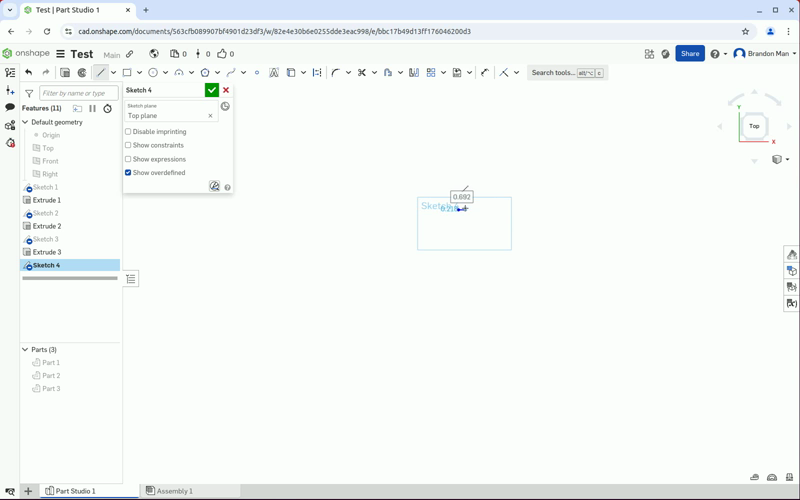
scroll(6)
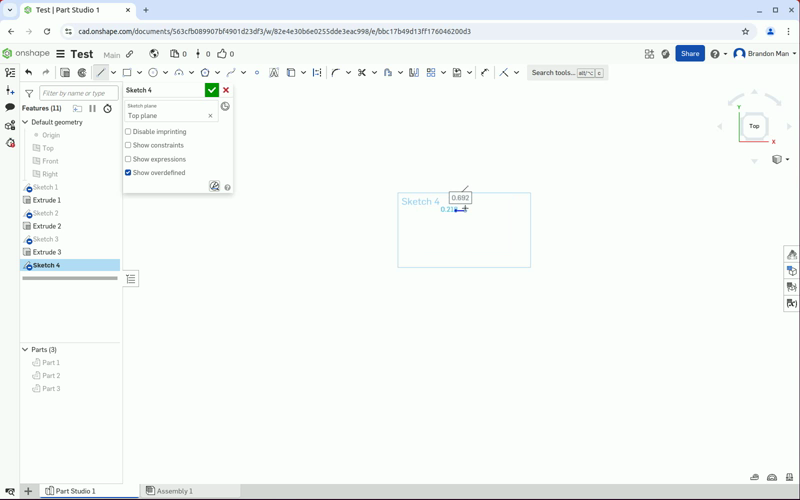
scroll(6)
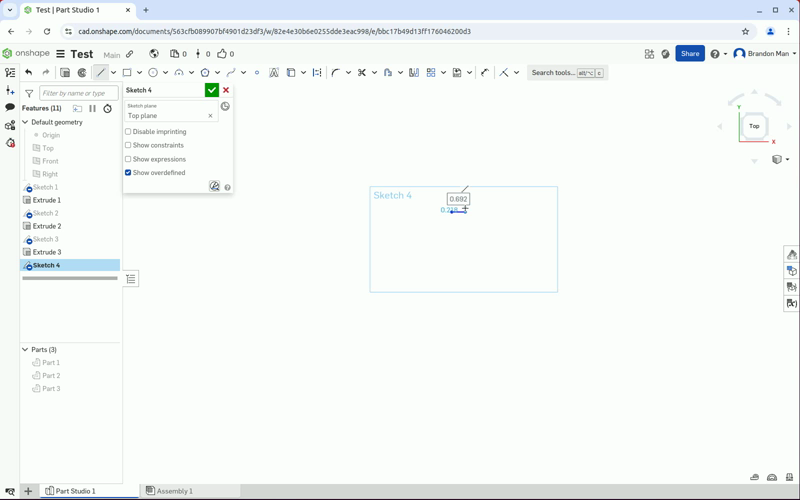
scroll(6)
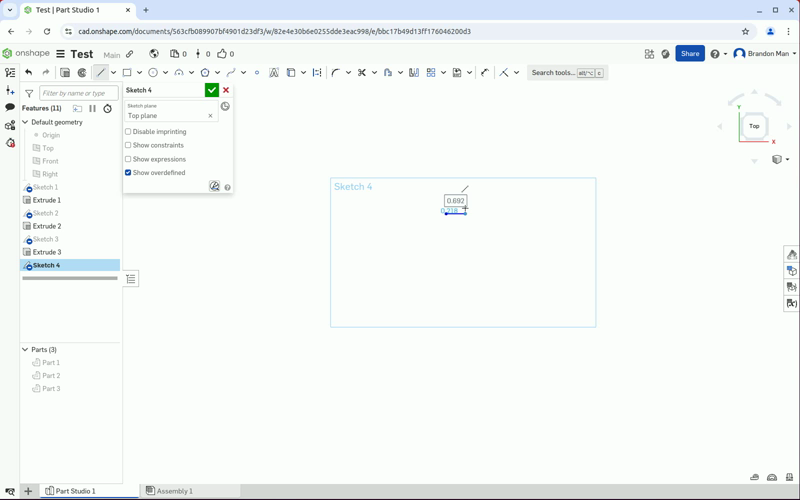
scroll(6)
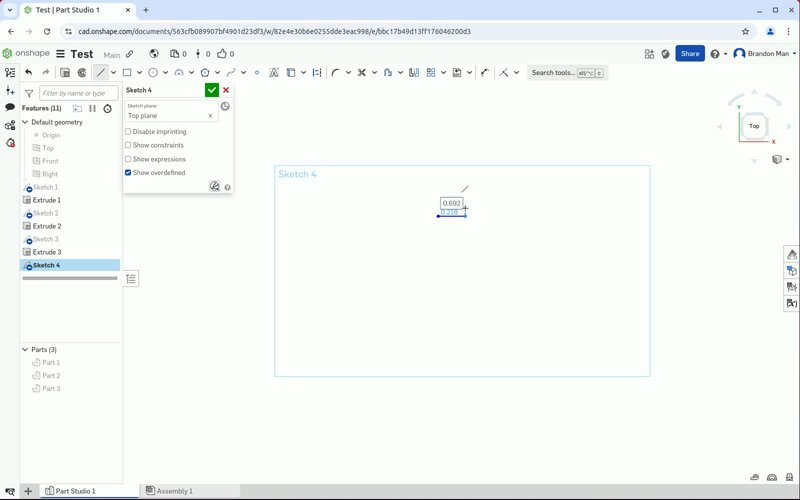
scroll(6)
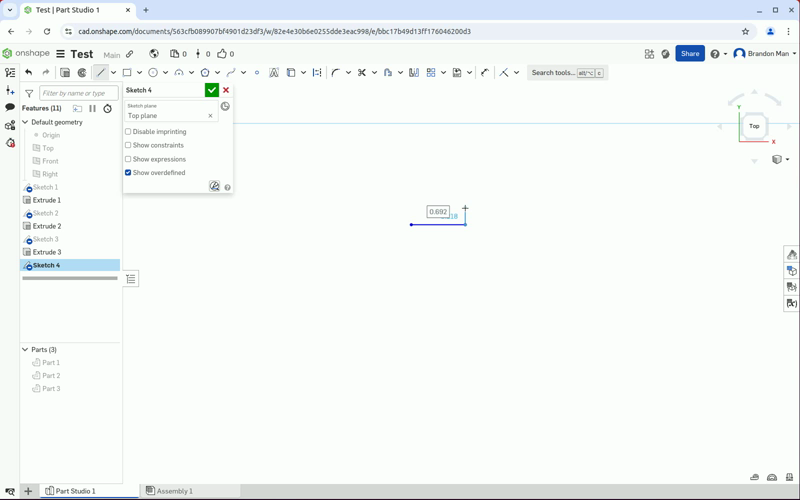
click(465, 207)
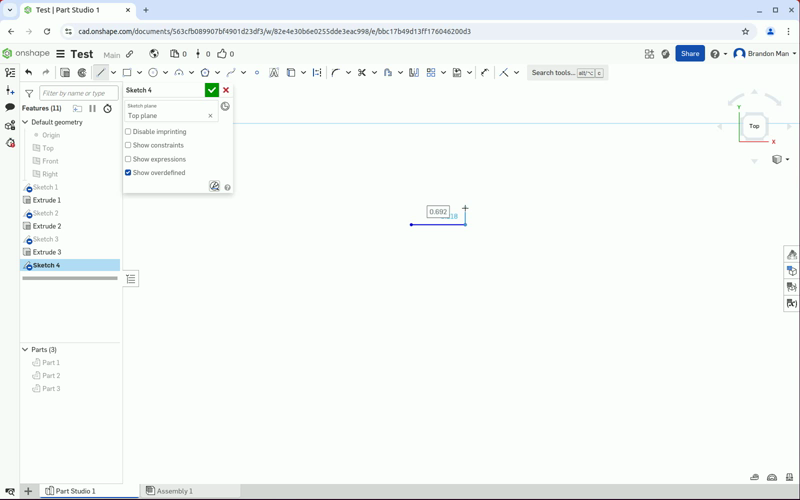
scroll(-6)
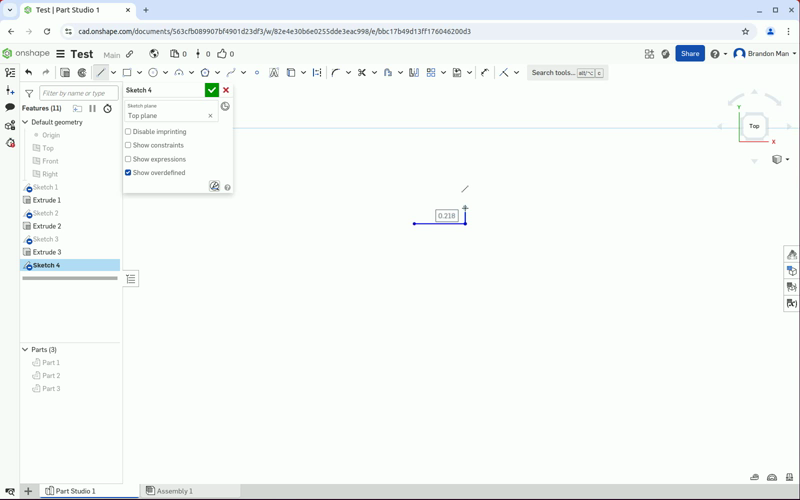
scroll(-6)
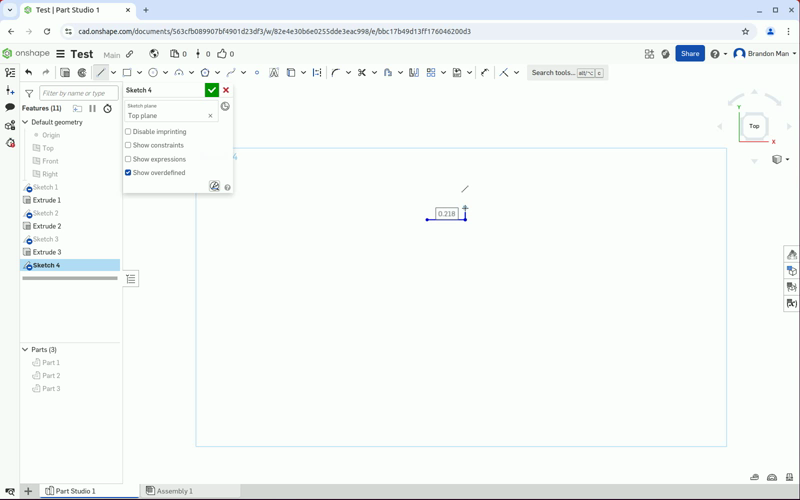
scroll(-6)
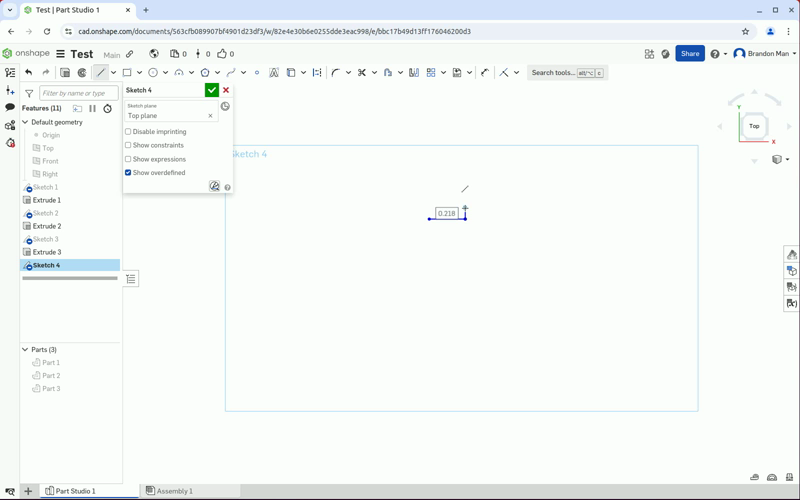
scroll(-6)
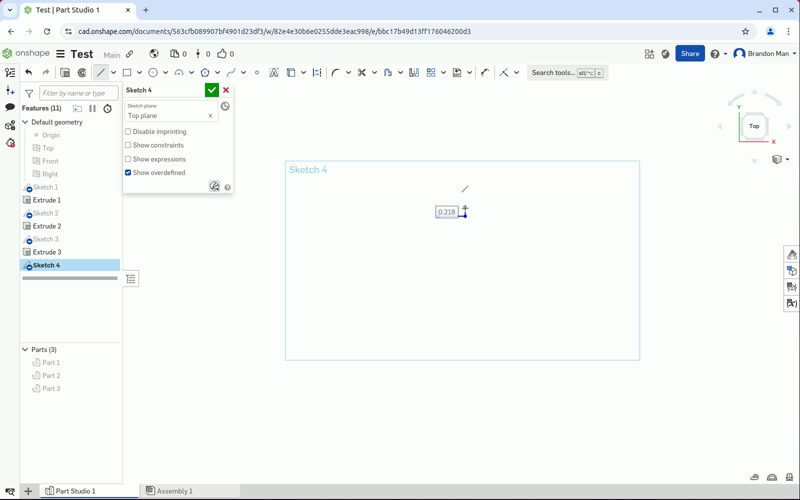
scroll(-6)
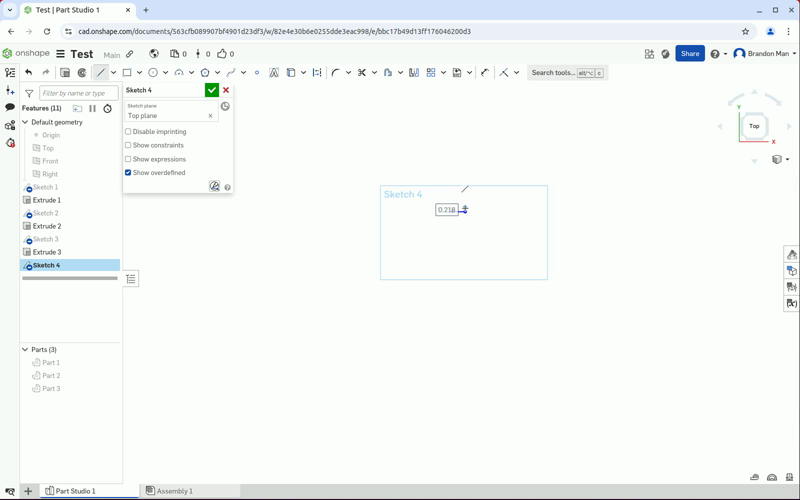
scroll(-6)
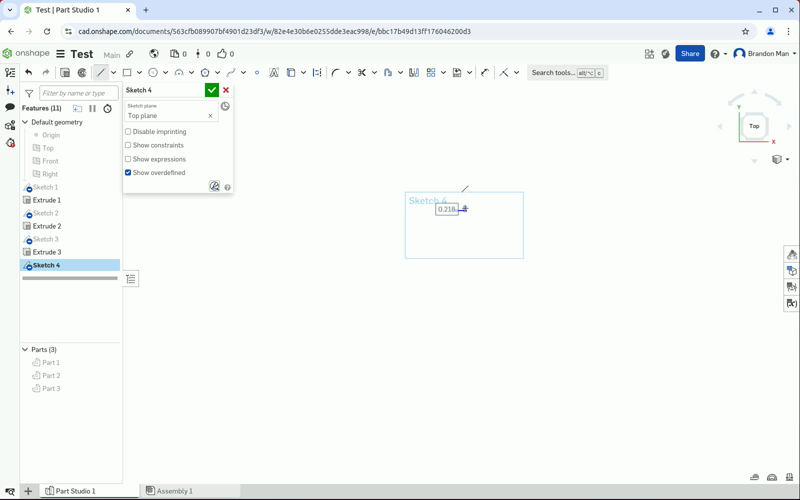
scroll(-6)
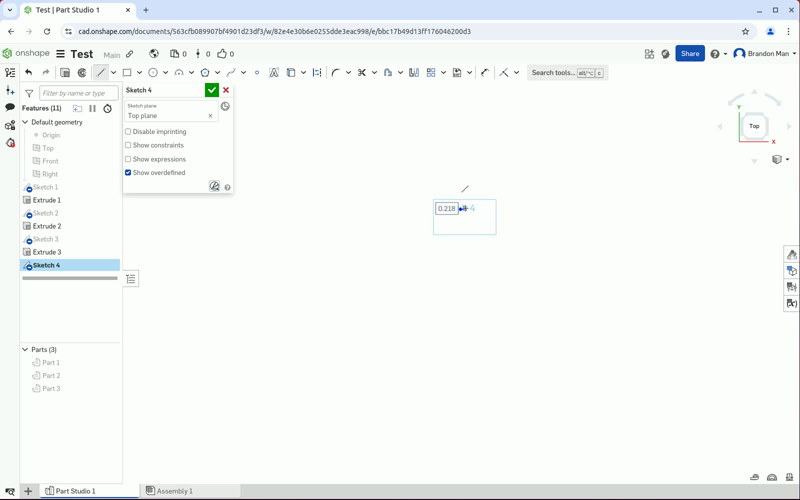
key_up(shift)
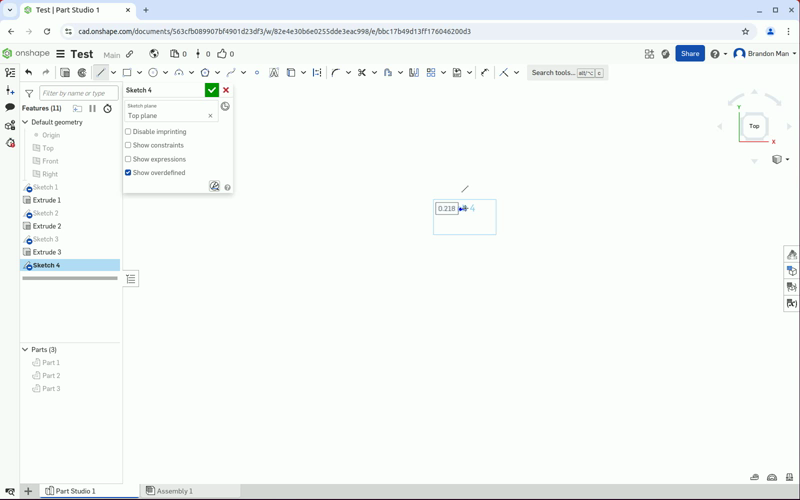
key_down(shift)
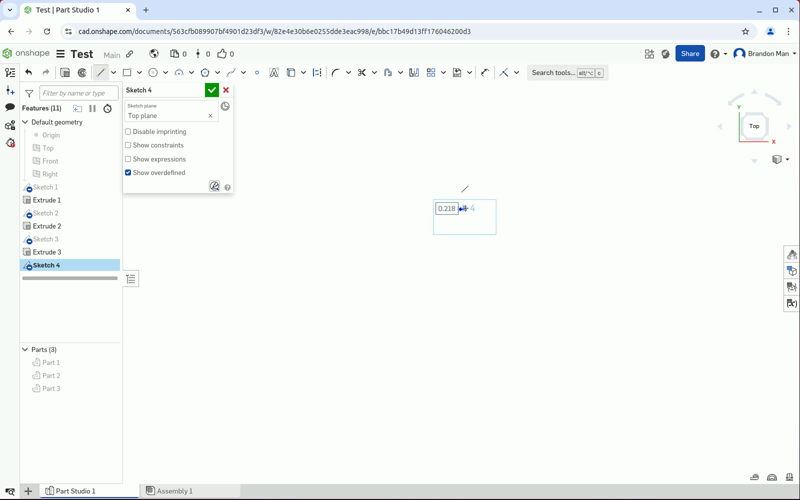
mouse_move(495, 207)
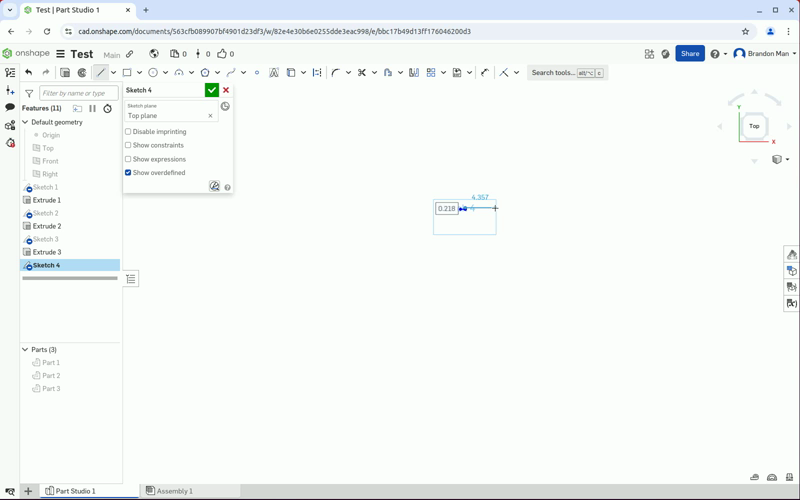
mouse_move(460, 207)
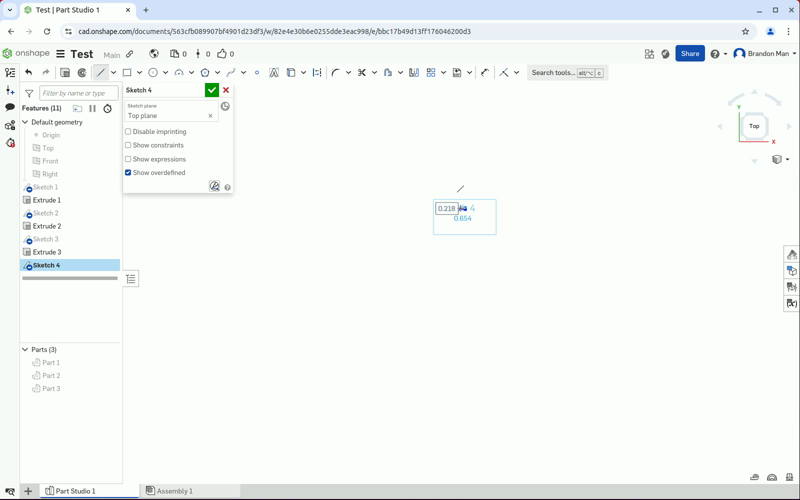
scroll(6)
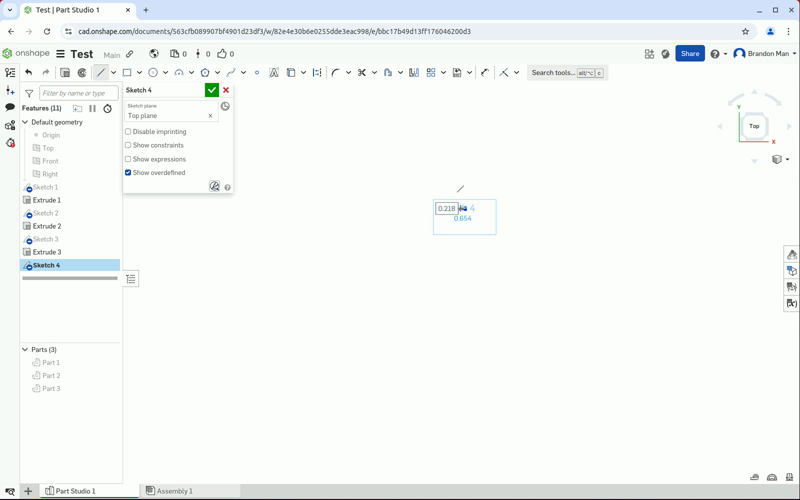
scroll(6)
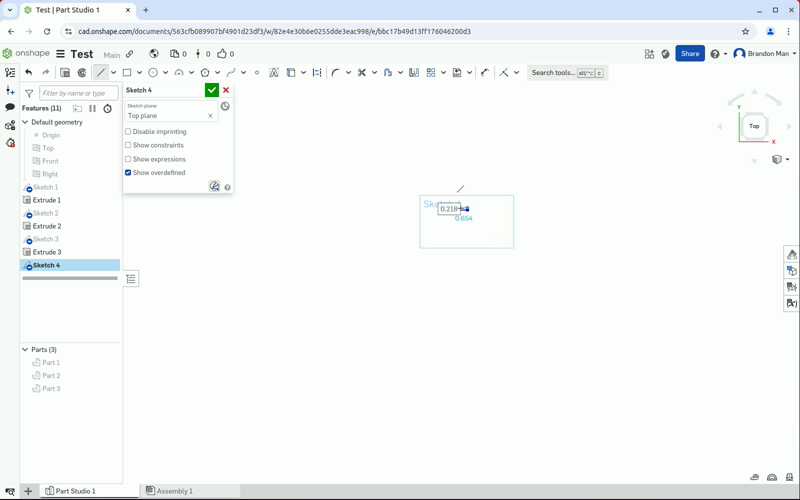
scroll(6)
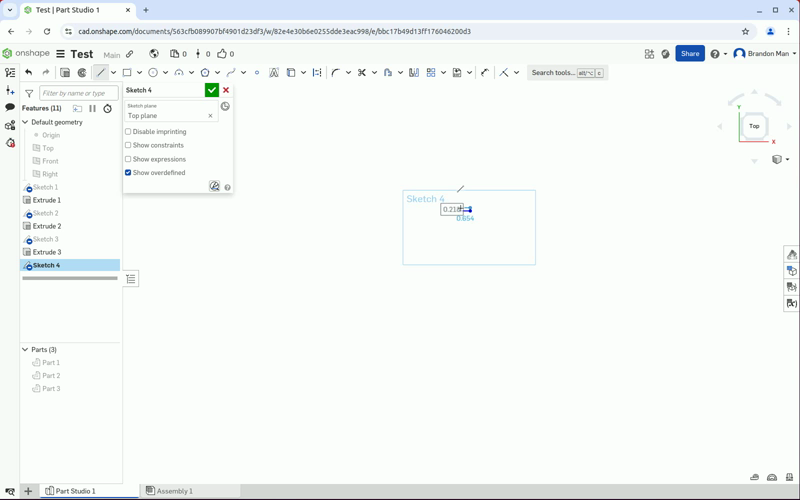
scroll(6)
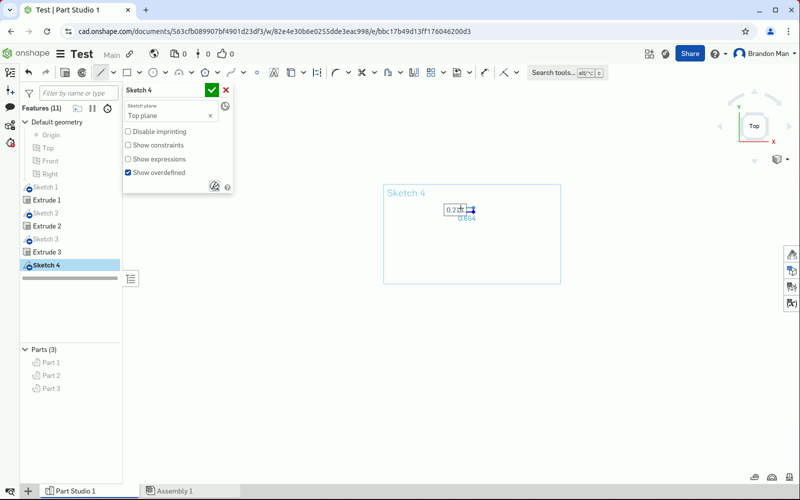
scroll(6)
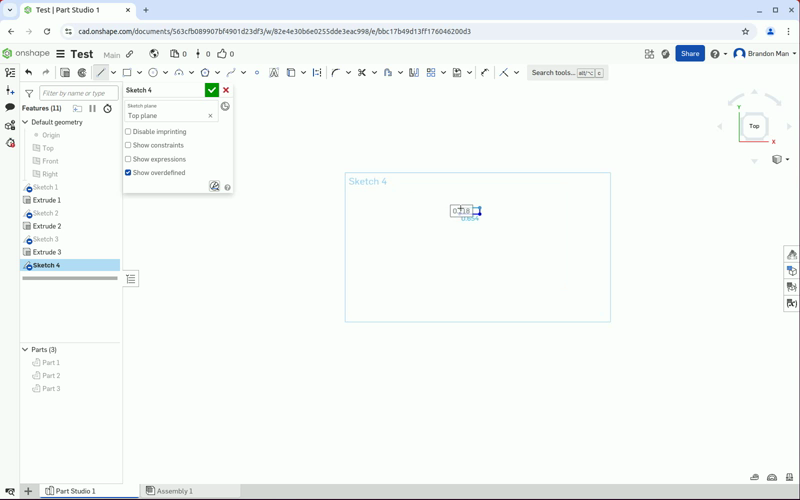
scroll(6)
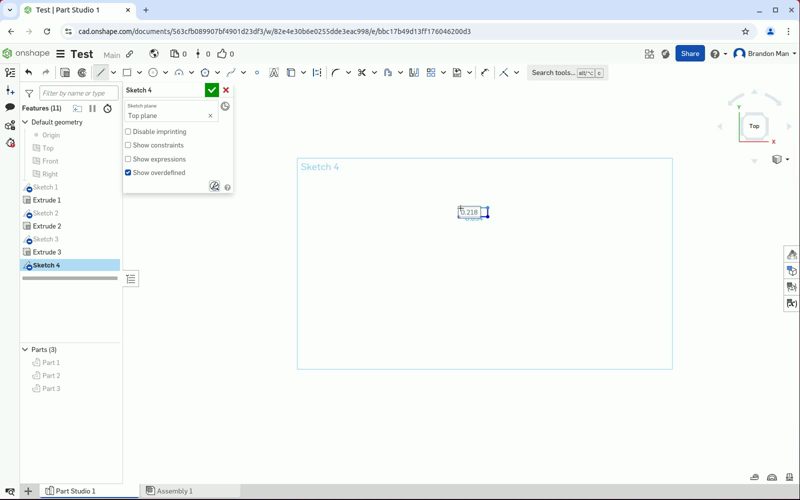
scroll(6)
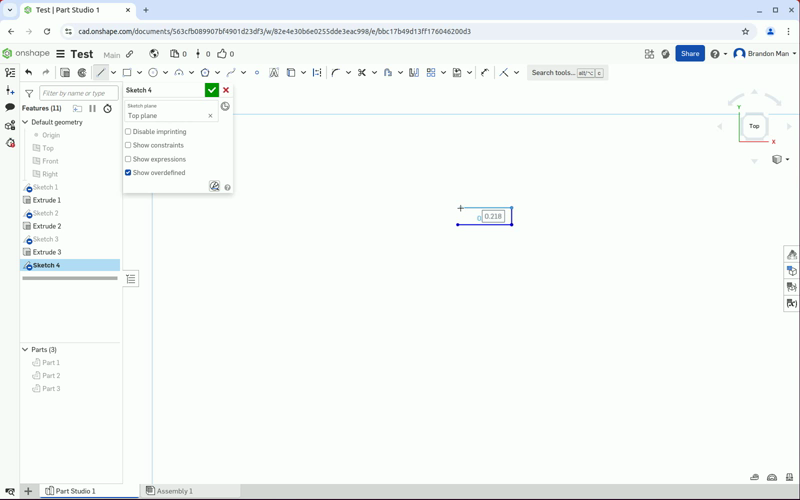
click(460, 207)
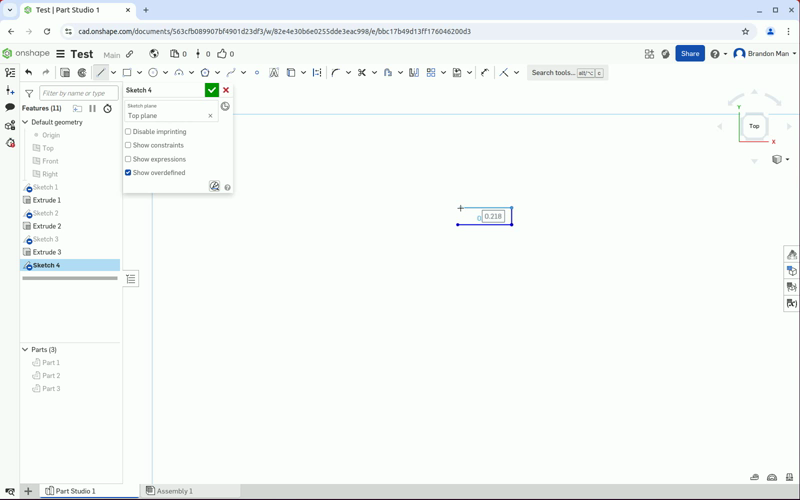
scroll(-6)
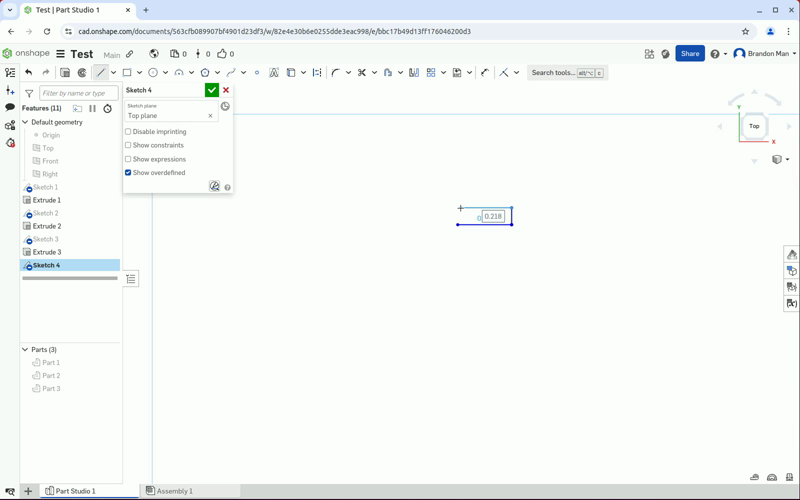
scroll(-6)
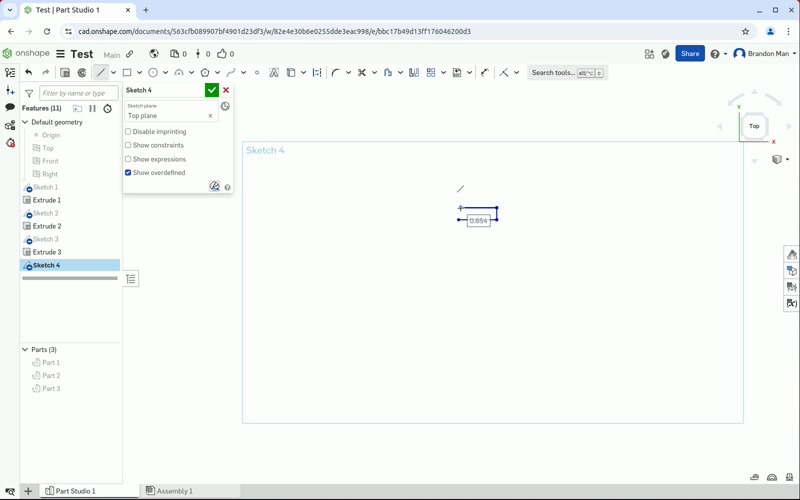
scroll(-6)
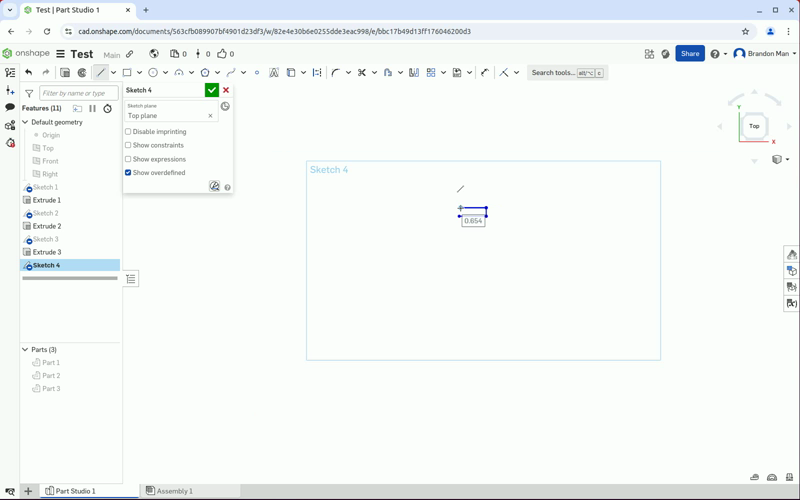
scroll(-6)
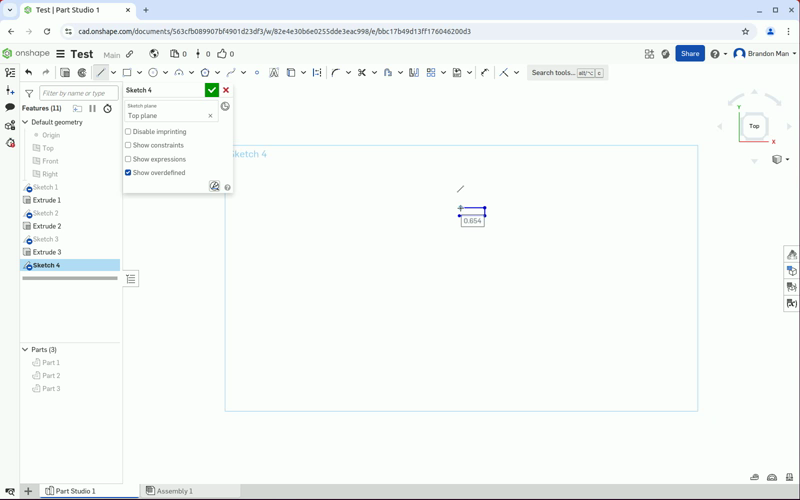
scroll(-6)
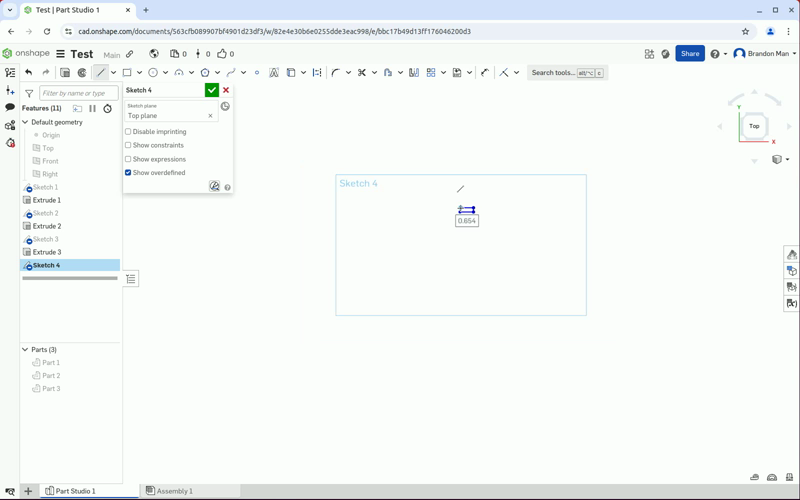
scroll(-6)
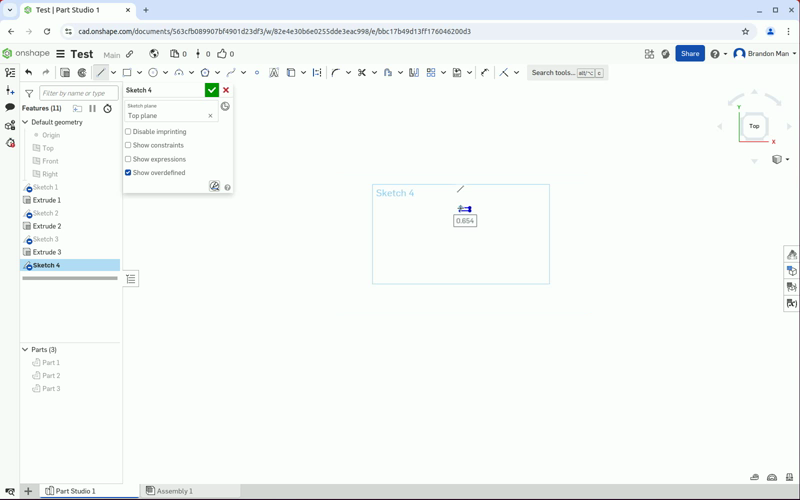
scroll(-6)
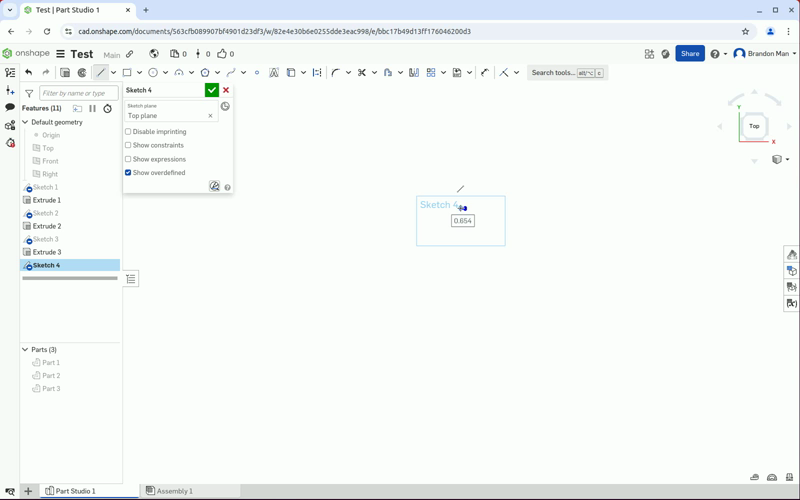
key_up(shift)
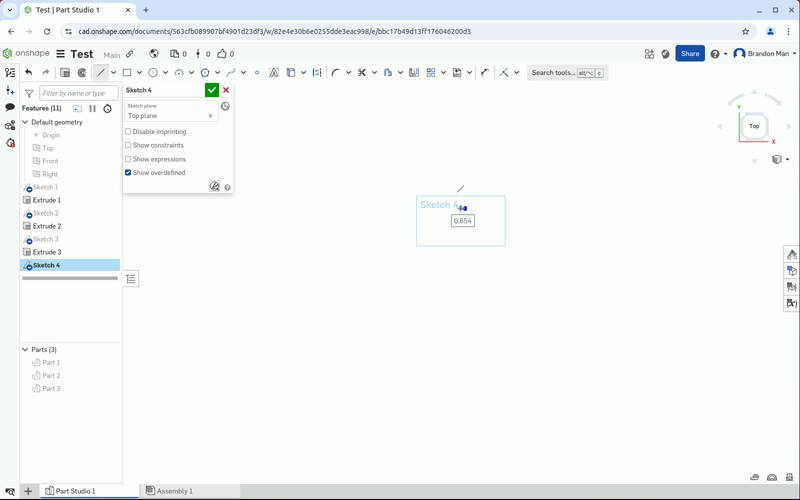
mouse_move(490, 207)
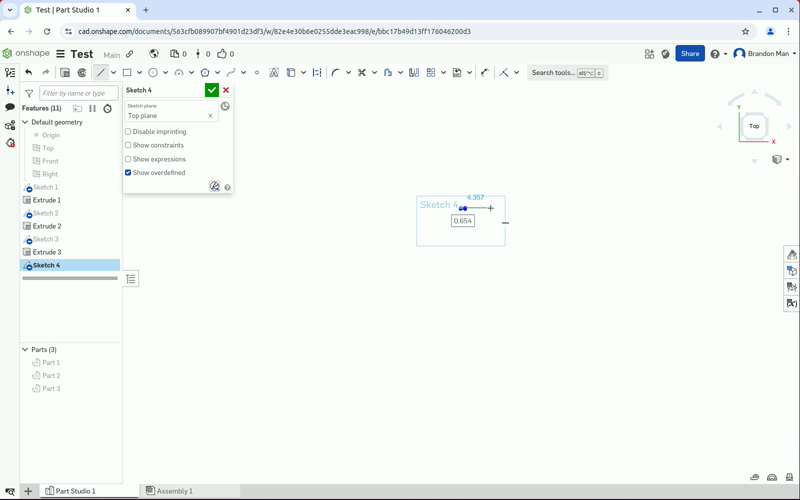
key_down(shift)
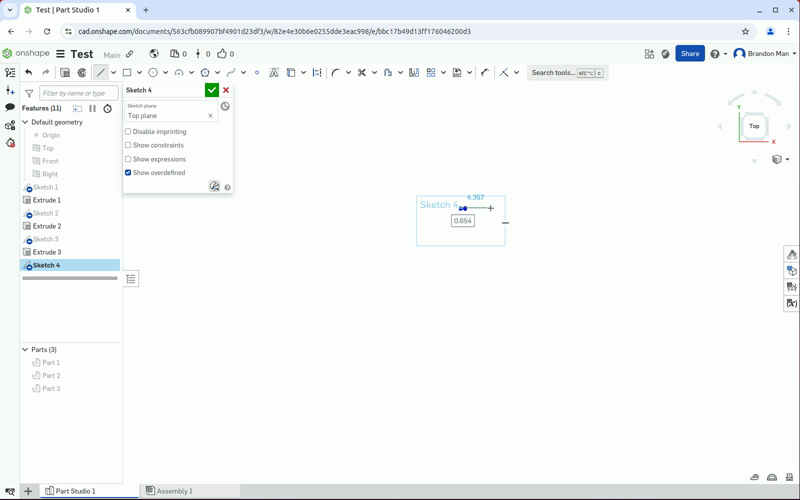
mouse_move(460, 209)
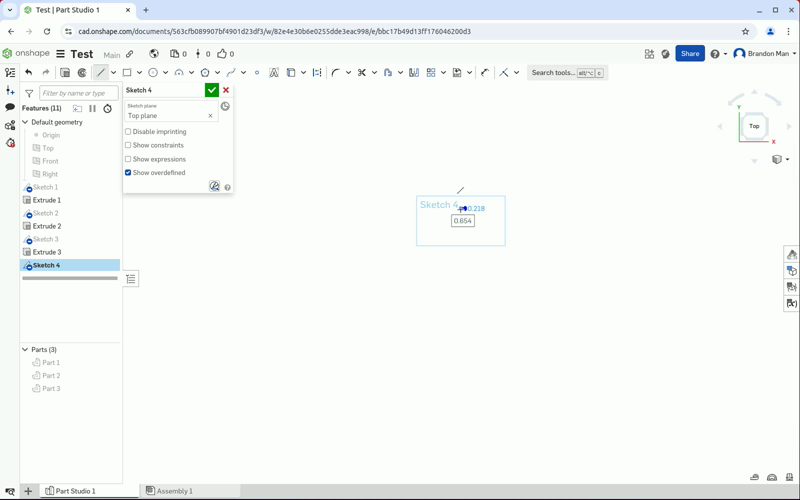
scroll(6)
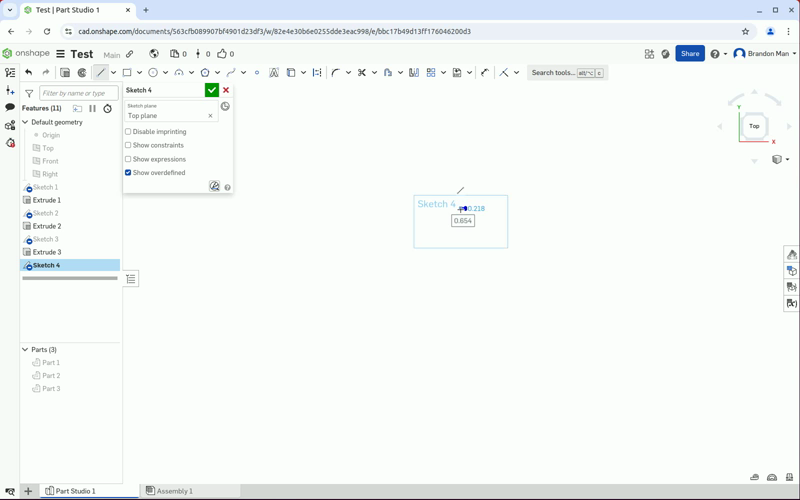
scroll(6)
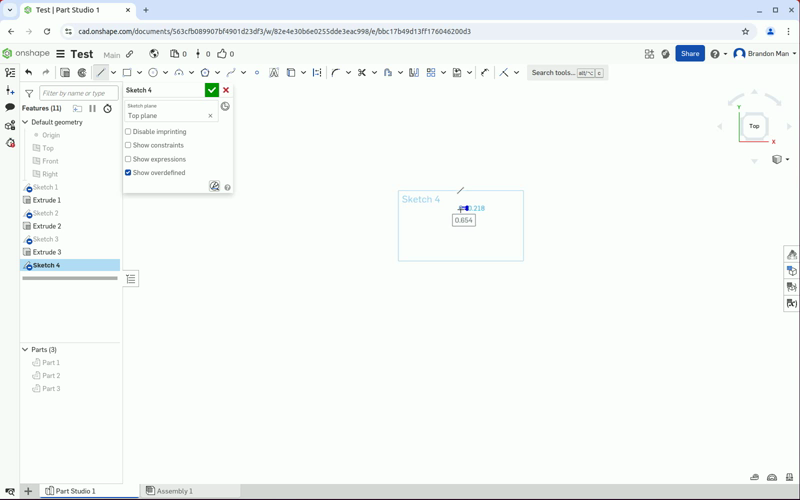
scroll(6)
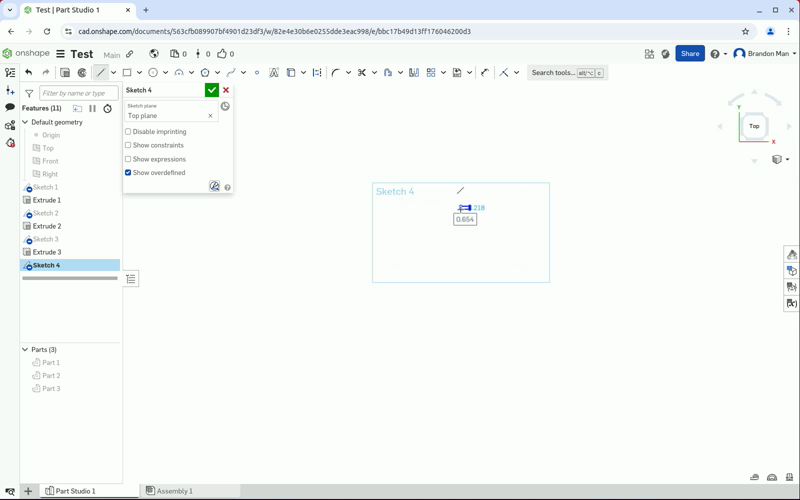
scroll(6)
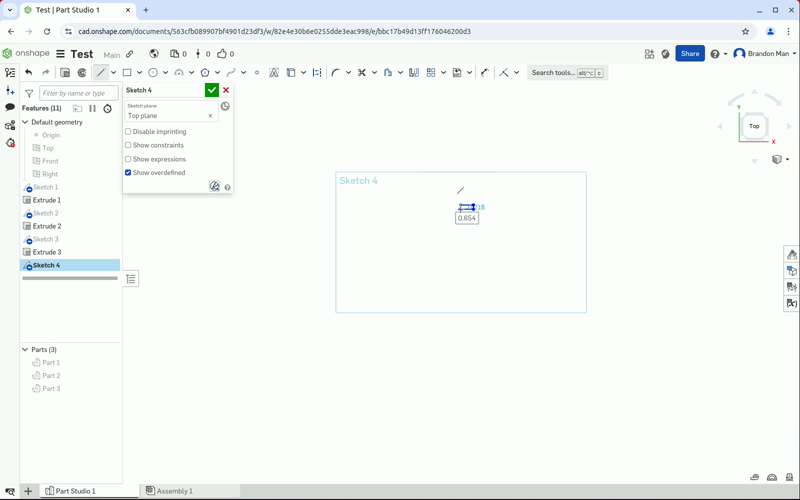
scroll(6)
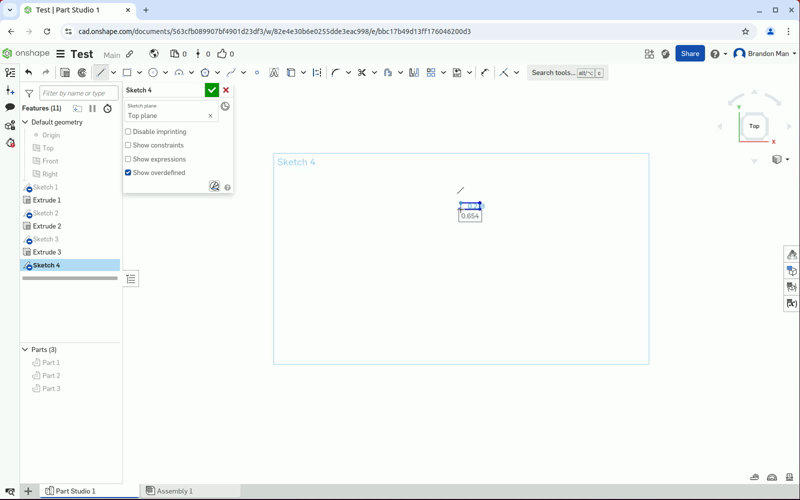
scroll(6)
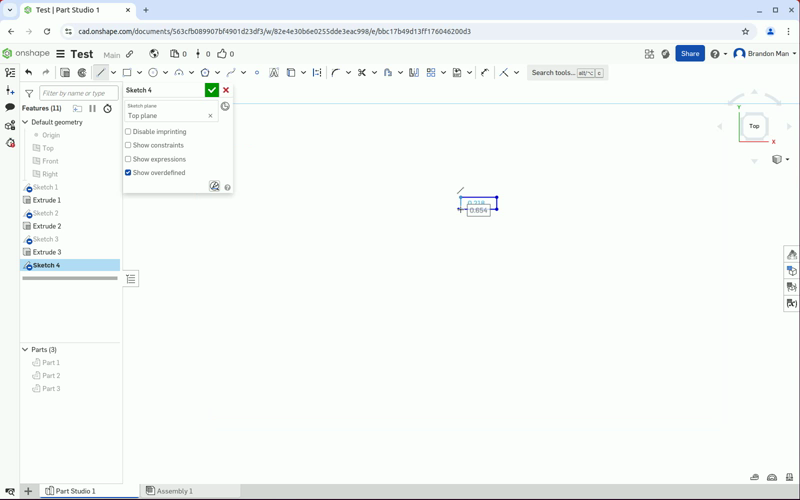
scroll(6)
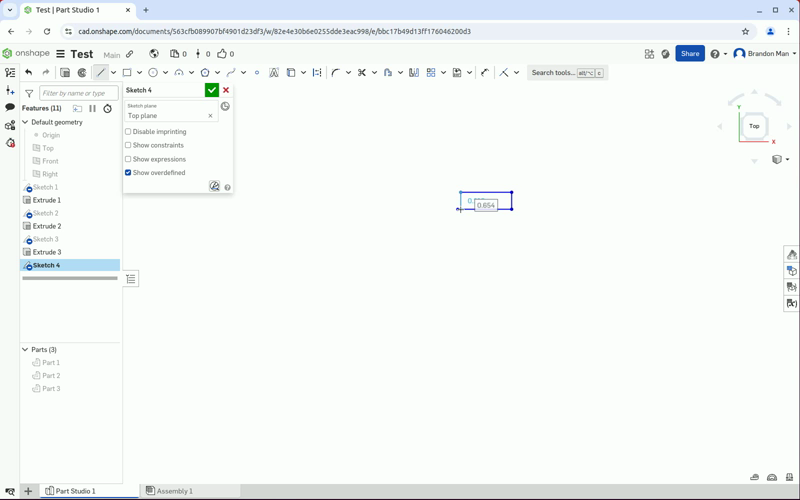
key_up(shift)
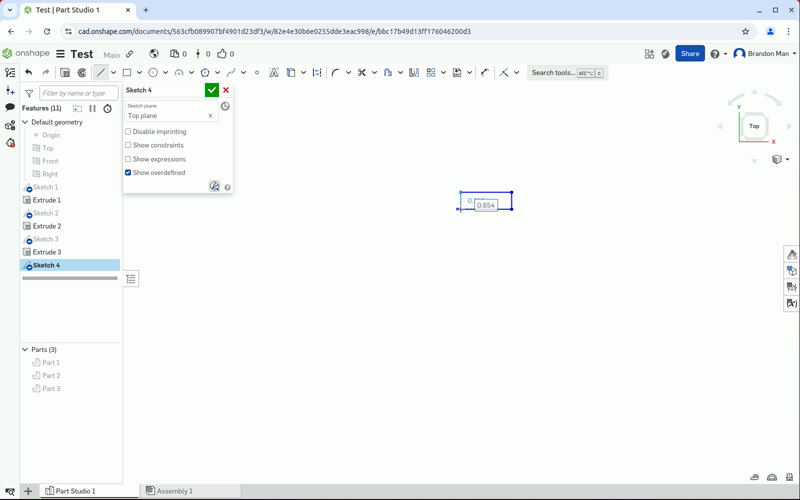
click(460, 209)
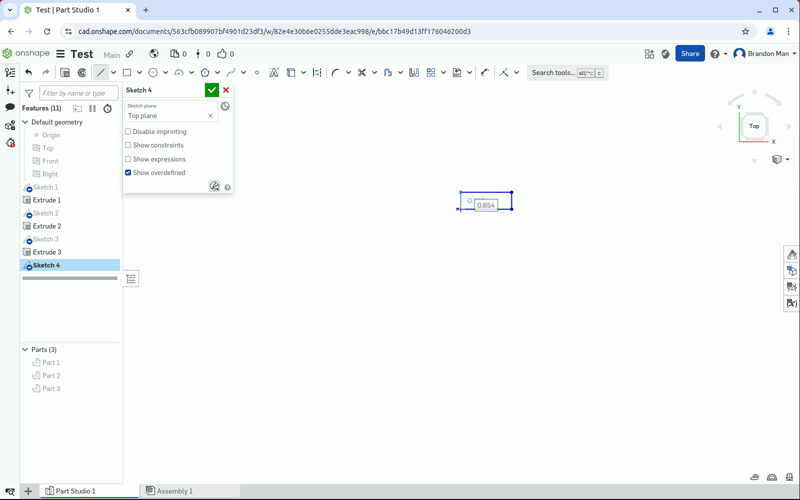
scroll(-6)
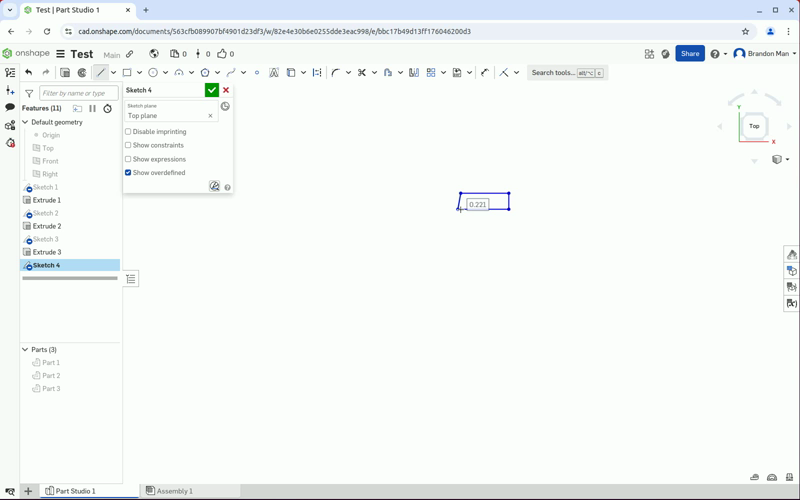
scroll(-6)
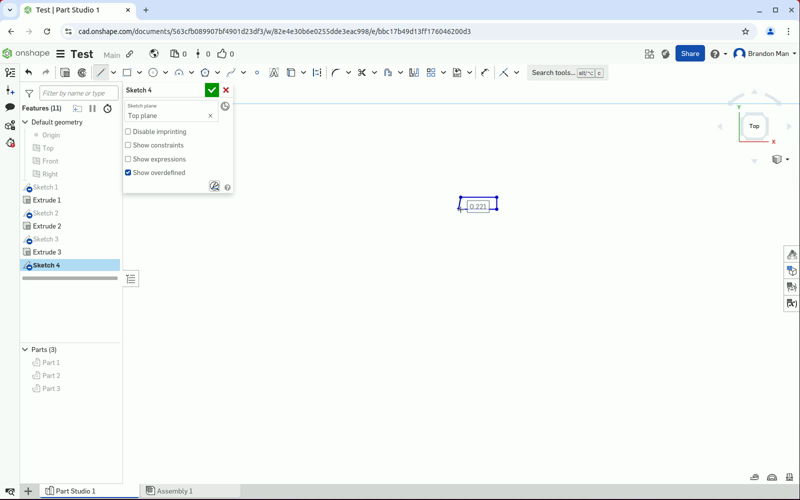
scroll(-6)
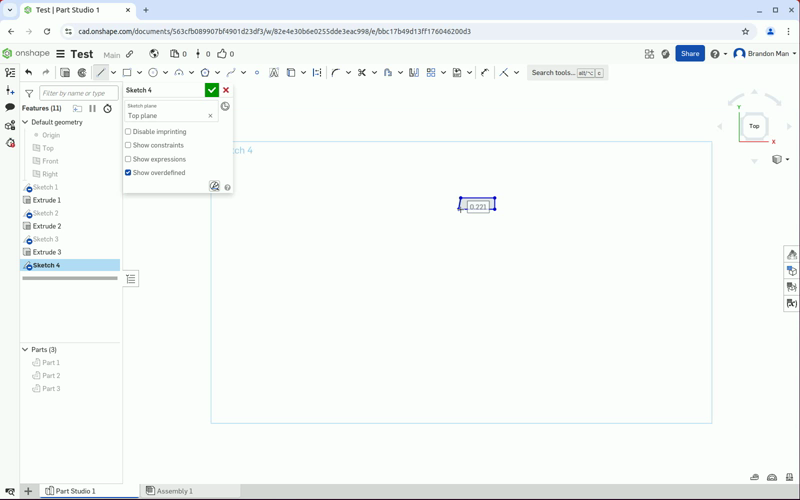
scroll(-6)
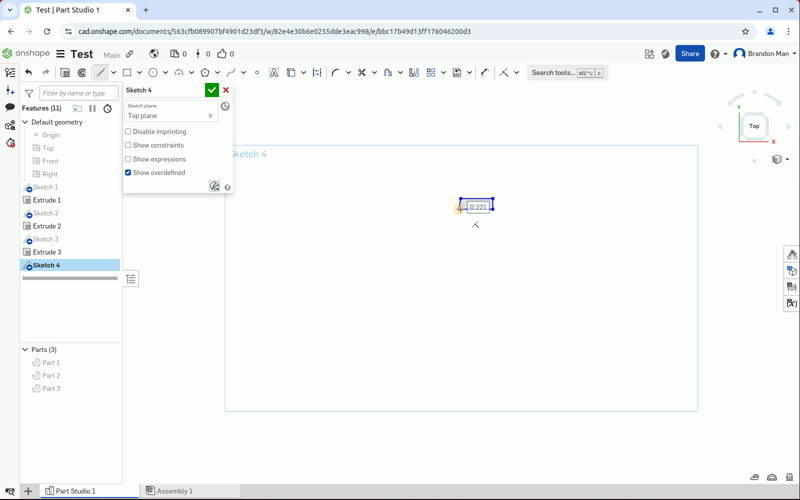
scroll(-6)
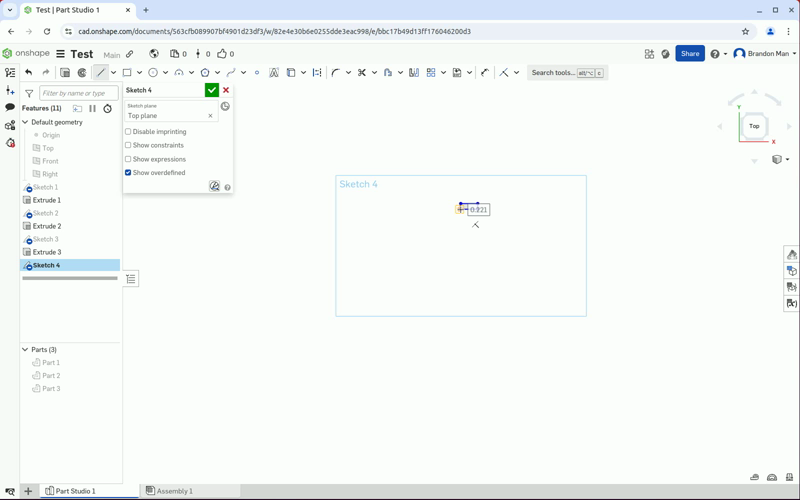
scroll(-6)
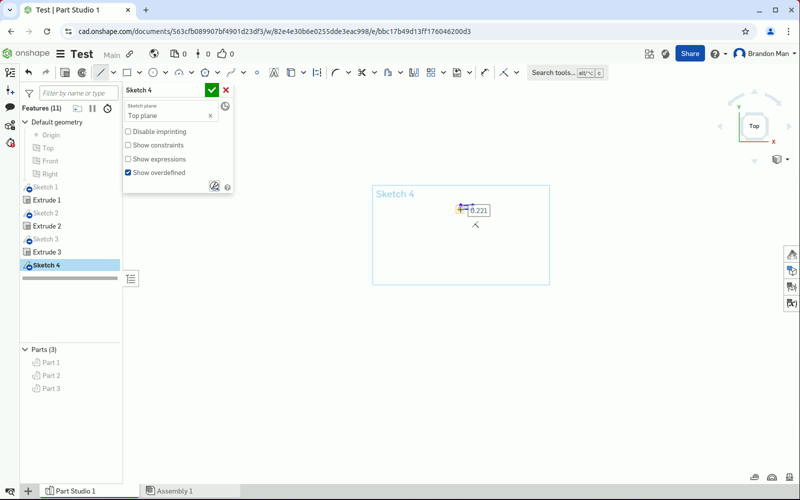
scroll(-6)
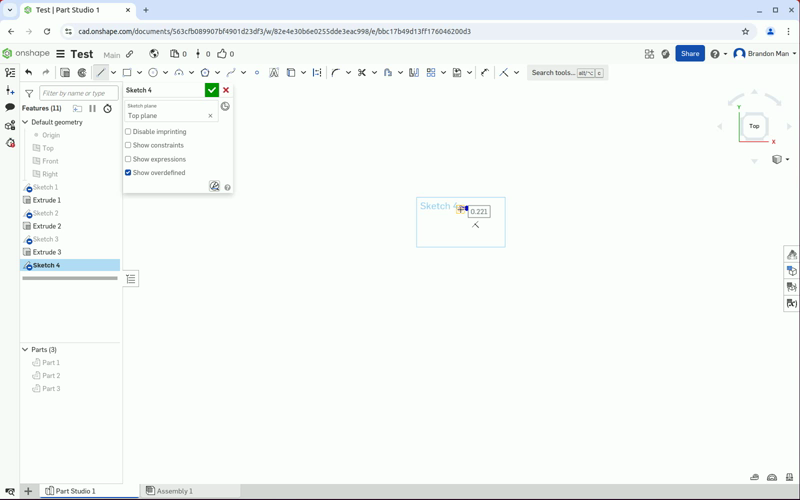
key(esc)
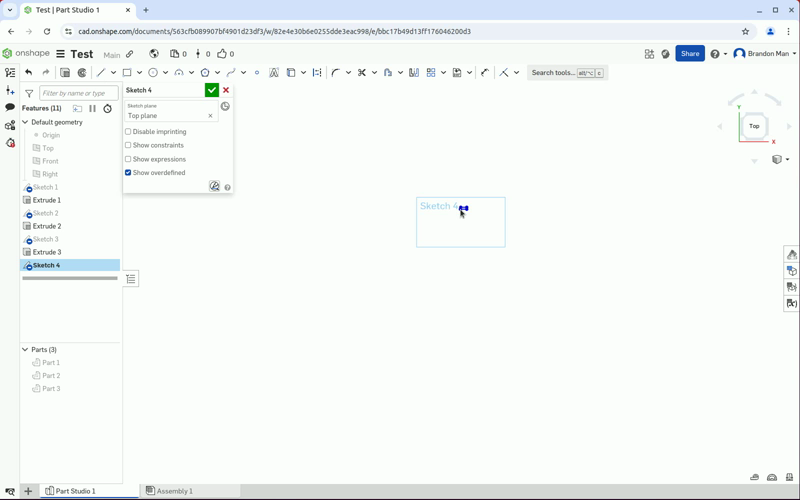
mouse_move(460, 207)
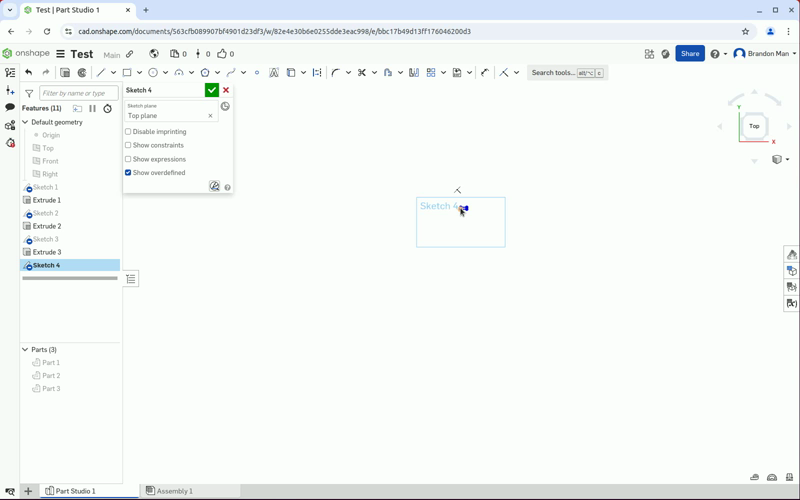
scroll(6)
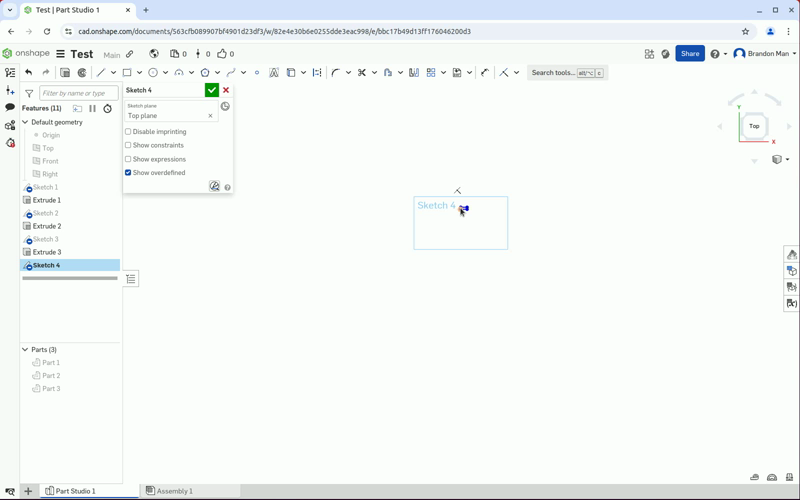
scroll(6)
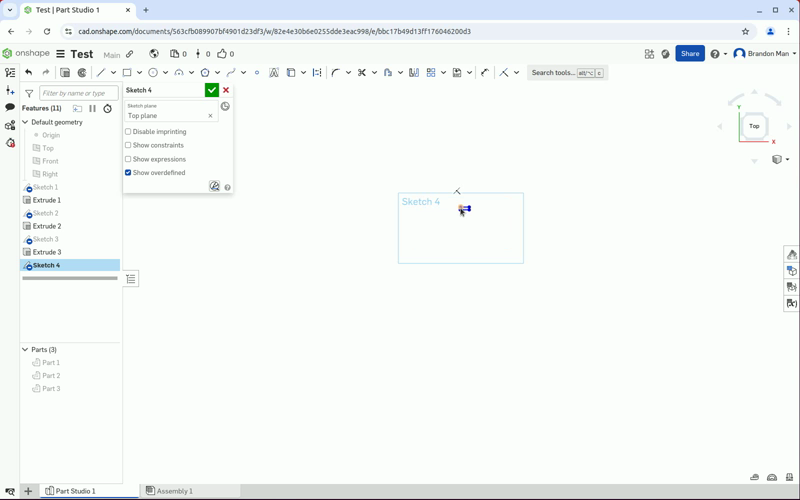
scroll(6)
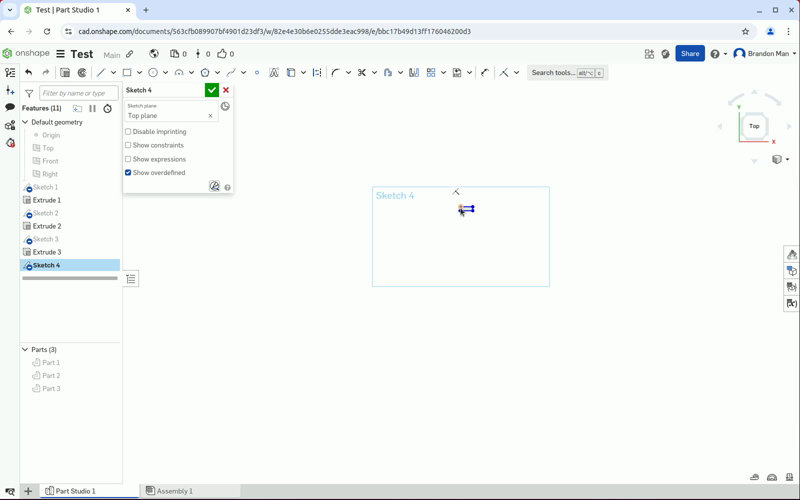
scroll(6)
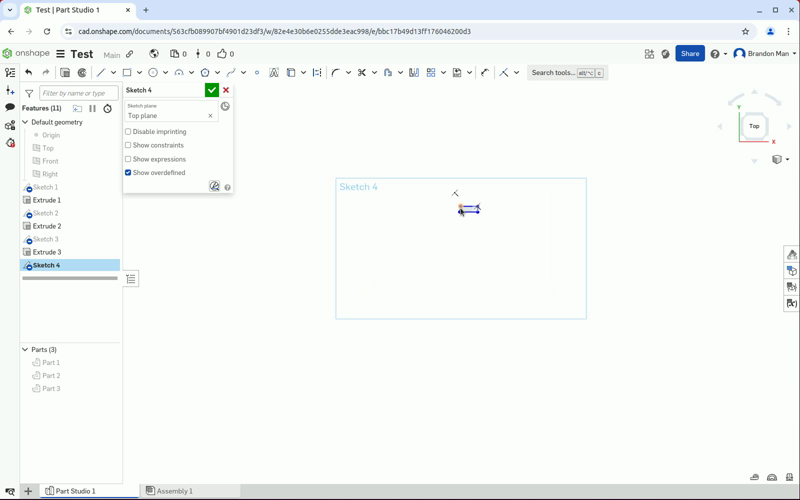
scroll(6)
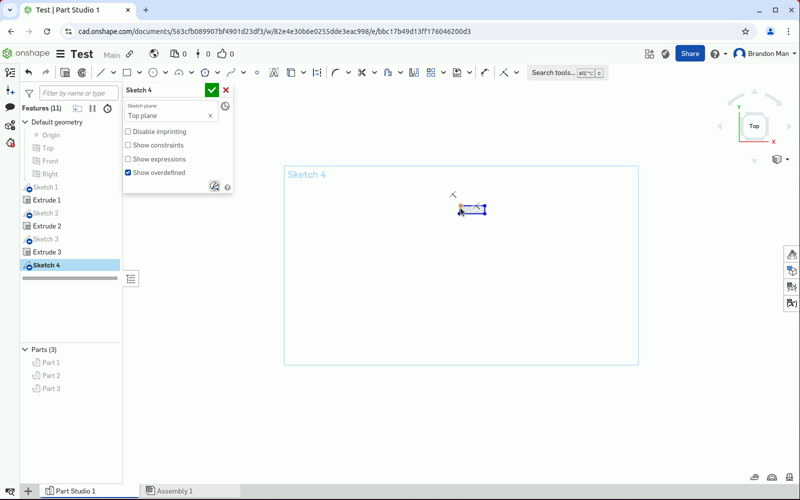
scroll(6)
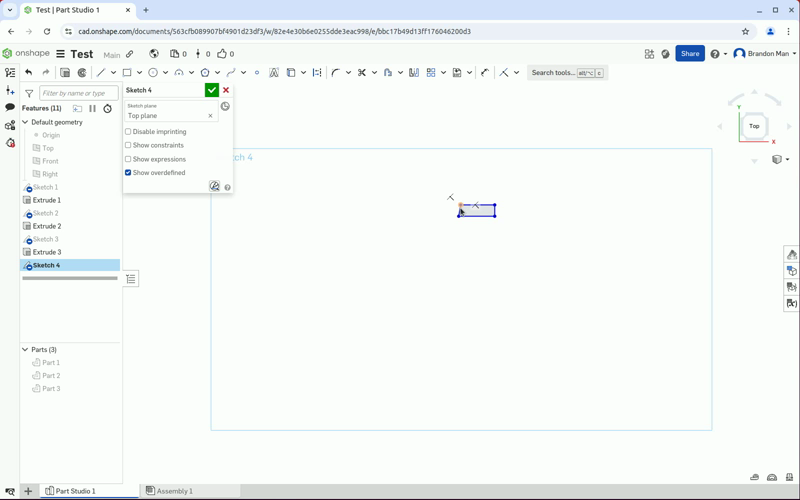
scroll(6)
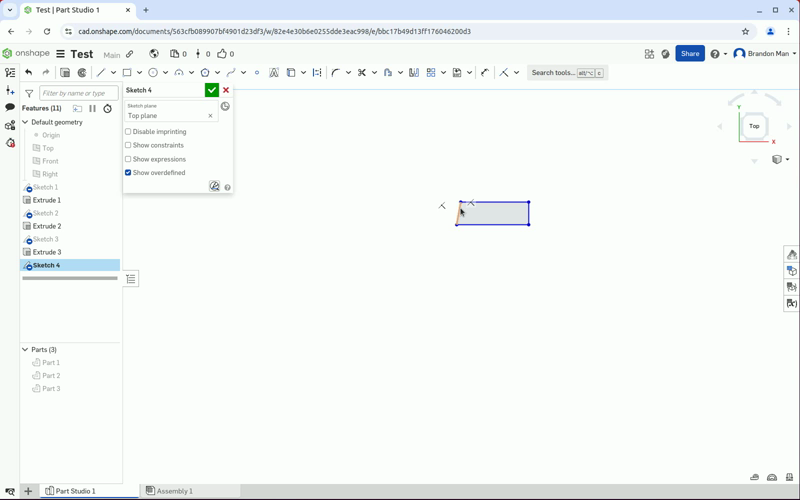
click(460, 207)
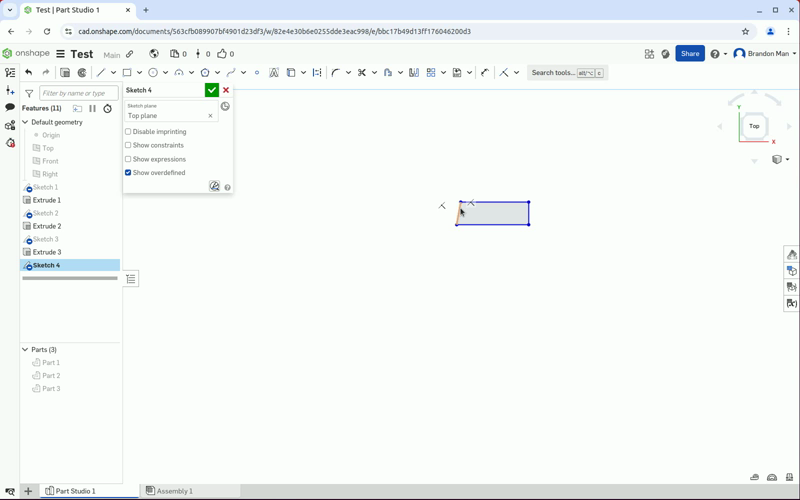
scroll(-6)
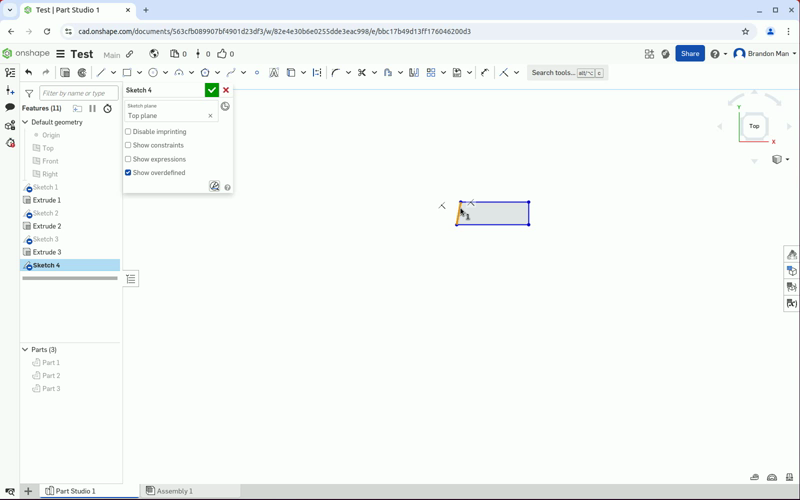
scroll(-6)
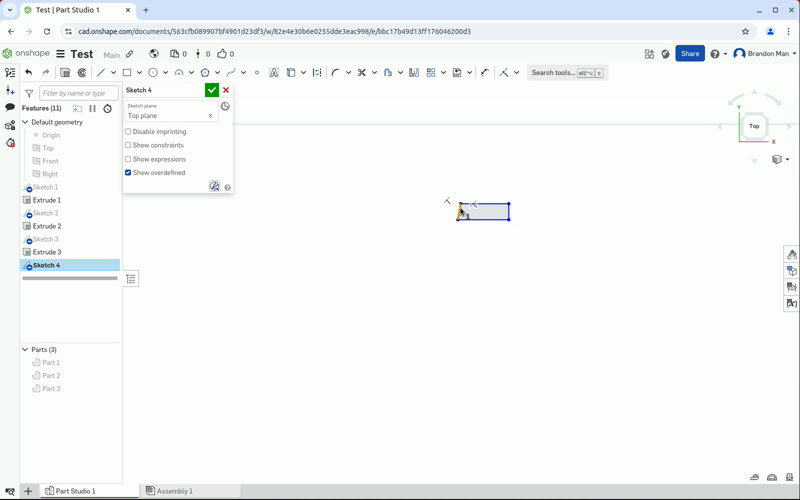
scroll(-6)
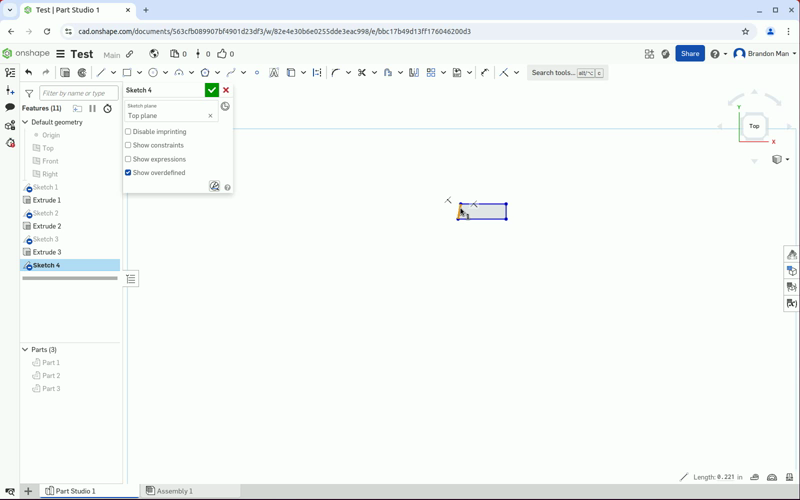
scroll(-6)
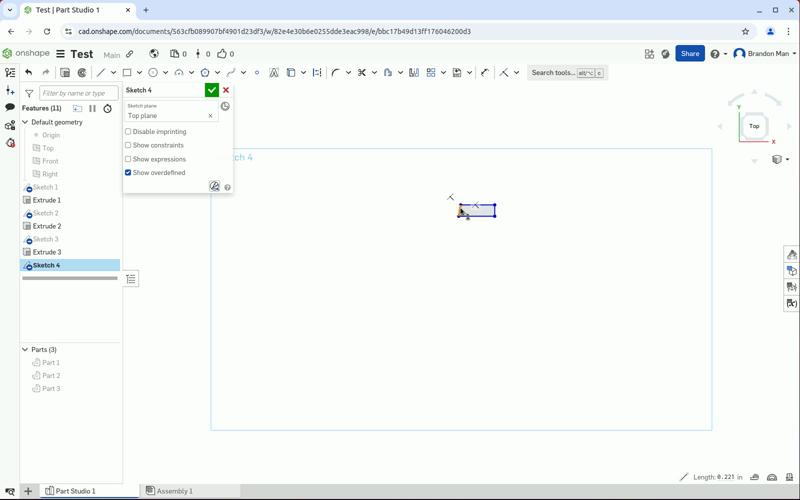
scroll(-6)
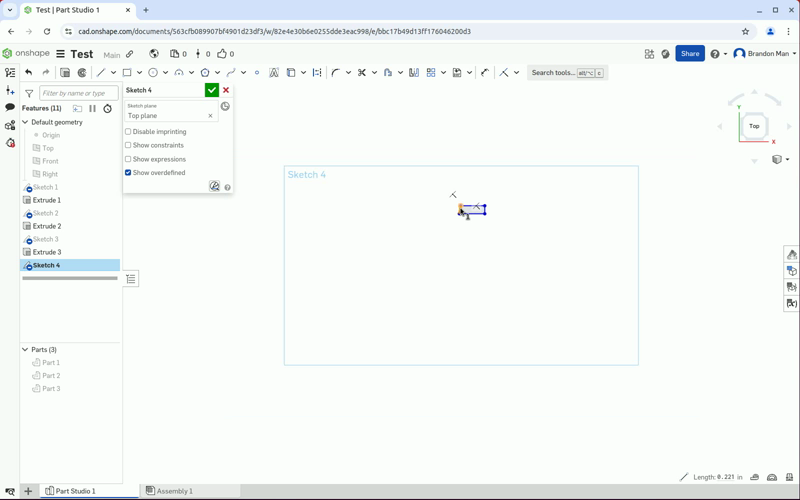
scroll(-6)
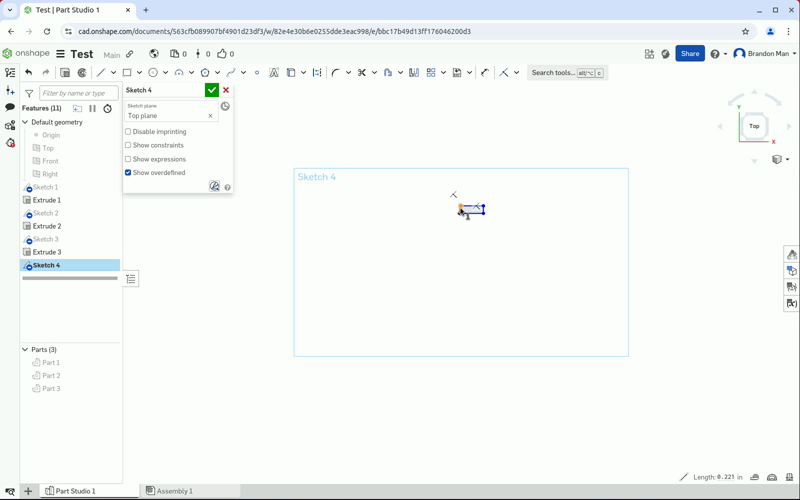
scroll(-6)
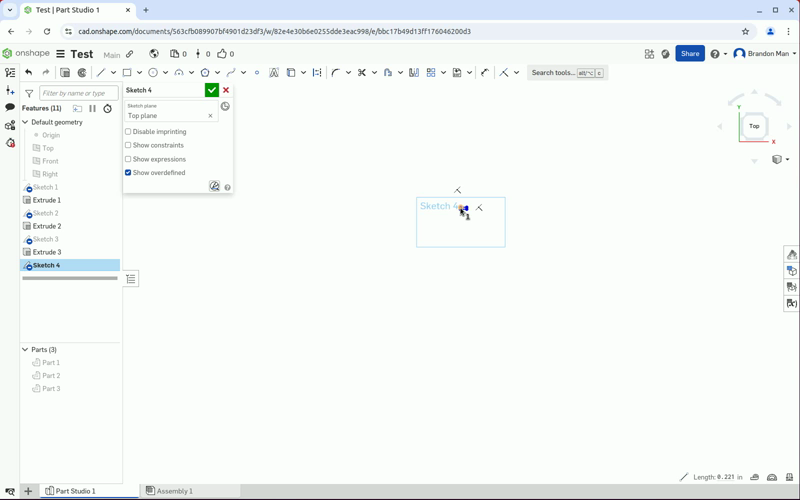
mouse_move(73, 352)
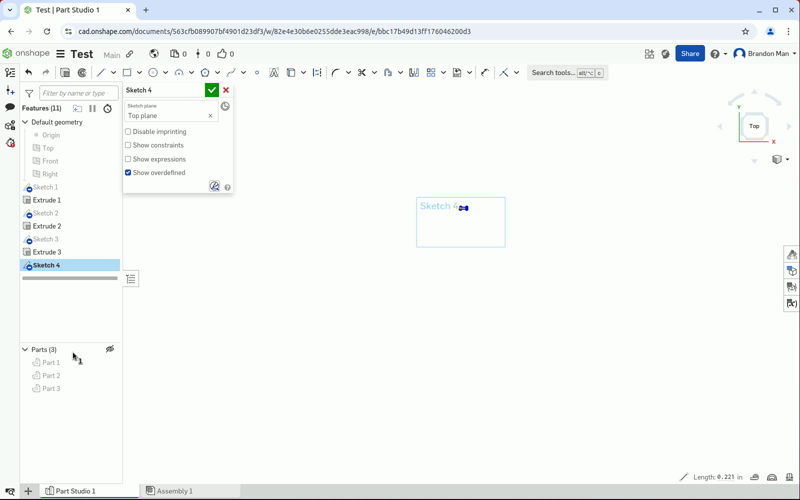
key(shift+y)
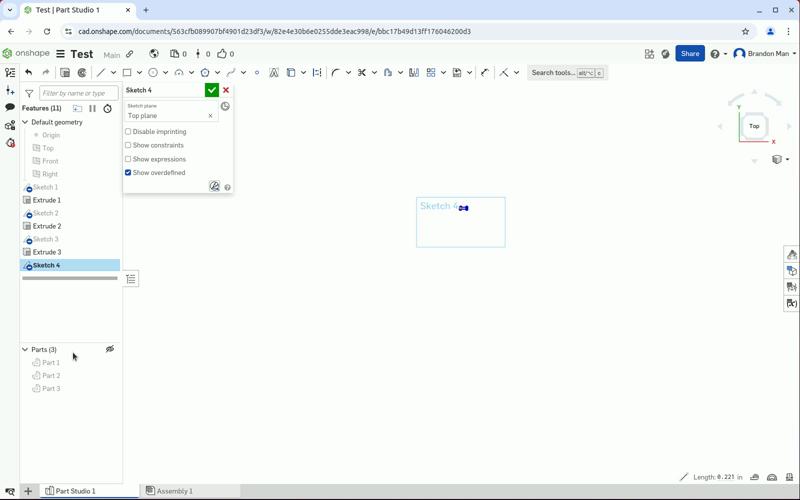
key(shift+e)
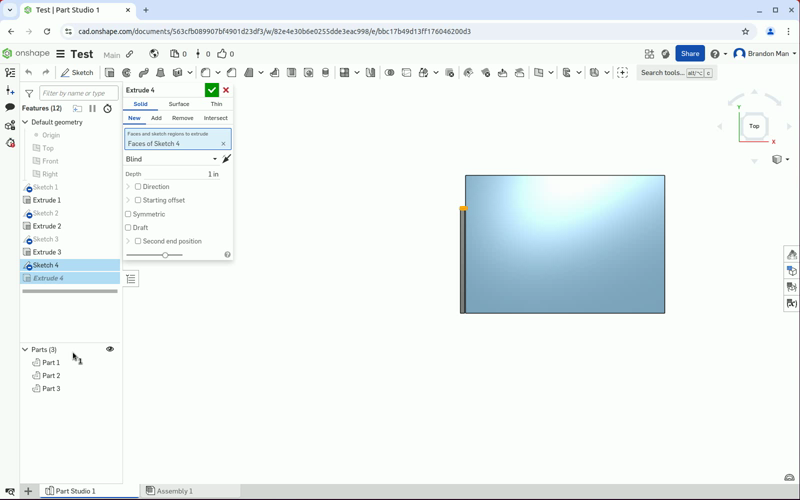
mouse_move(143, 106)
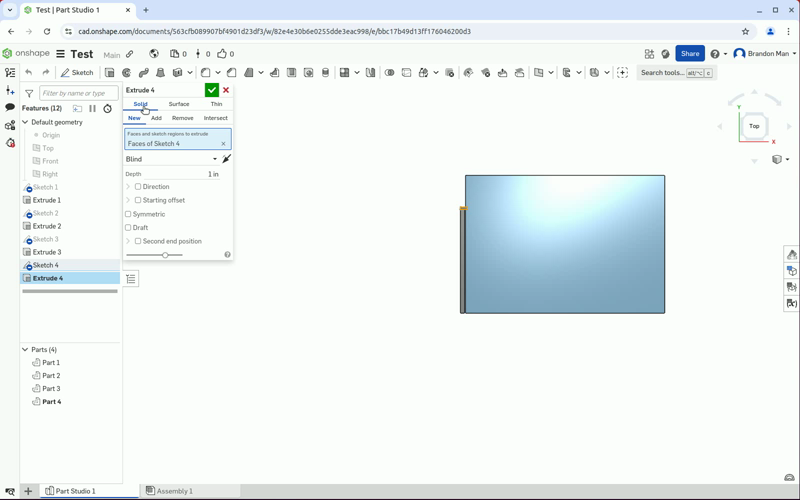
click(143, 106)
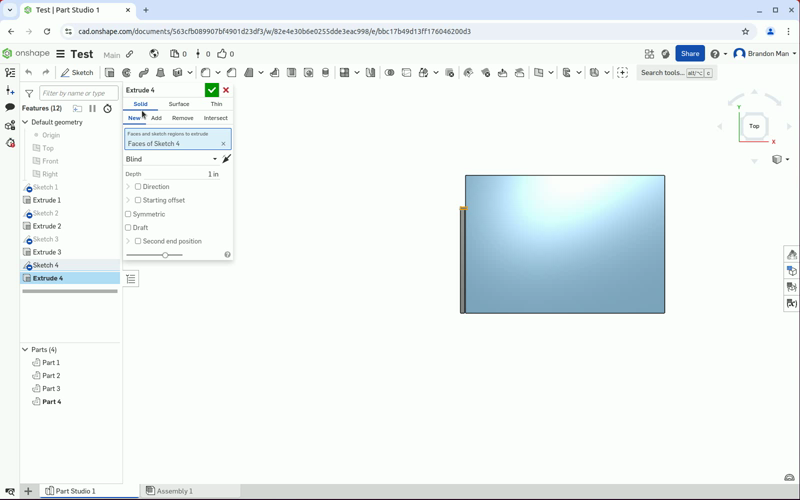
mouse_move(137, 120)
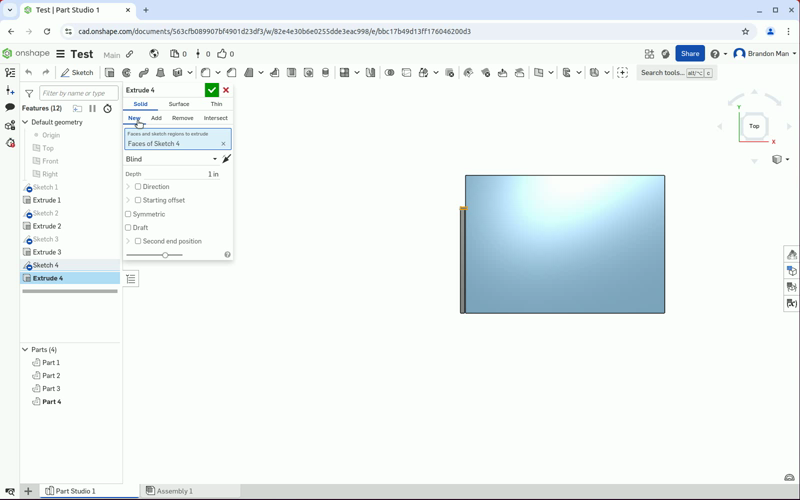
click(137, 120)
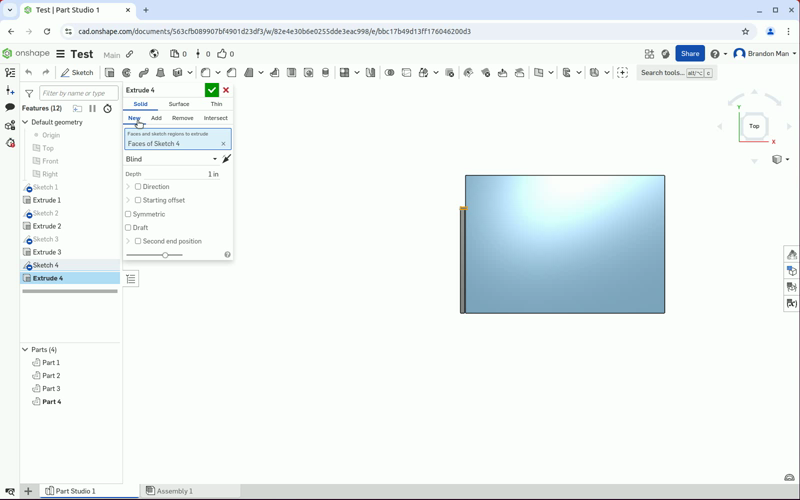
key(tab, 4)
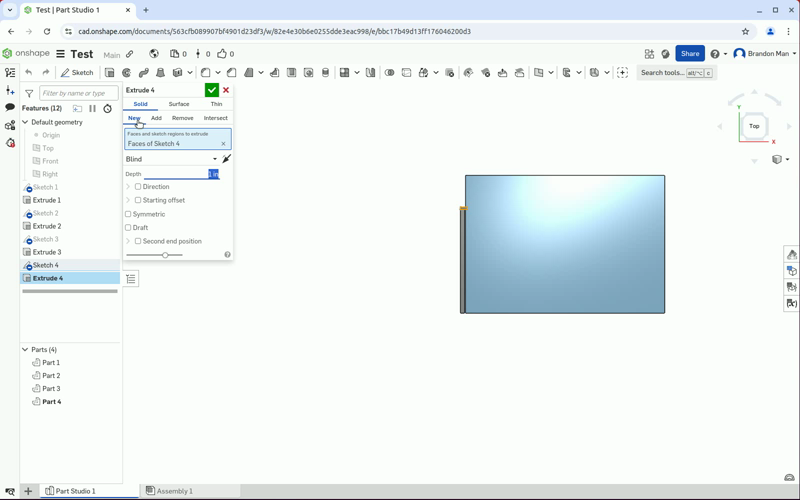
text(0.241)
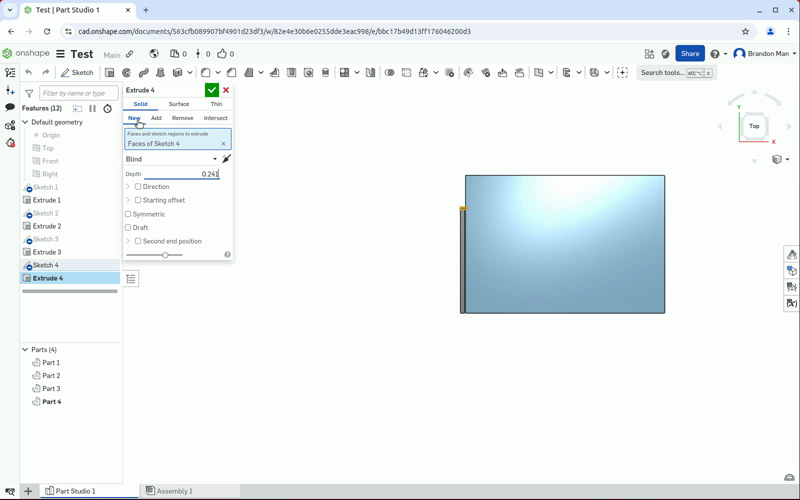
key(enter)
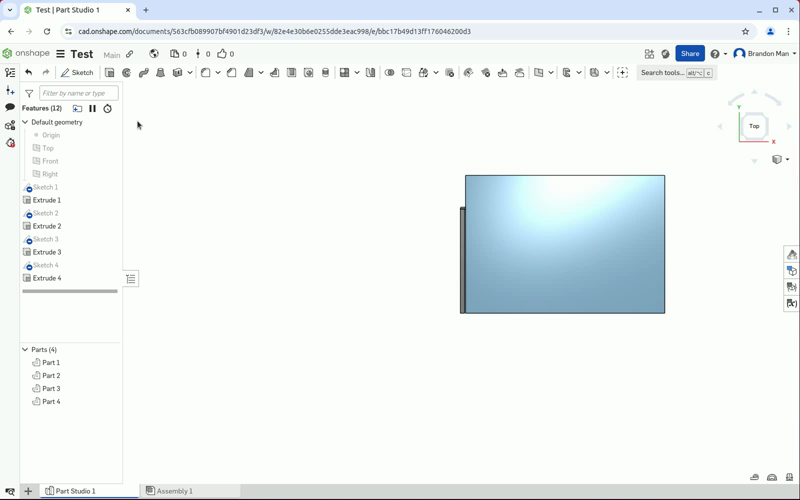
key(shift+h)
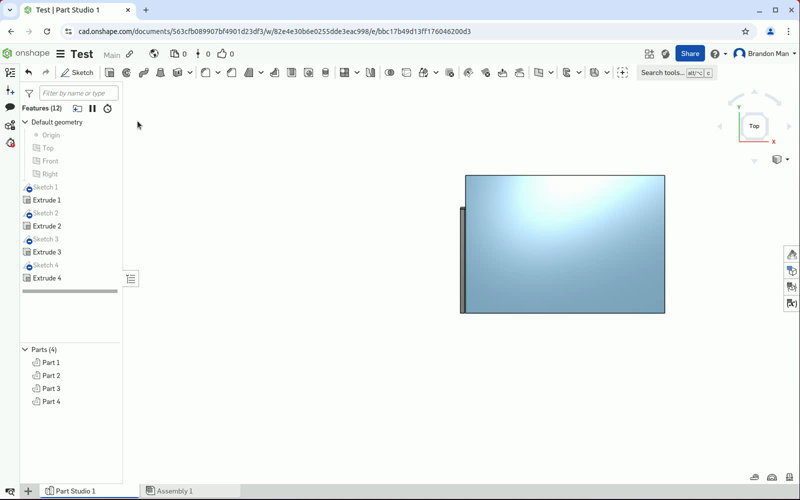
key(shift+h)
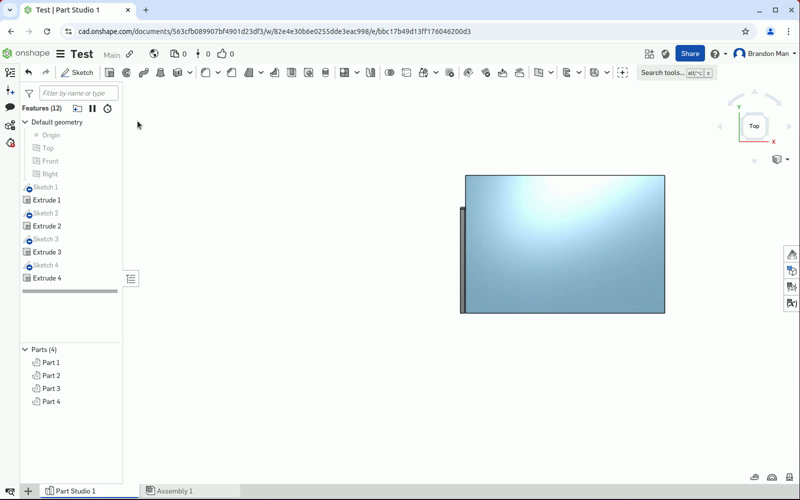
mouse_move(73, 189)
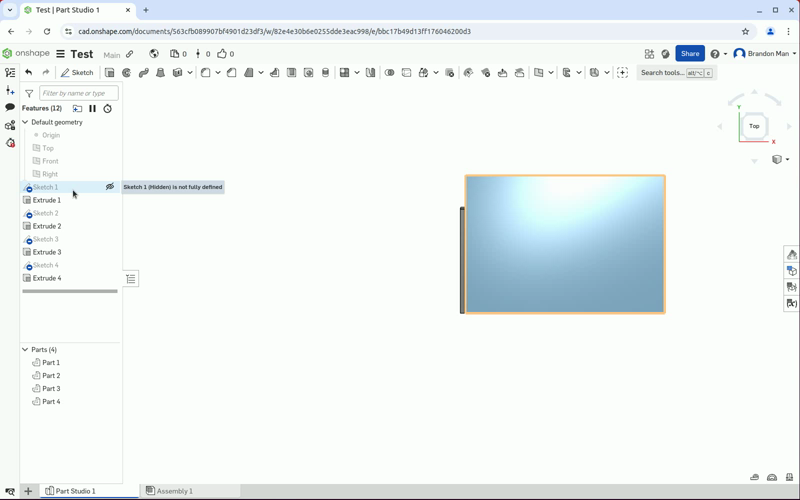
click(73, 189)
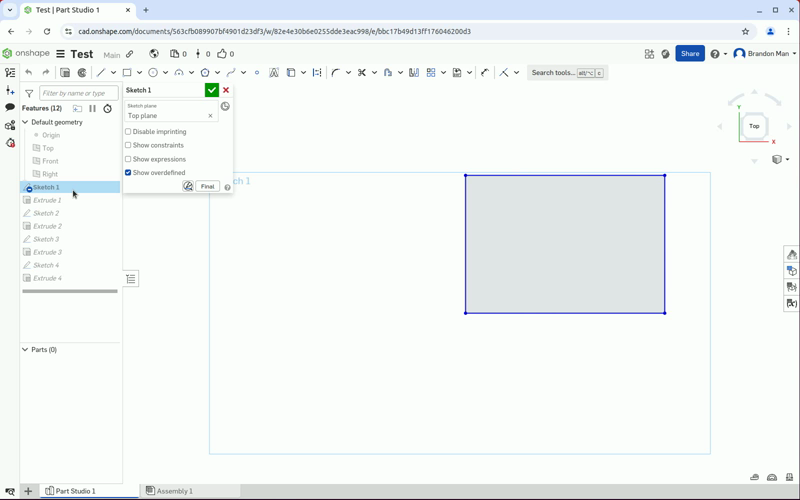
mouse_move(229, 92)
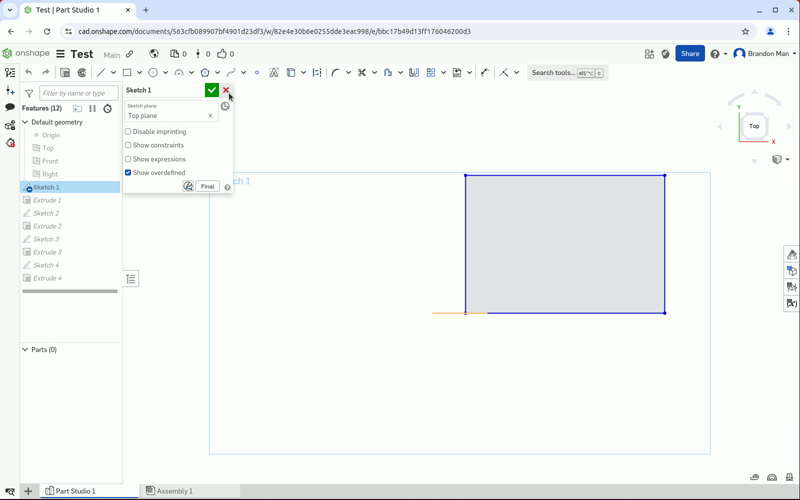
click(229, 92)
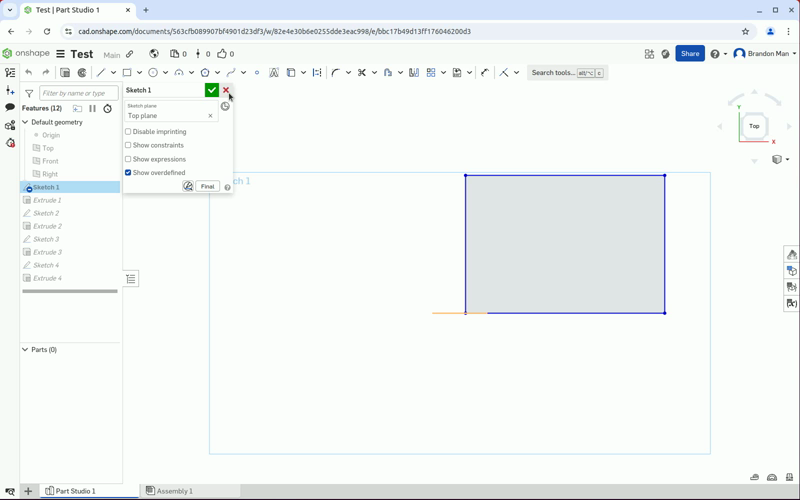
key(shift+s)
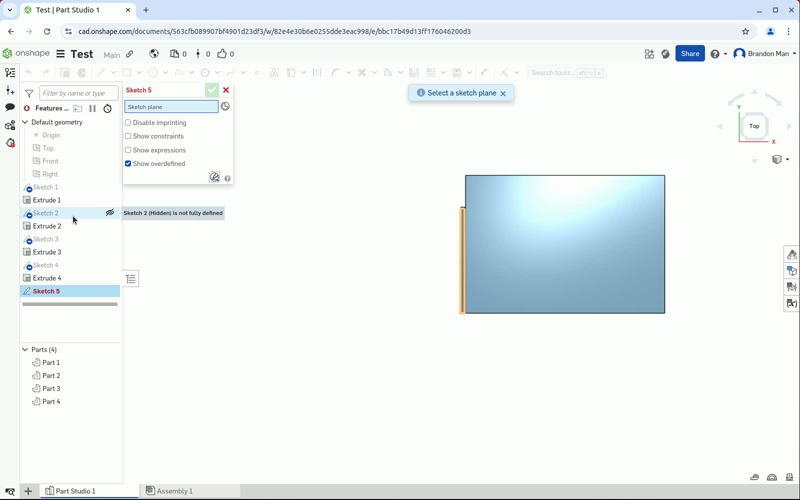
scroll(3)
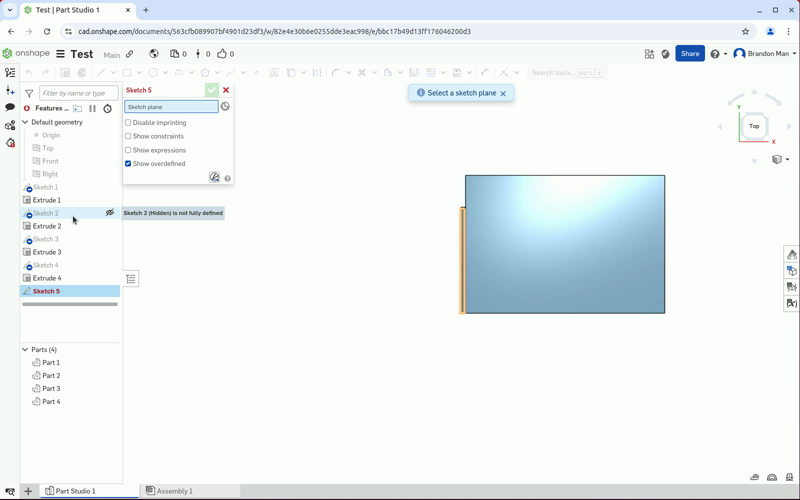
mouse_move(73, 150)
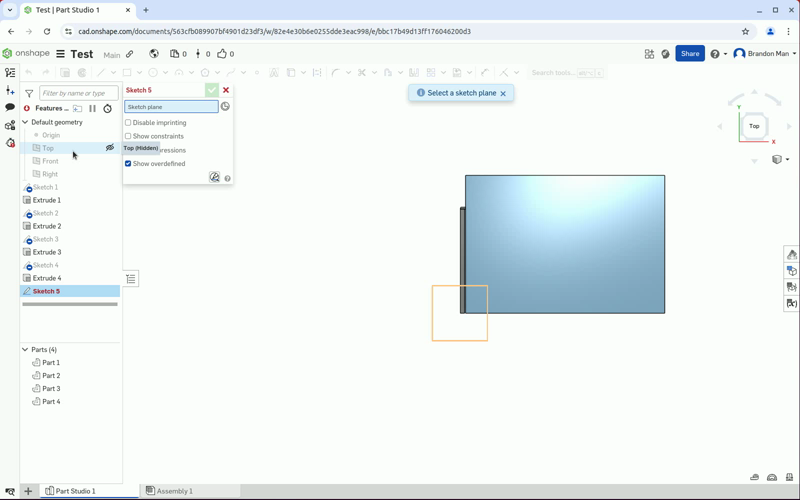
click(73, 150)
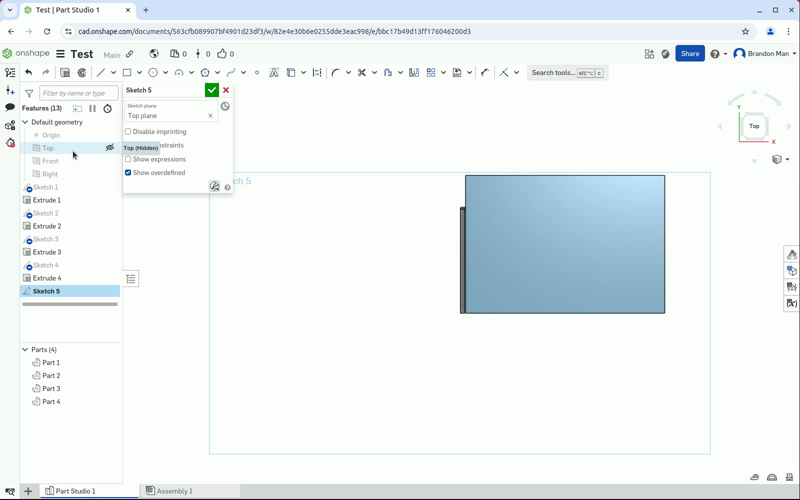
mouse_move(73, 352)
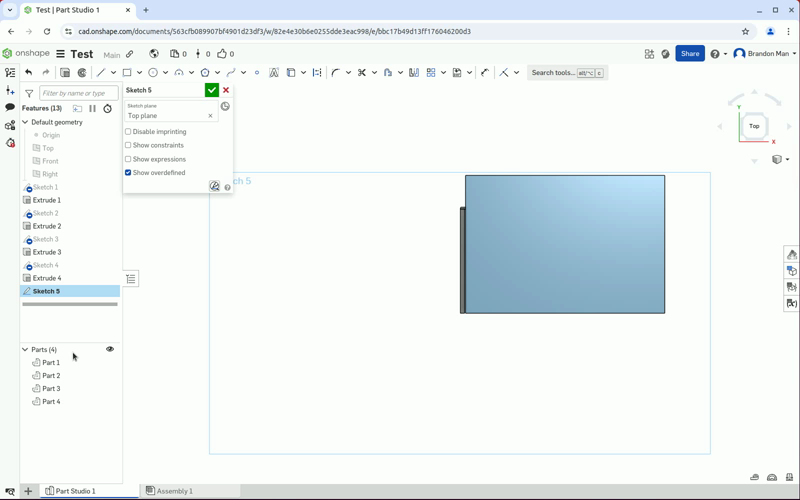
key(y)
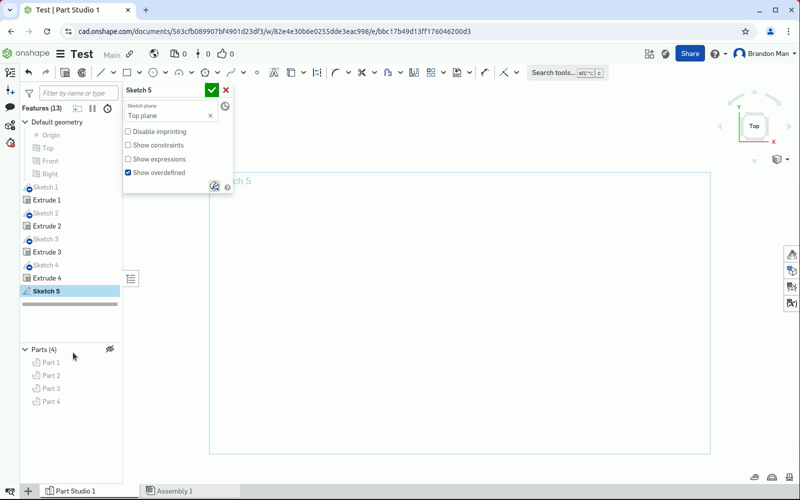
key(l)
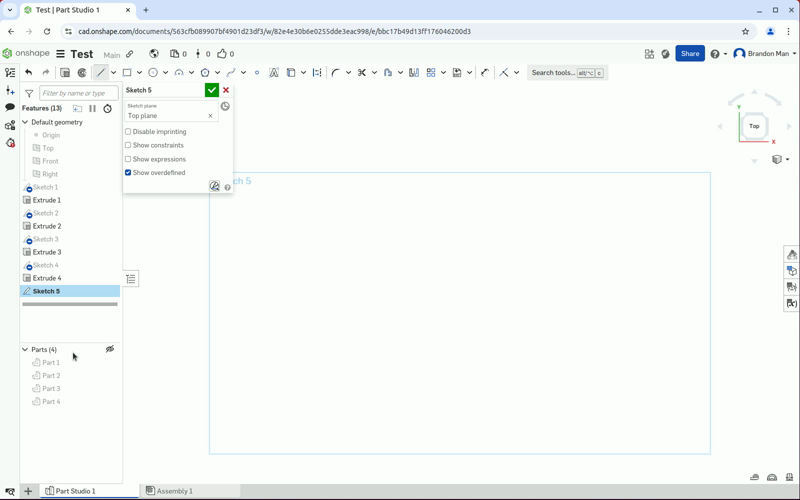
key_down(shift)
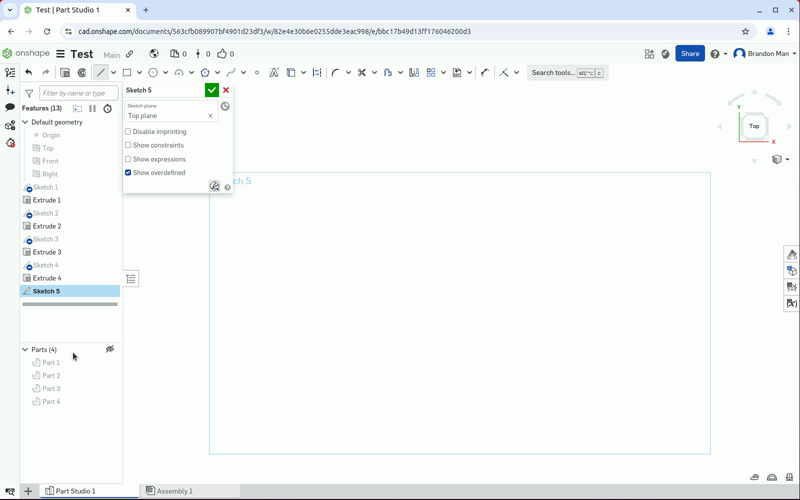
mouse_move(569, 209)
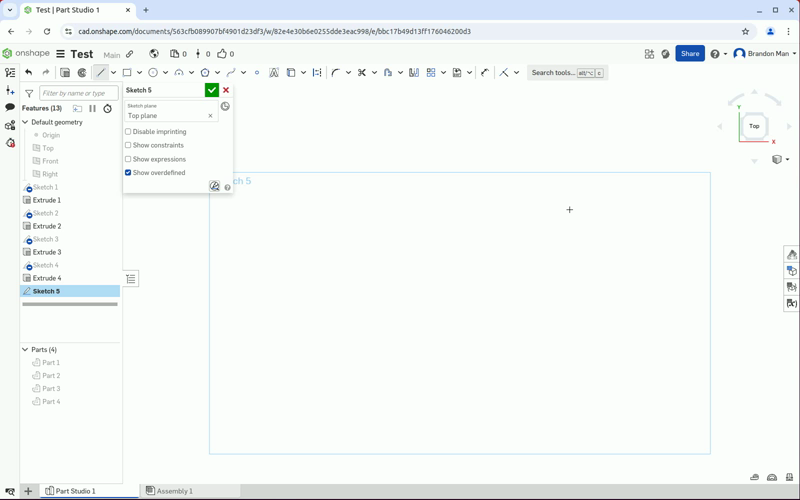
click(569, 209)
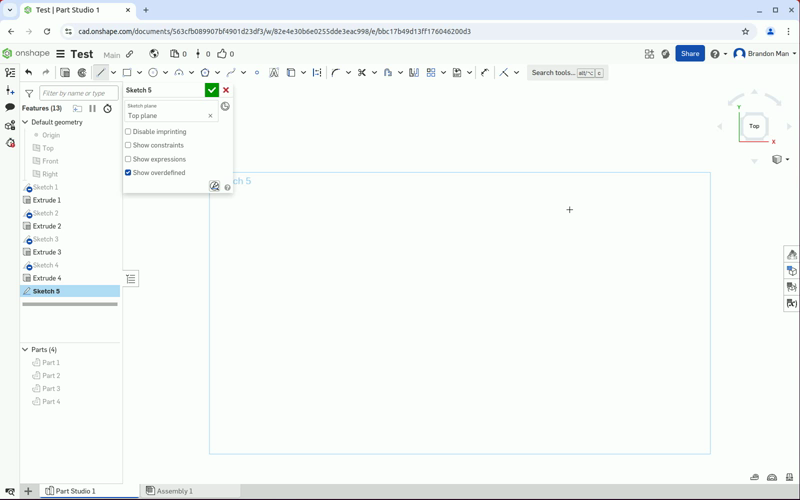
key_up(shift)
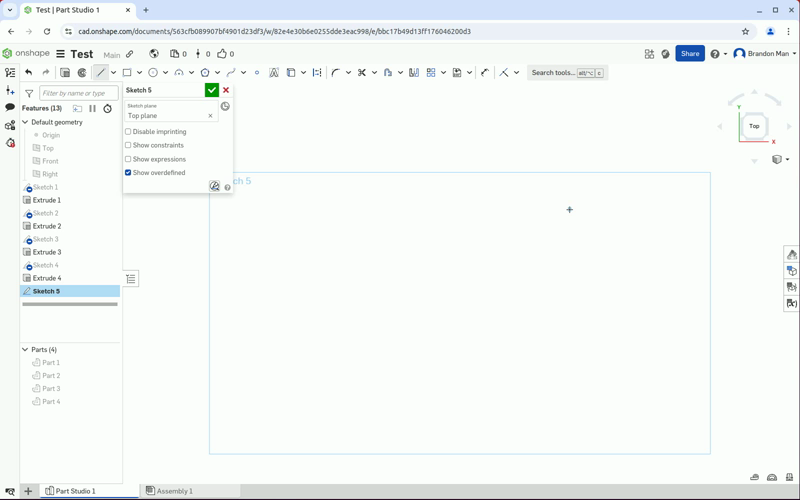
key_down(shift)
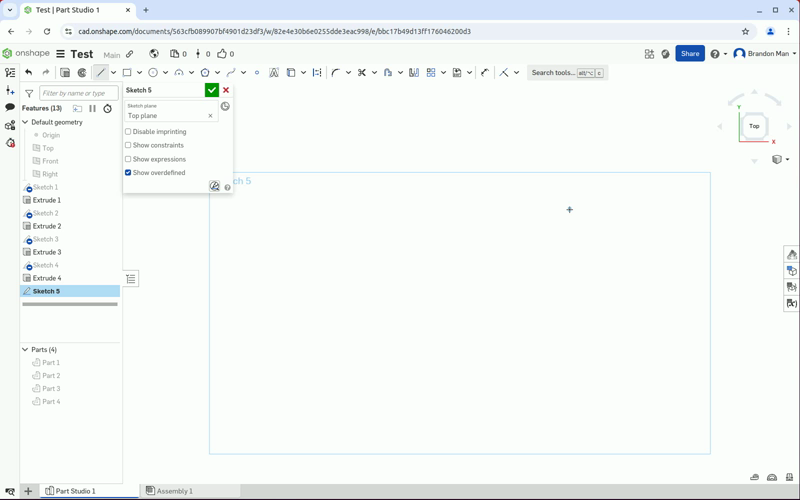
mouse_move(589, 209)
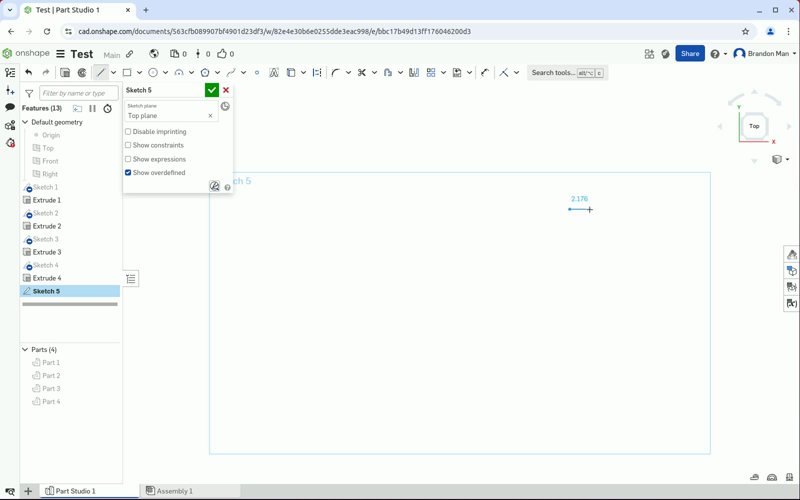
mouse_move(574, 209)
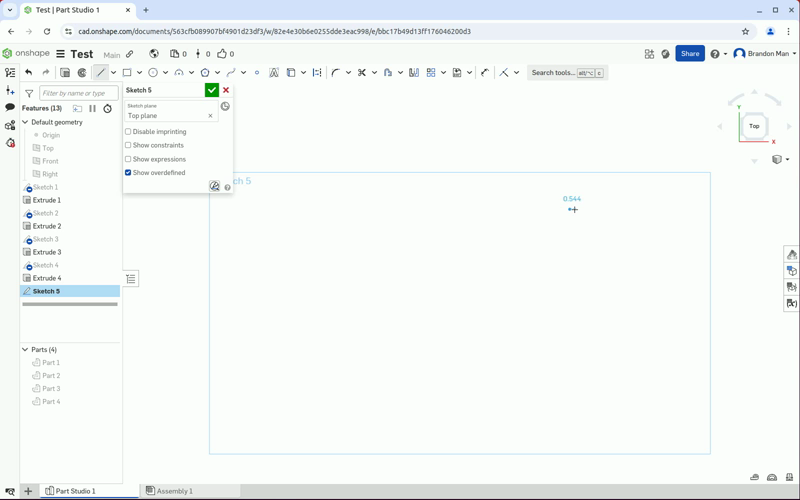
scroll(6)
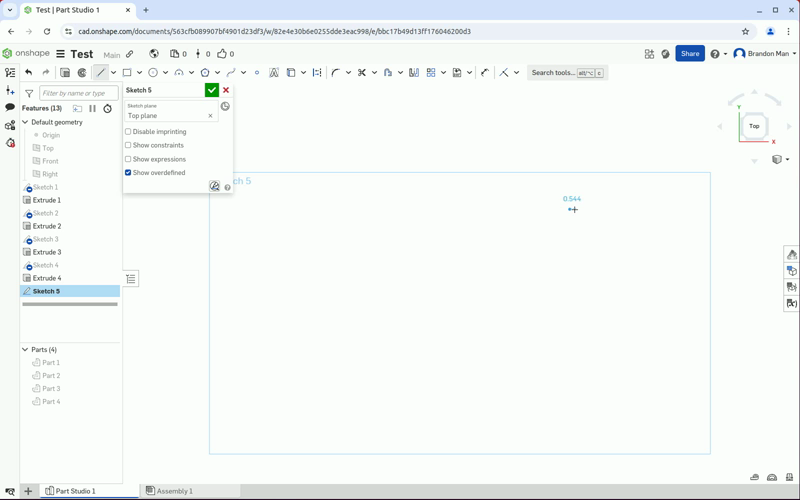
scroll(6)
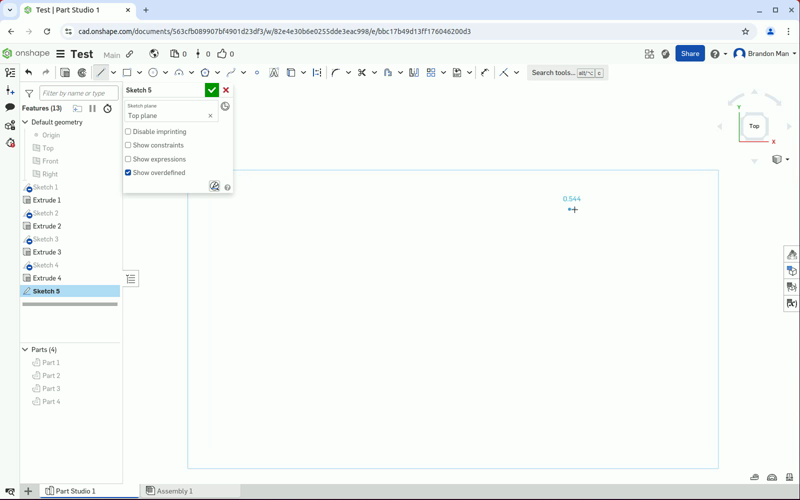
scroll(6)
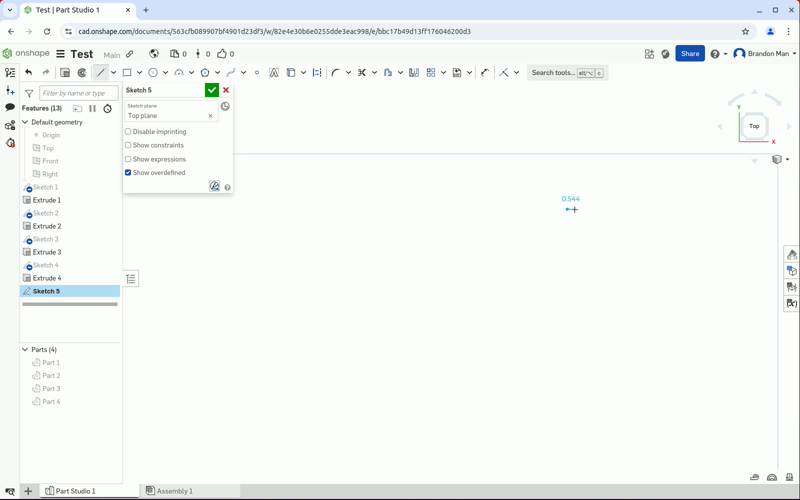
scroll(6)
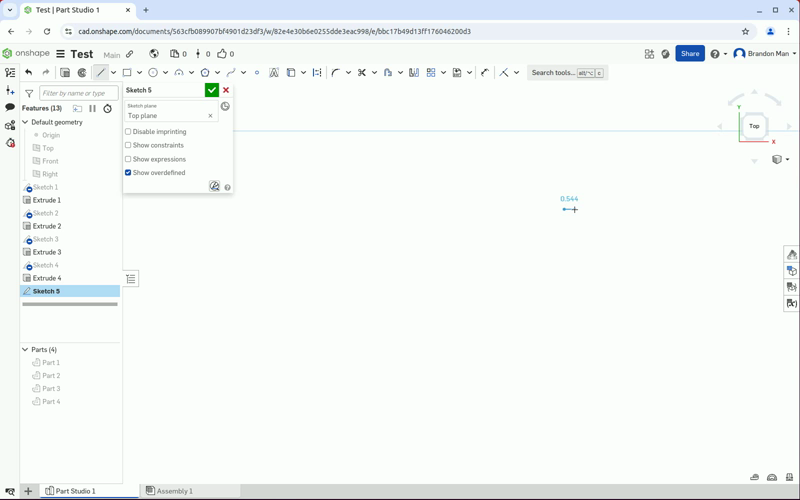
scroll(6)
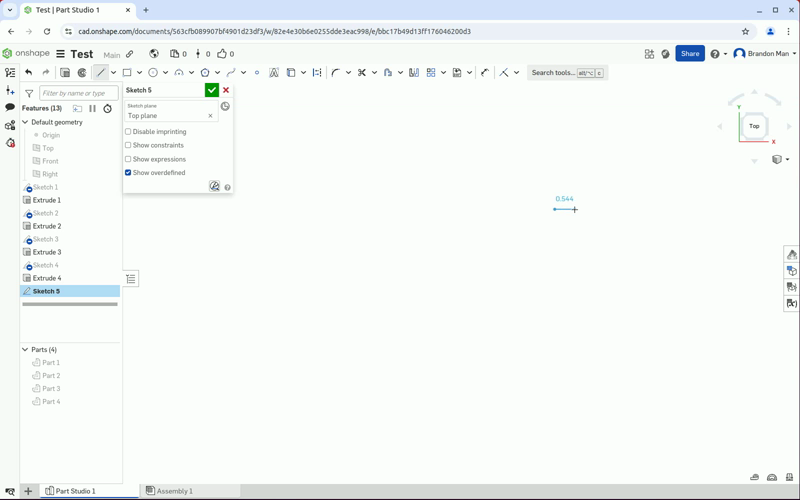
scroll(6)
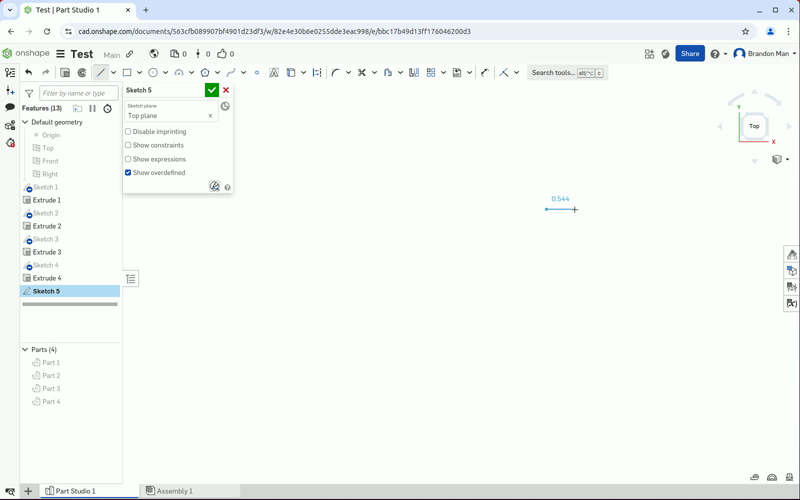
scroll(6)
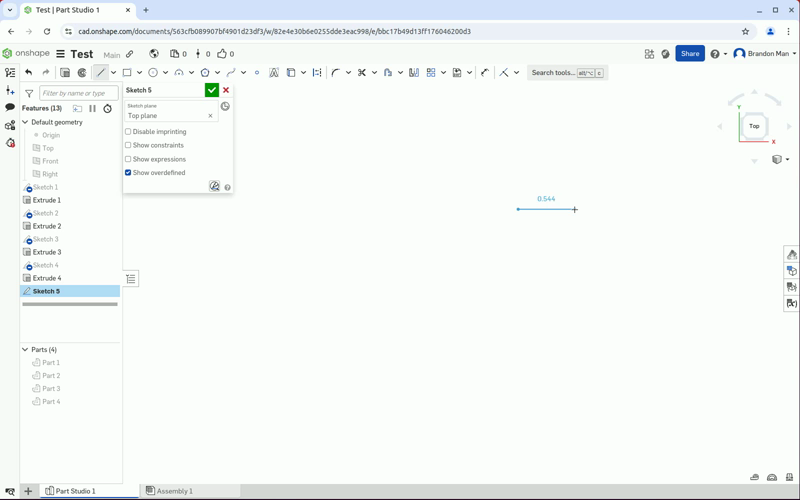
click(574, 209)
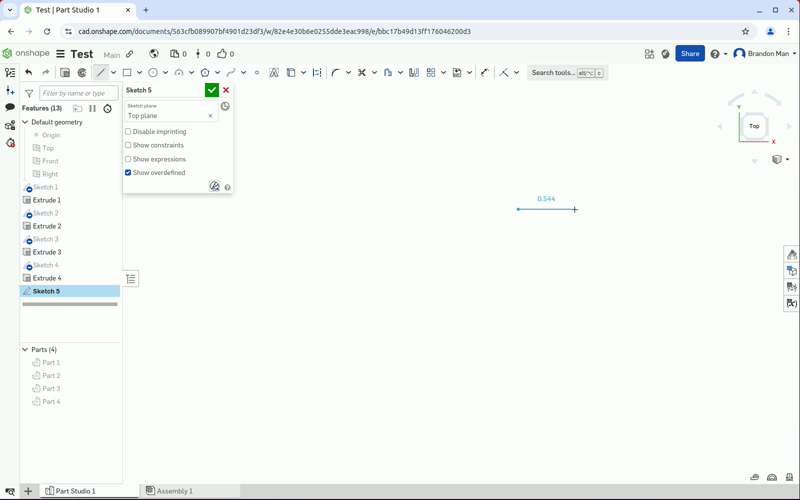
scroll(-6)
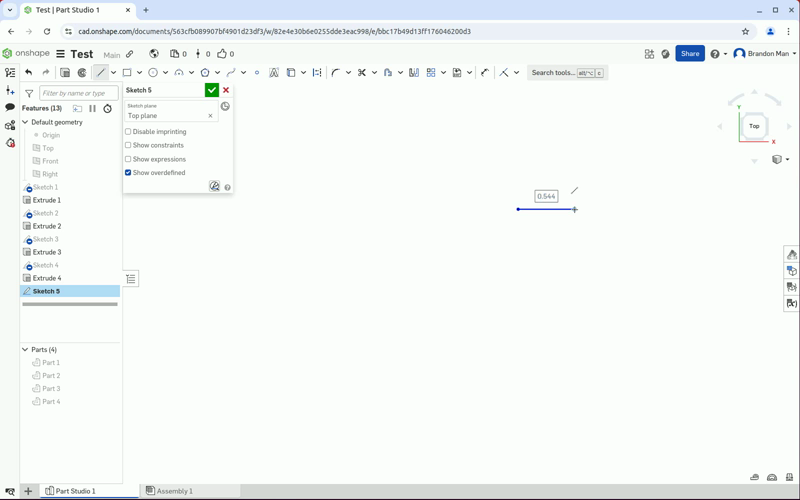
scroll(-6)
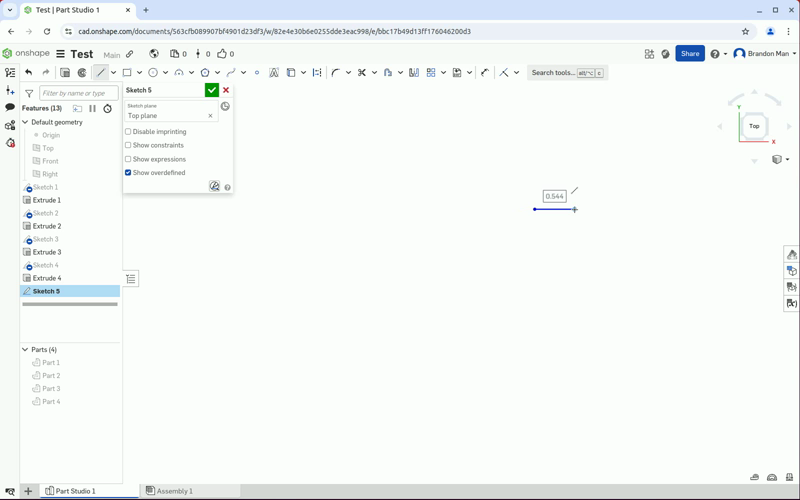
scroll(-6)
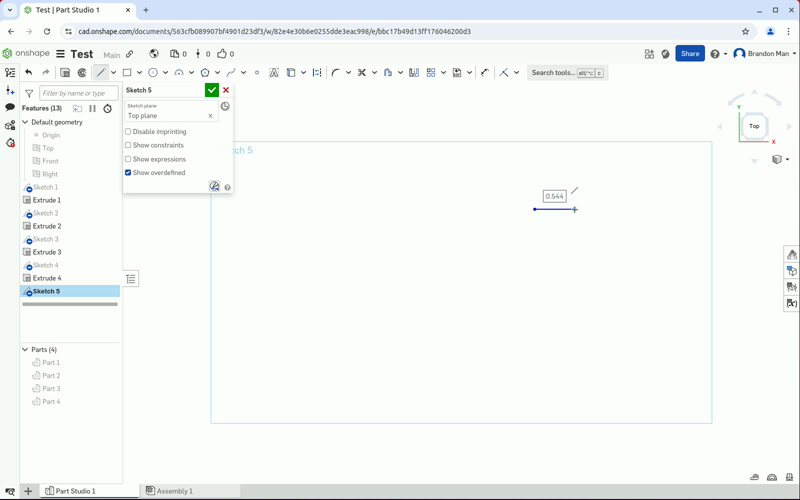
scroll(-6)
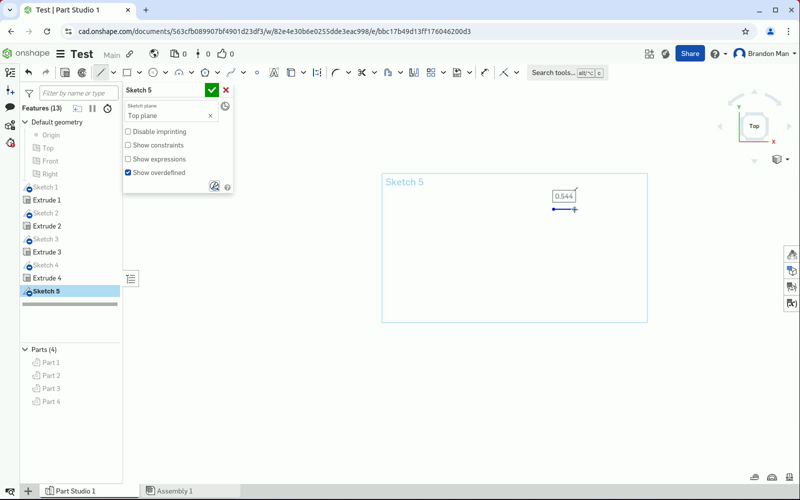
scroll(-6)
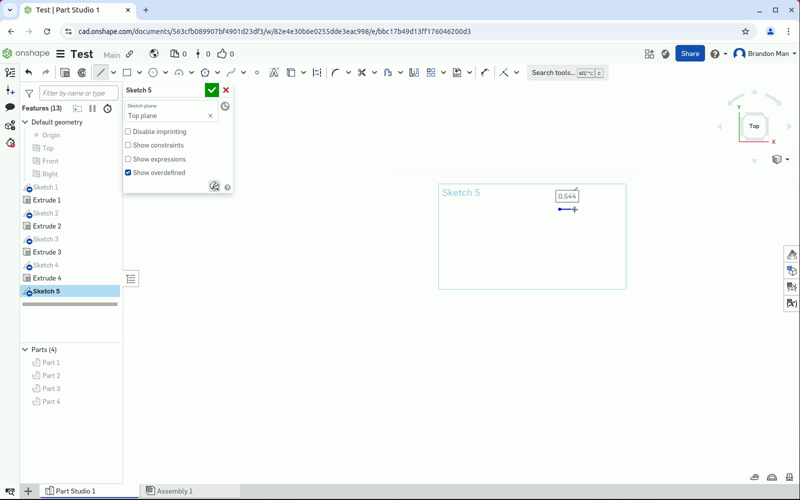
scroll(-6)
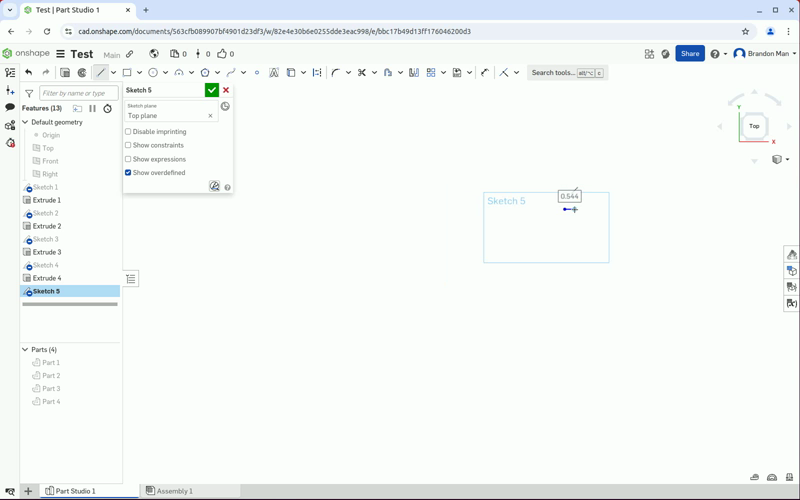
scroll(-6)
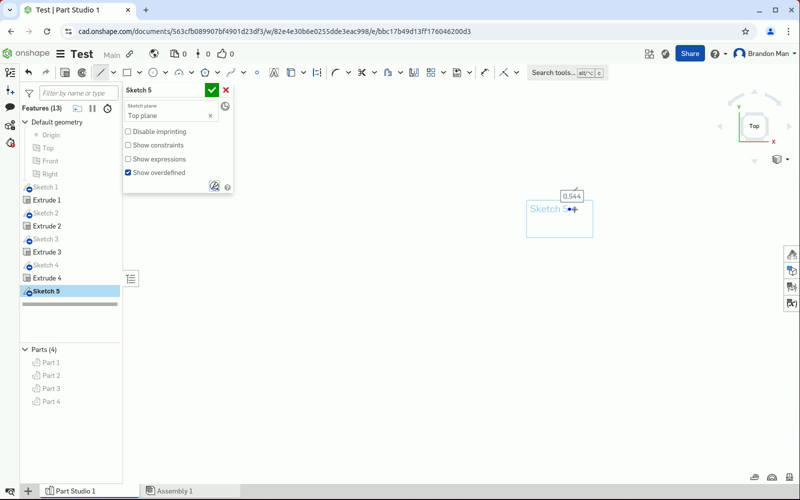
key_up(shift)
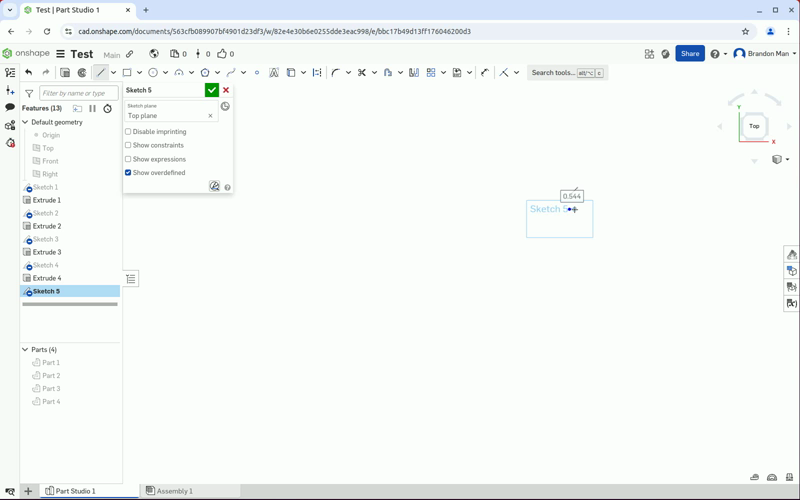
key_down(shift)
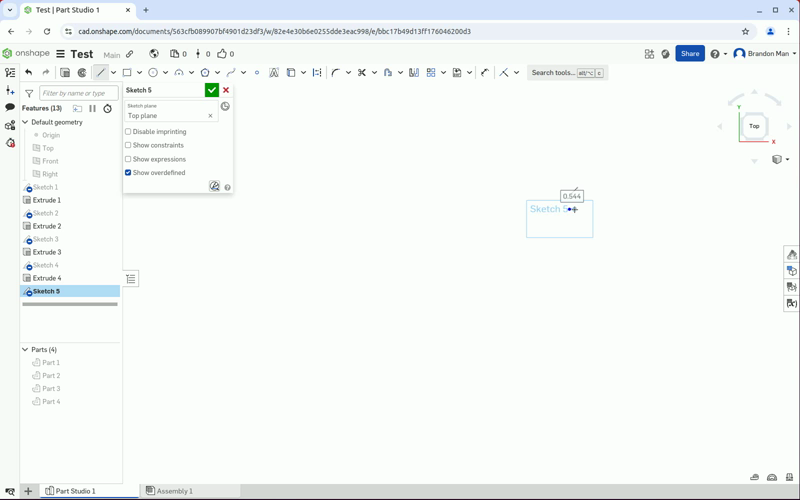
mouse_move(589, 209)
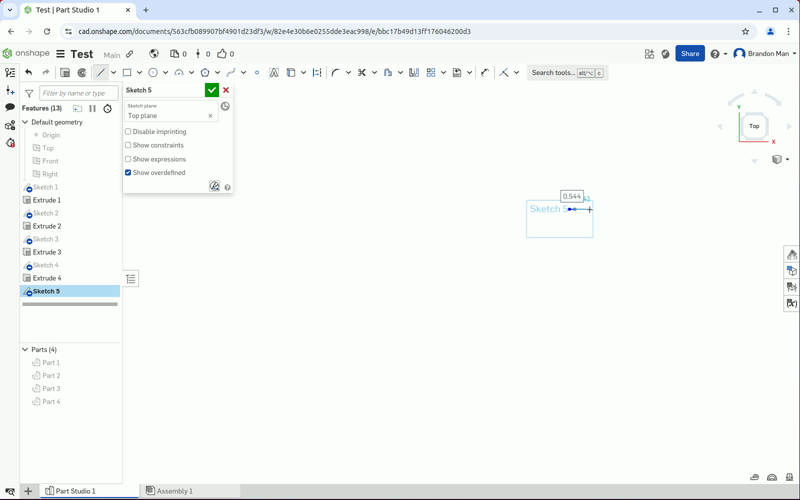
mouse_move(574, 207)
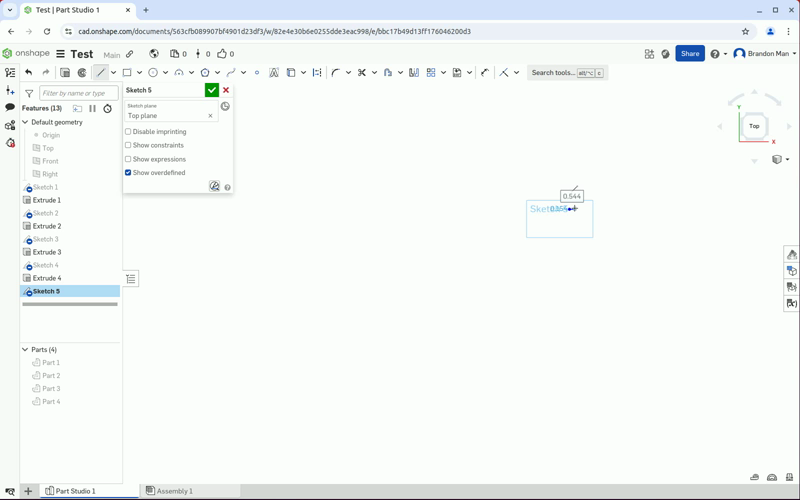
scroll(6)
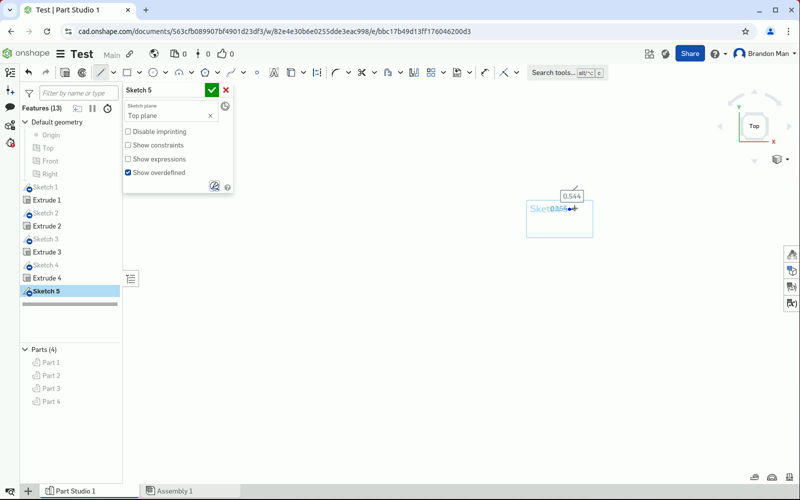
scroll(6)
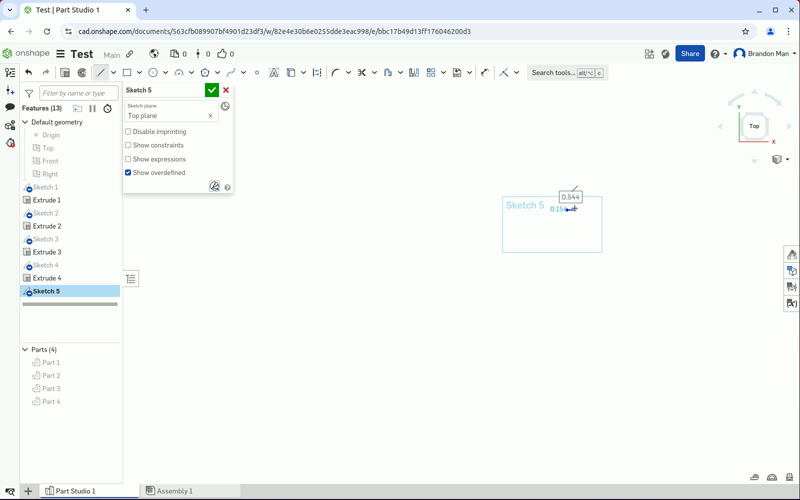
scroll(6)
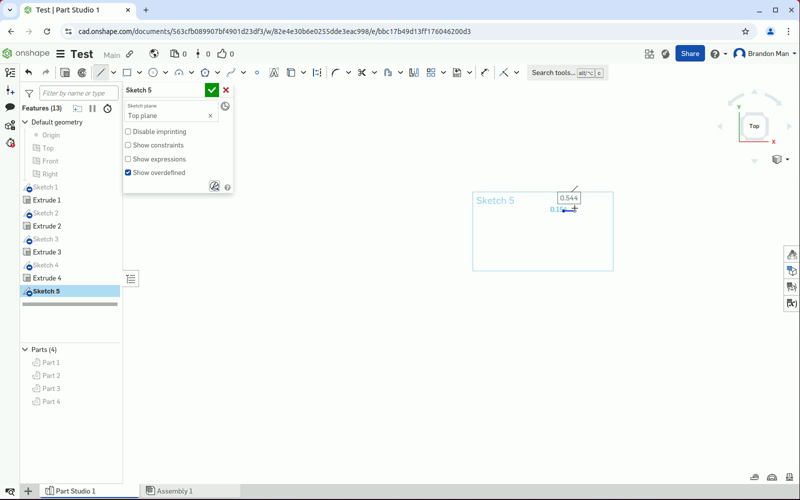
scroll(6)
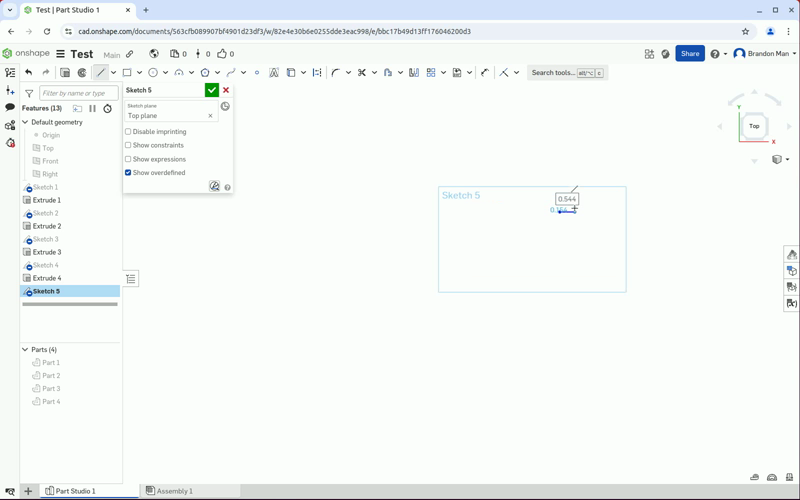
scroll(6)
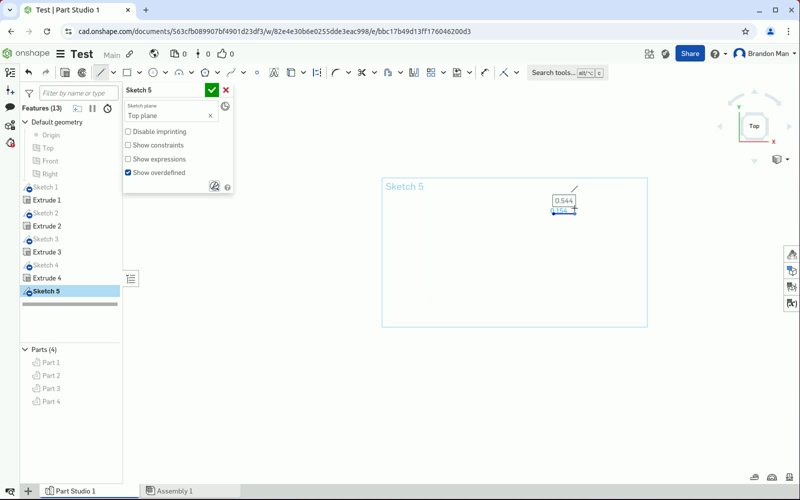
scroll(6)
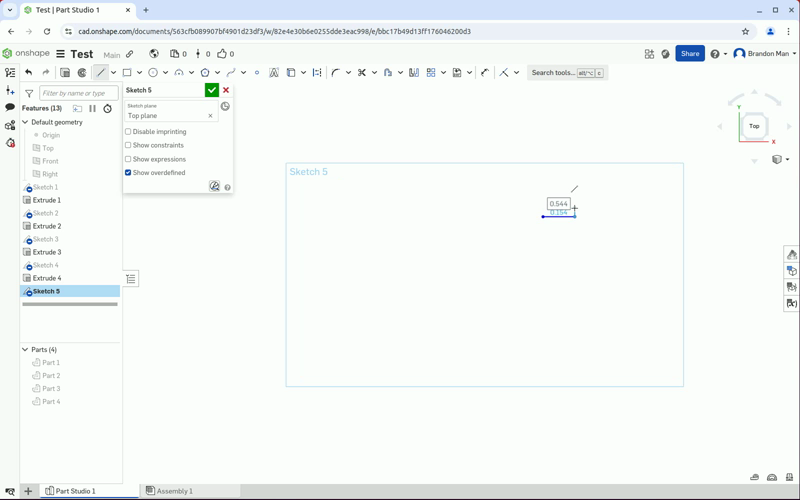
scroll(6)
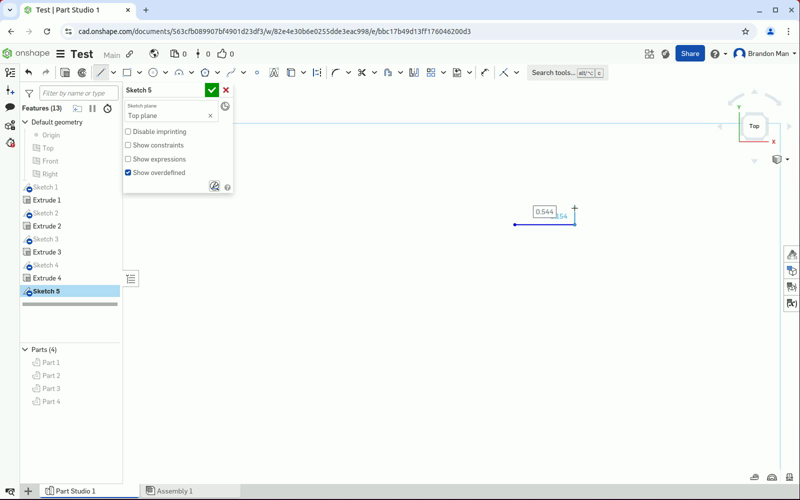
click(574, 207)
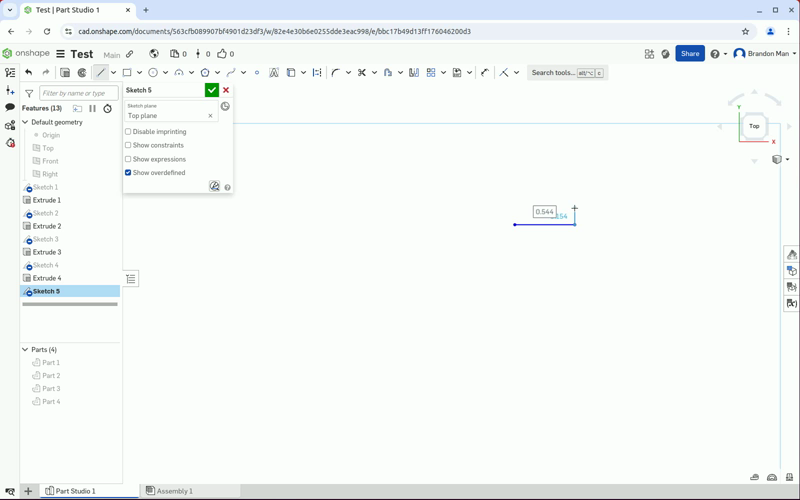
scroll(-6)
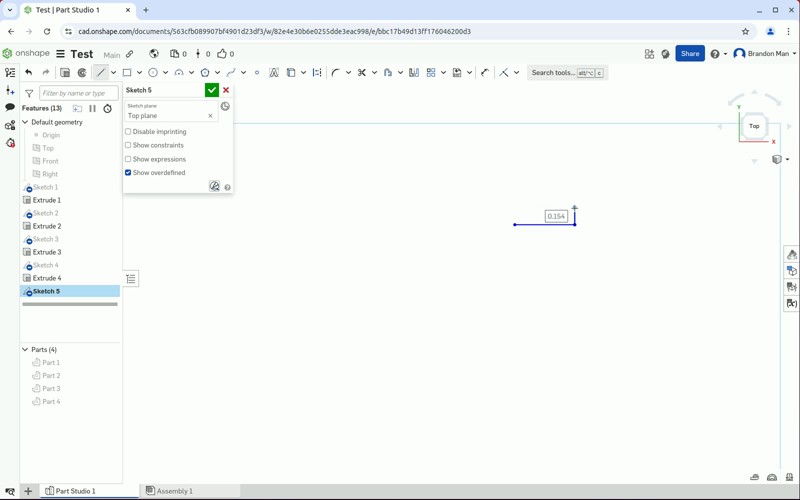
scroll(-6)
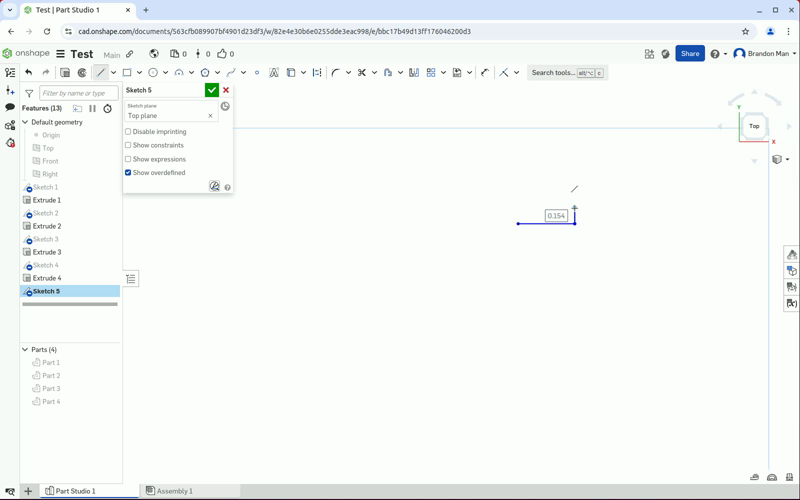
scroll(-6)
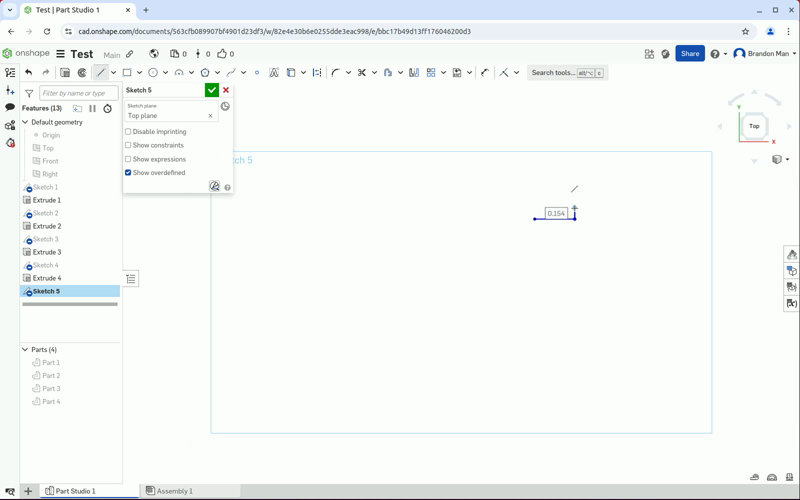
scroll(-6)
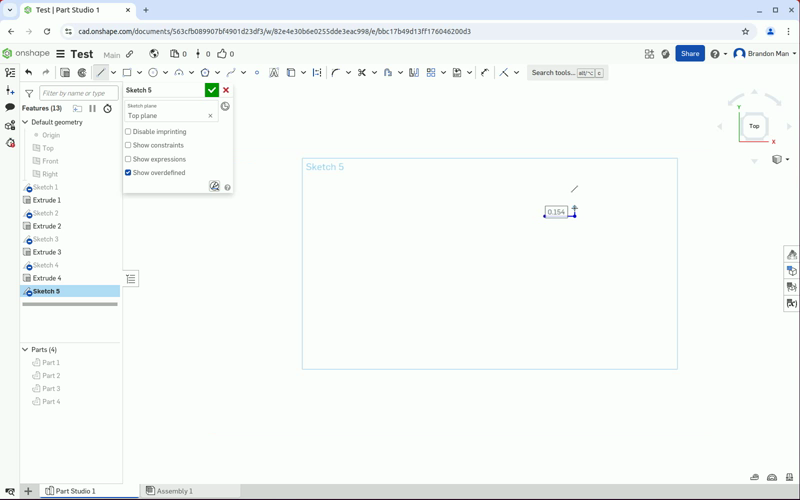
scroll(-6)
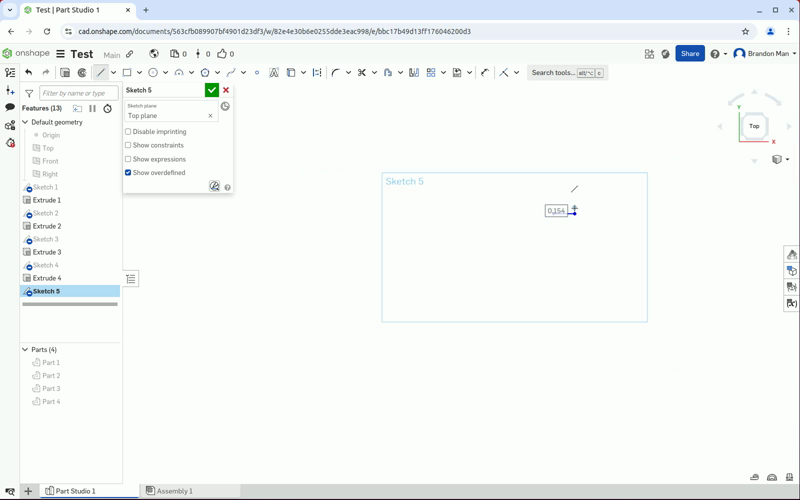
scroll(-6)
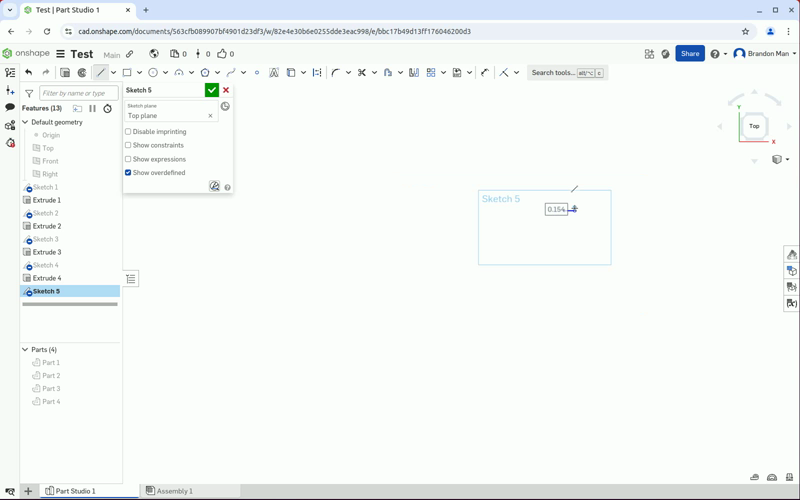
scroll(-6)
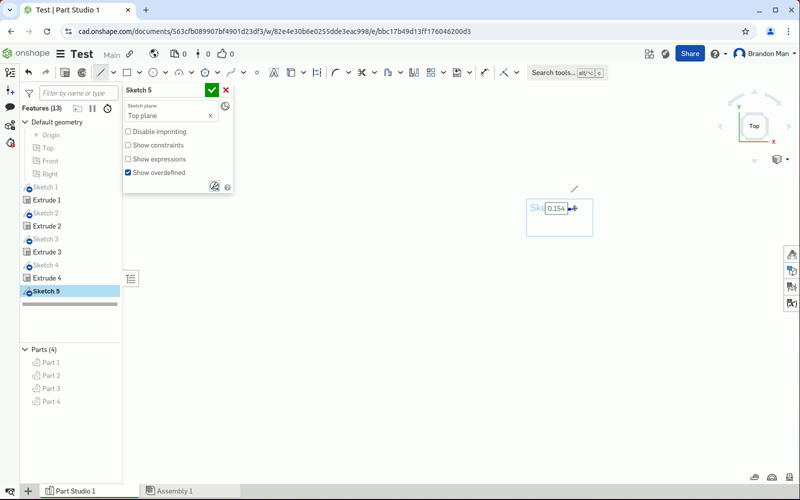
key_up(shift)
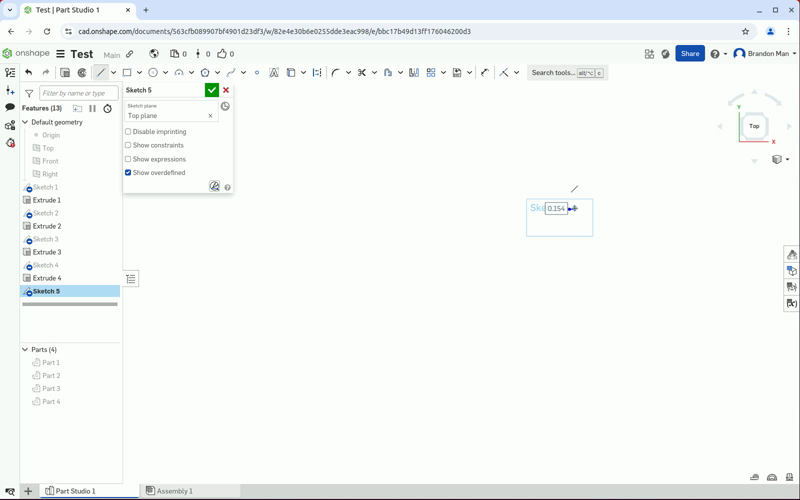
key_down(shift)
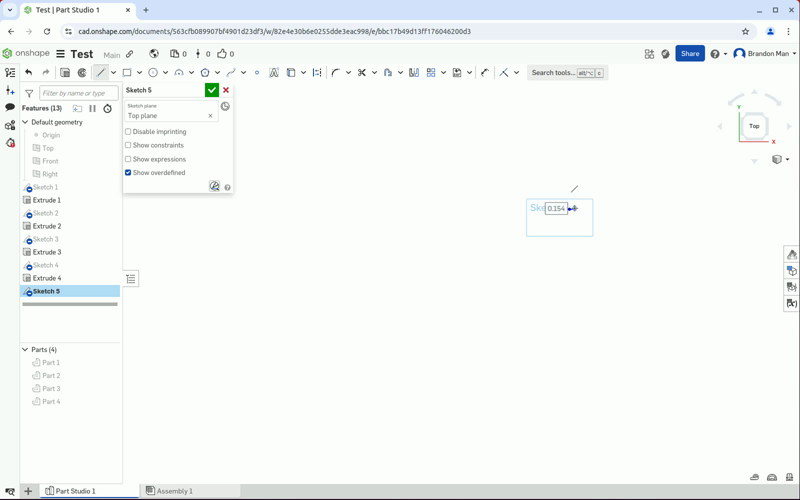
mouse_move(589, 207)
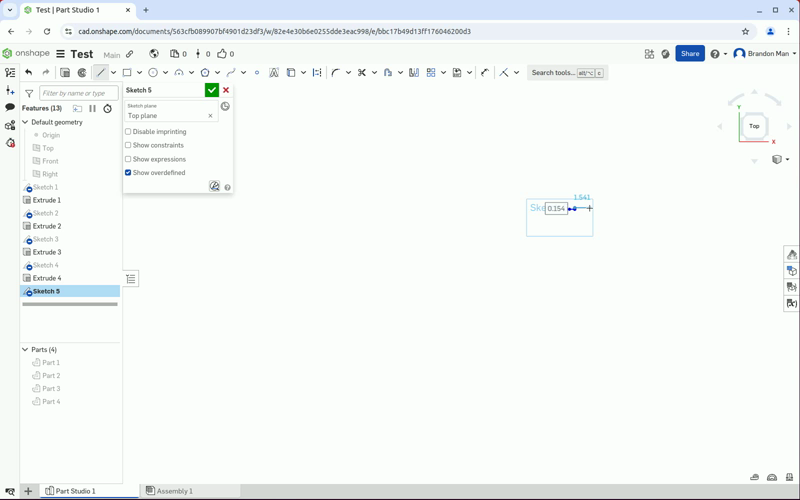
mouse_move(569, 207)
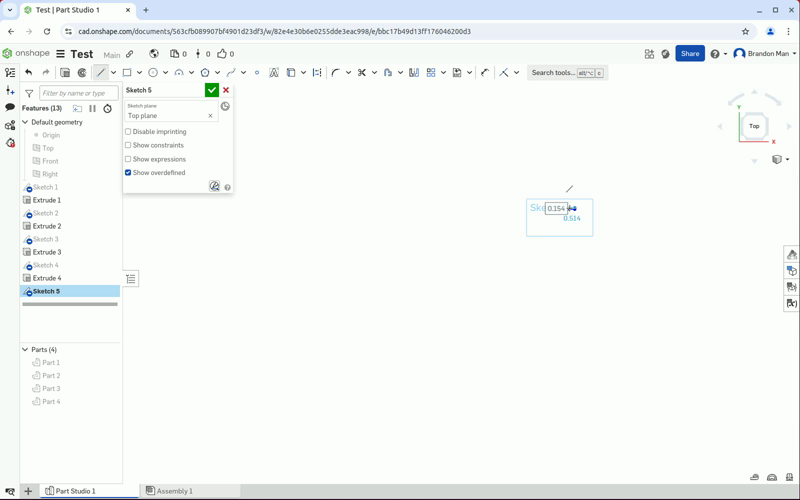
scroll(6)
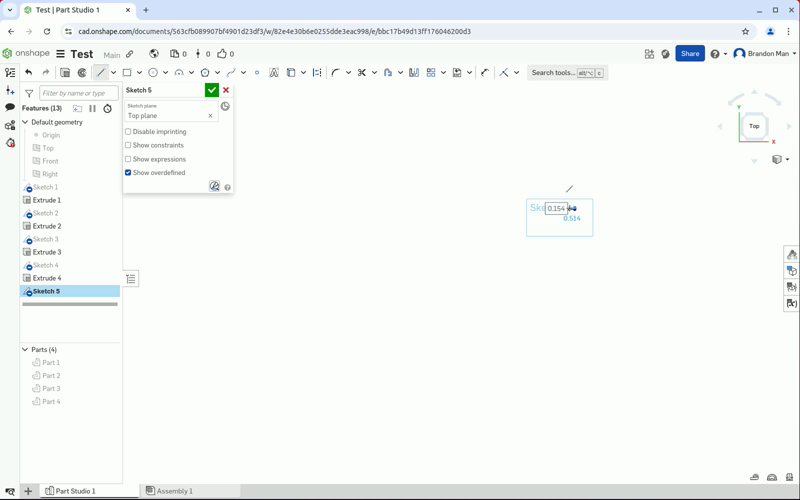
scroll(6)
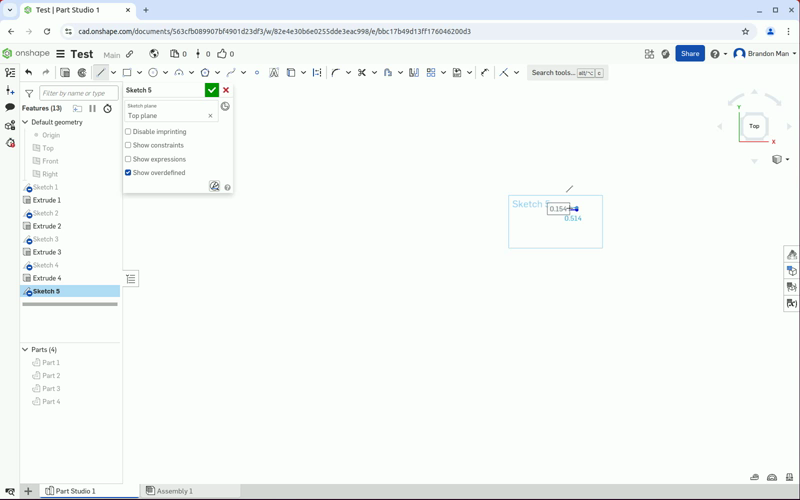
scroll(6)
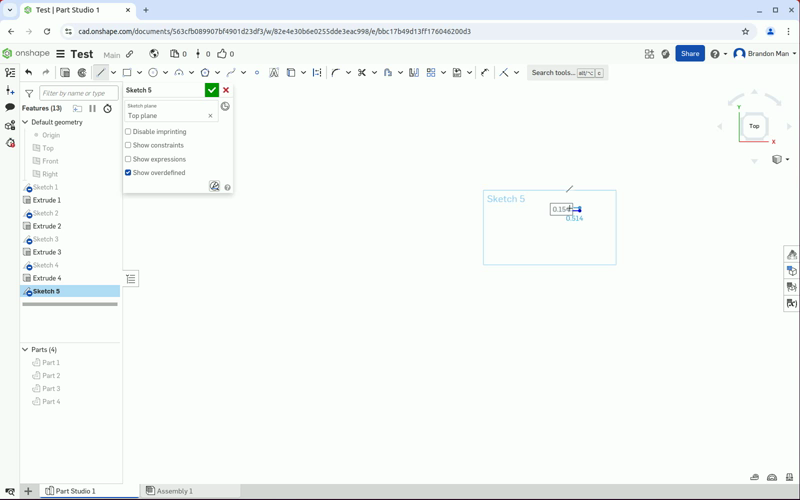
scroll(6)
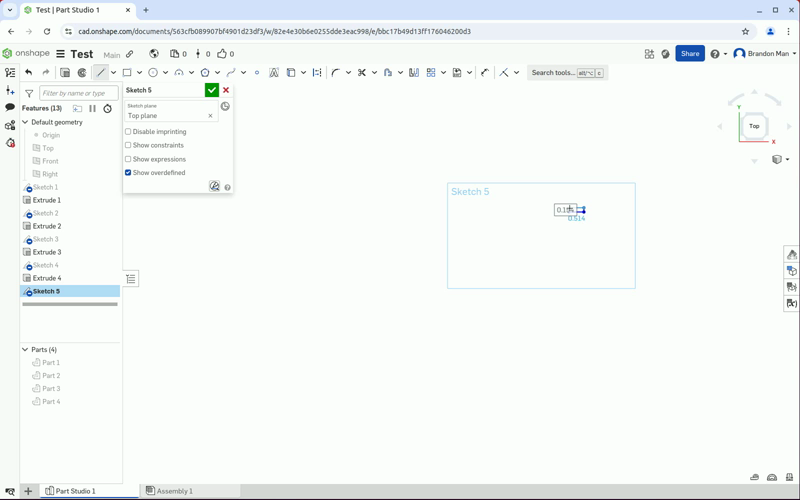
scroll(6)
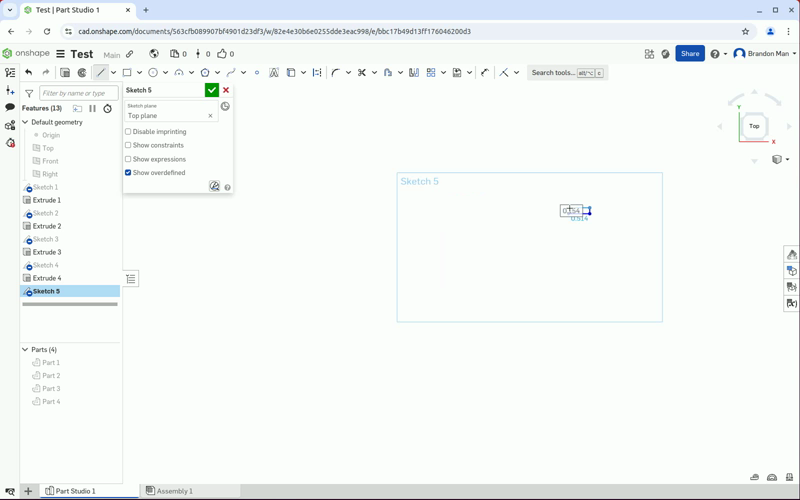
scroll(6)
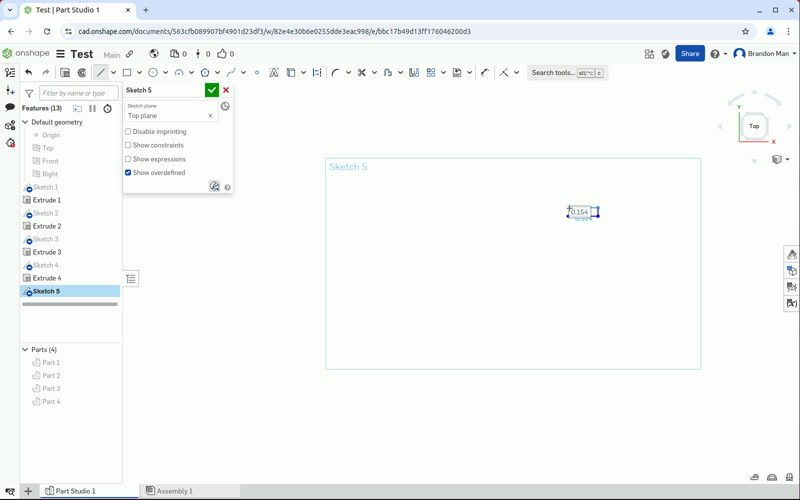
scroll(6)
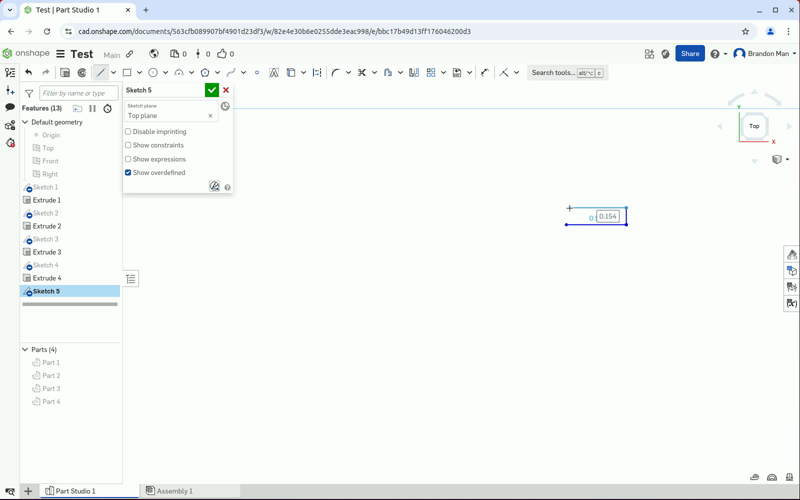
click(569, 207)
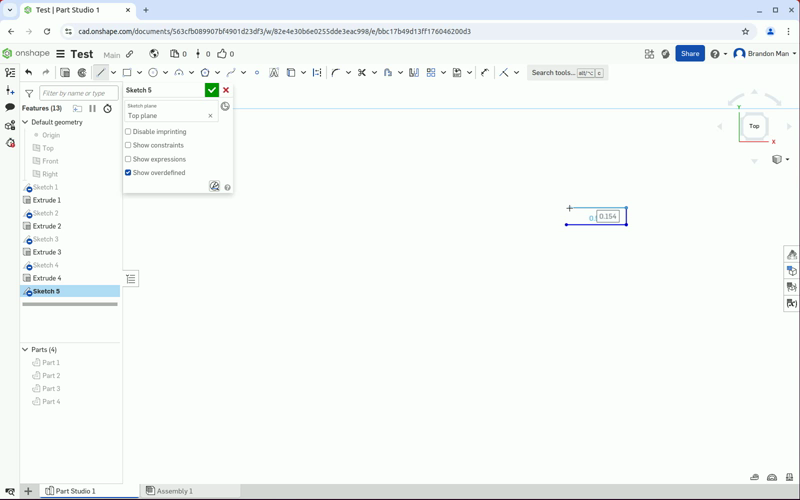
scroll(-6)
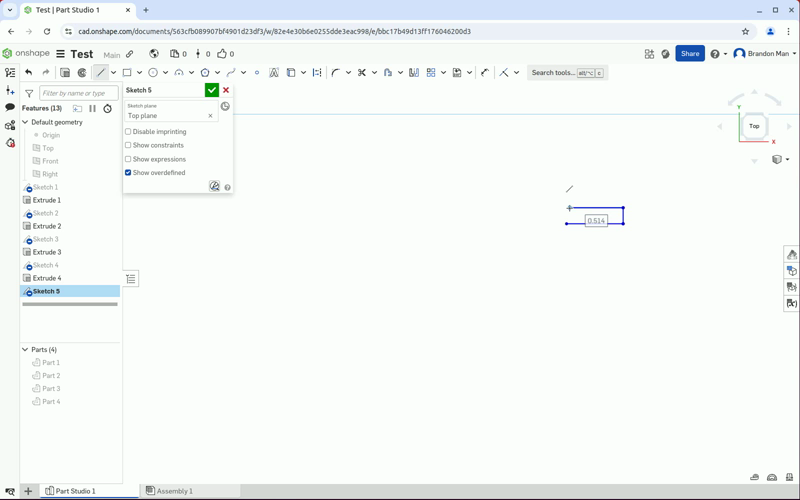
scroll(-6)
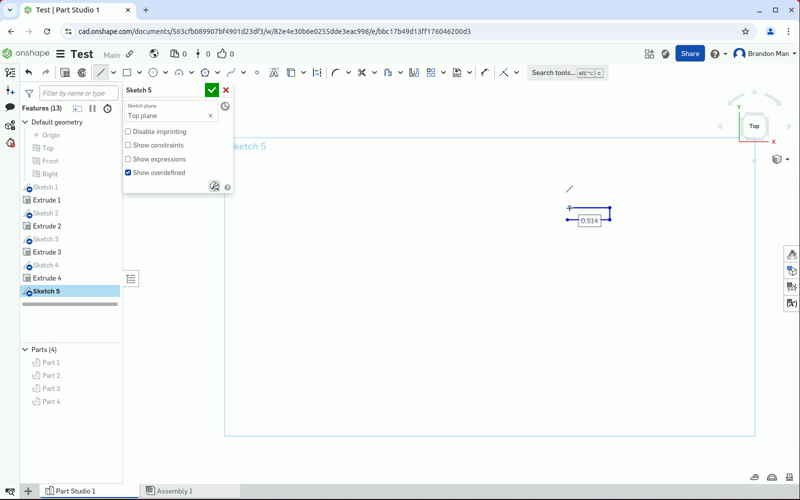
scroll(-6)
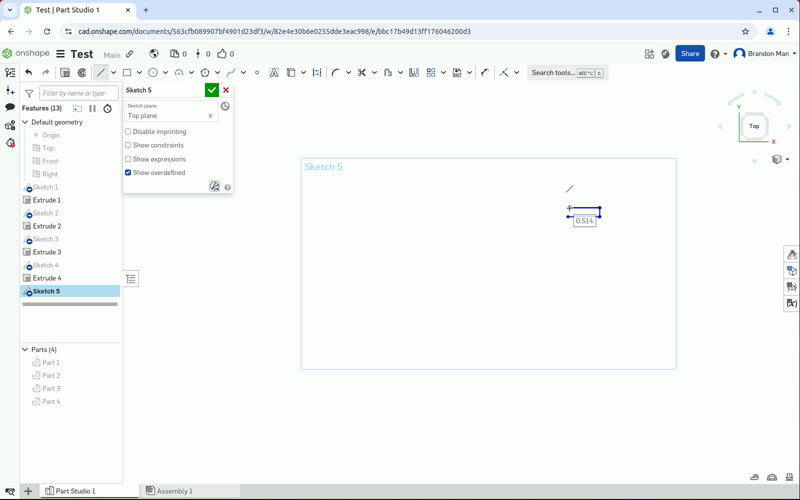
scroll(-6)
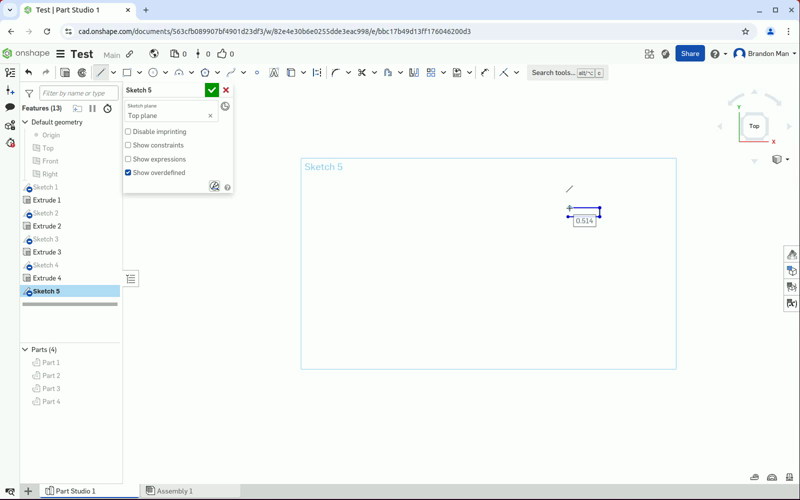
scroll(-6)
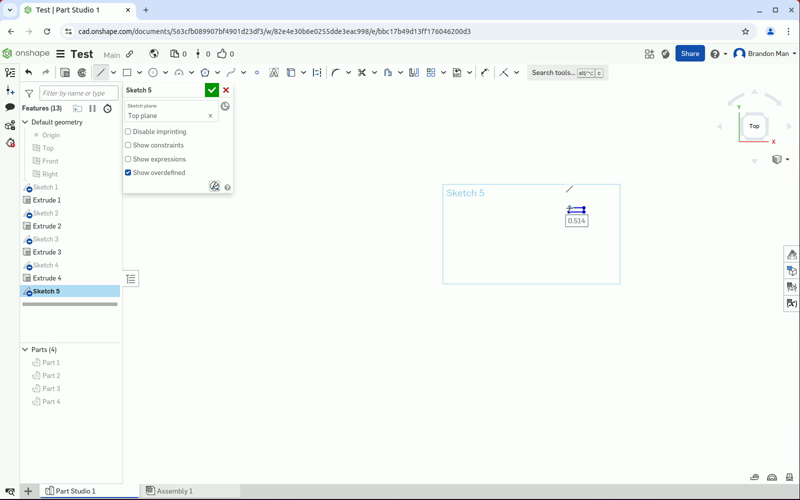
scroll(-6)
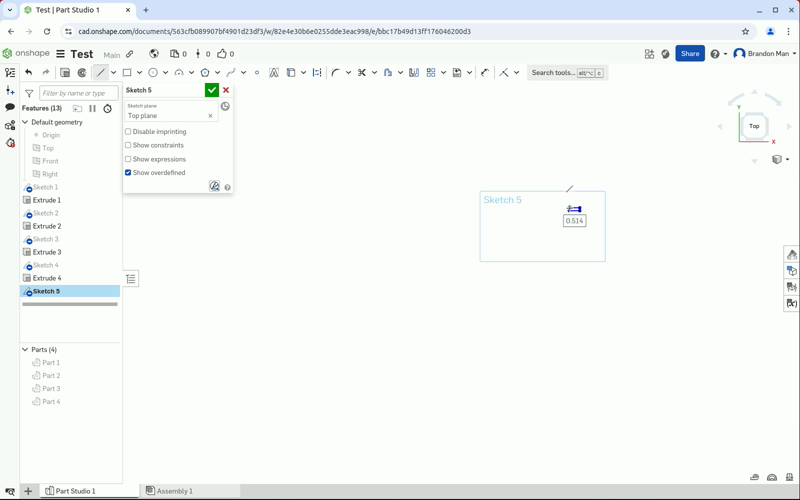
scroll(-6)
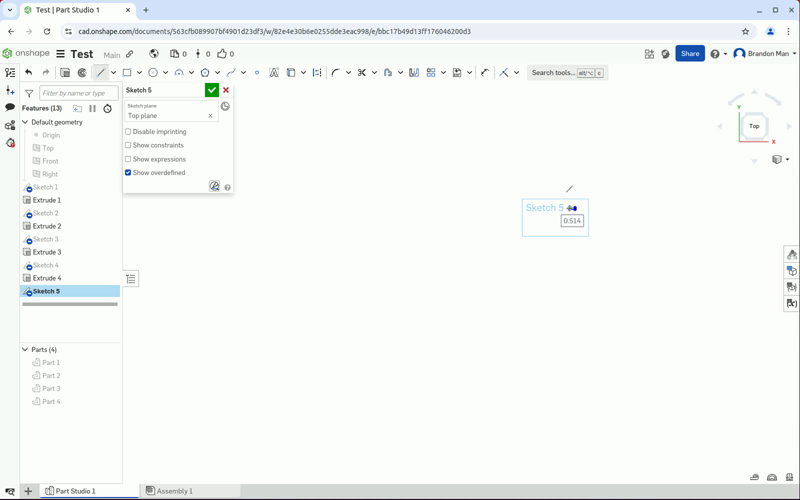
key_up(shift)
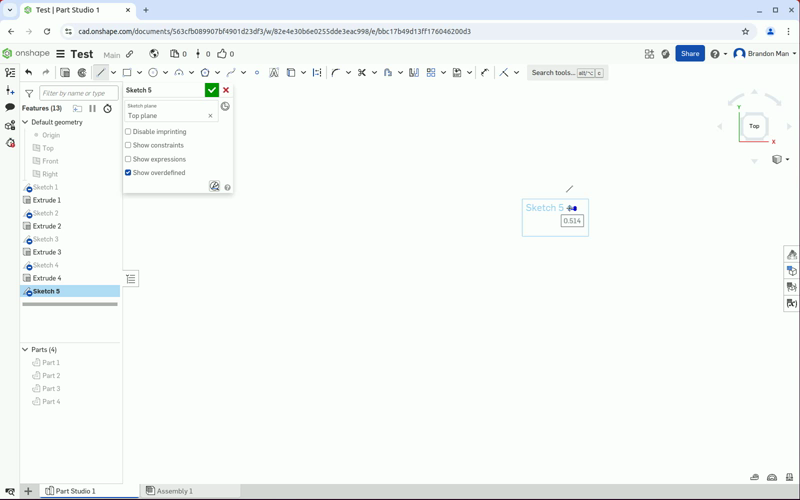
mouse_move(589, 207)
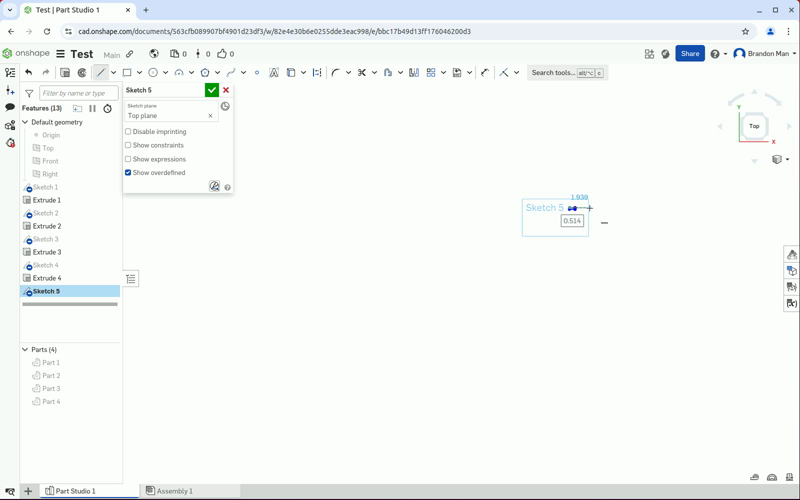
key_down(shift)
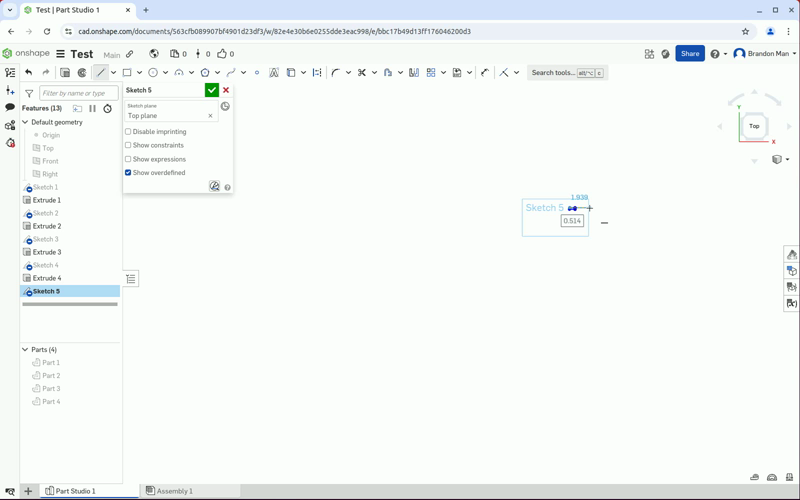
mouse_move(569, 209)
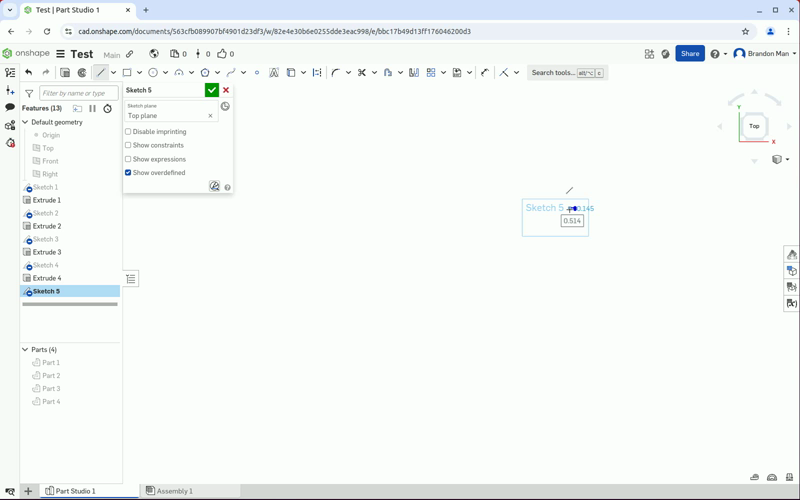
scroll(6)
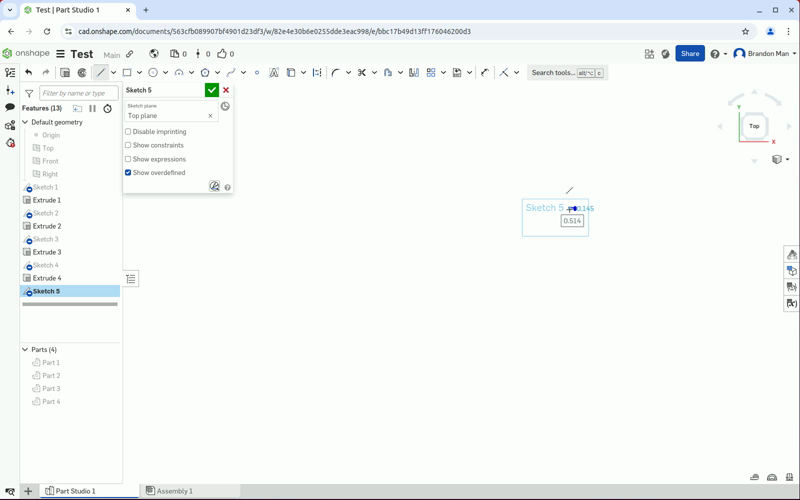
scroll(6)
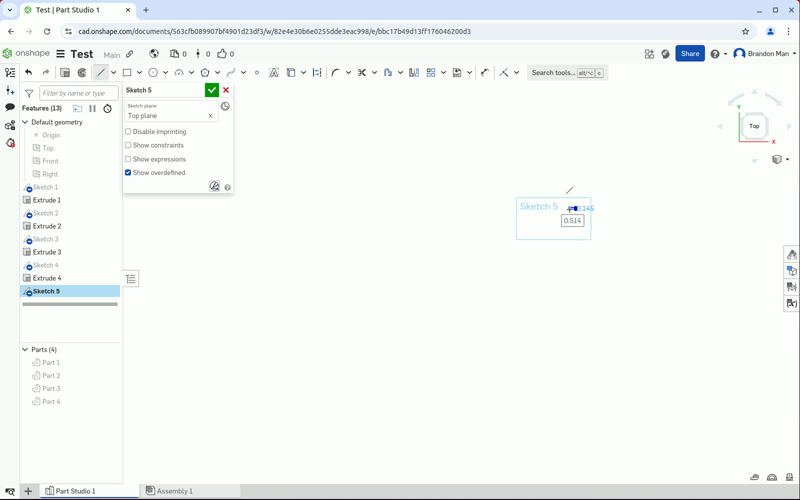
scroll(6)
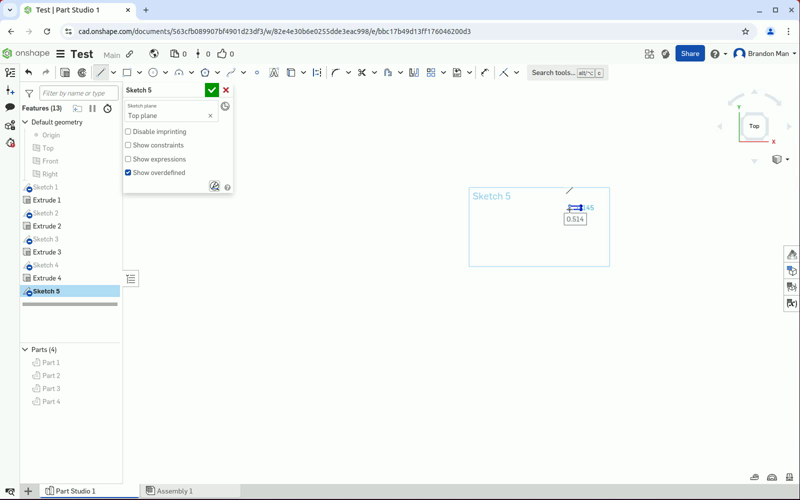
scroll(6)
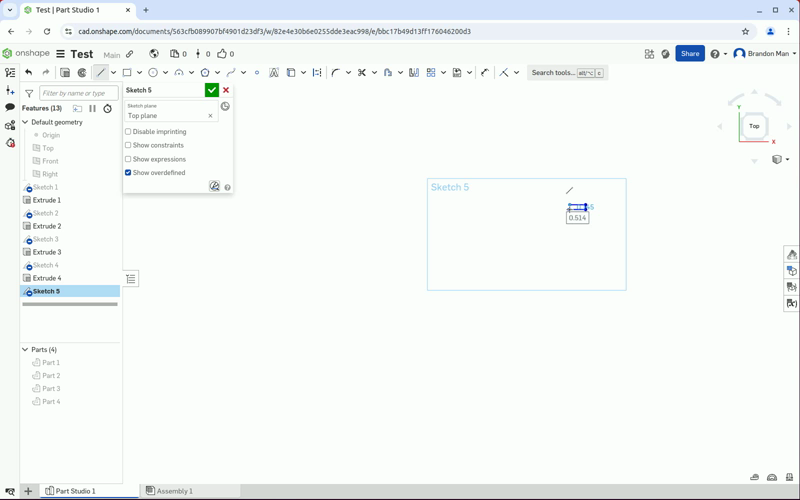
scroll(6)
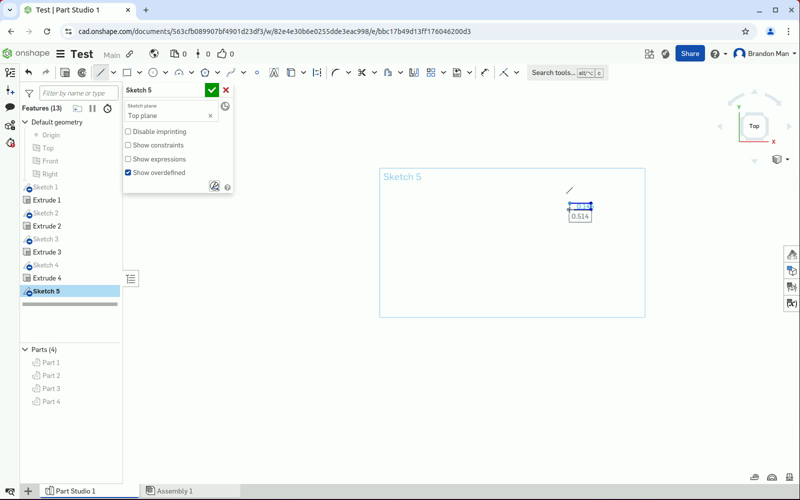
scroll(6)
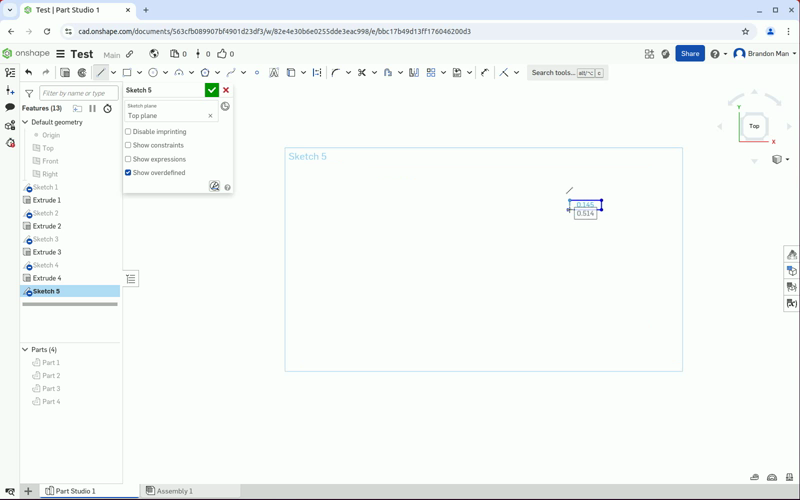
scroll(6)
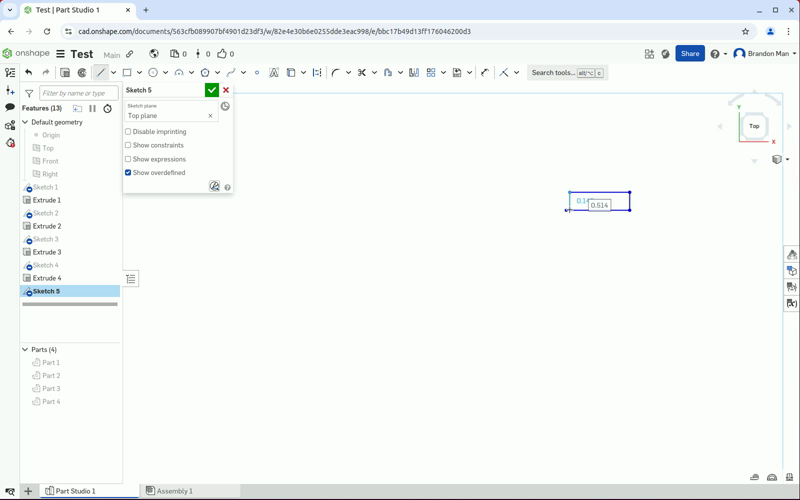
key_up(shift)
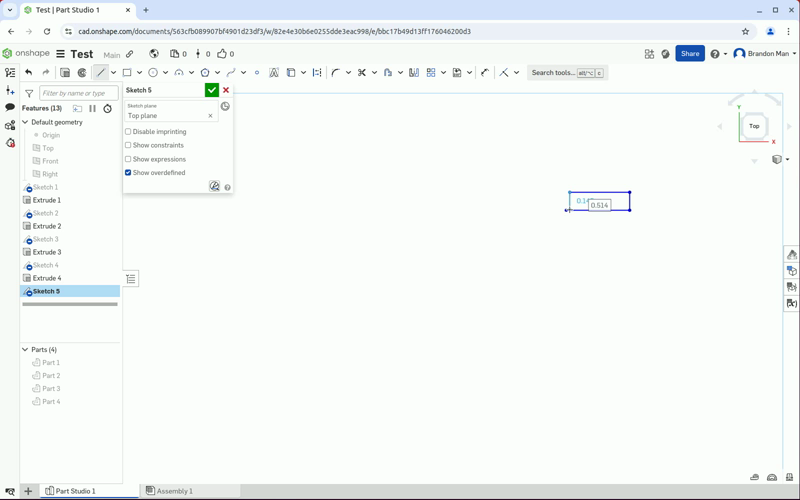
click(569, 209)
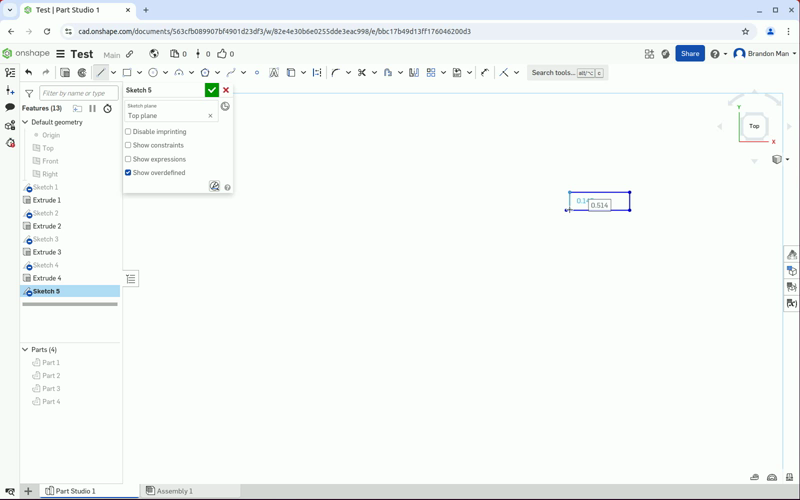
scroll(-6)
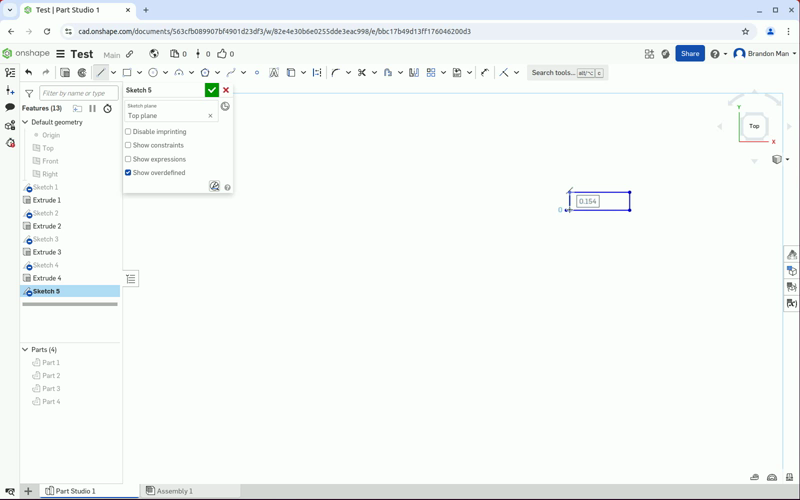
scroll(-6)
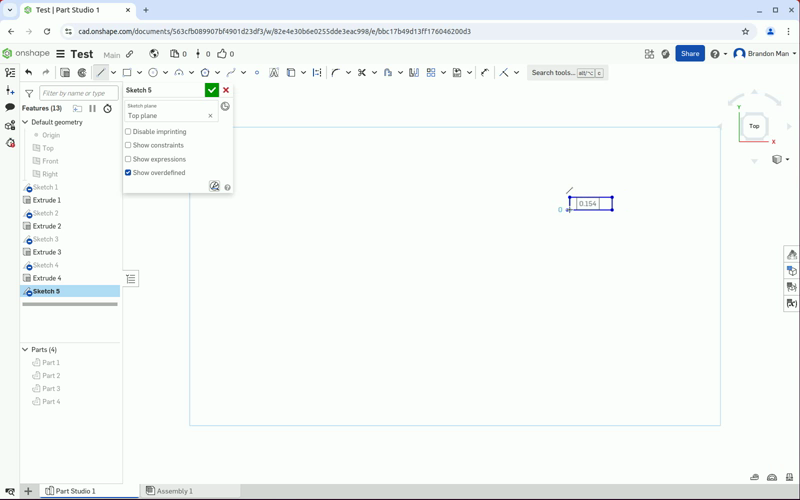
scroll(-6)
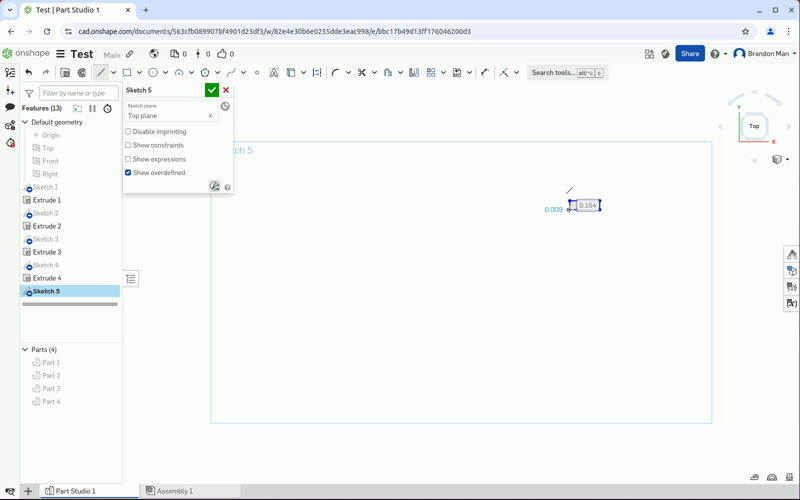
scroll(-6)
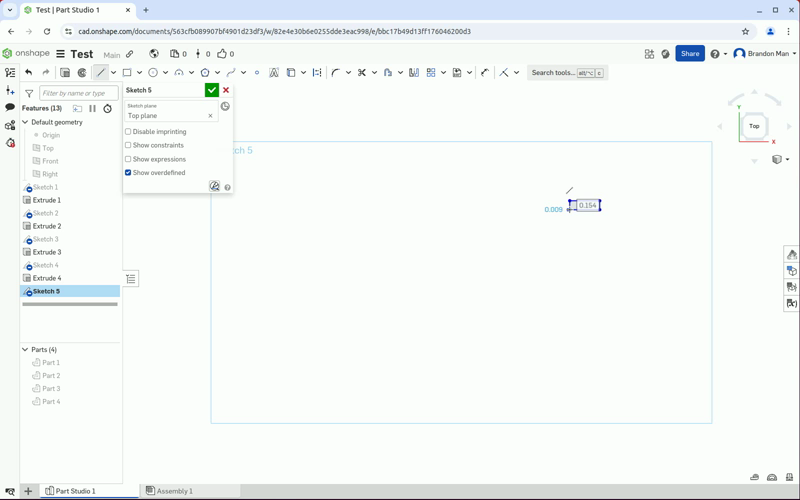
scroll(-6)
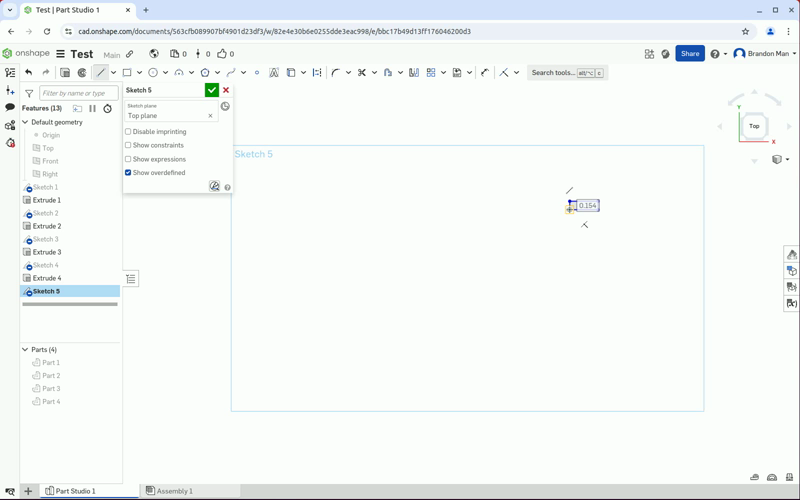
scroll(-6)
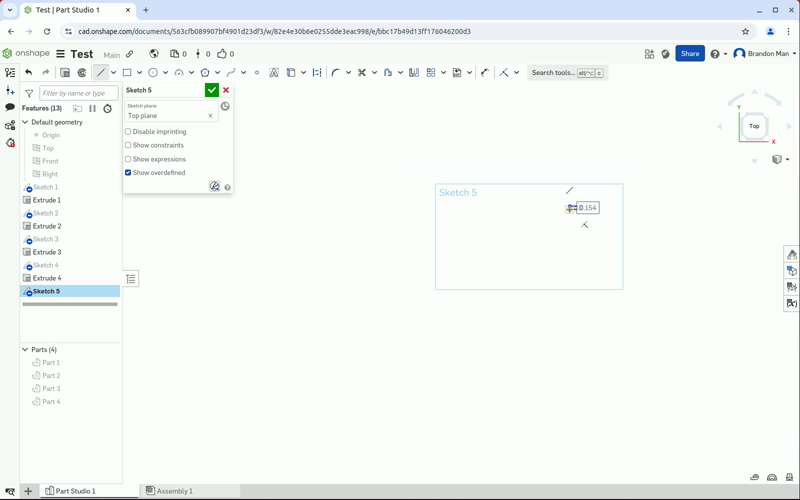
scroll(-6)
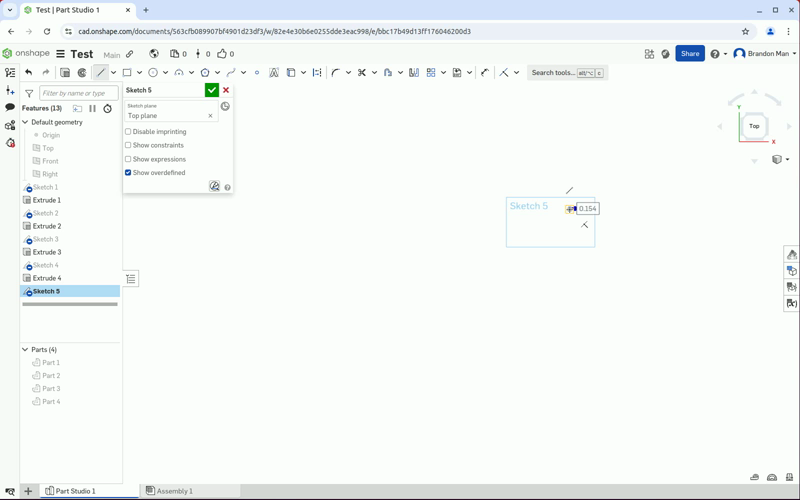
key(esc)
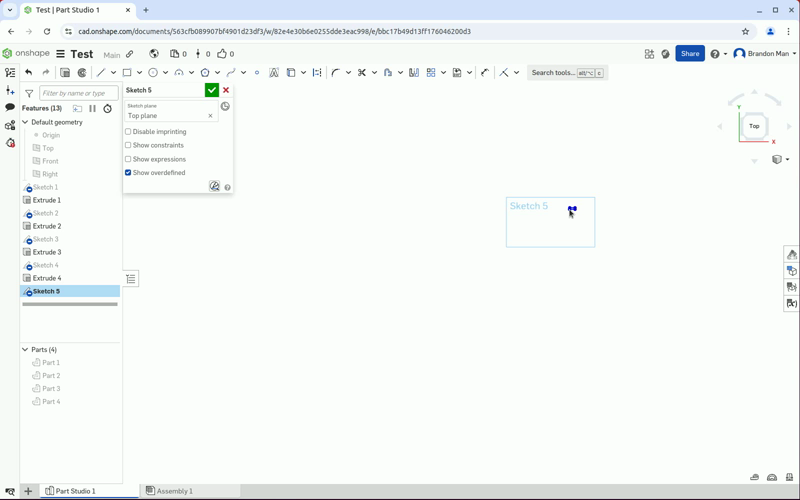
mouse_move(574, 208)
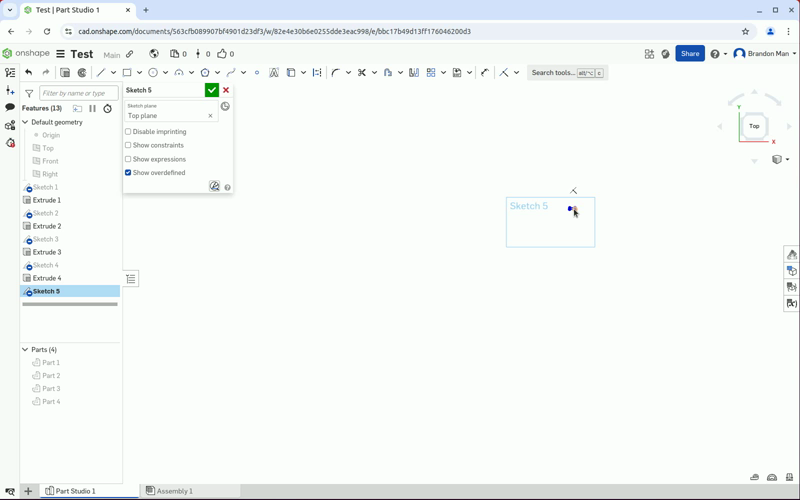
scroll(6)
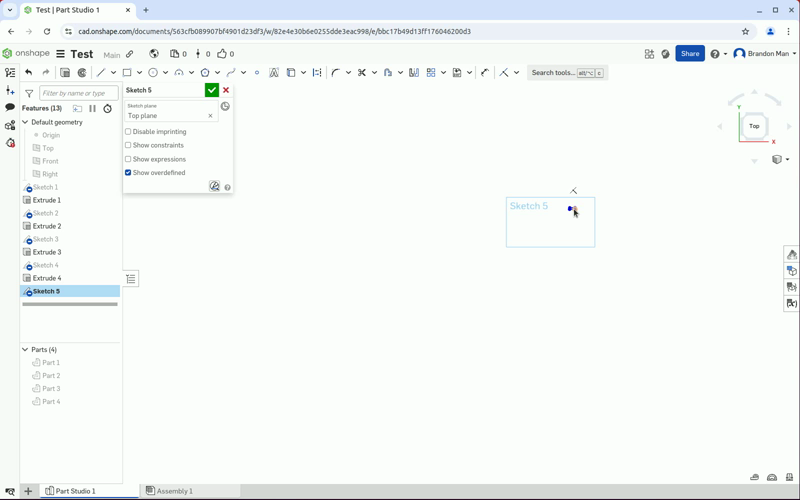
scroll(6)
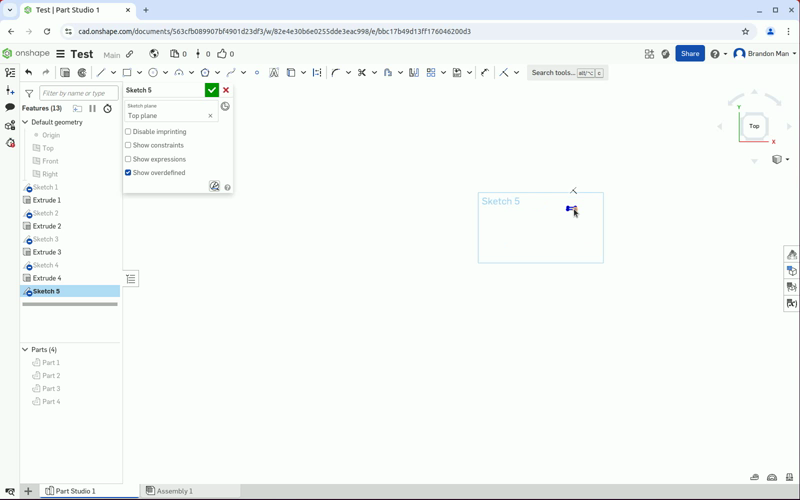
scroll(6)
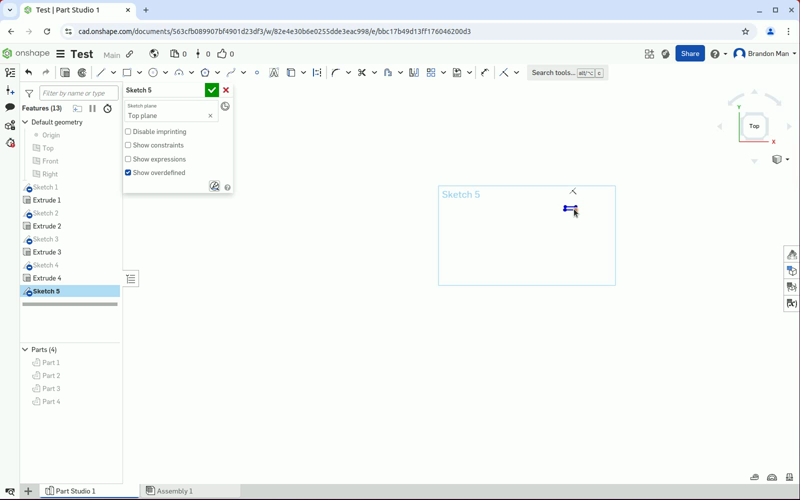
scroll(6)
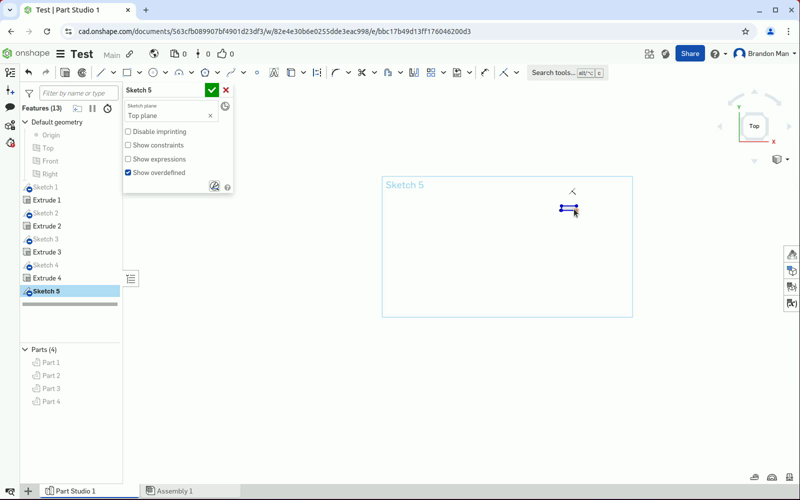
scroll(6)
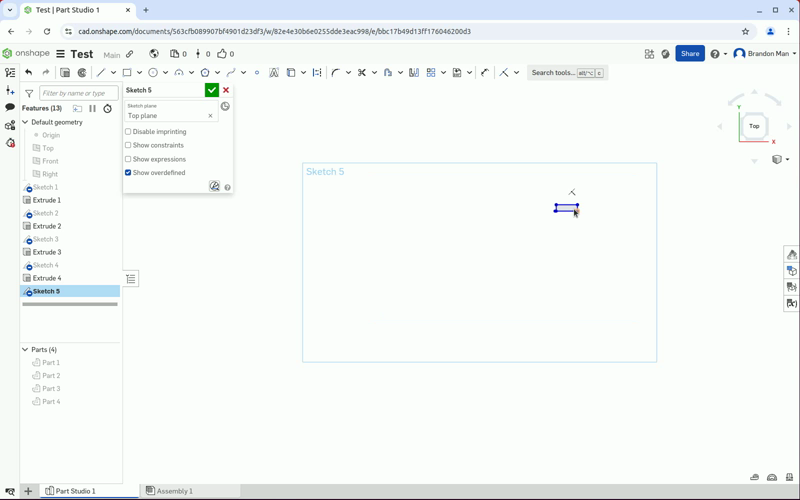
scroll(6)
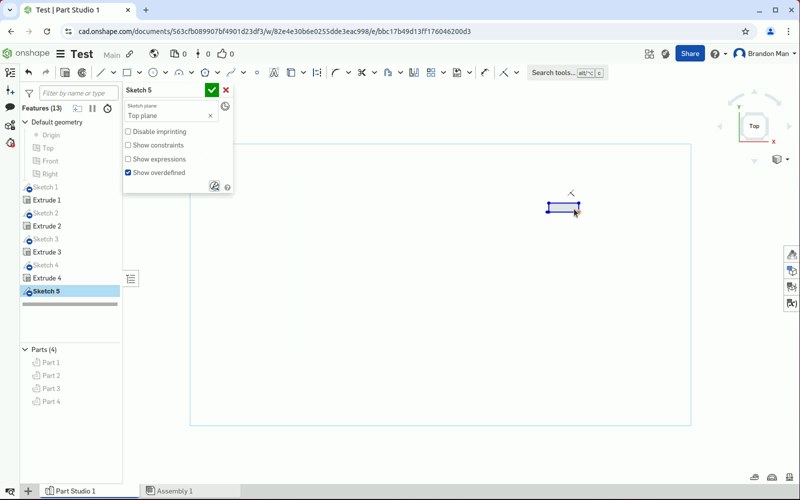
scroll(6)
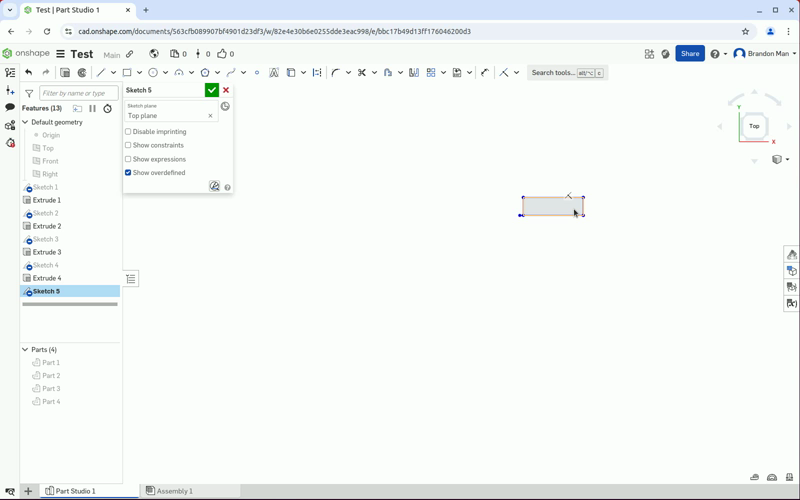
click(574, 208)
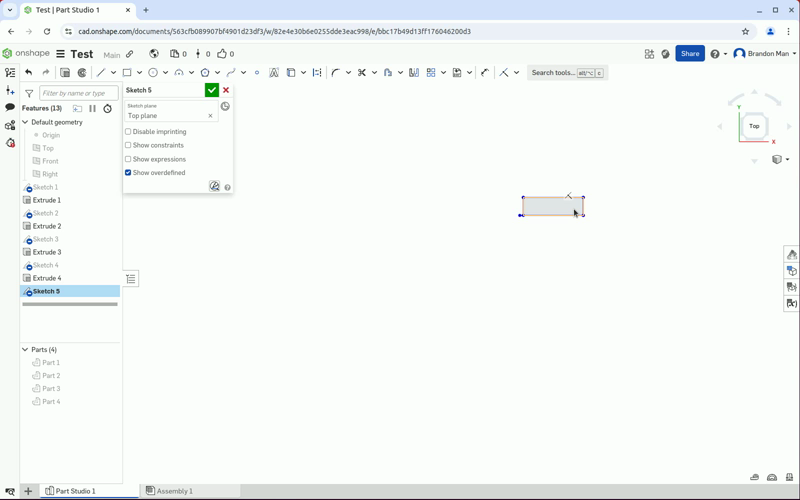
scroll(-6)
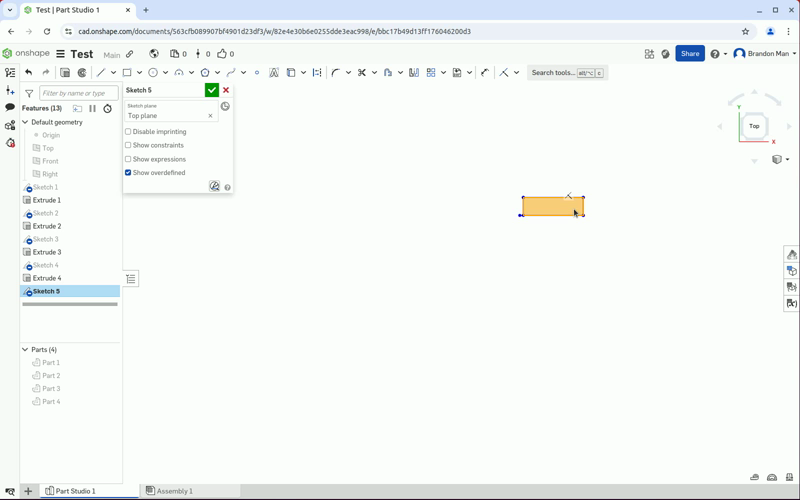
scroll(-6)
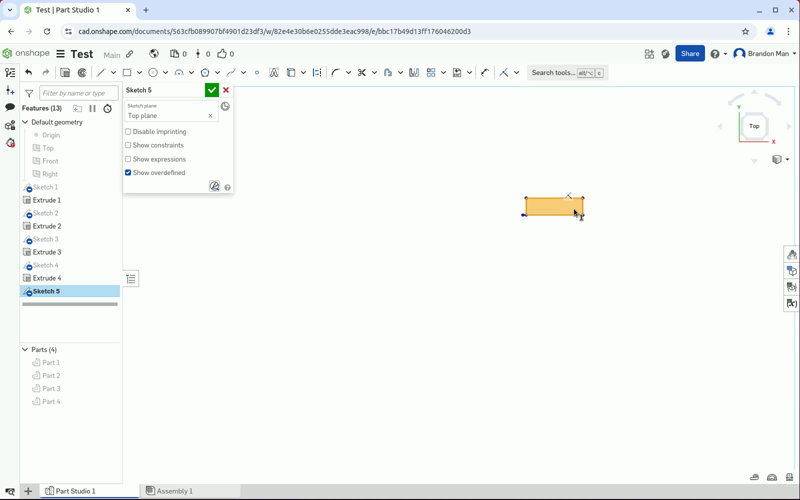
scroll(-6)
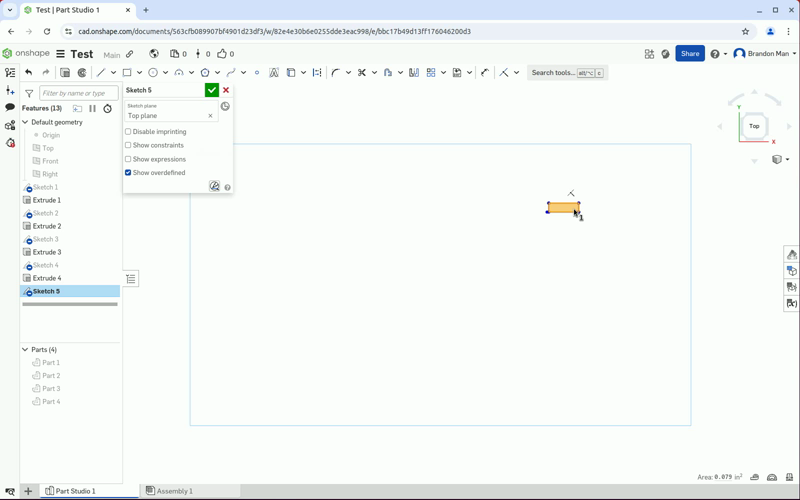
scroll(-6)
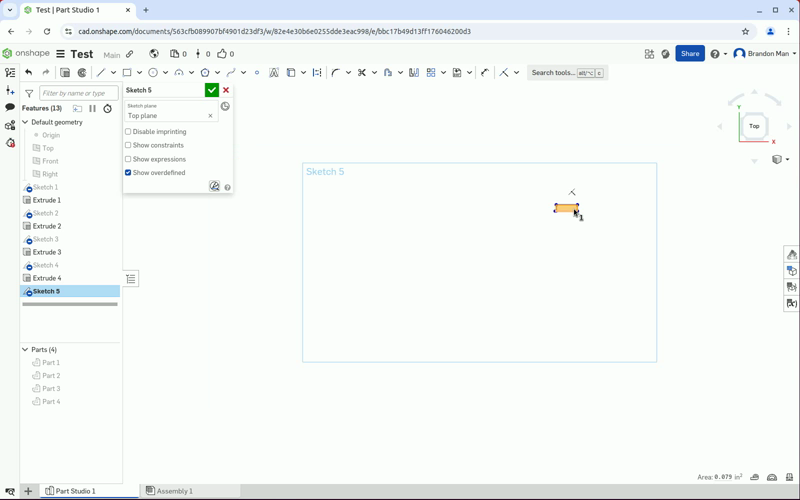
scroll(-6)
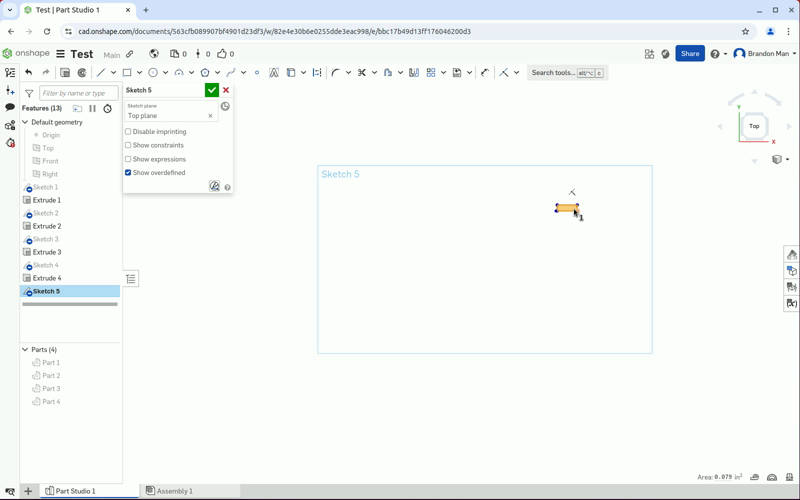
scroll(-6)
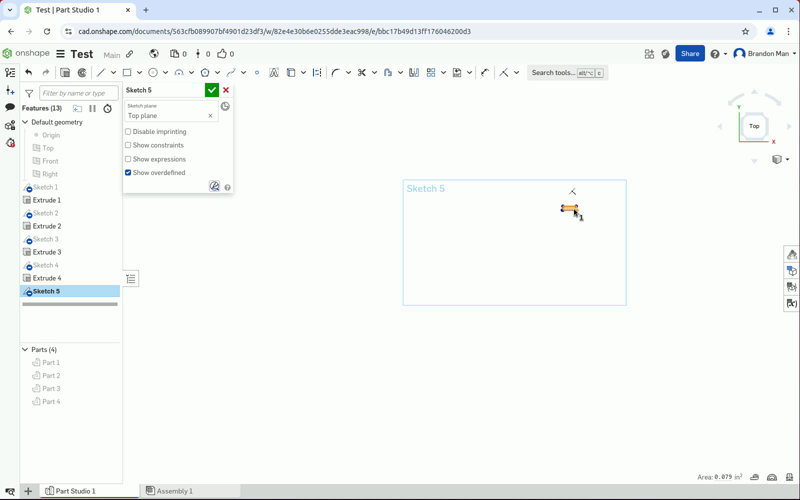
scroll(-6)
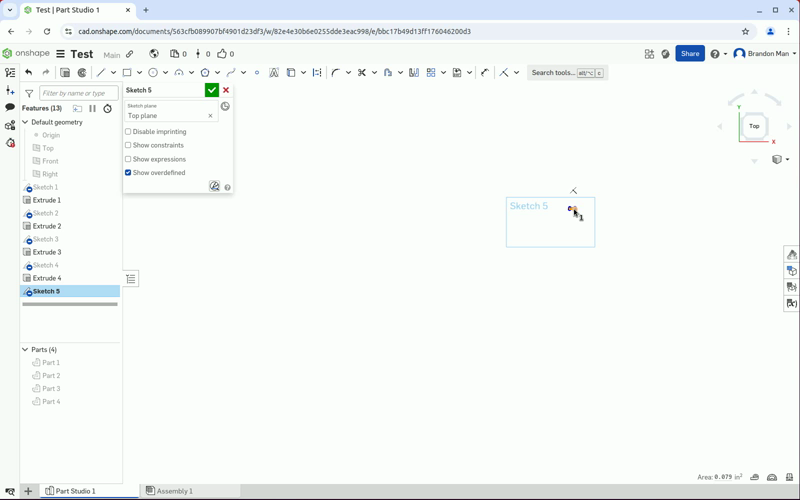
mouse_move(73, 352)
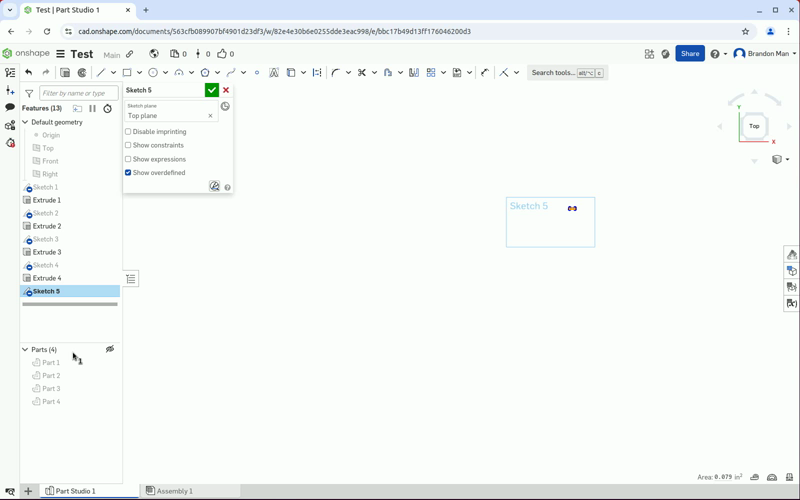
key(shift+y)
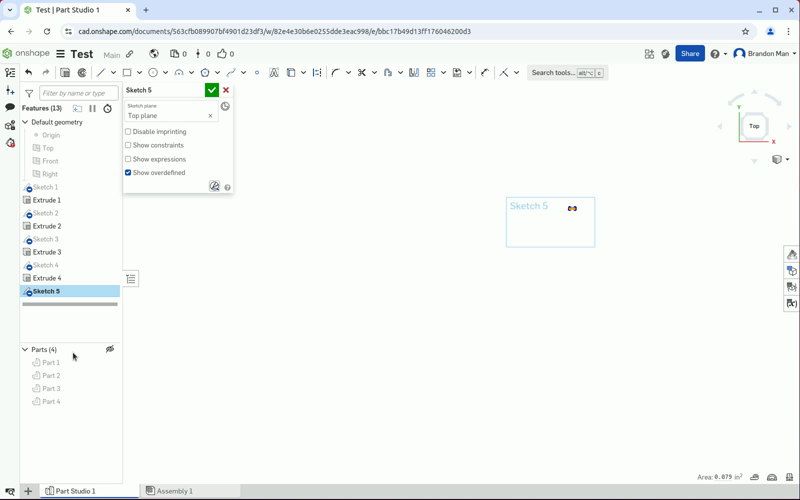
key(shift+e)
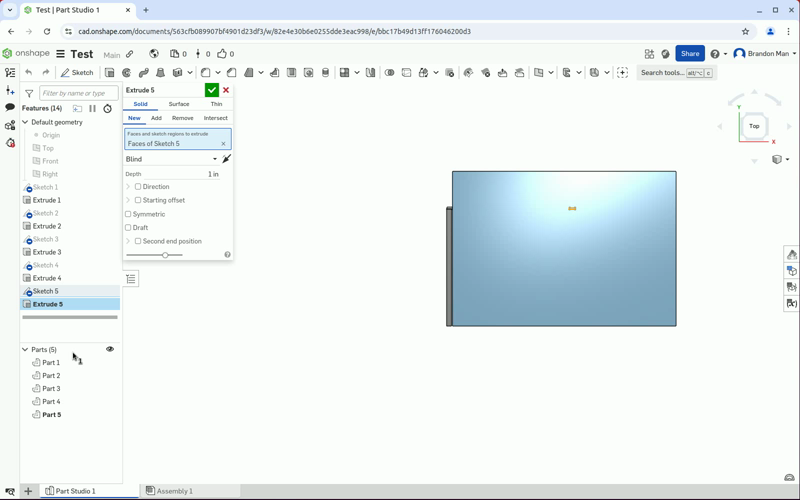
mouse_move(143, 106)
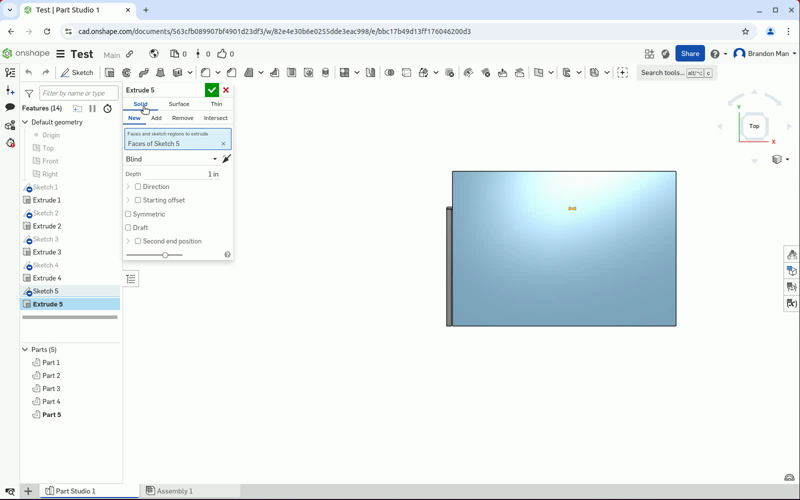
click(143, 106)
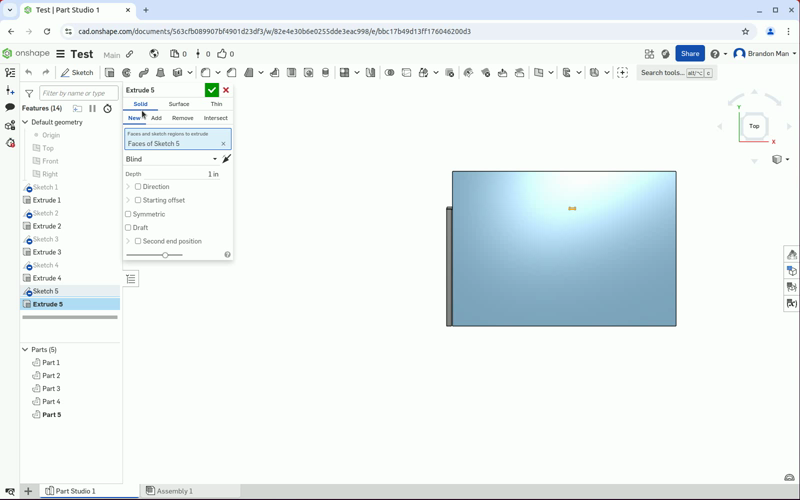
mouse_move(137, 120)
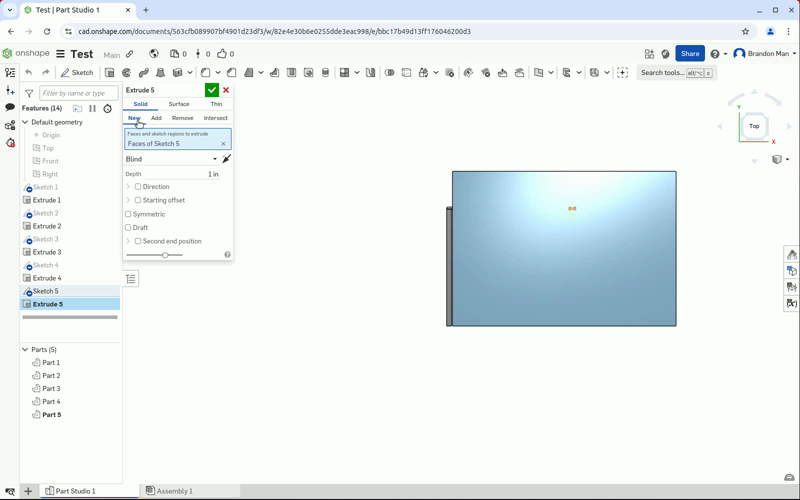
click(137, 120)
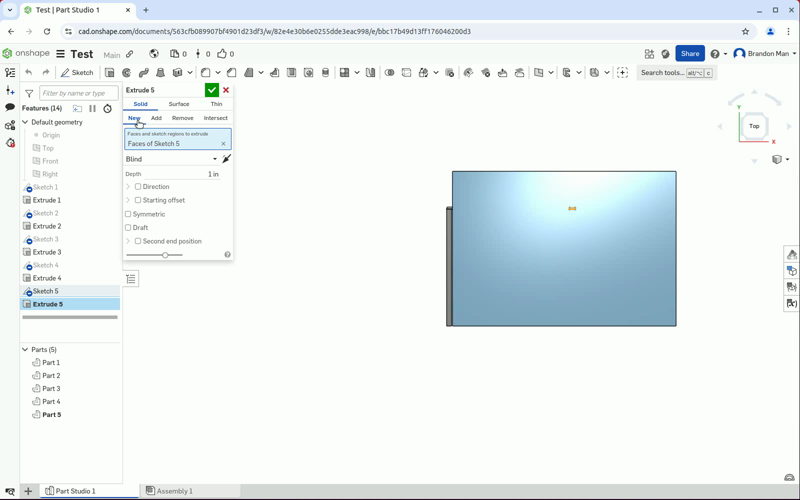
key(tab, 4)
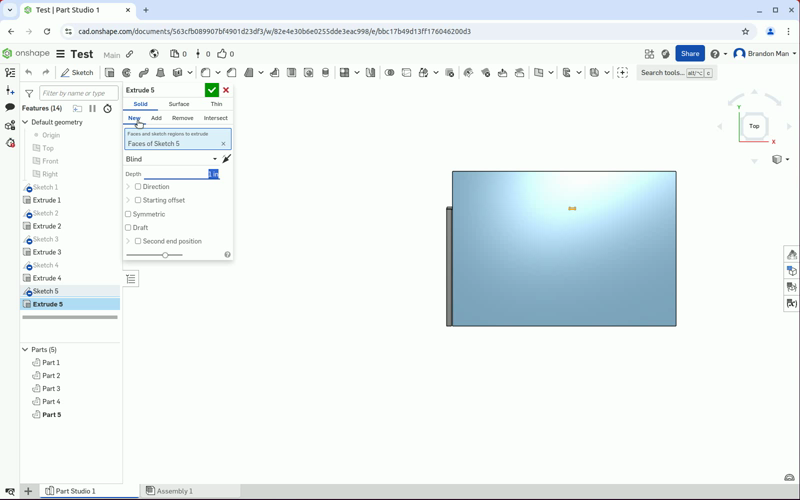
text(0.241)
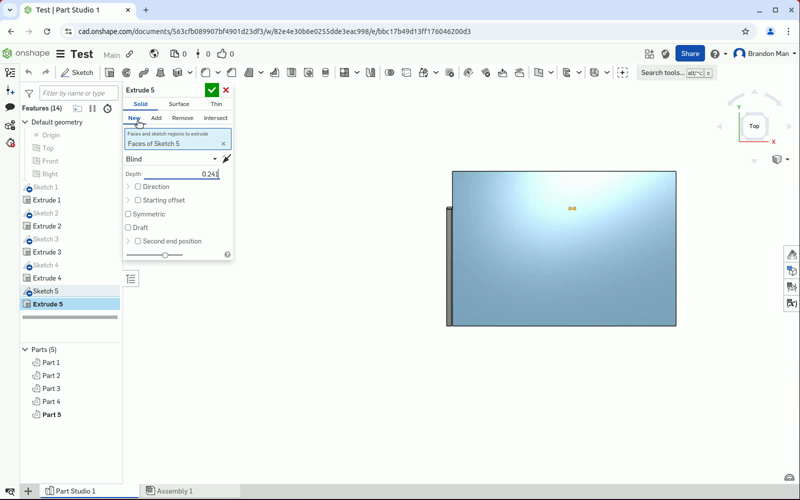
key(enter)
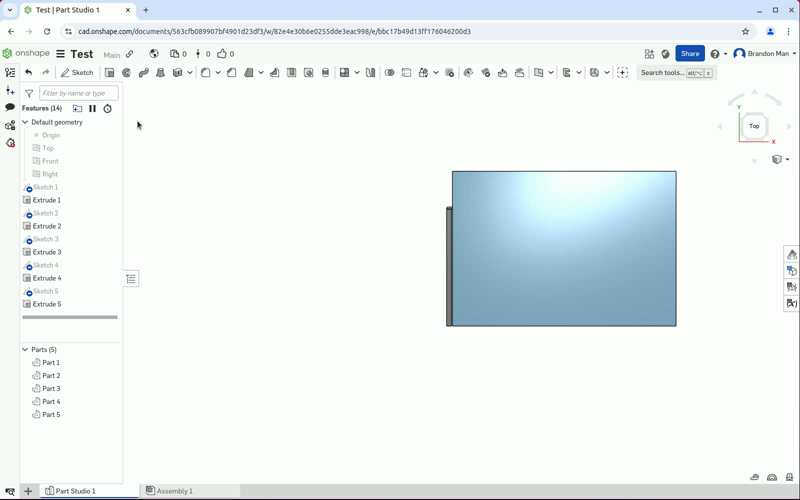
key(shift+h)
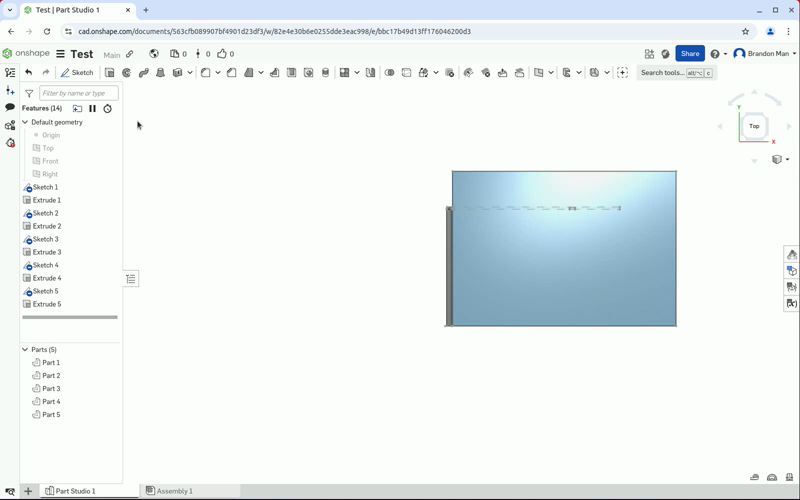
key(shift+h)
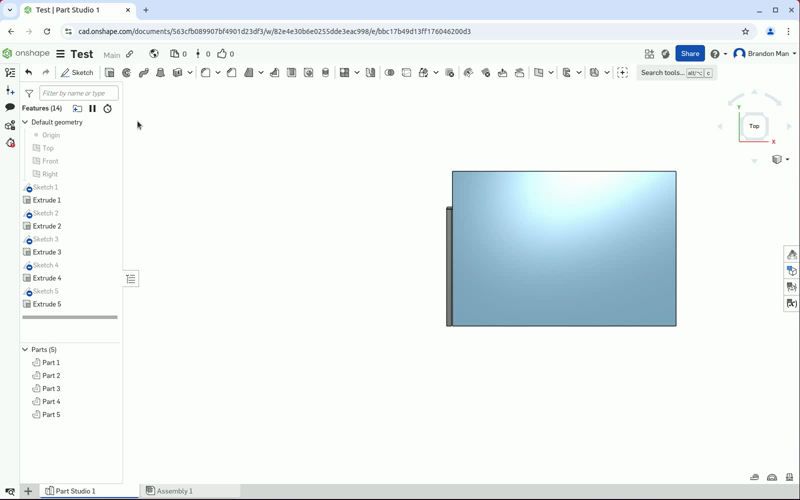
mouse_move(73, 189)
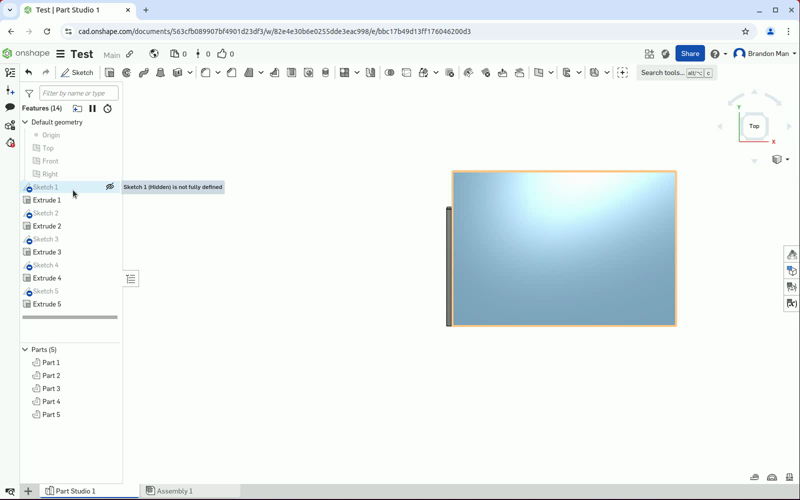
click(73, 189)
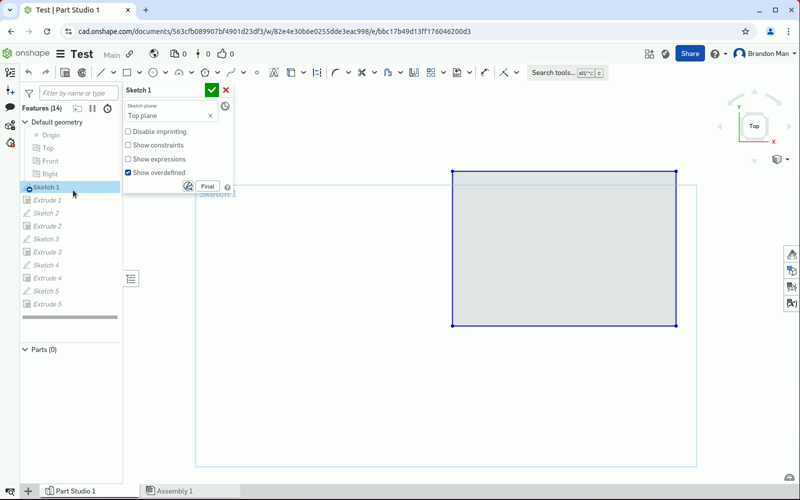
mouse_move(229, 92)
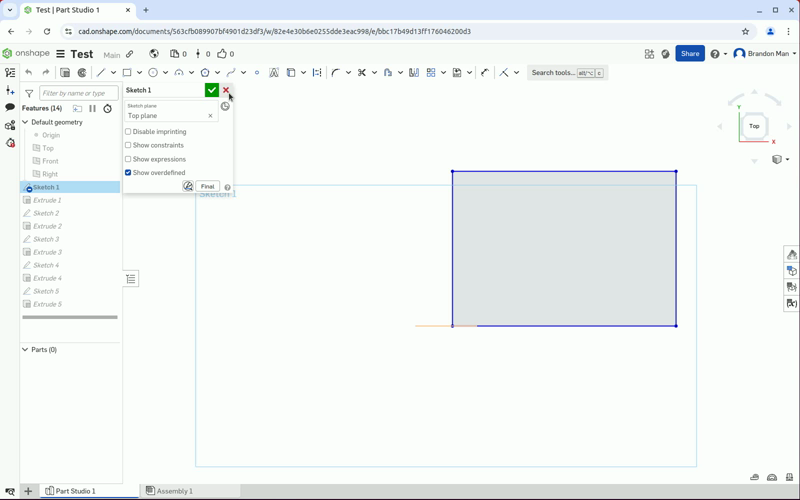
click(229, 92)
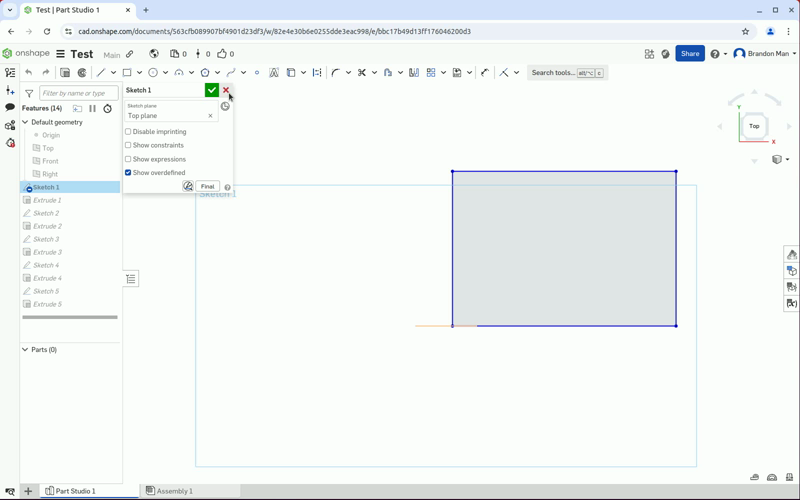
key(shift+s)
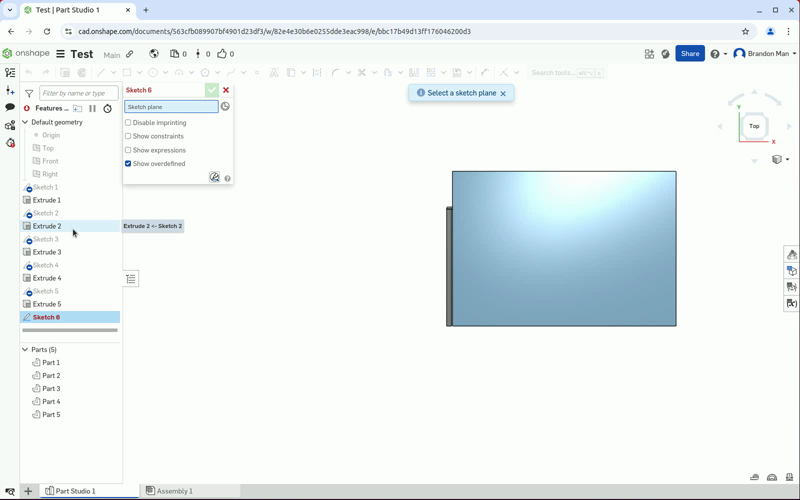
scroll(3)
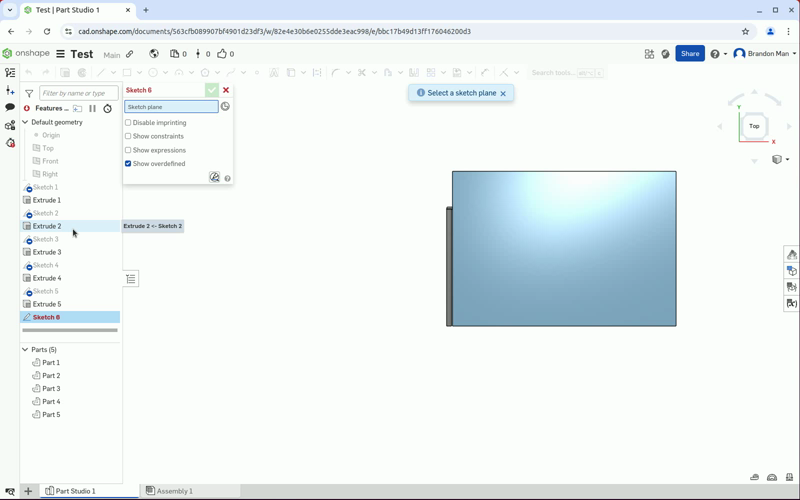
mouse_move(73, 150)
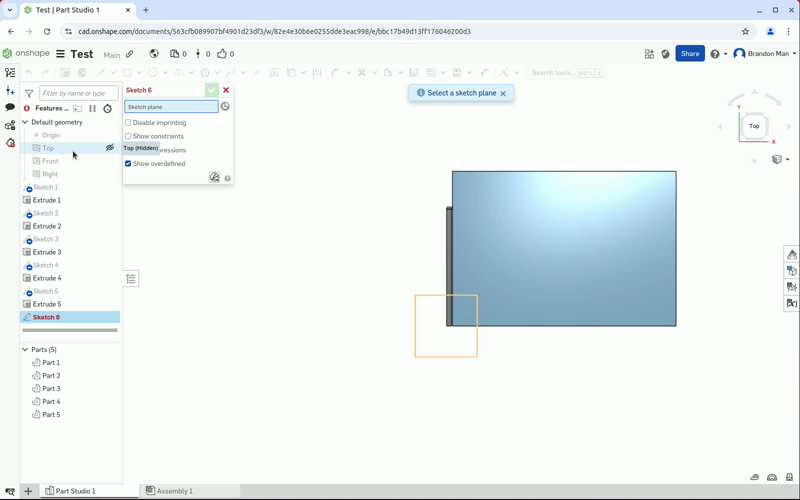
click(73, 150)
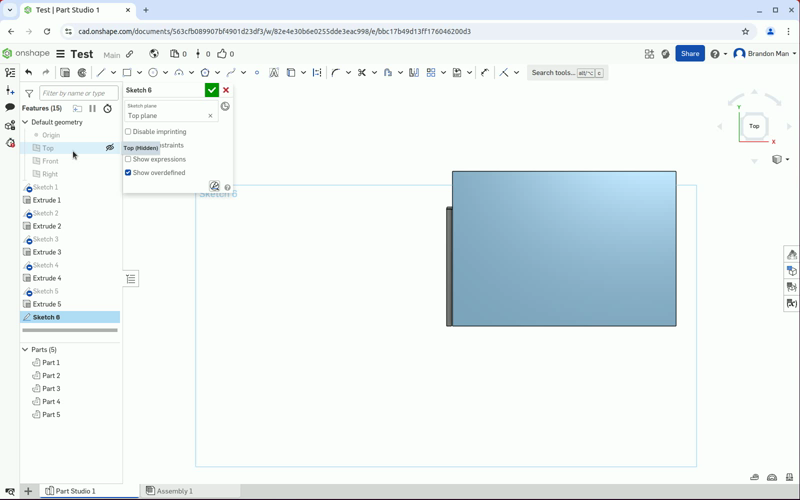
mouse_move(73, 352)
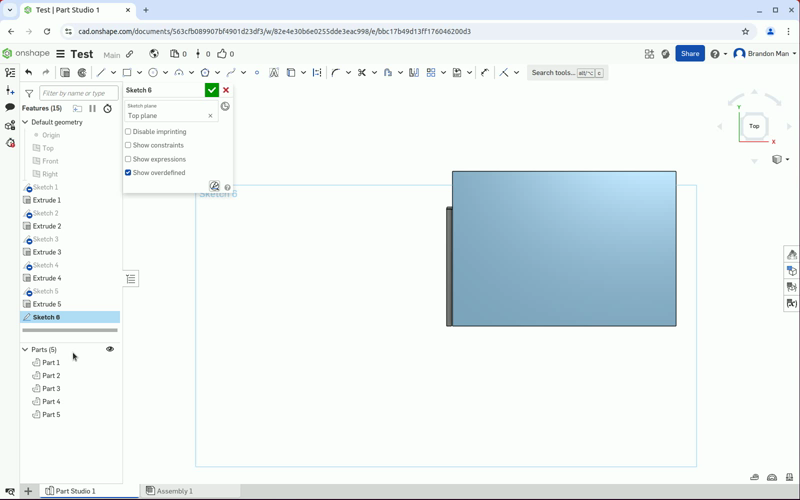
key(y)
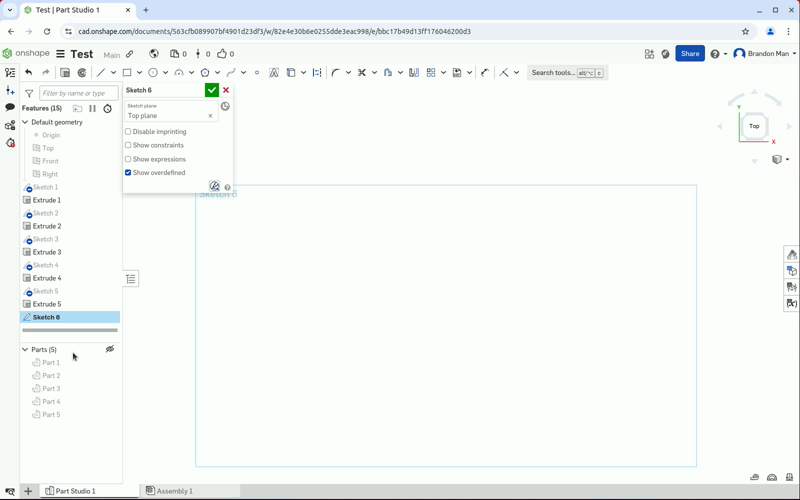
key(l)
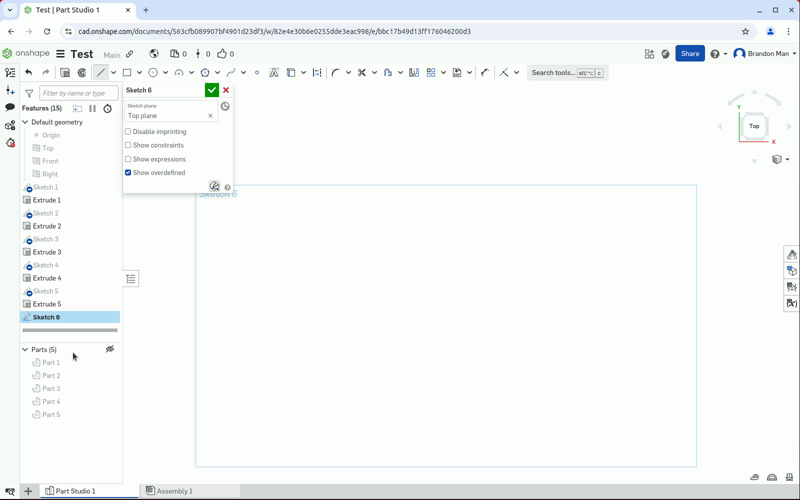
key_down(shift)
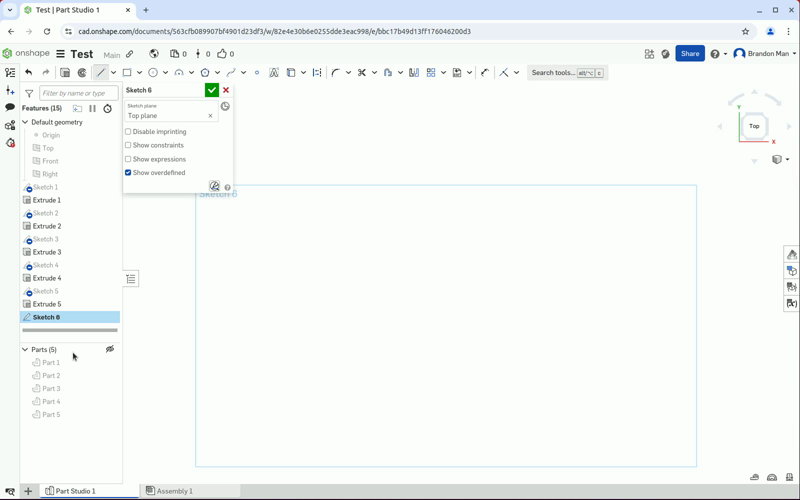
mouse_move(569, 282)
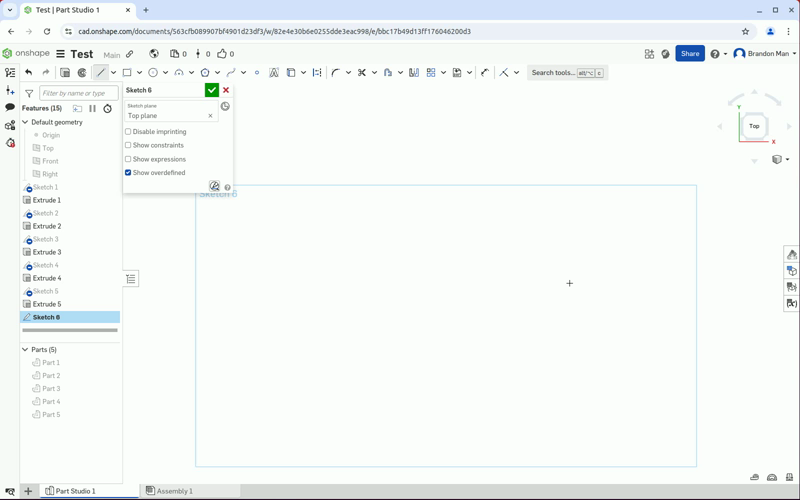
click(569, 282)
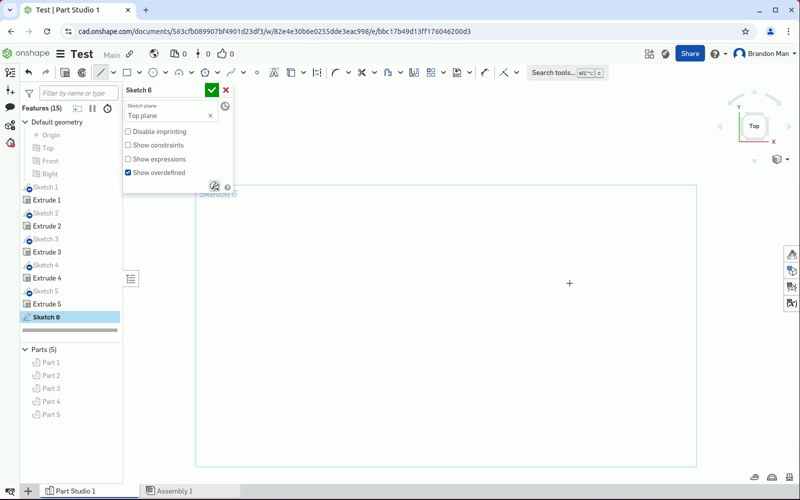
key_up(shift)
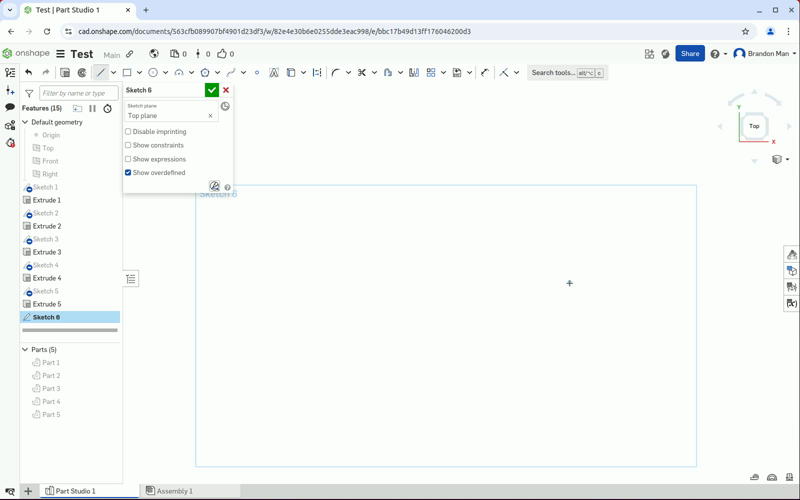
key_down(shift)
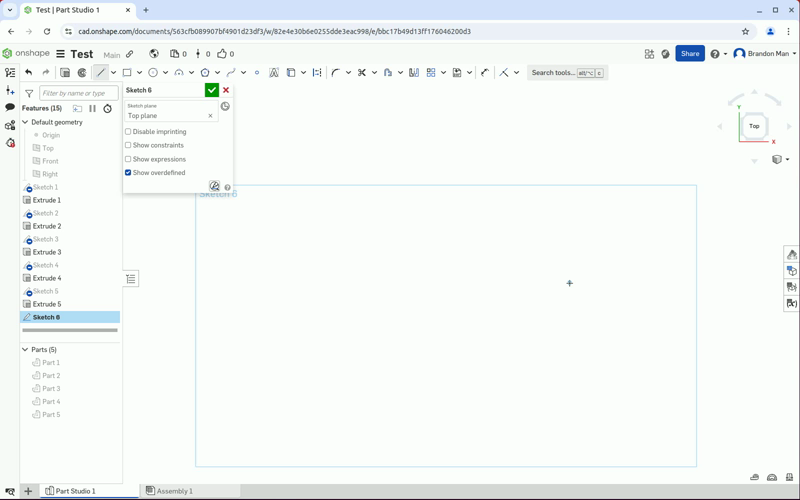
mouse_move(589, 282)
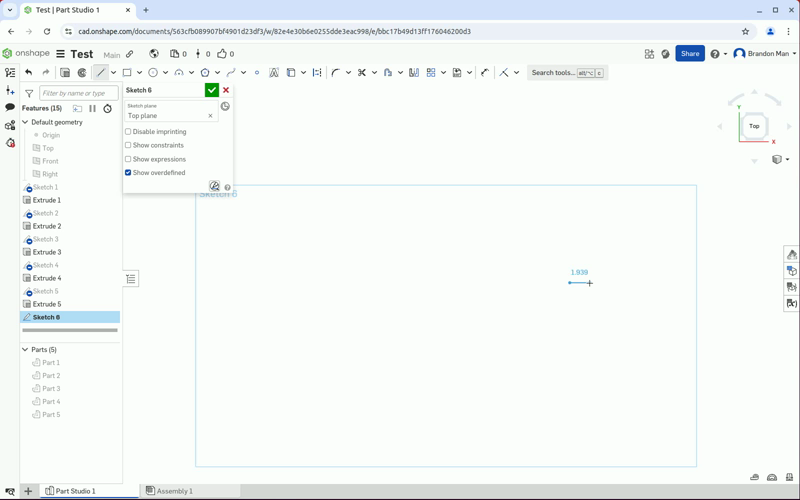
mouse_move(573, 282)
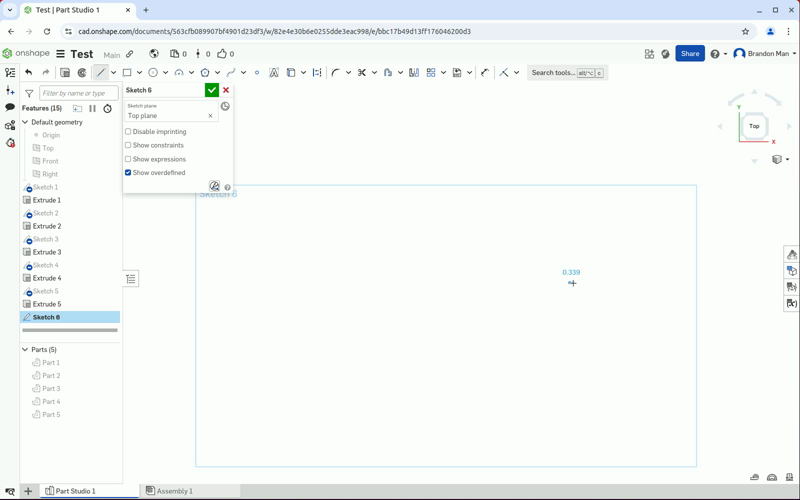
scroll(6)
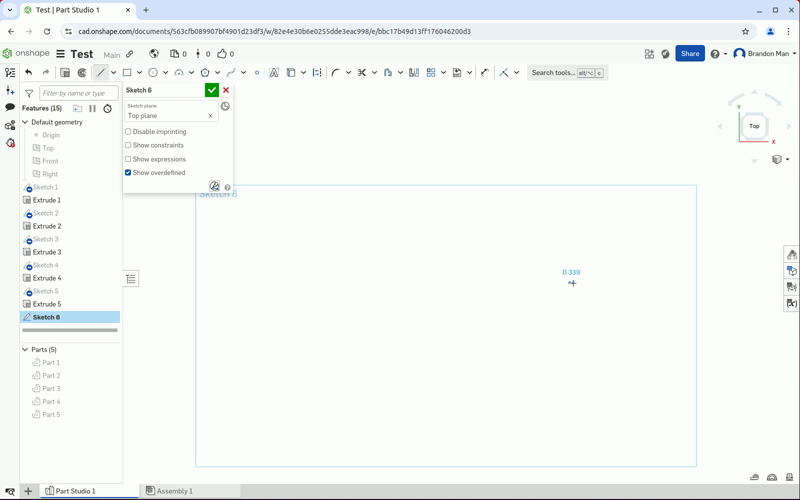
scroll(6)
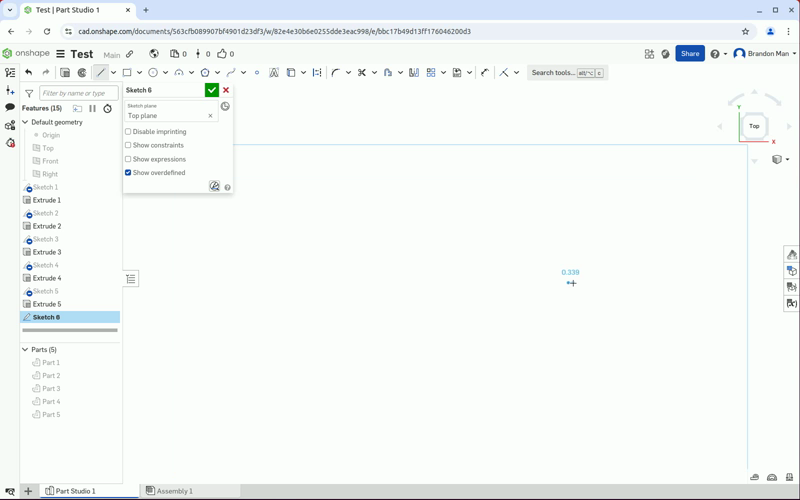
scroll(6)
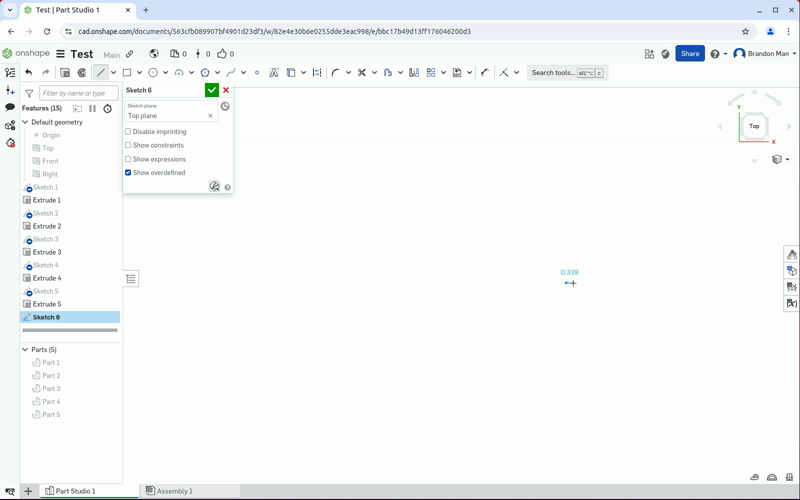
scroll(6)
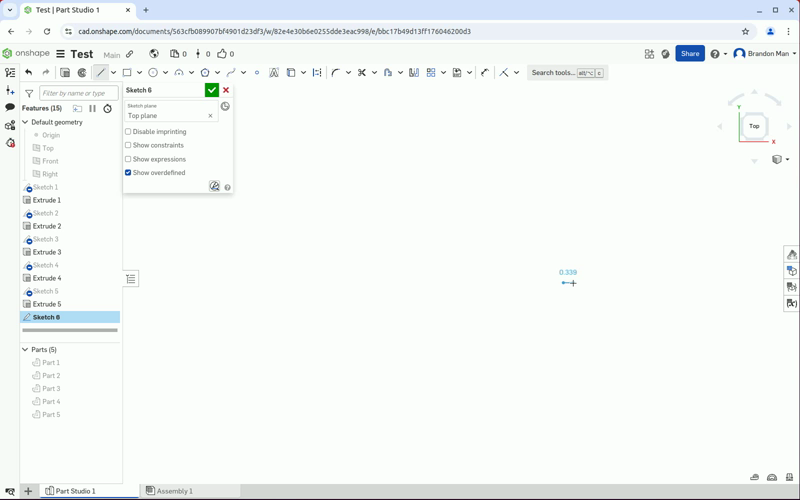
scroll(6)
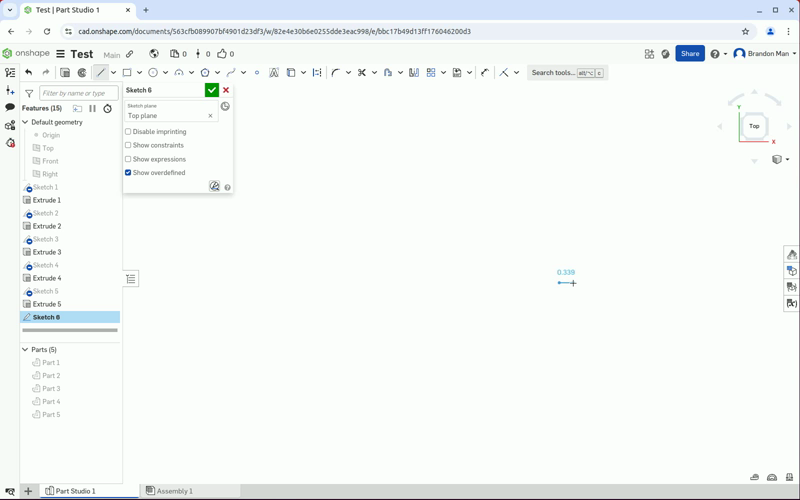
scroll(6)
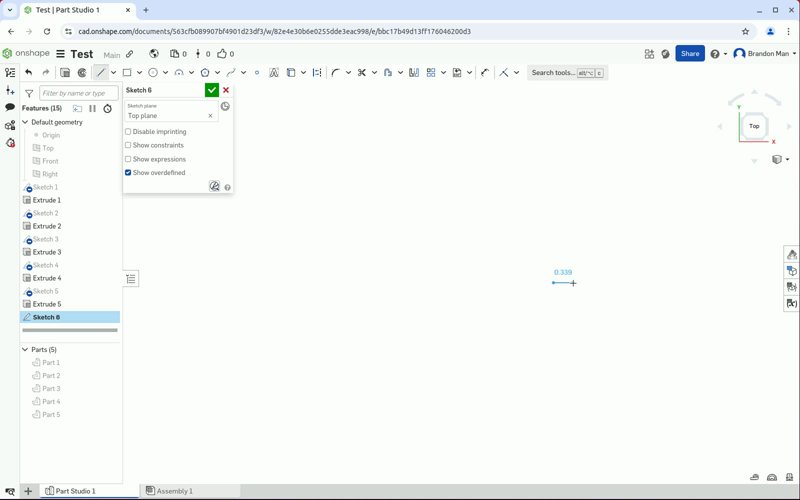
scroll(6)
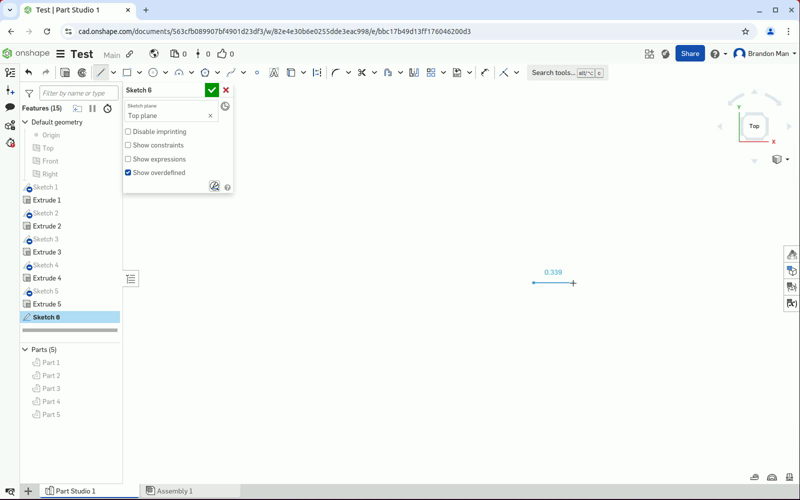
click(573, 282)
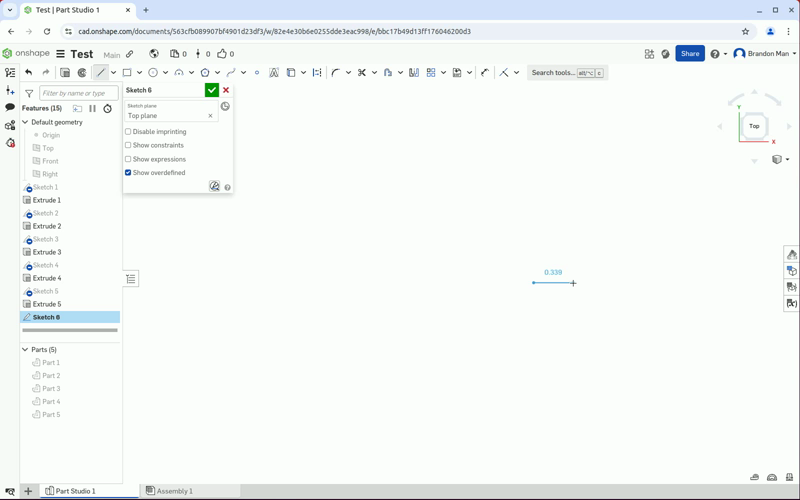
scroll(-6)
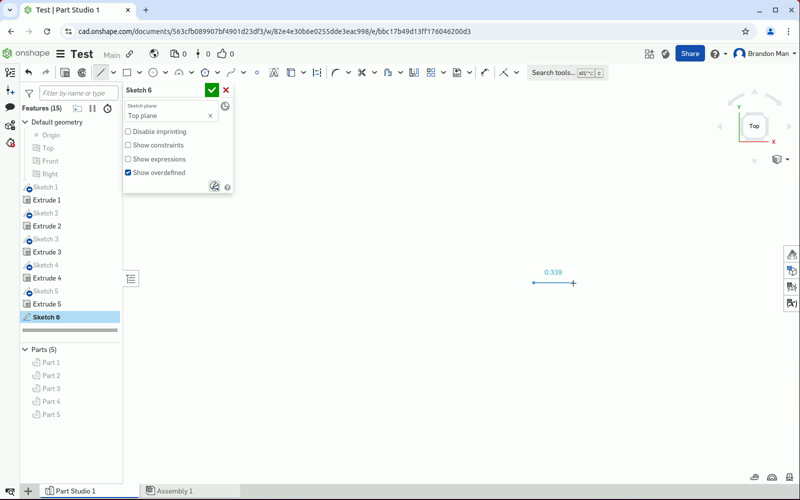
scroll(-6)
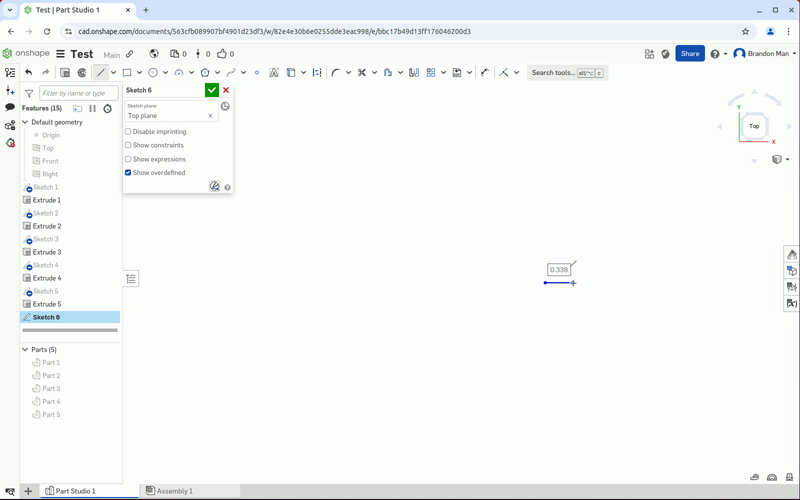
scroll(-6)
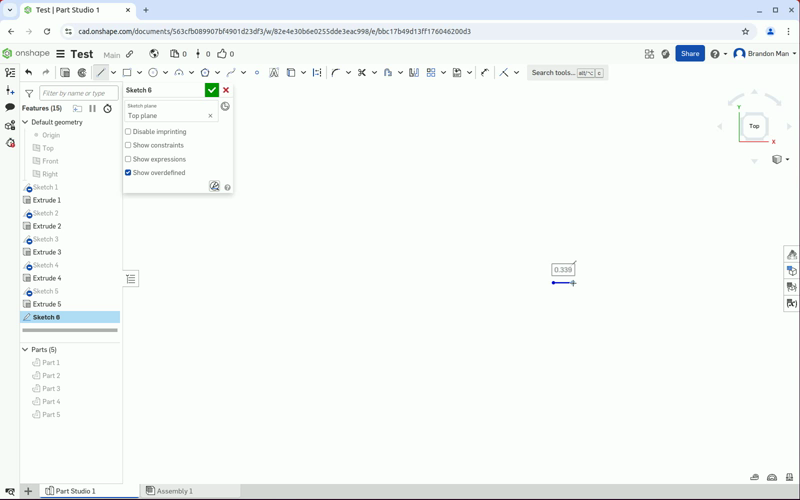
scroll(-6)
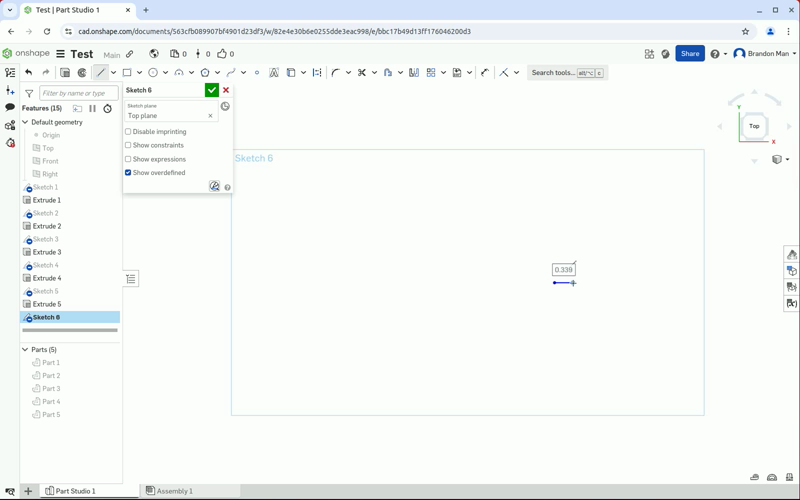
scroll(-6)
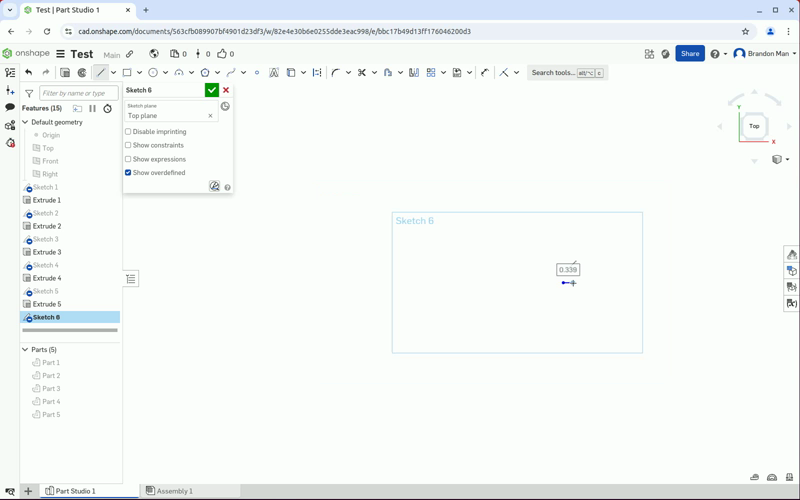
scroll(-6)
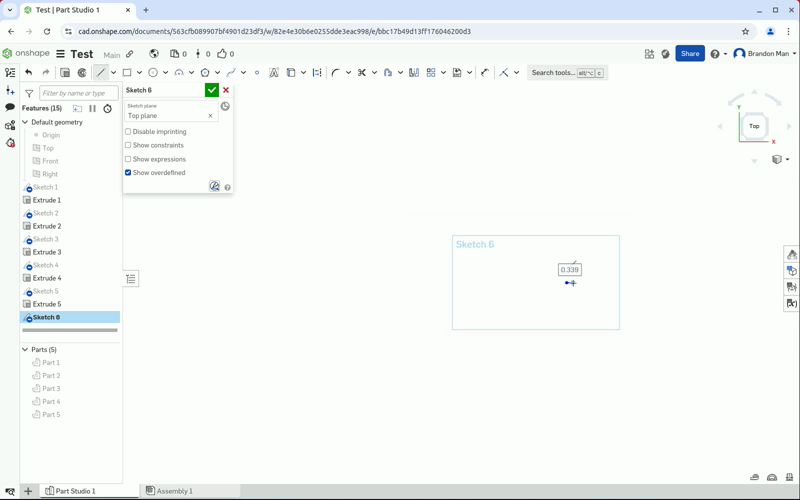
scroll(-6)
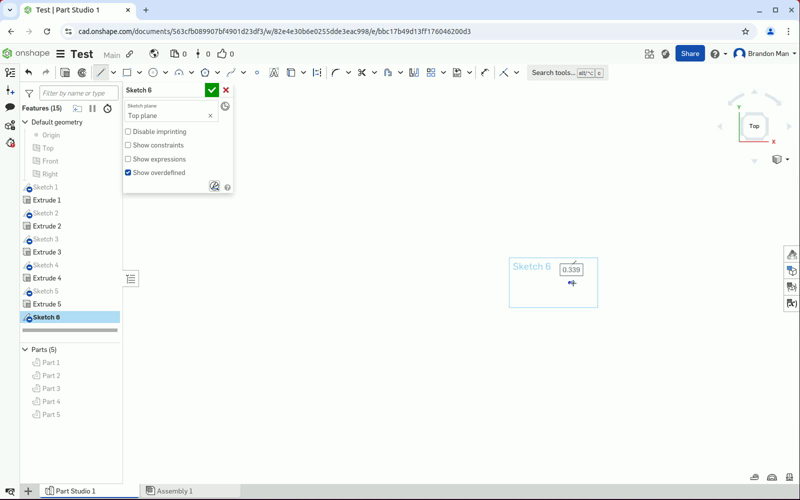
key_up(shift)
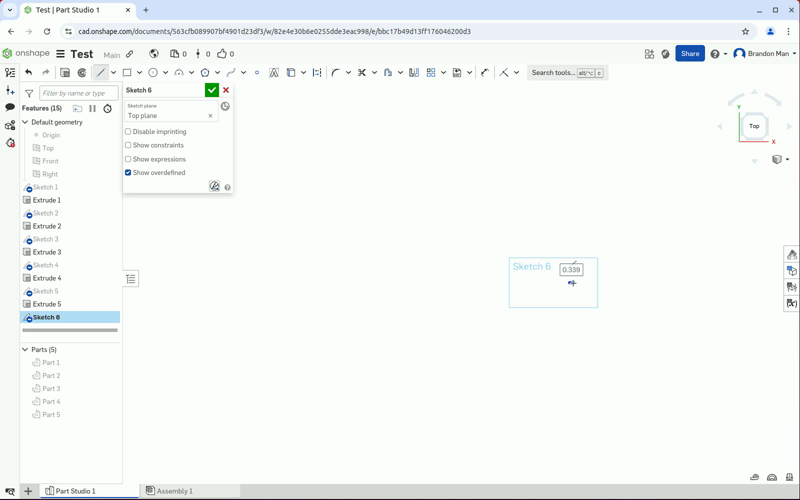
key_down(shift)
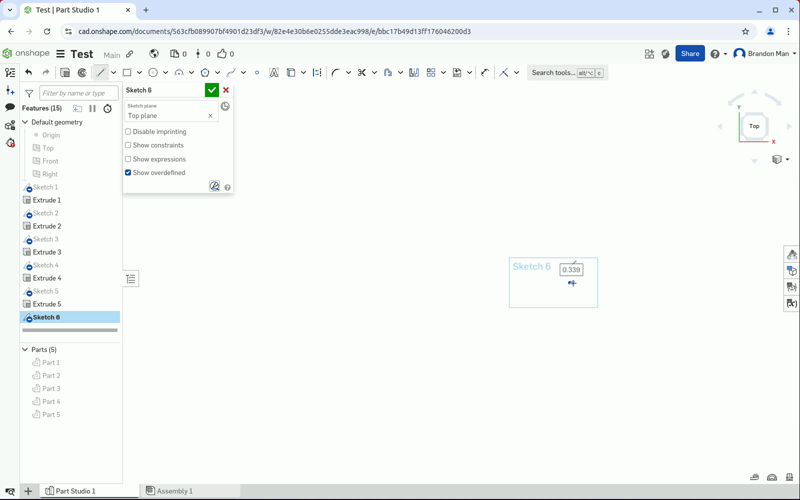
mouse_move(573, 208)
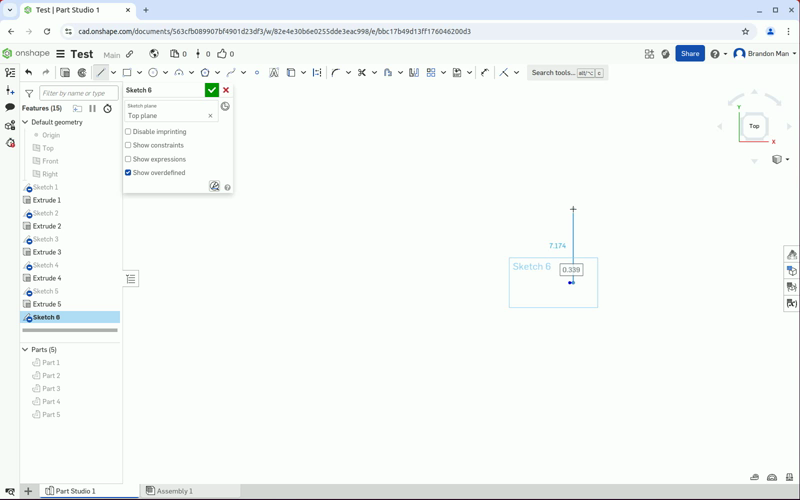
click(573, 208)
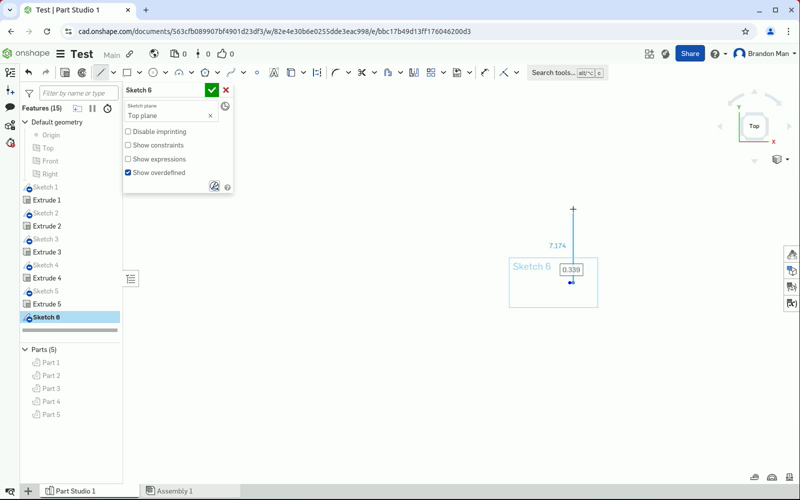
key_up(shift)
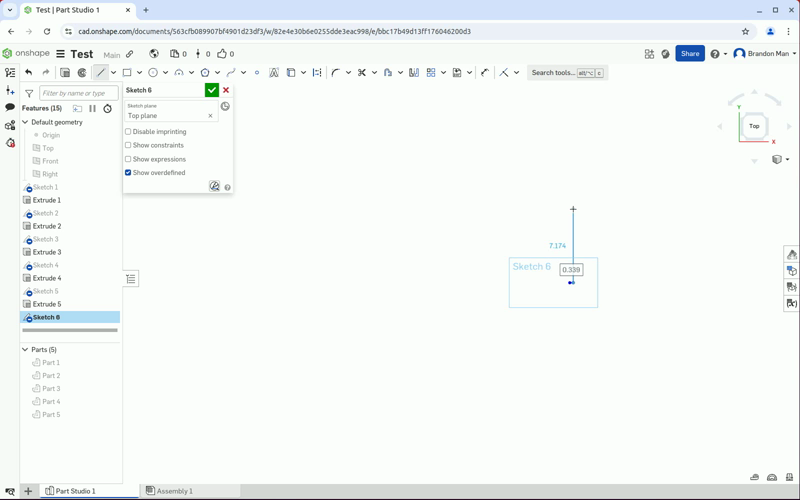
key_down(shift)
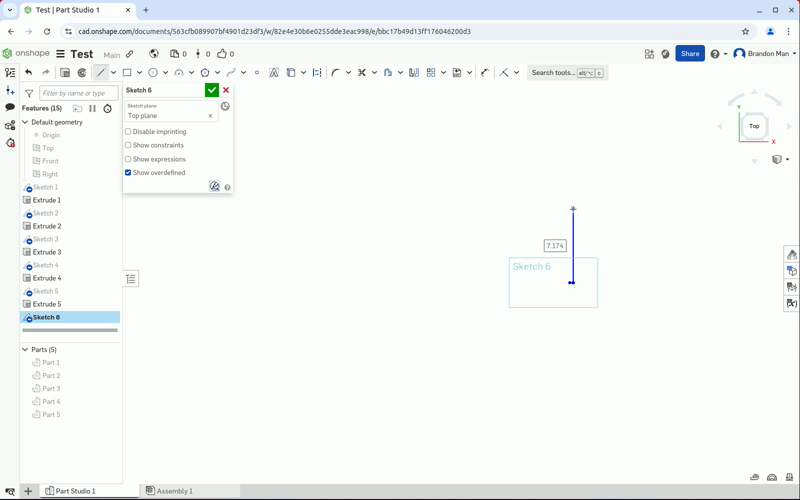
mouse_move(589, 208)
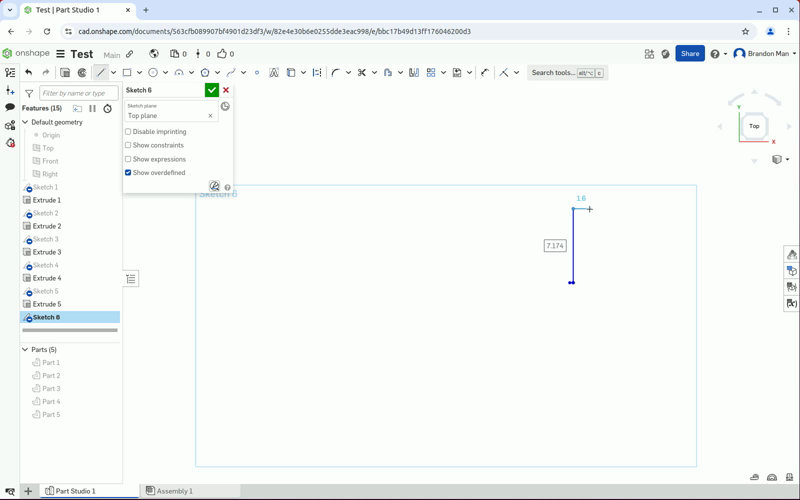
mouse_move(569, 208)
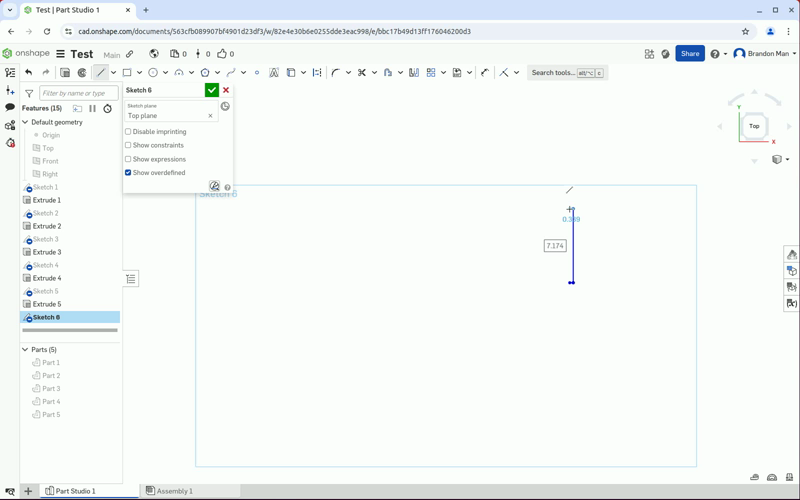
scroll(6)
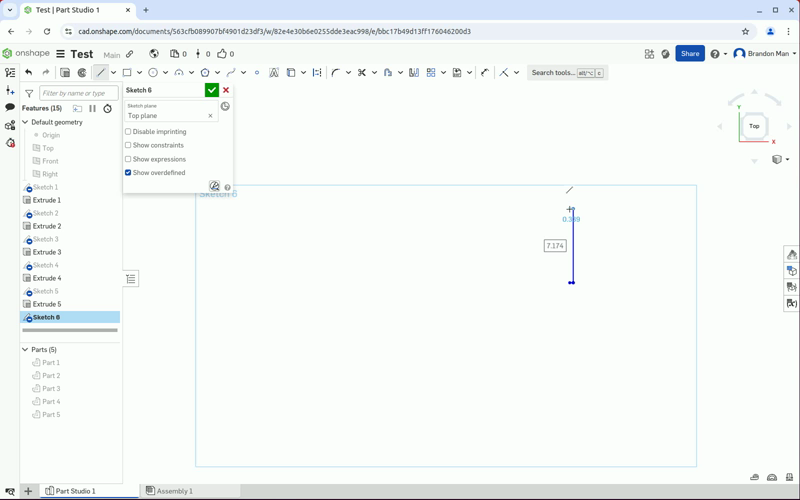
scroll(6)
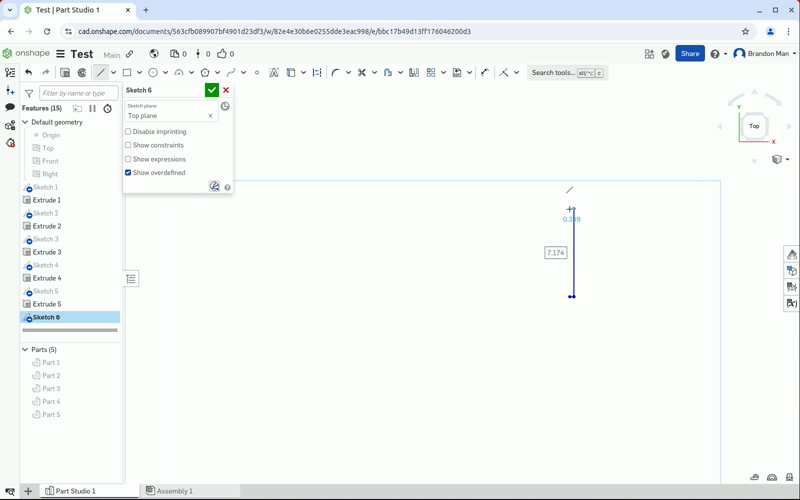
scroll(6)
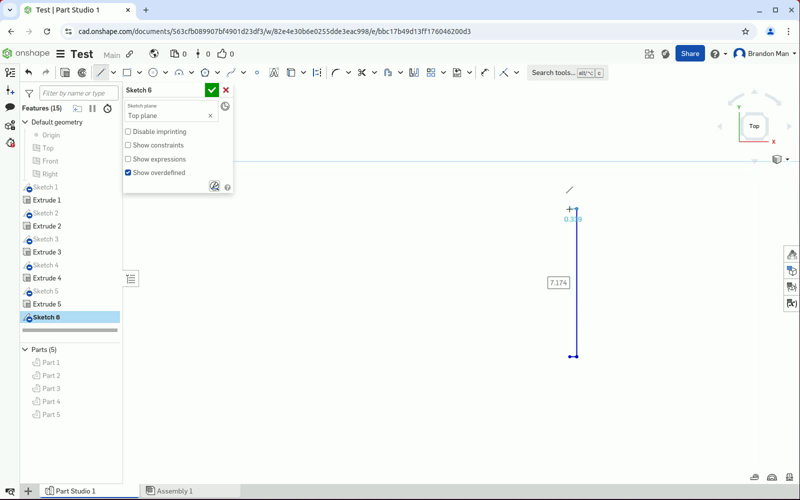
scroll(6)
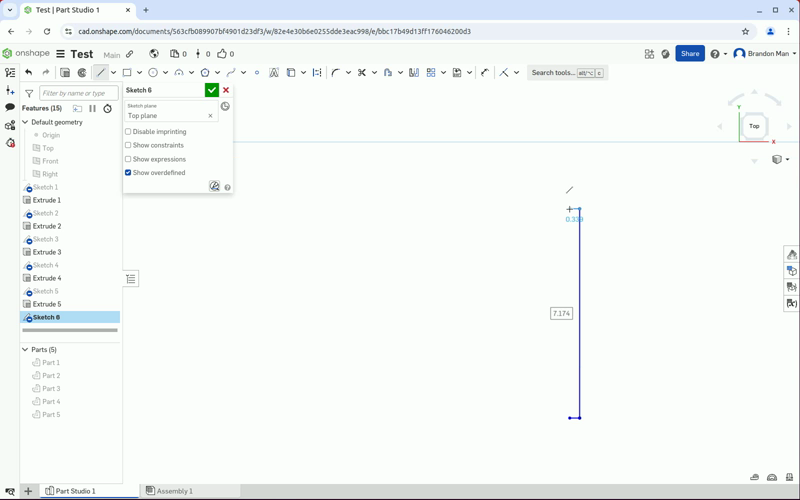
scroll(6)
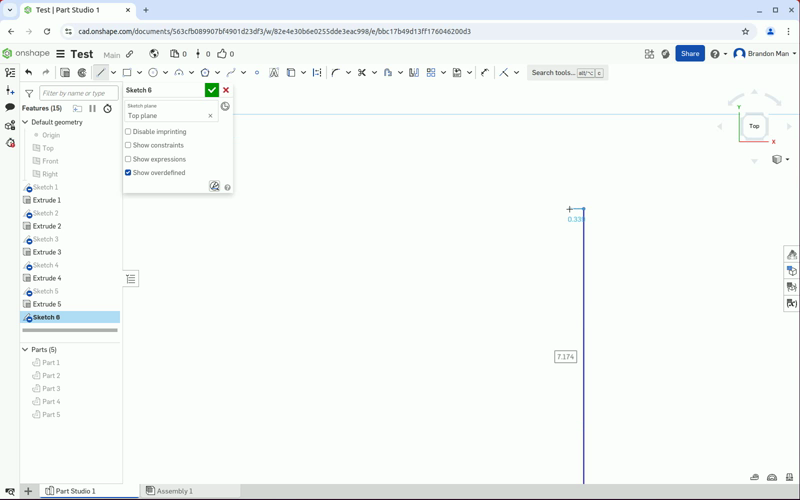
scroll(6)
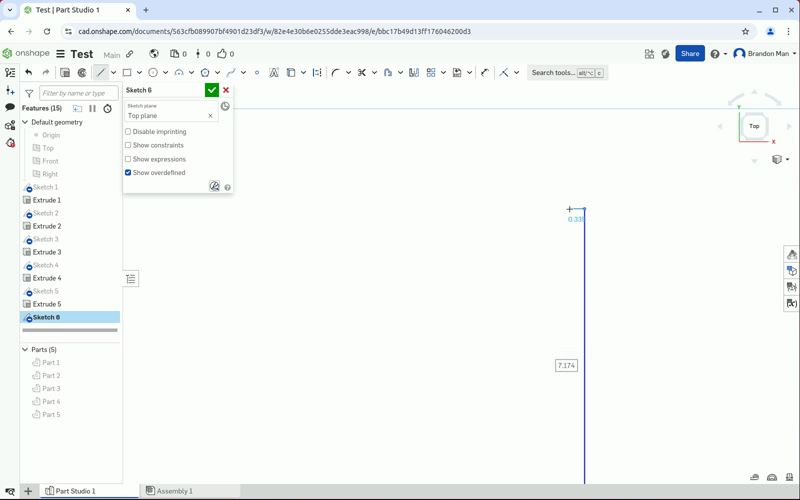
scroll(6)
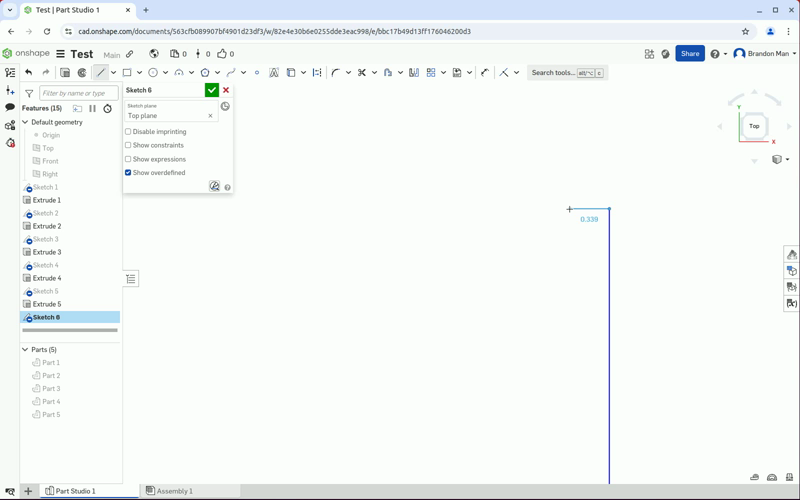
click(569, 208)
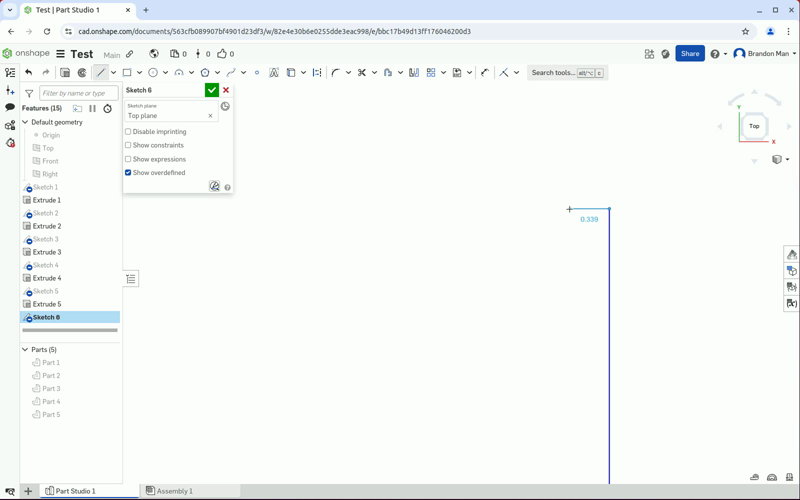
scroll(-6)
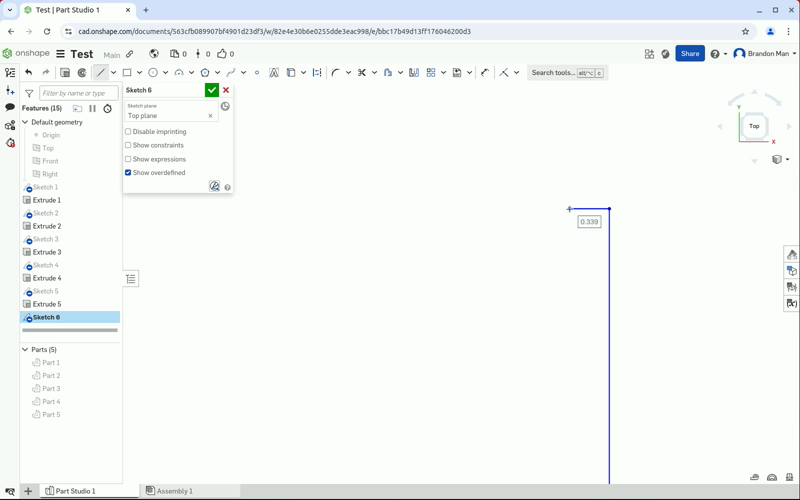
scroll(-6)
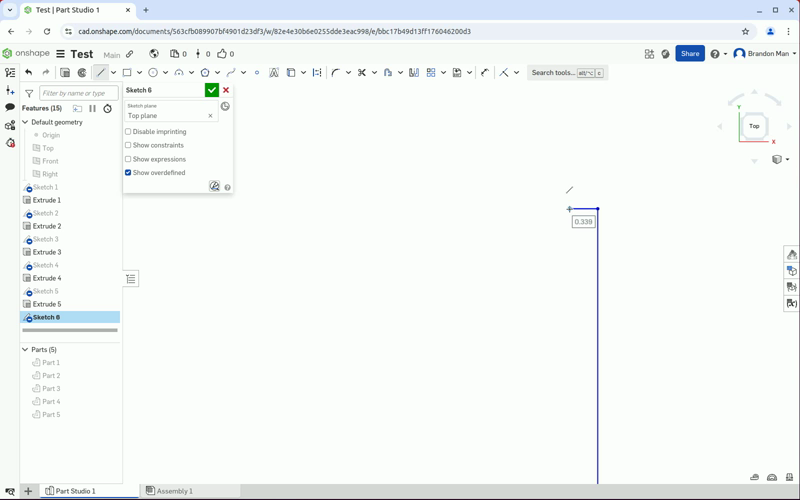
scroll(-6)
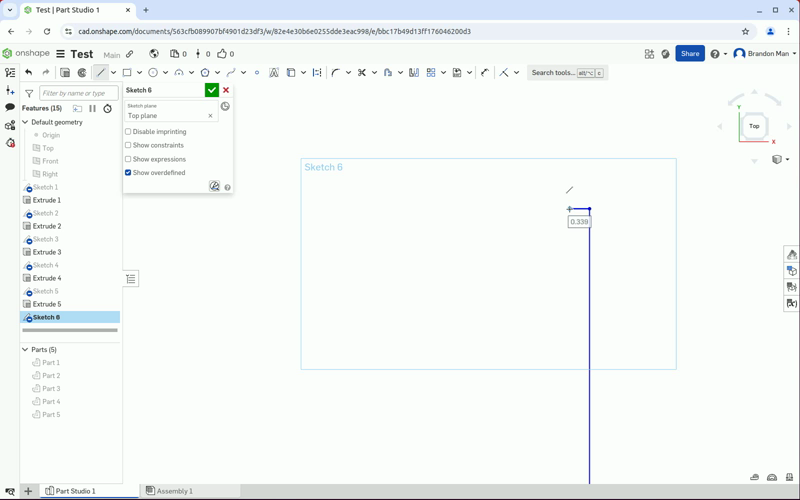
scroll(-6)
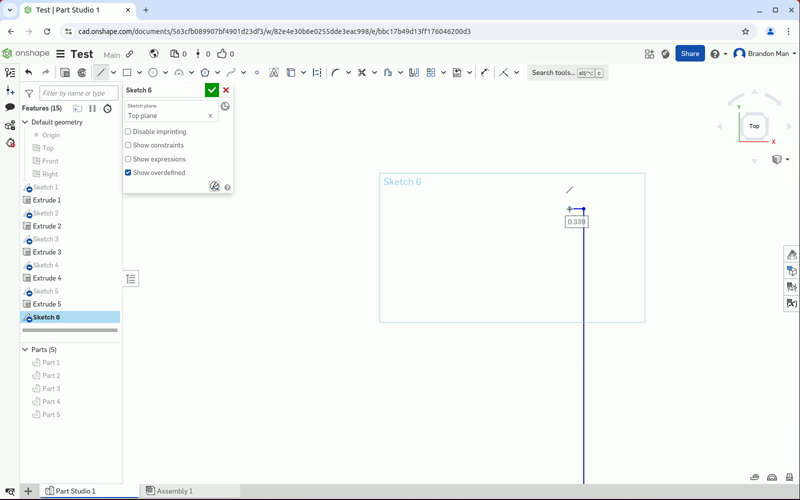
scroll(-6)
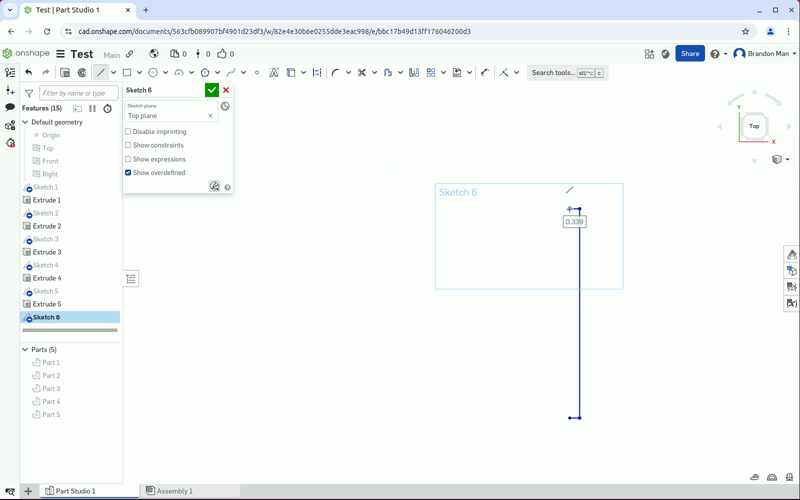
scroll(-6)
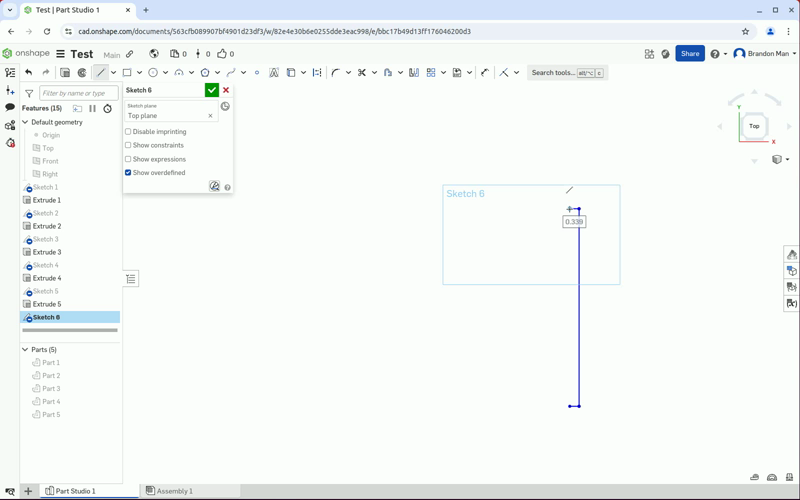
scroll(-6)
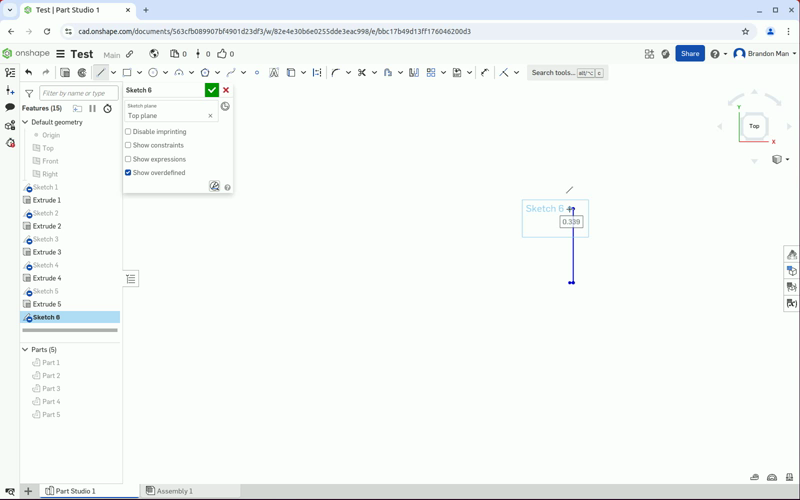
key_up(shift)
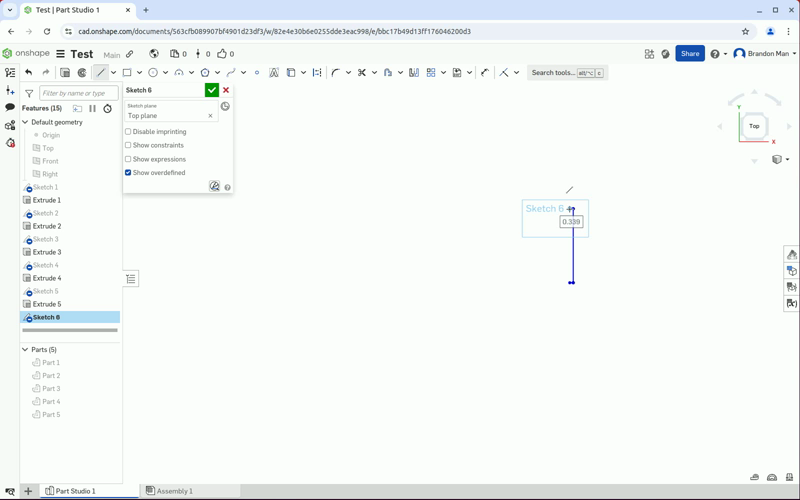
key_down(shift)
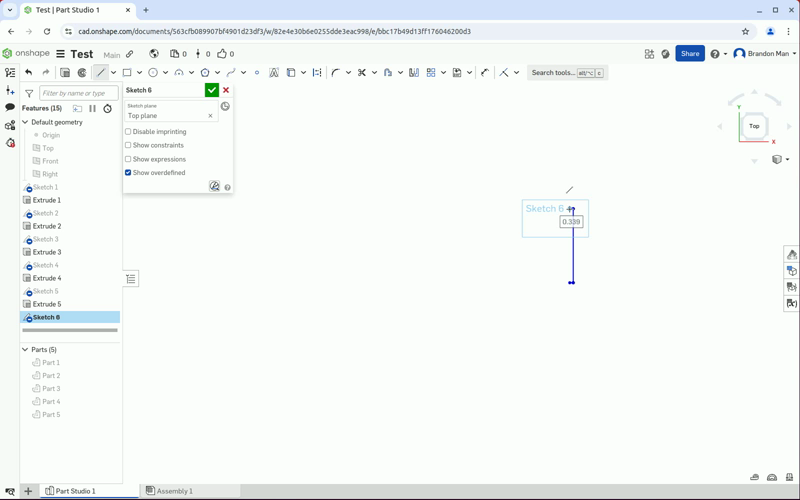
mouse_move(569, 282)
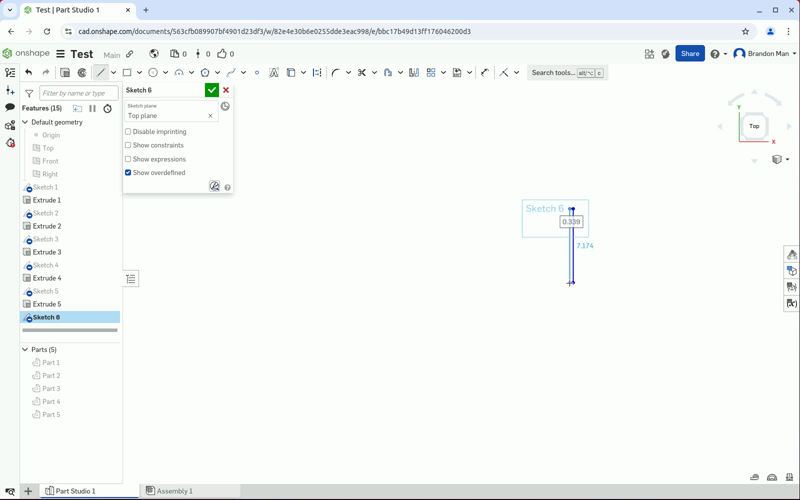
scroll(6)
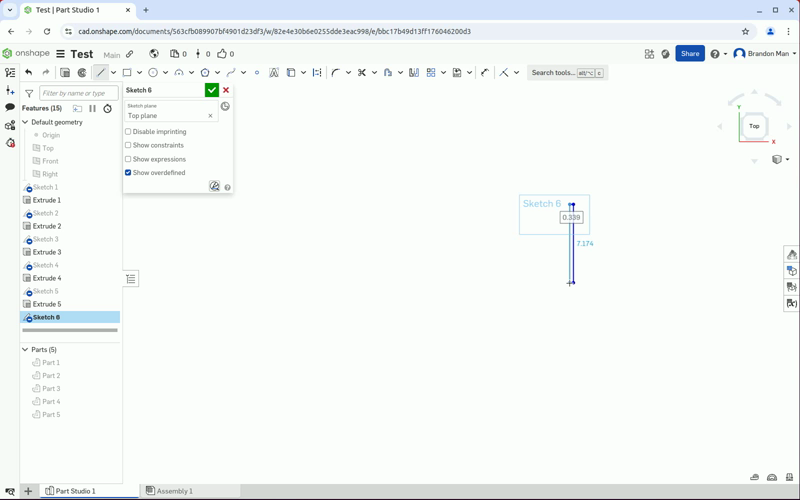
scroll(6)
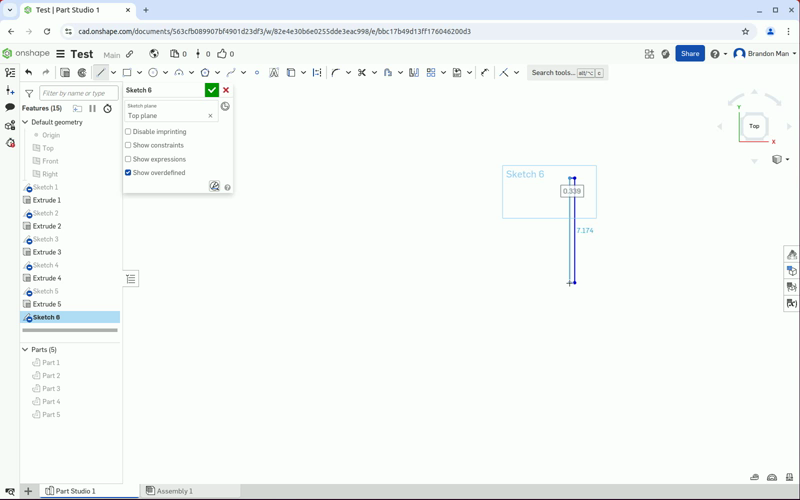
scroll(6)
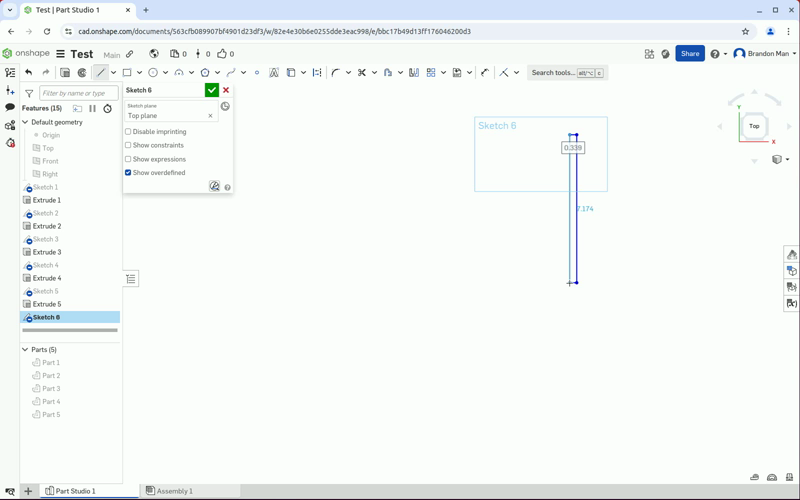
scroll(6)
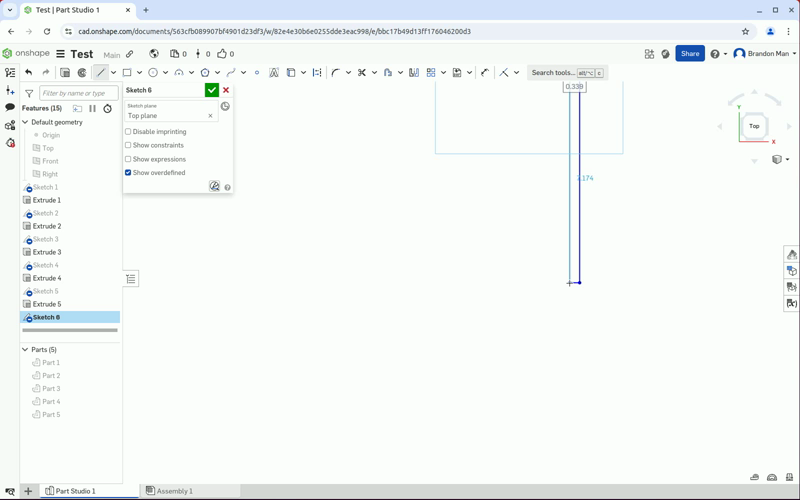
scroll(6)
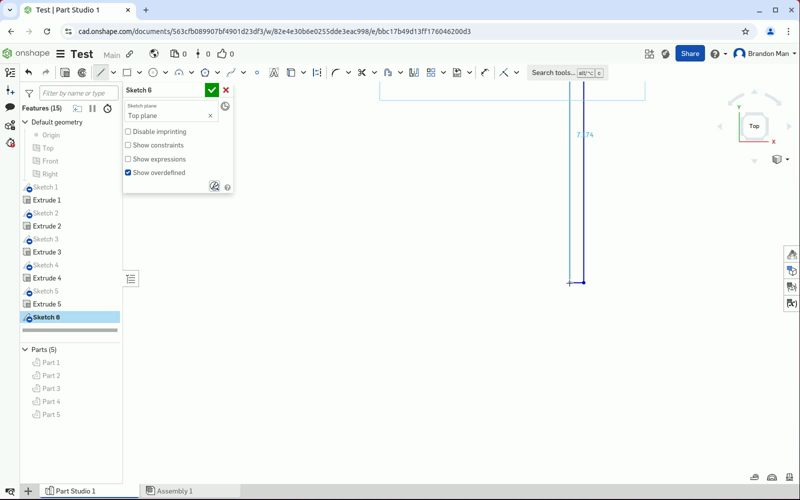
scroll(6)
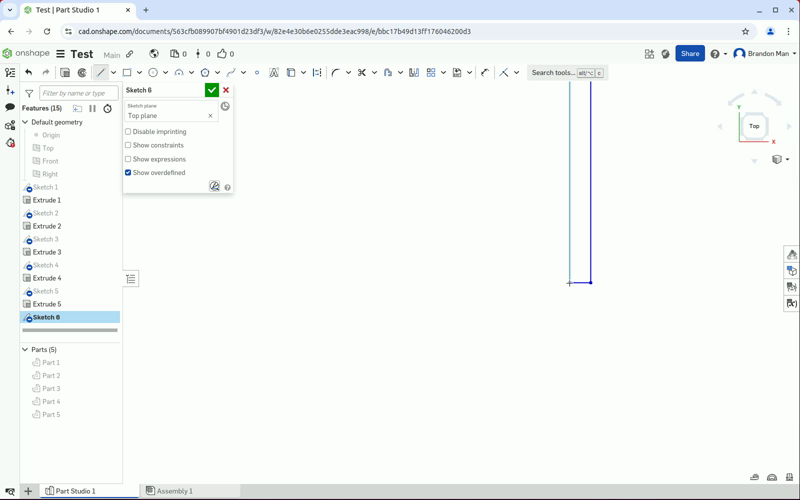
scroll(6)
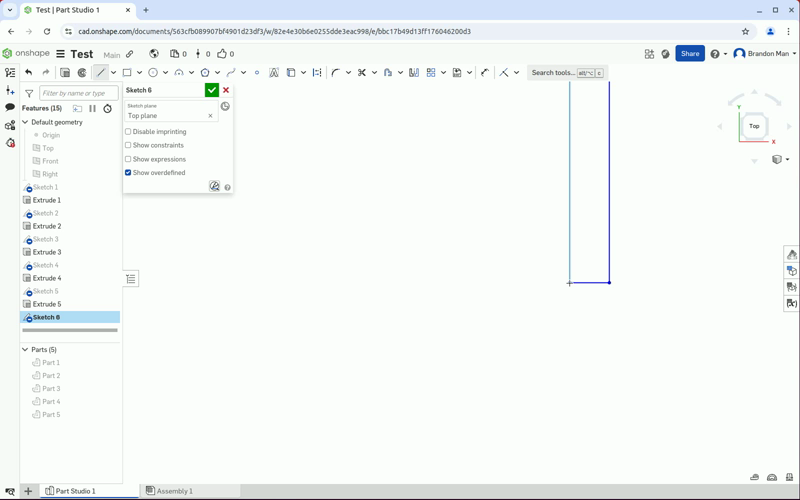
key_up(shift)
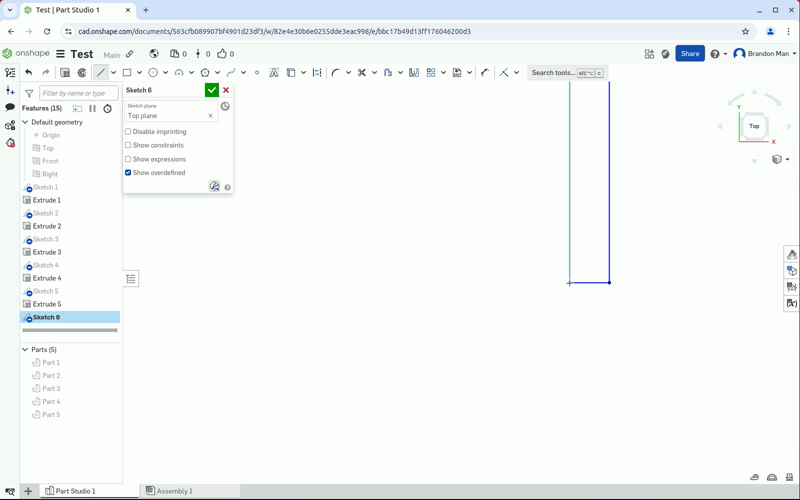
click(569, 282)
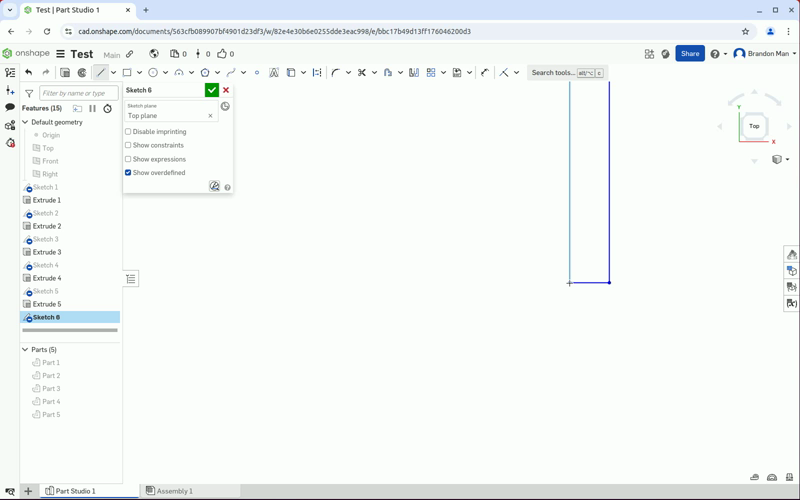
scroll(-6)
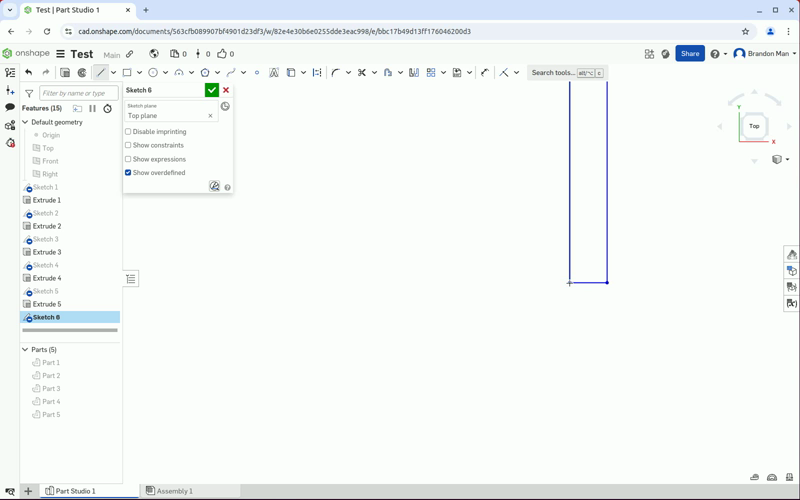
scroll(-6)
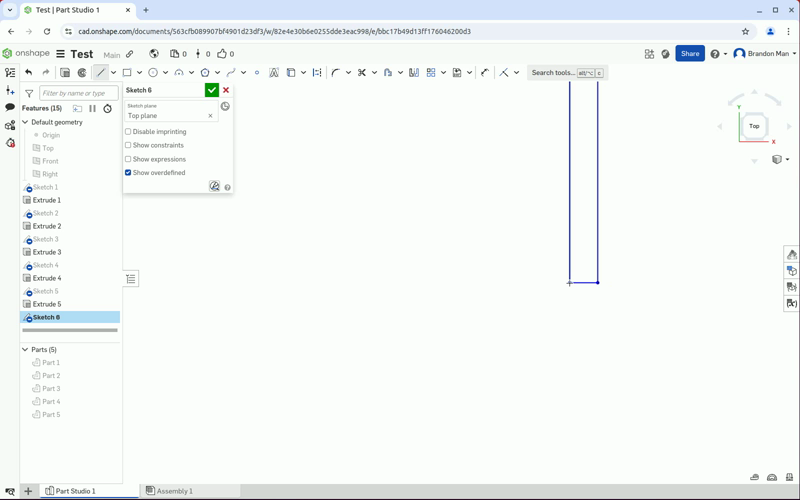
scroll(-6)
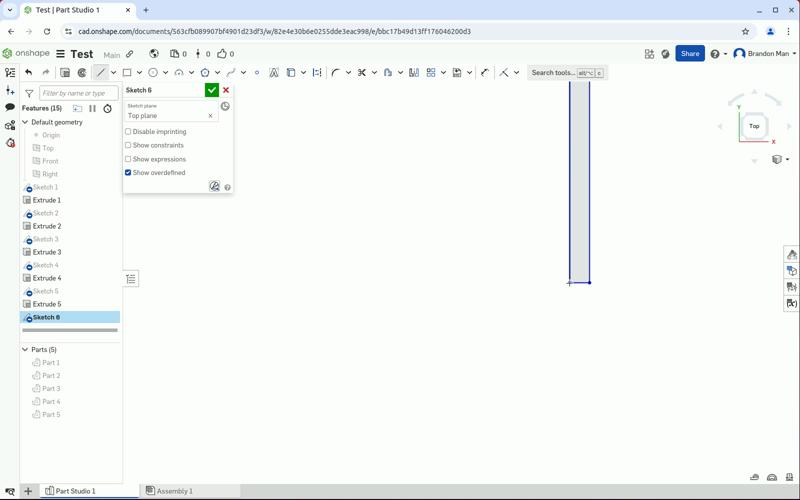
scroll(-6)
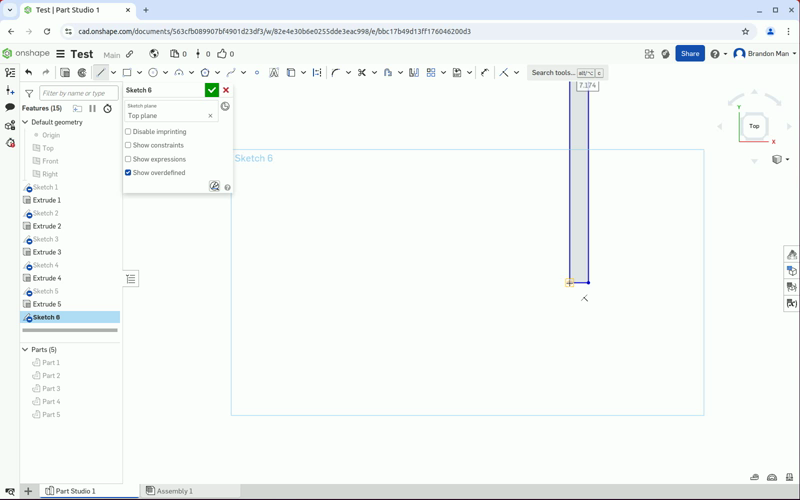
scroll(-6)
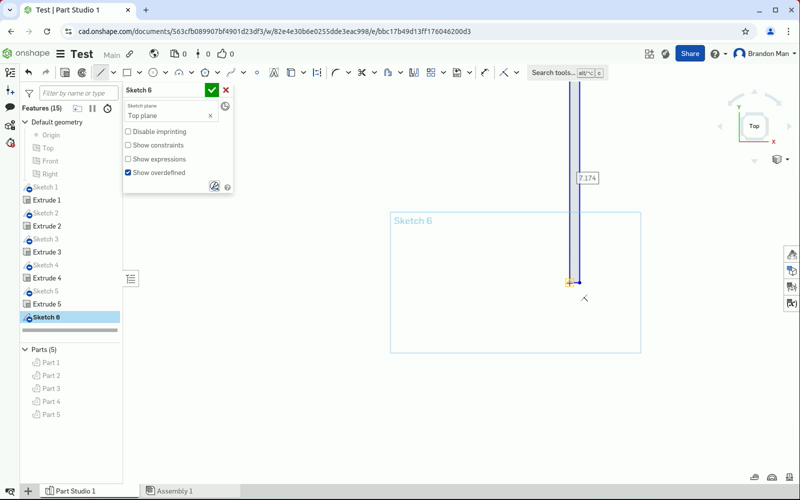
scroll(-6)
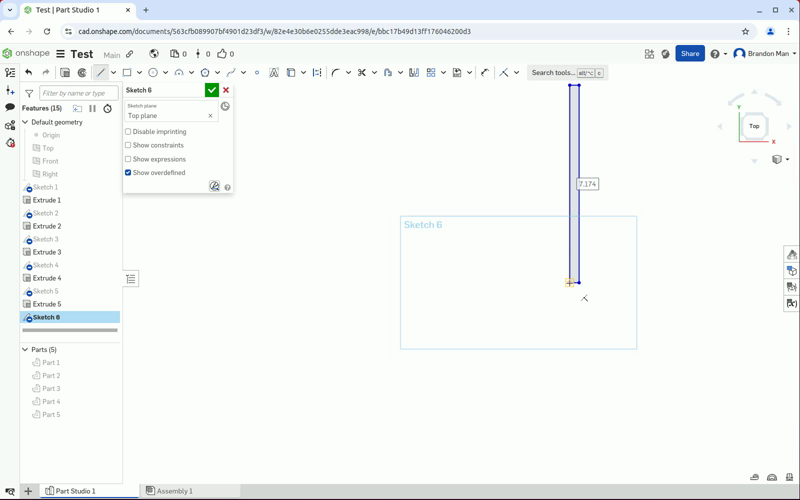
scroll(-6)
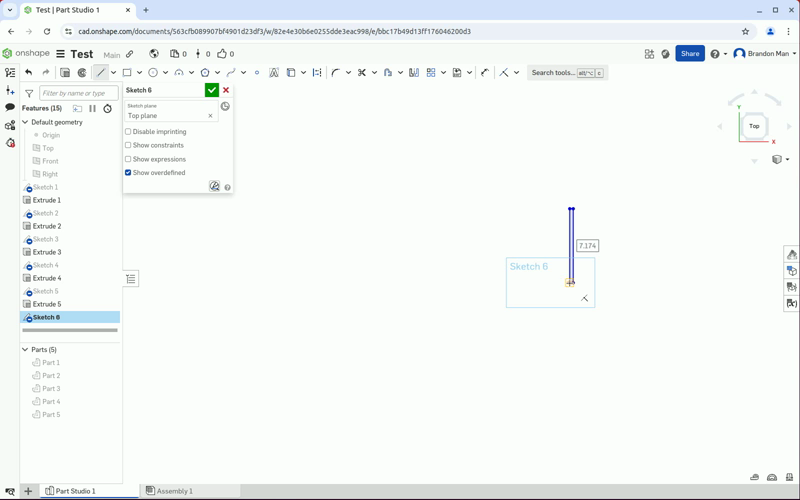
key(esc)
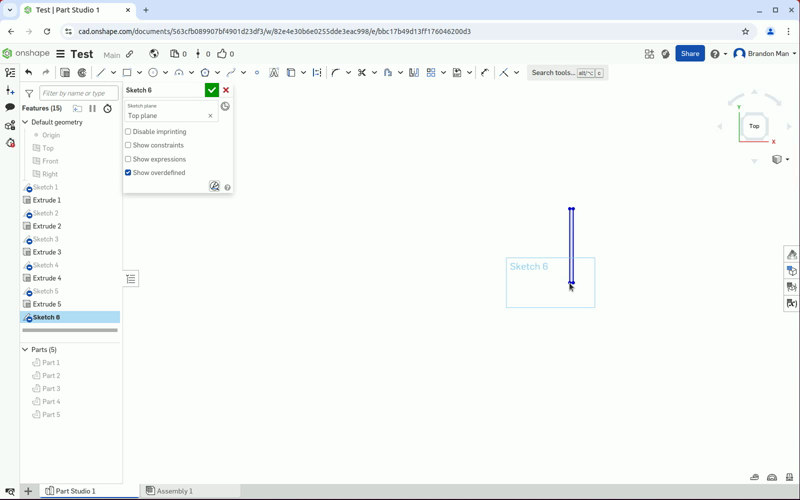
mouse_move(570, 218)
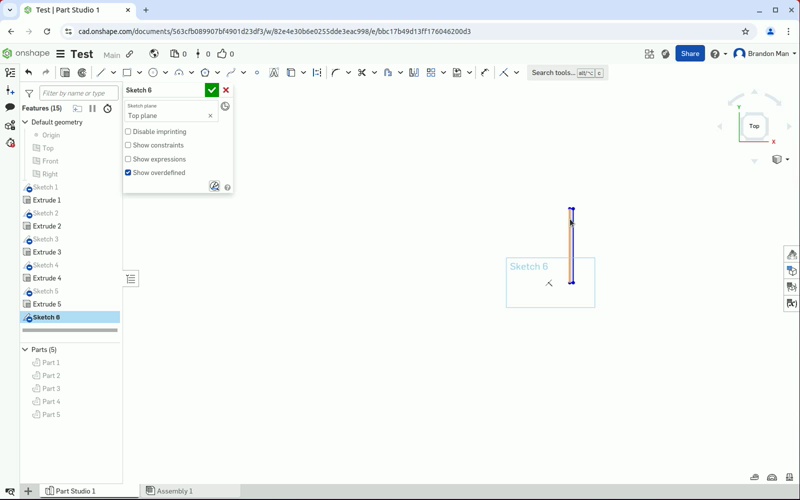
scroll(6)
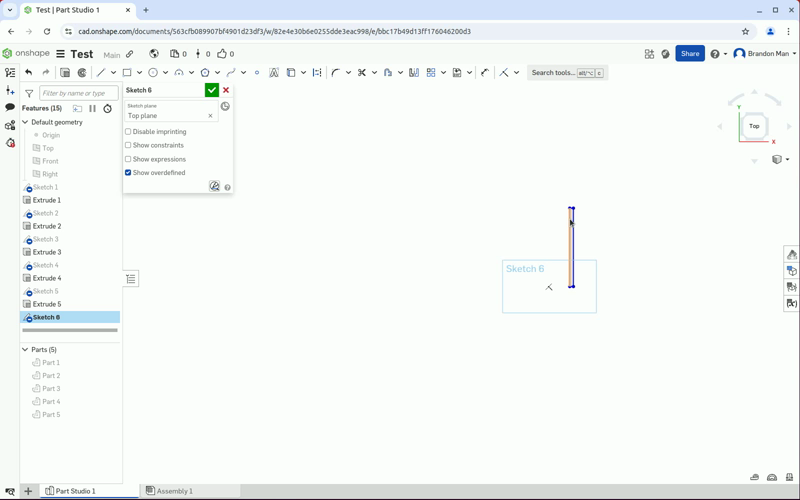
scroll(6)
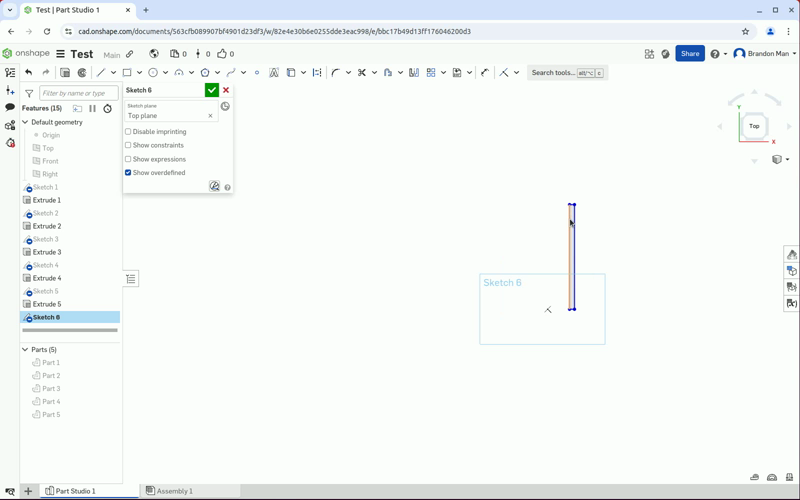
scroll(6)
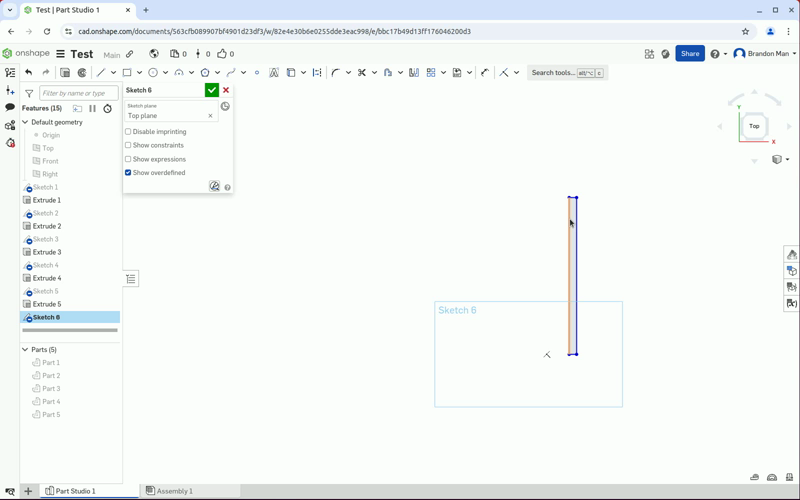
scroll(6)
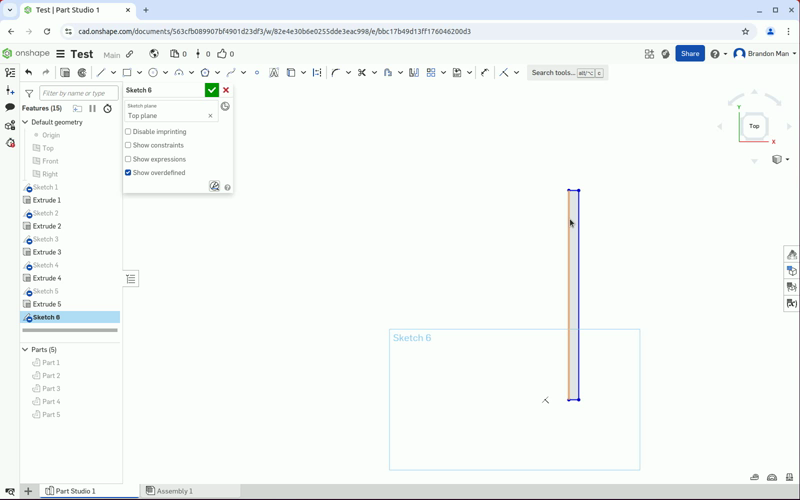
scroll(6)
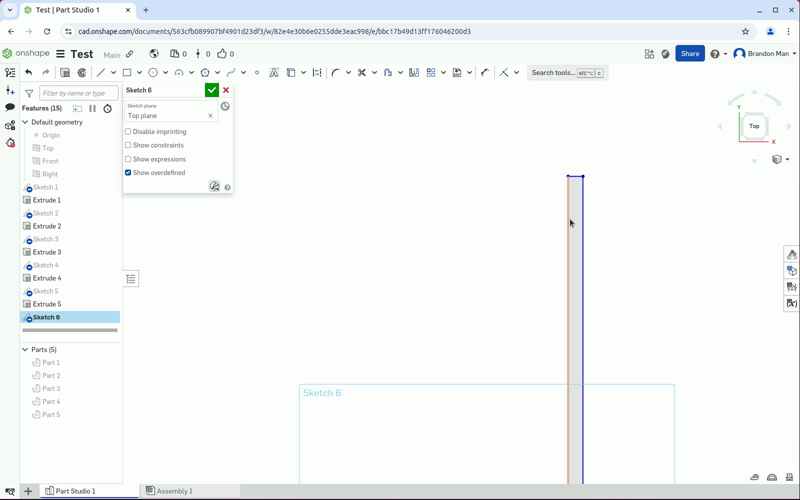
scroll(6)
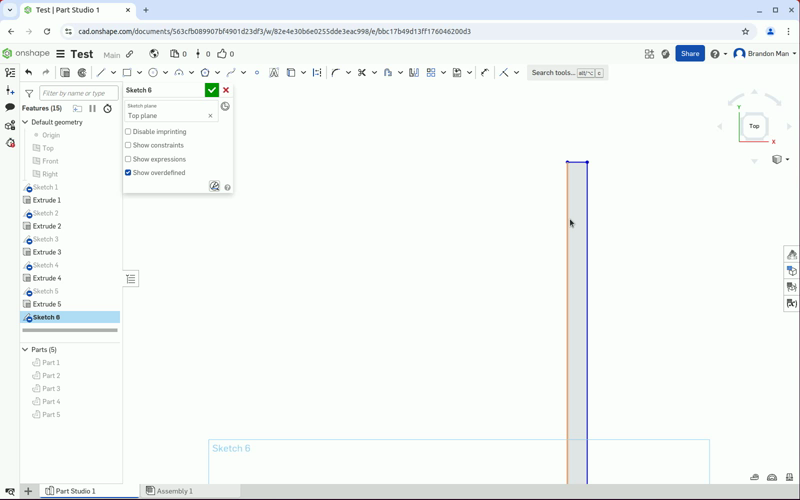
scroll(6)
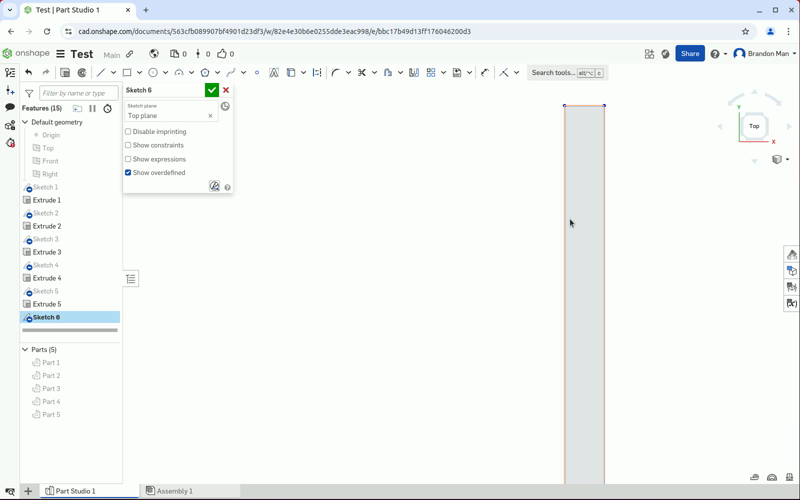
click(570, 218)
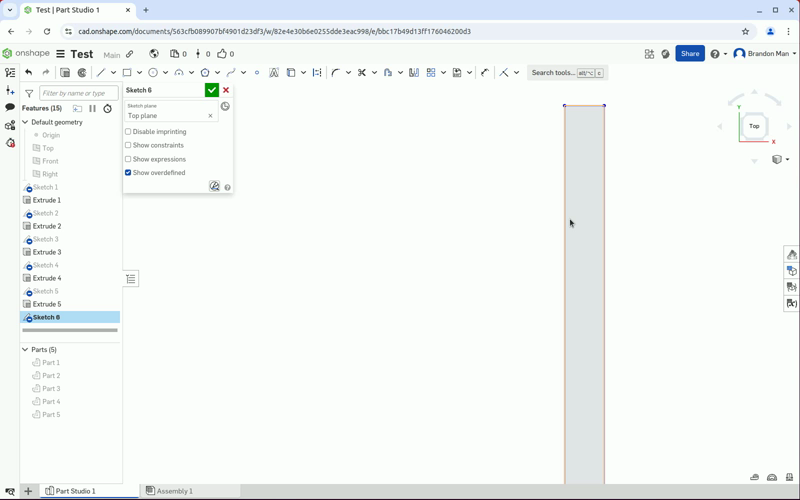
scroll(-6)
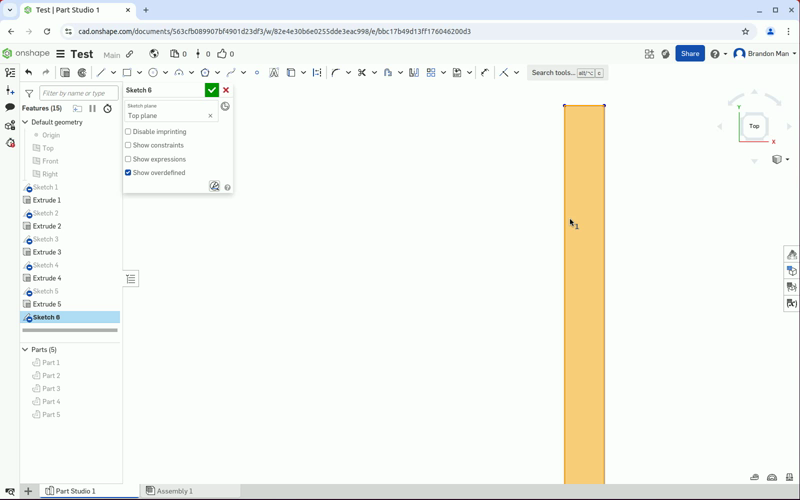
scroll(-6)
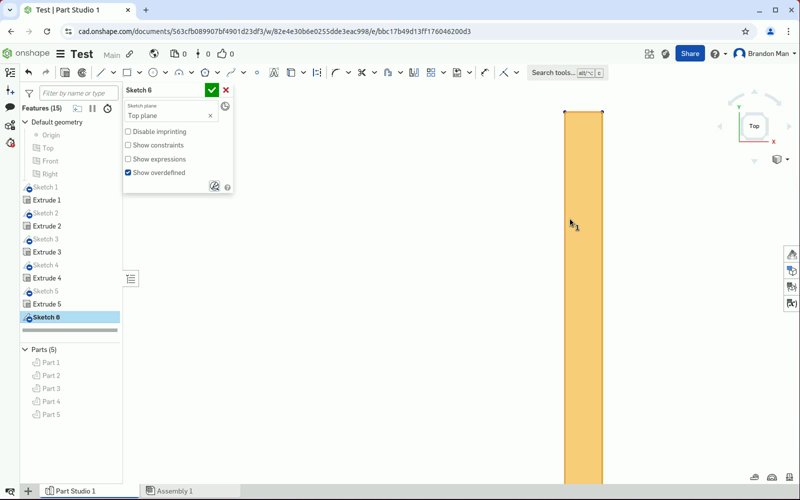
scroll(-6)
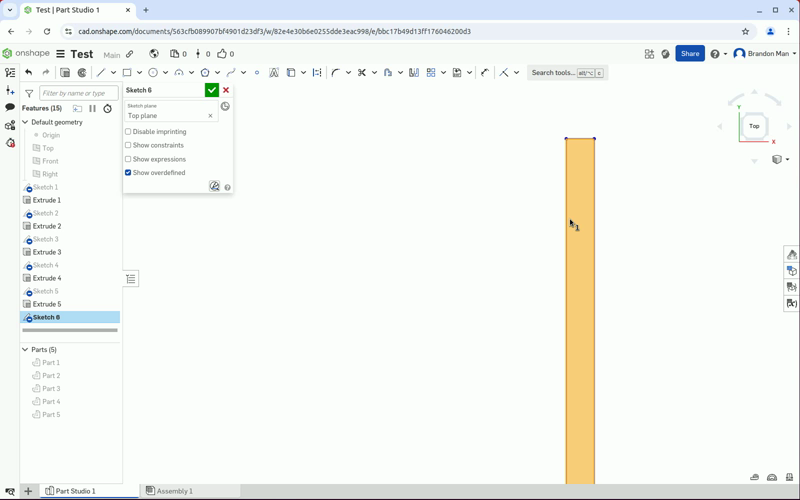
scroll(-6)
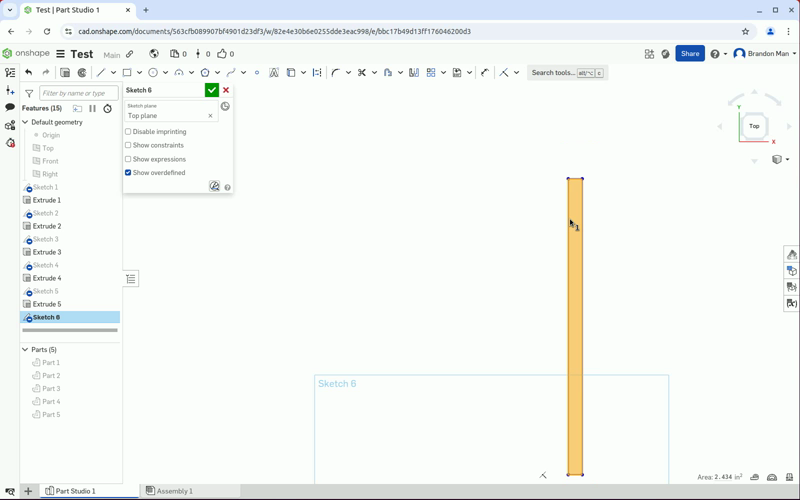
scroll(-6)
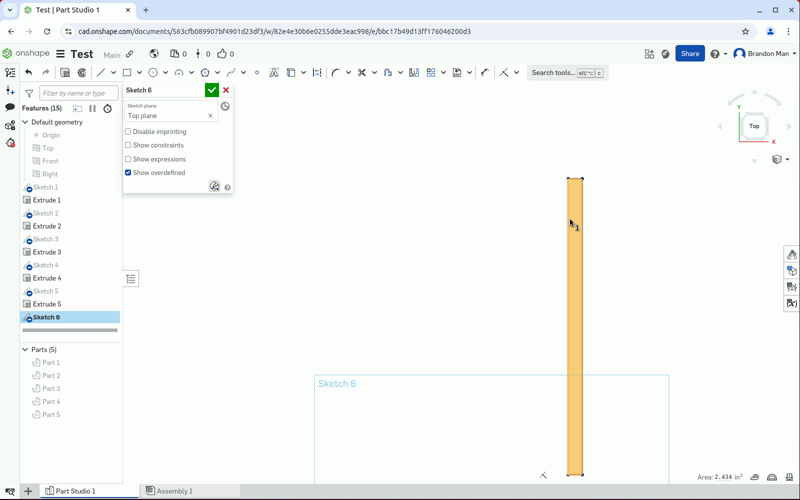
scroll(-6)
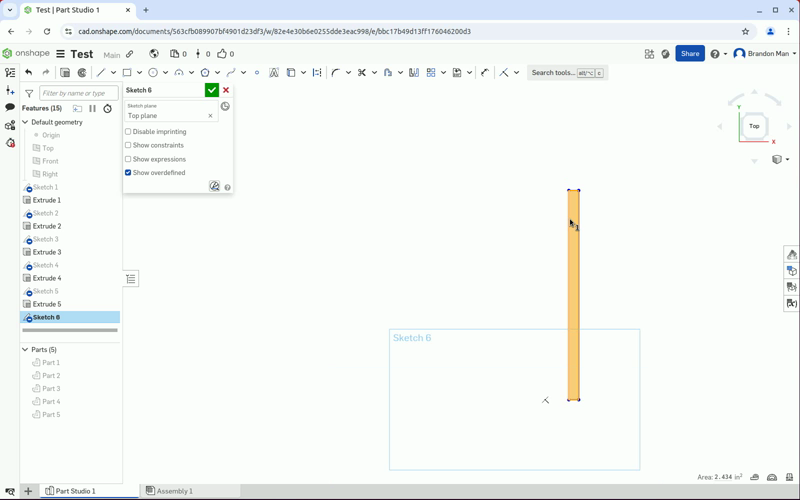
scroll(-6)
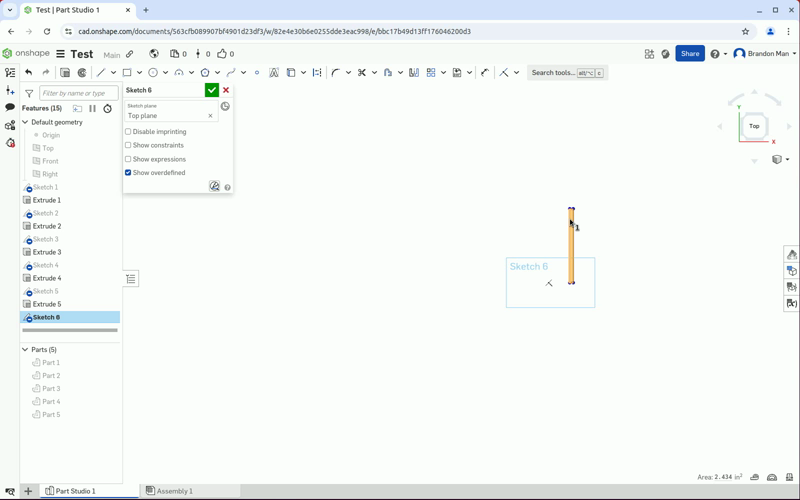
mouse_move(73, 352)
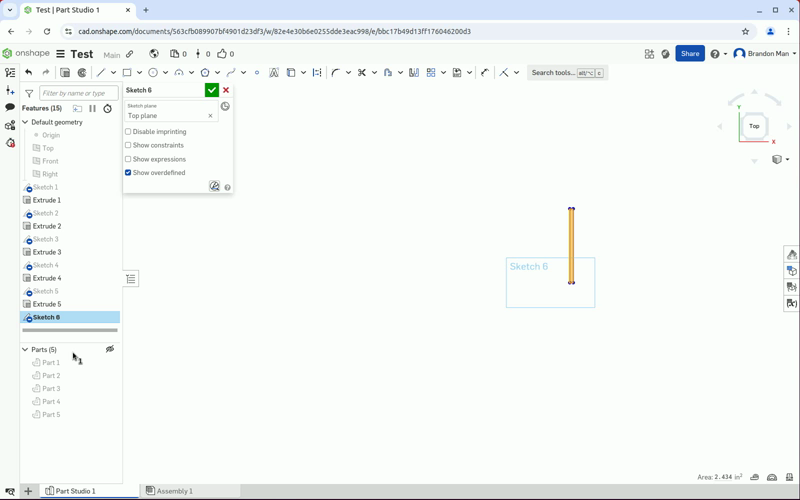
key(shift+y)
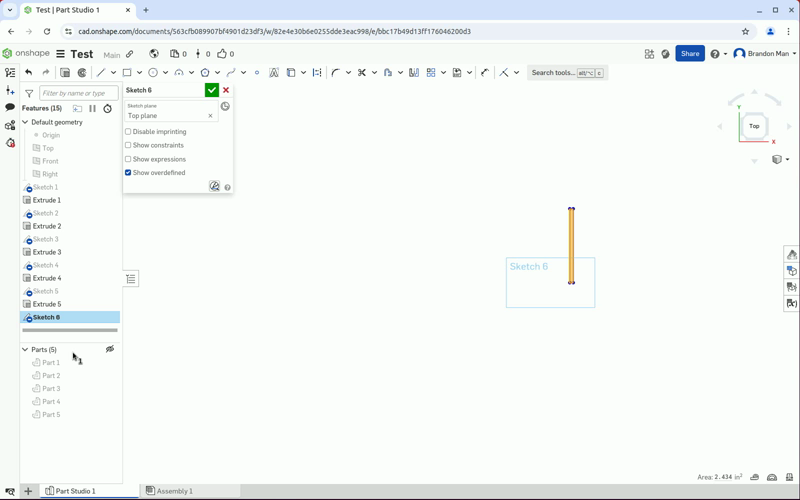
key(shift+e)
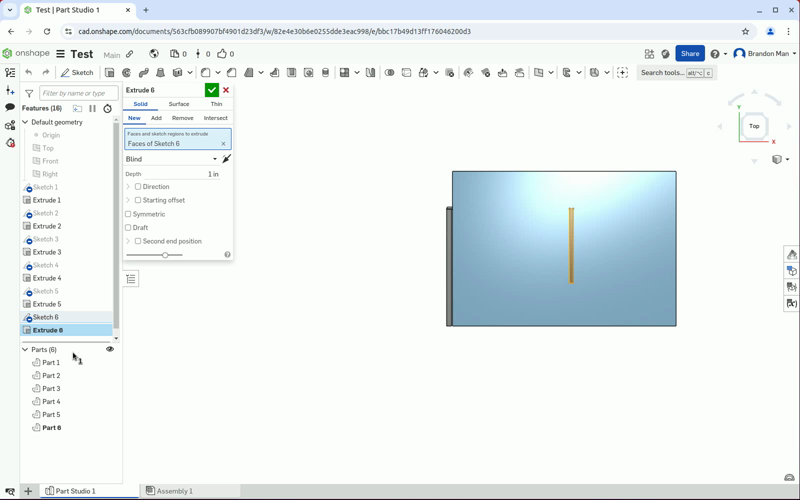
mouse_move(143, 106)
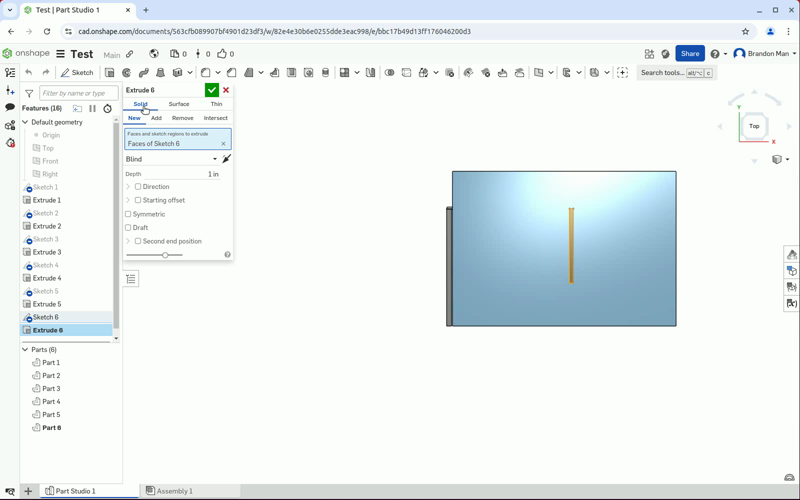
click(143, 106)
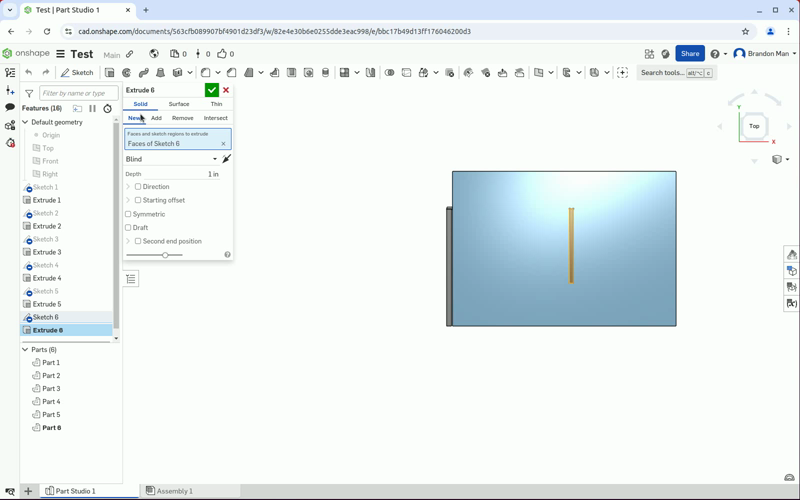
mouse_move(137, 120)
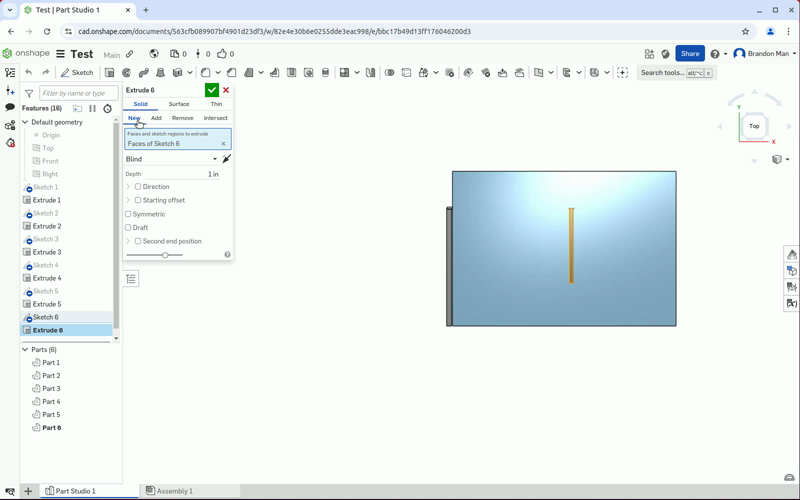
click(137, 120)
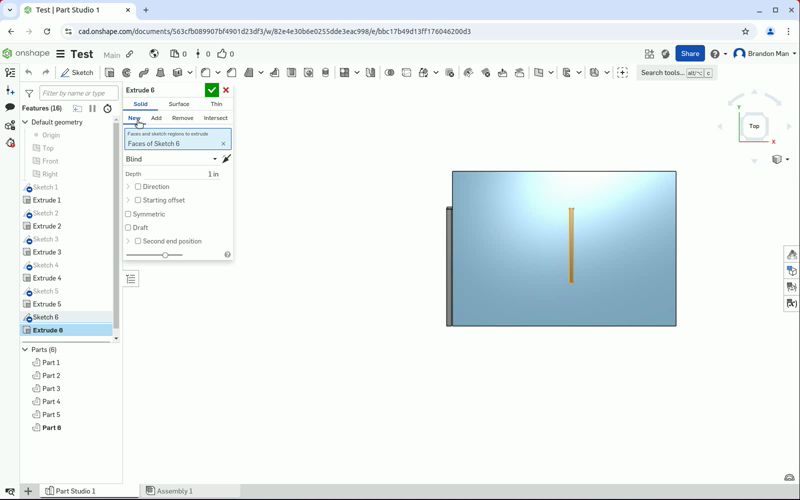
key(tab, 4)
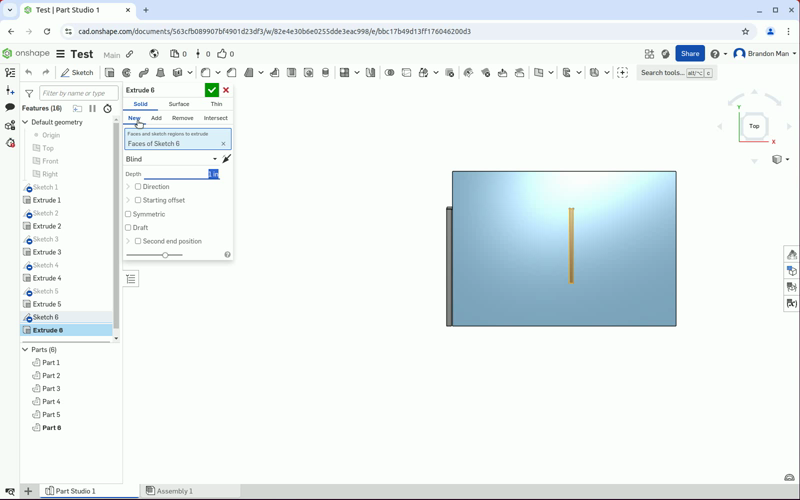
text(0.241)
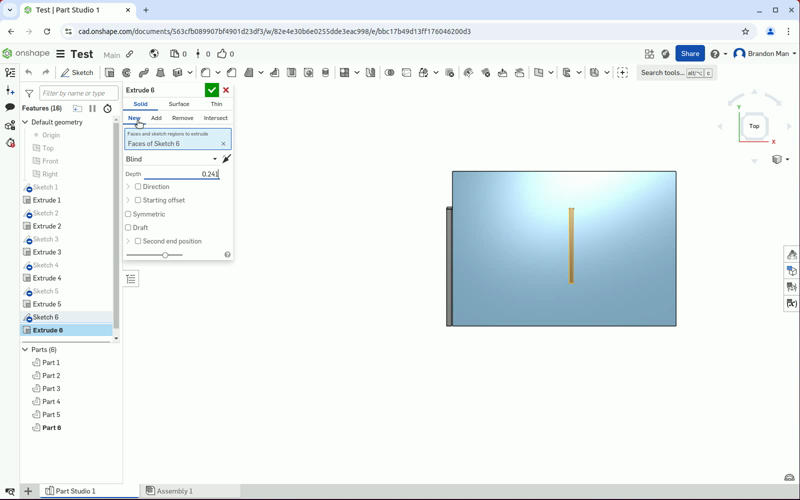
key(enter)
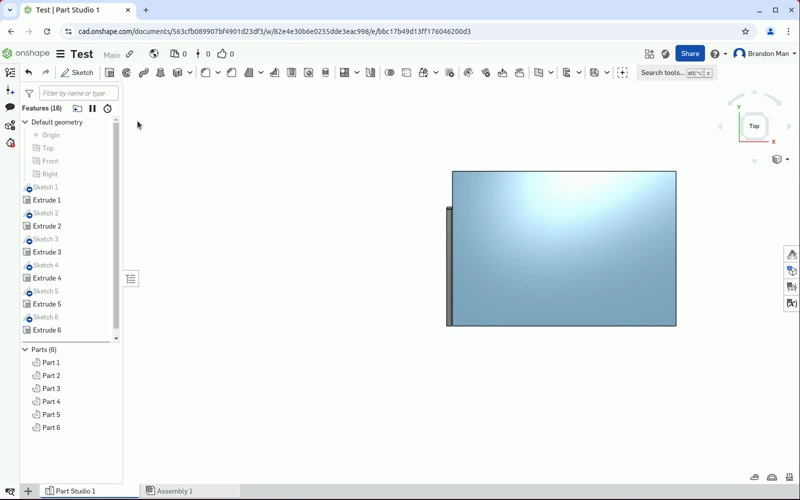
key(shift+h)
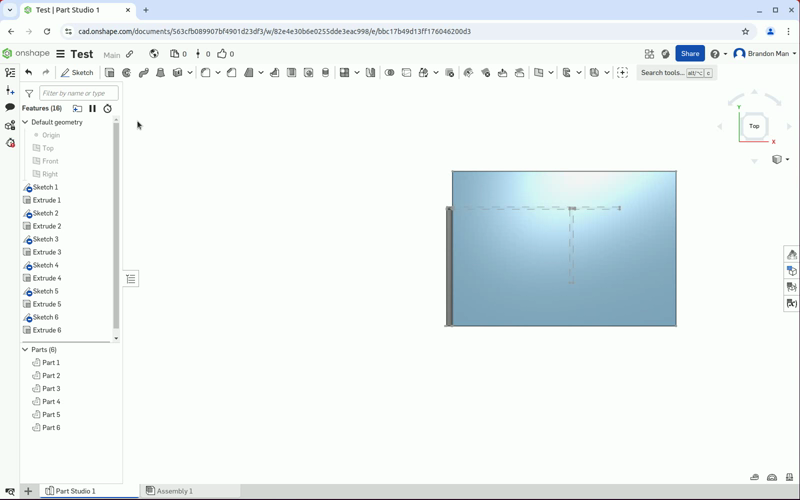
key(shift+h)
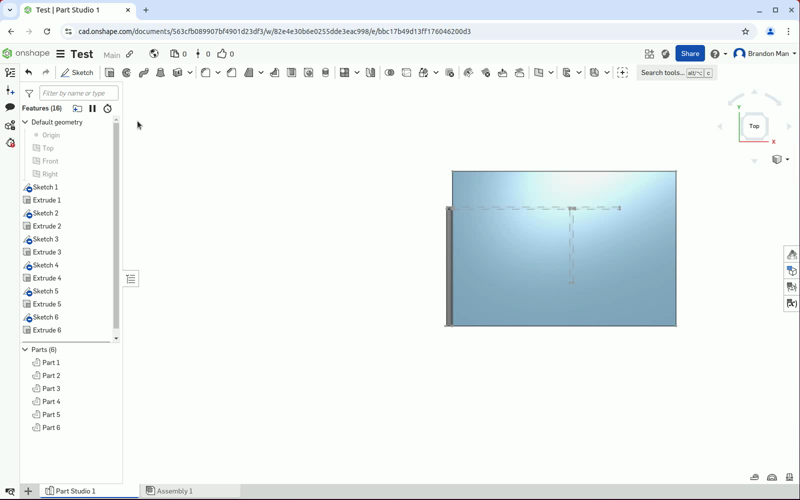
key(shift+7)
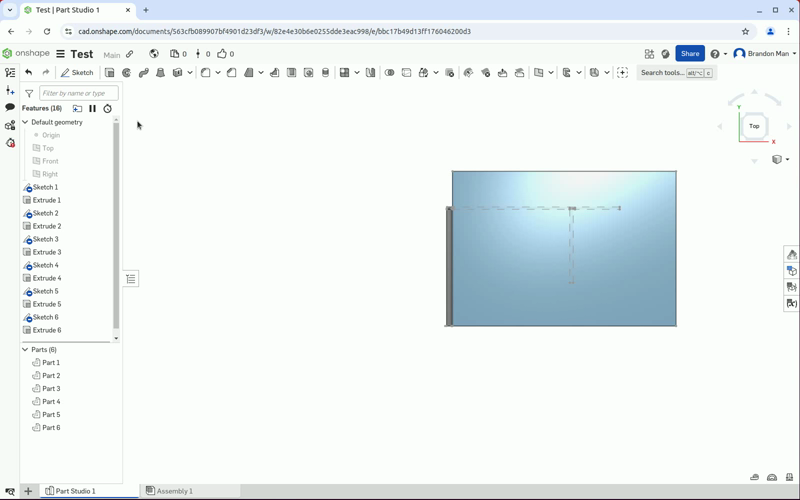
key(up, 3)
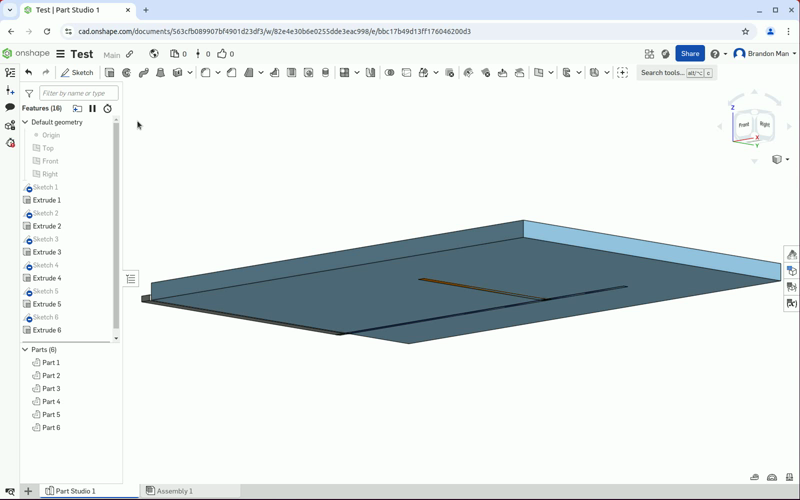
key(left, 3)
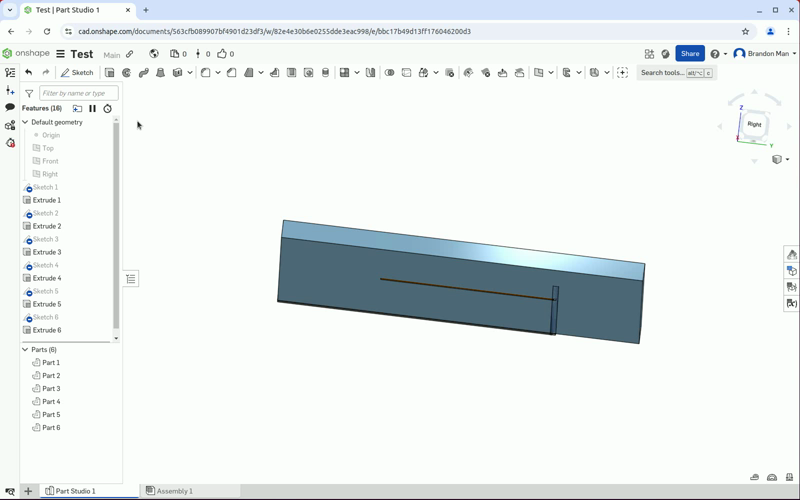
key(right, 3)
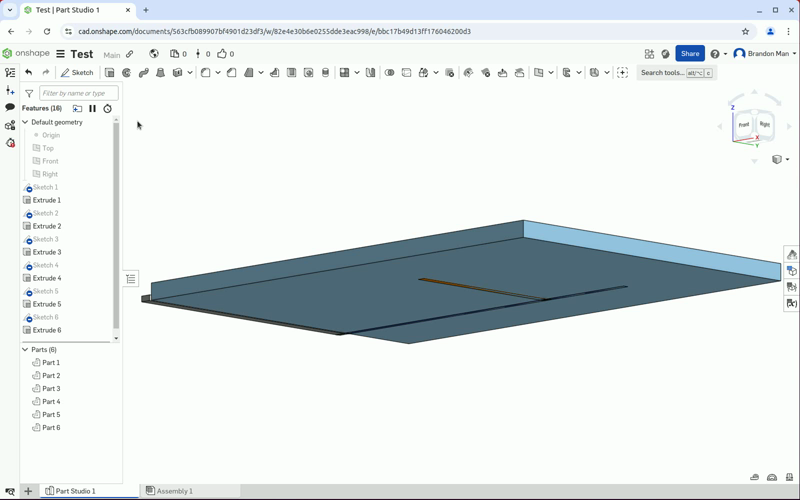
key(down, 3)
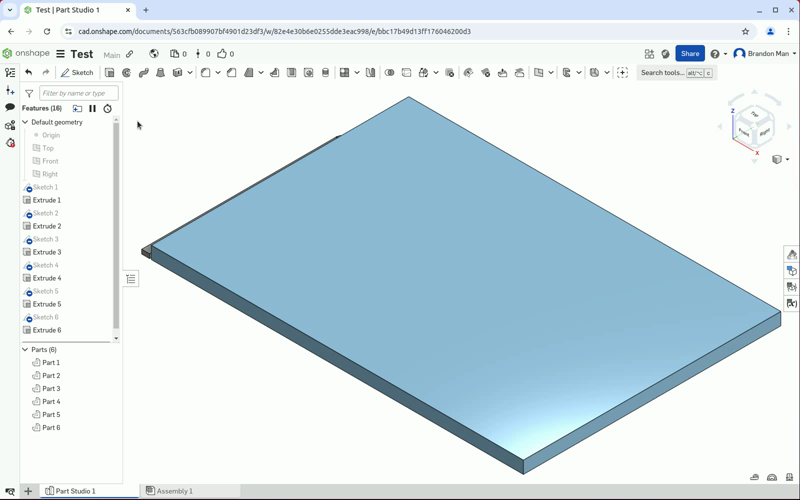
mouse_move(69, 189)
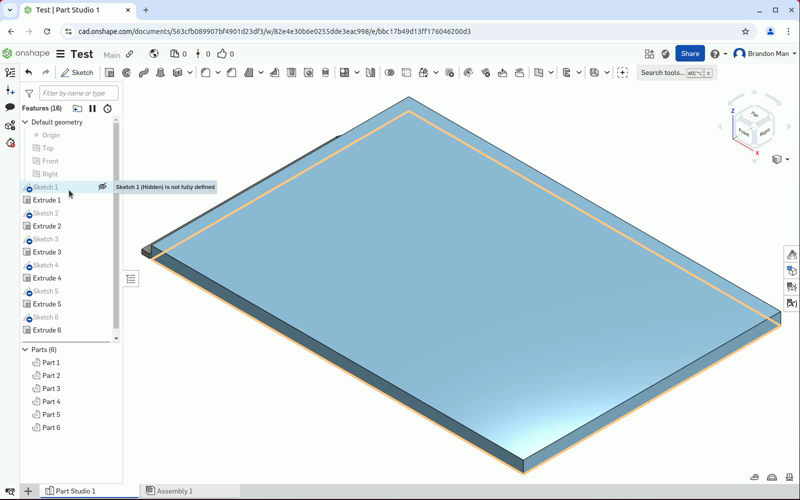
click(69, 189)